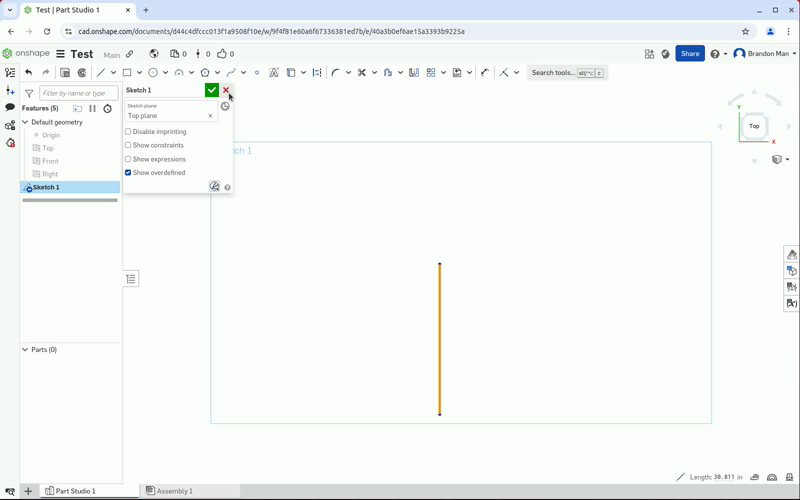
key(shift+h)
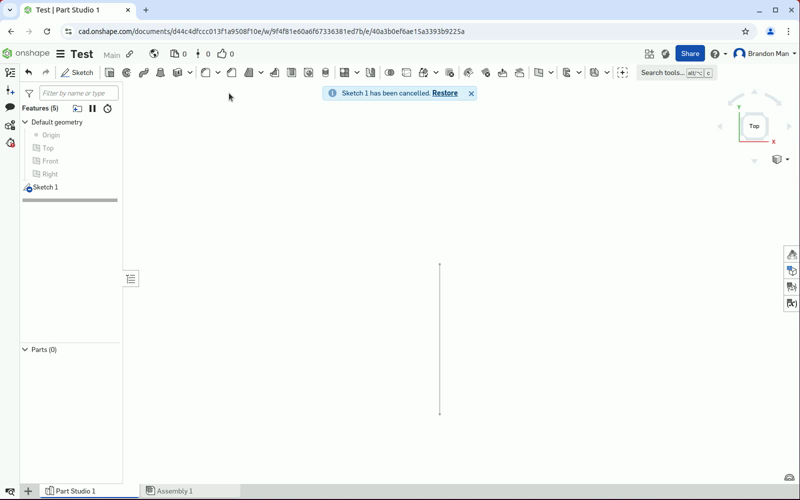
mouse_move(73, 352)
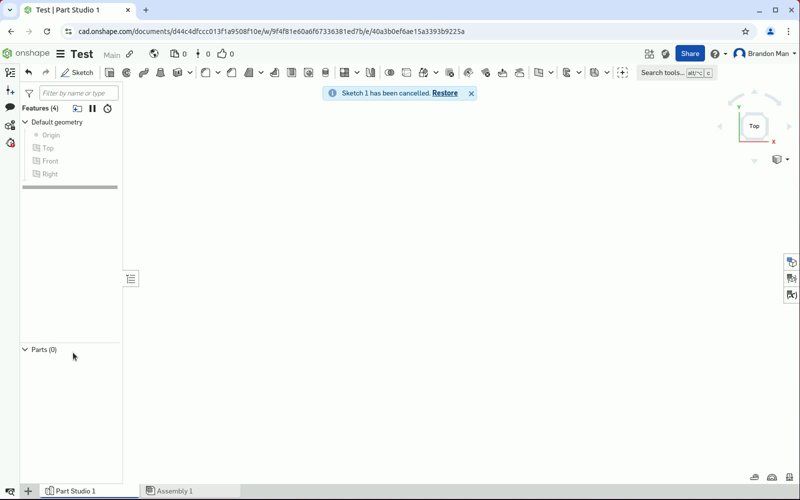
key(y)
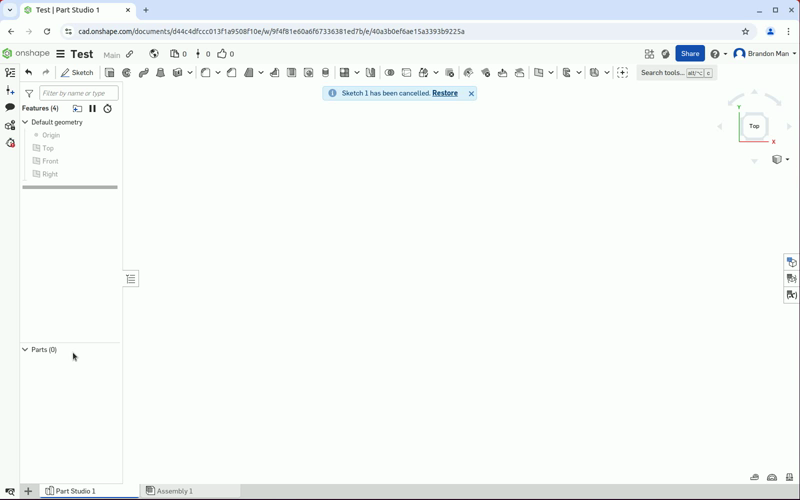
key(shift+p)
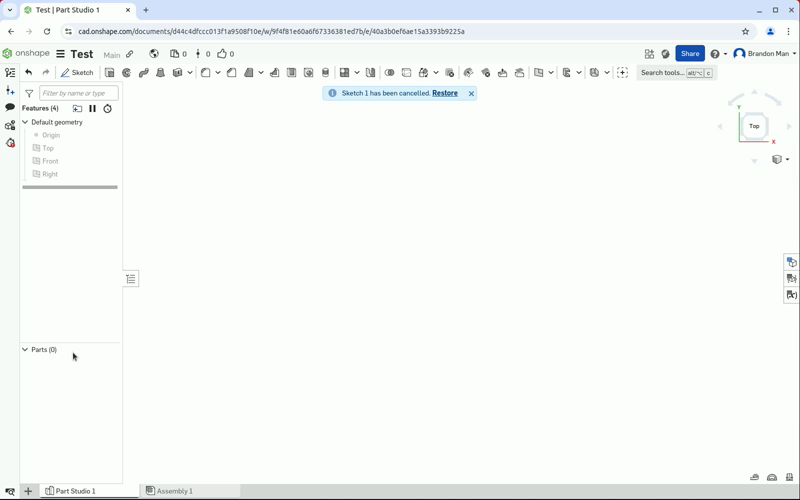
key(space)
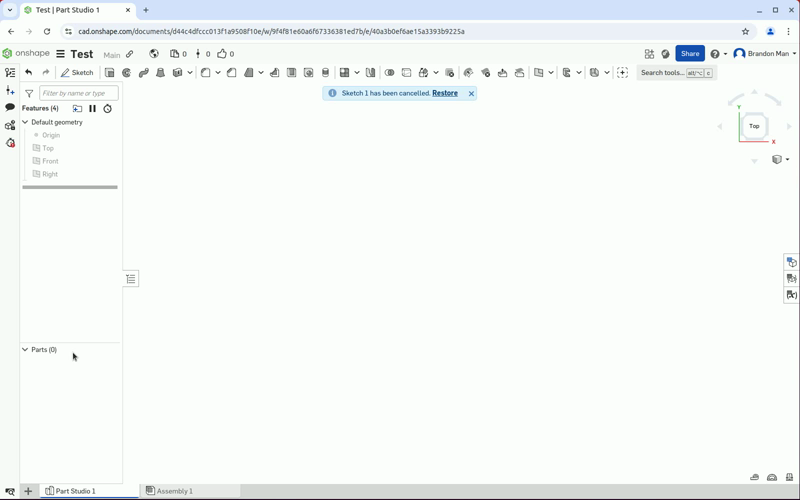
key_down(shift)
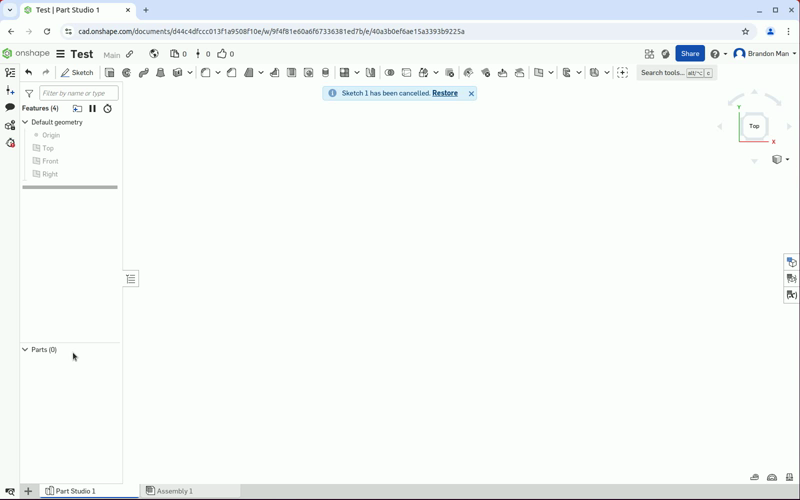
key(up)
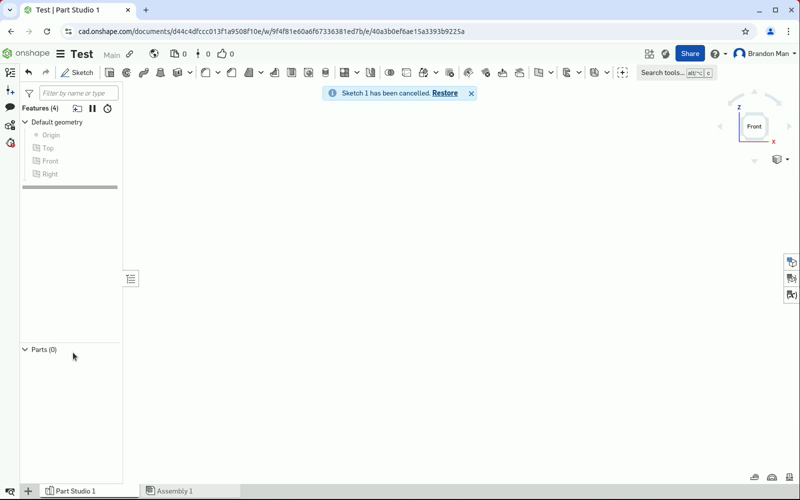
key_up(shift)
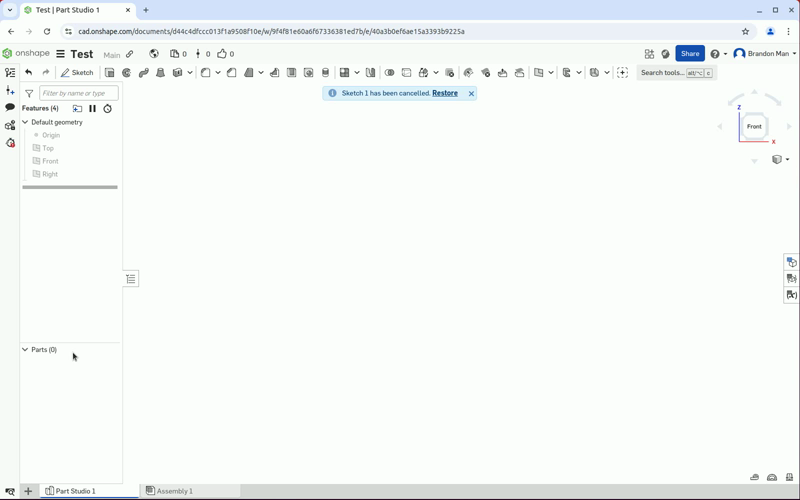
mouse_move(73, 352)
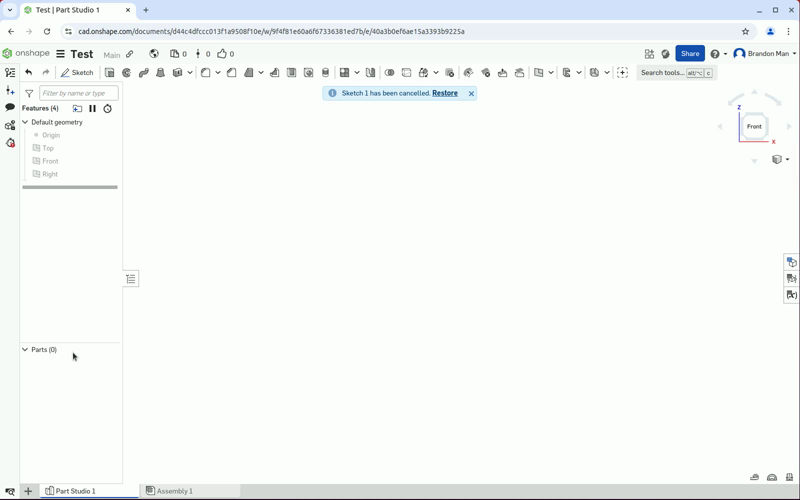
key(shift+y)
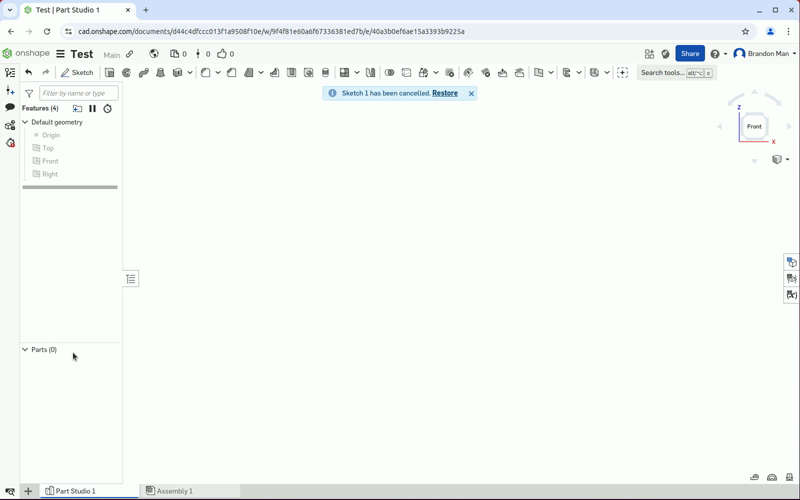
key(shift+s)
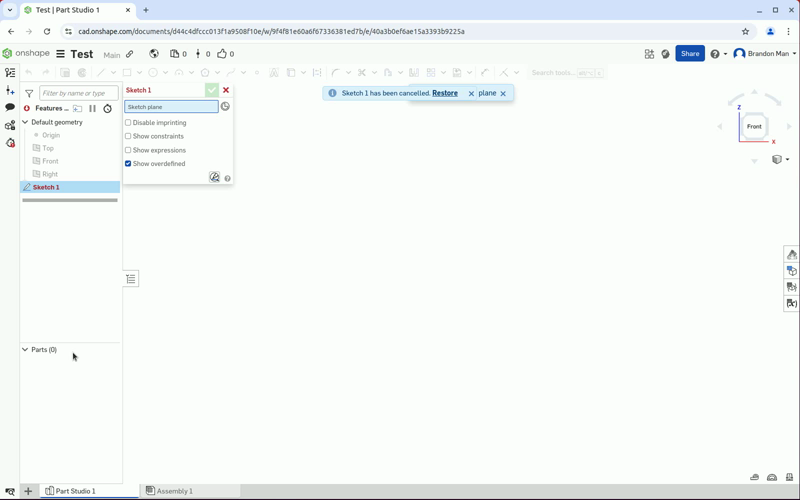
mouse_move(73, 163)
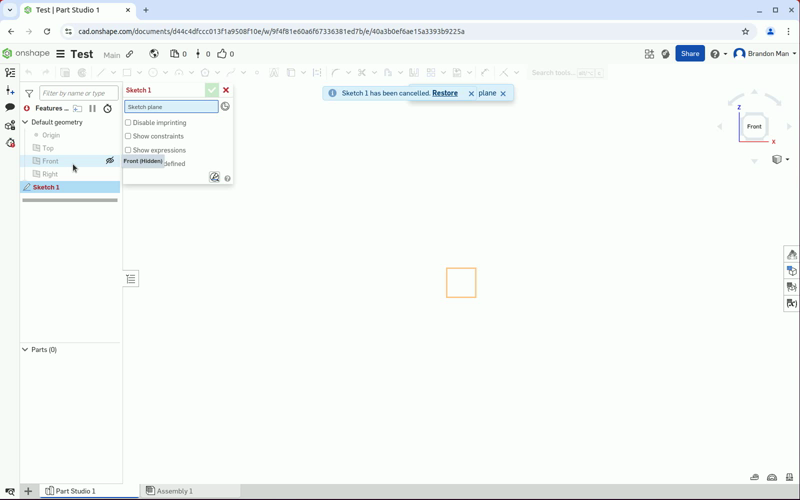
click(73, 163)
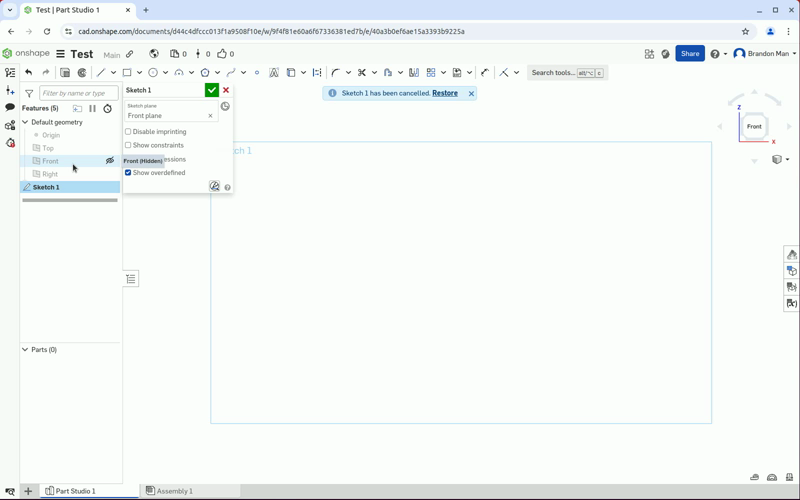
mouse_move(73, 352)
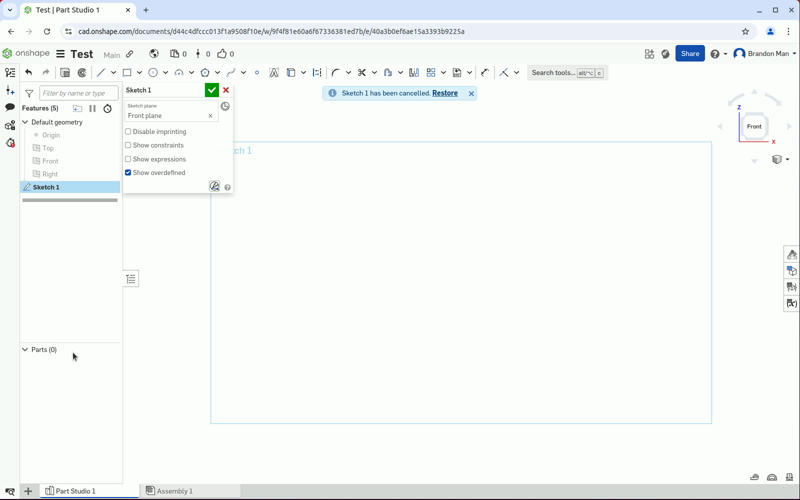
key(y)
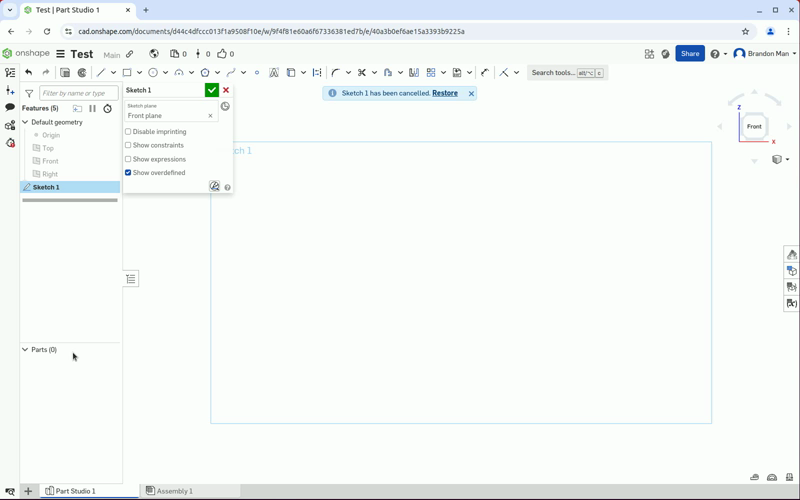
key(l)
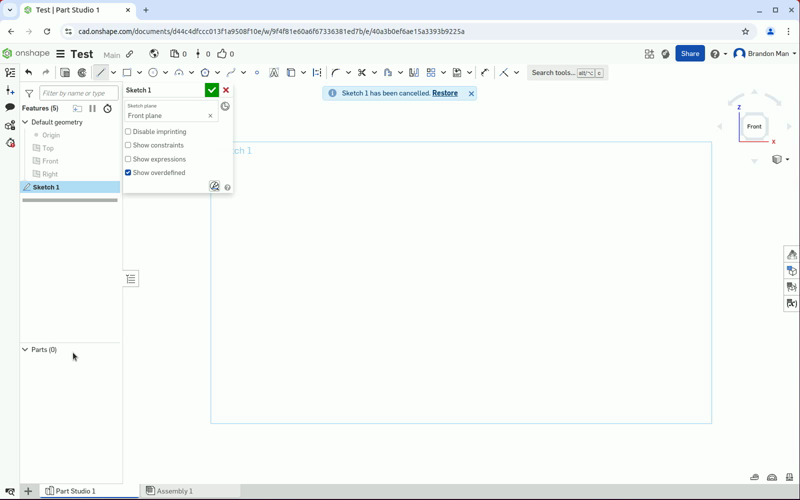
key_down(shift)
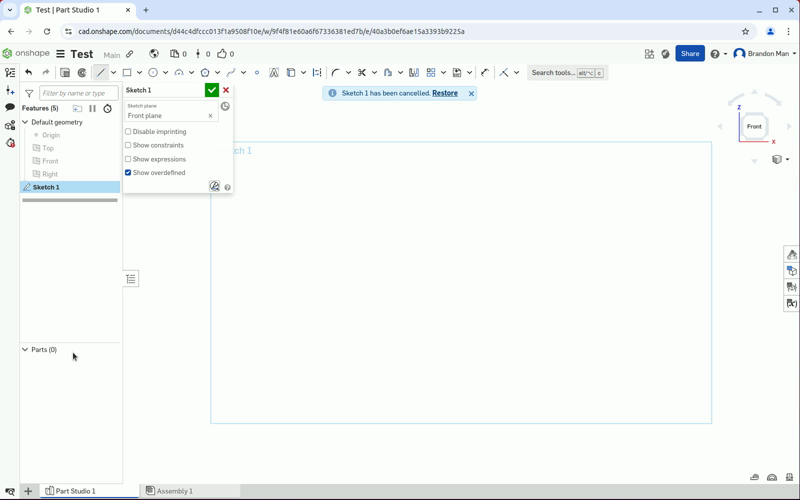
mouse_move(397, 359)
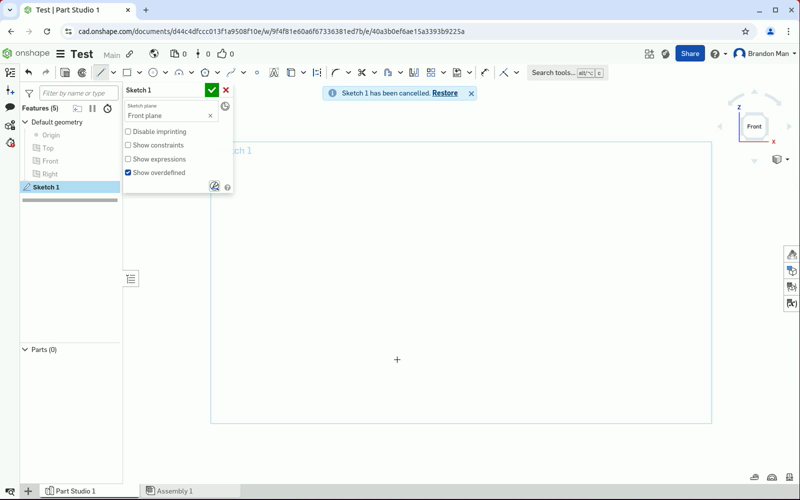
click(397, 359)
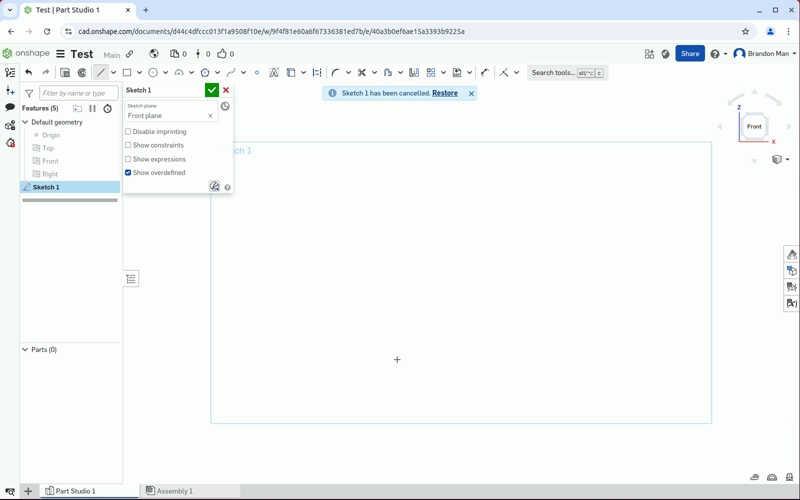
key_up(shift)
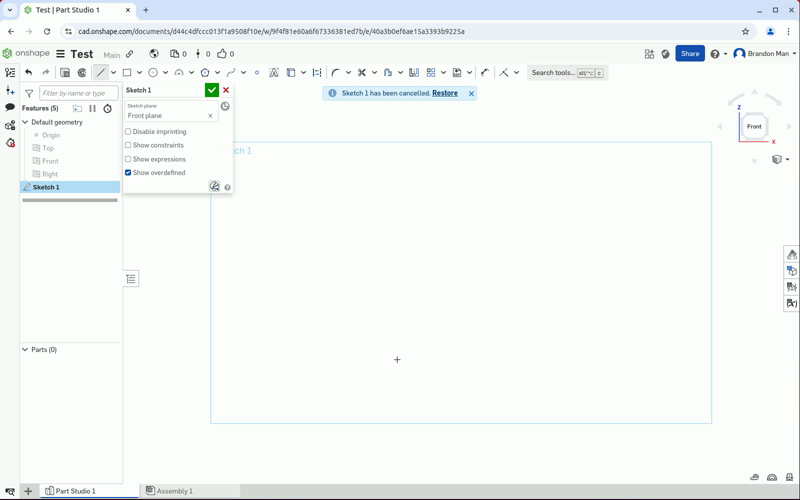
key_down(shift)
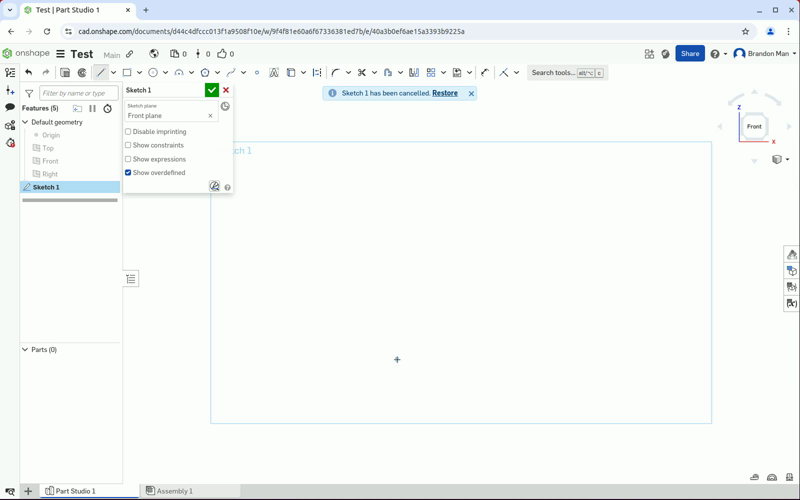
mouse_move(427, 359)
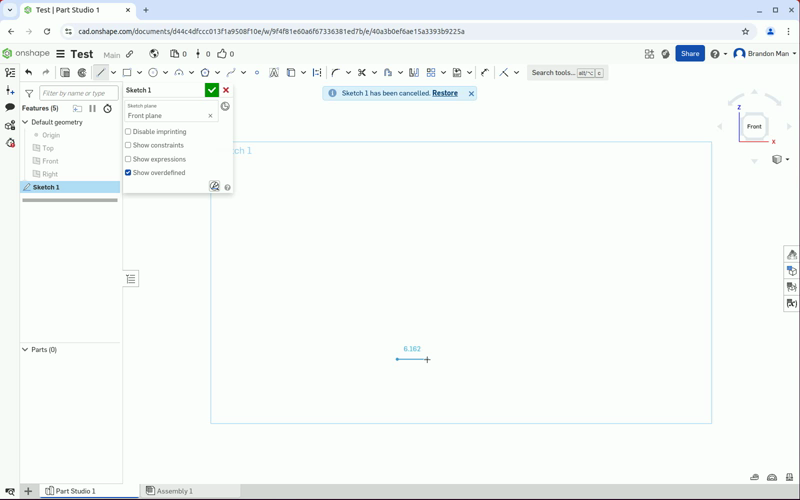
mouse_move(449, 359)
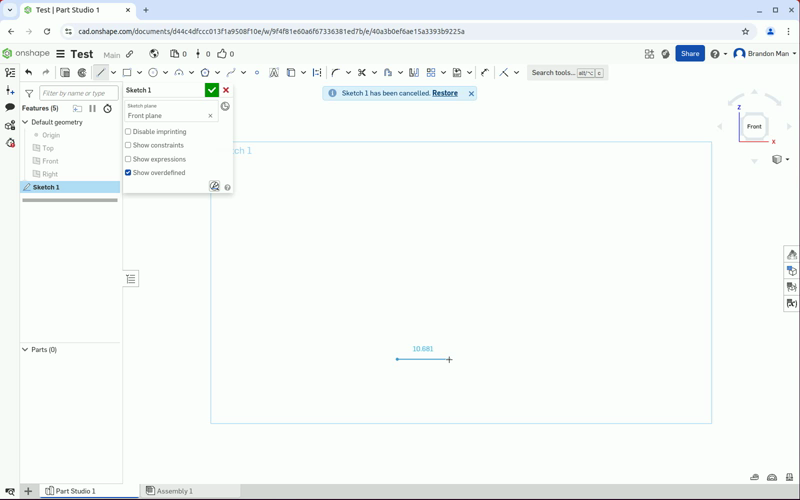
click(449, 359)
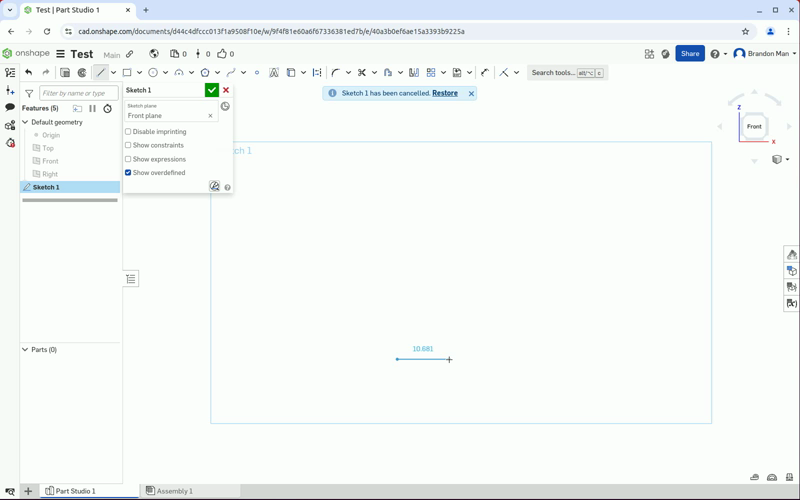
key_up(shift)
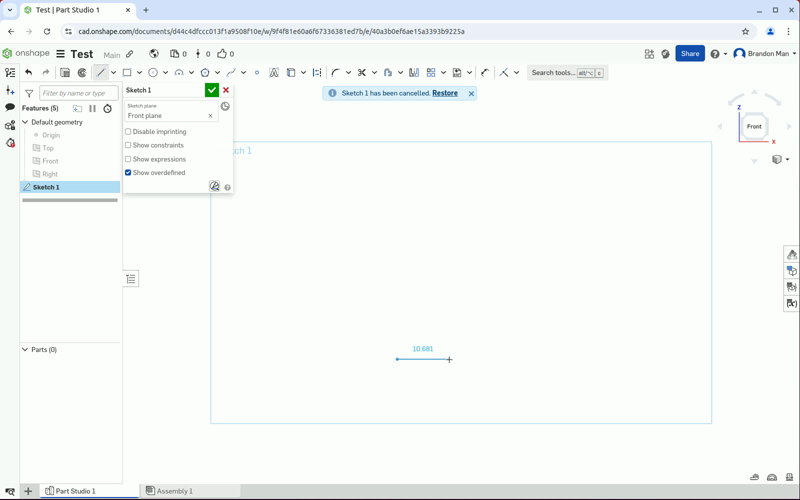
key(esc)
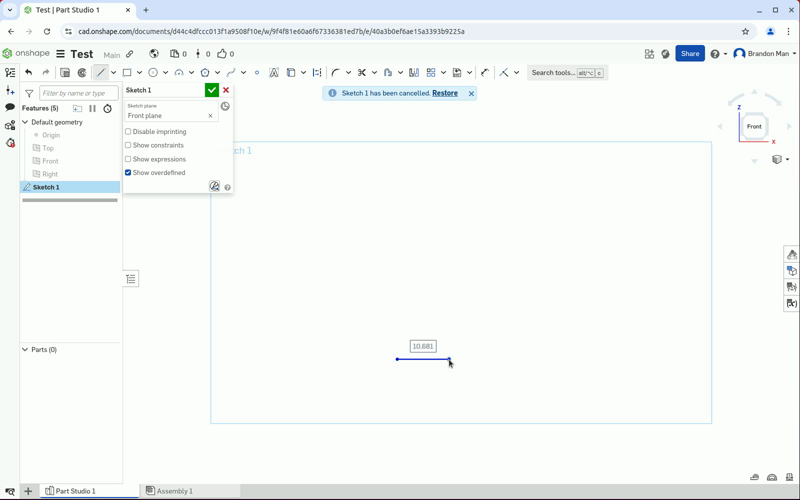
key(a)
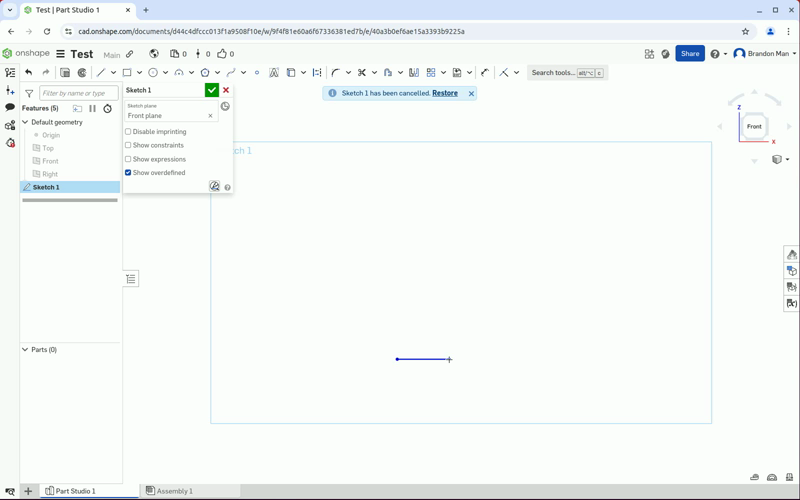
mouse_move(449, 359)
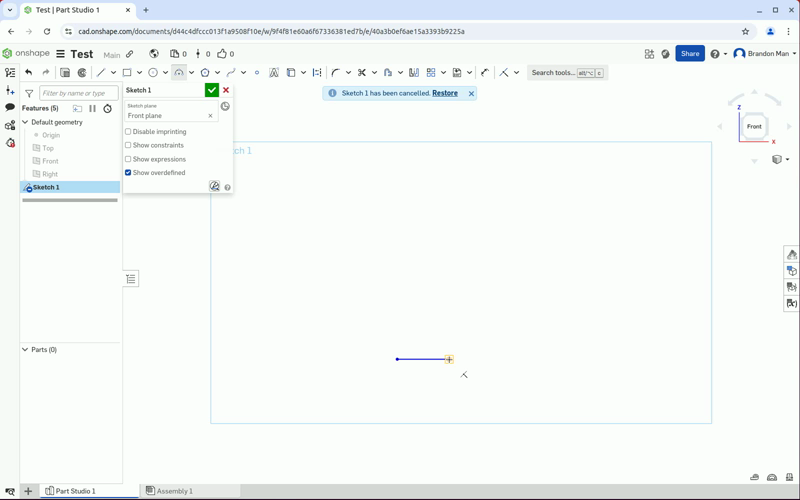
click(449, 359)
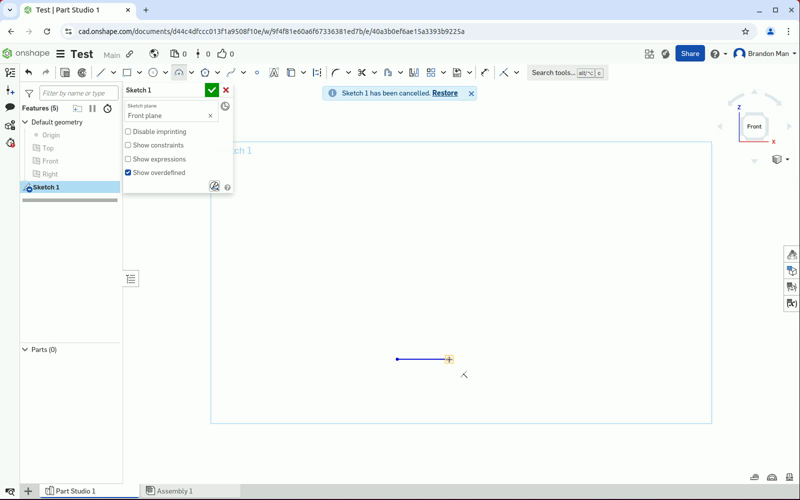
key_down(shift)
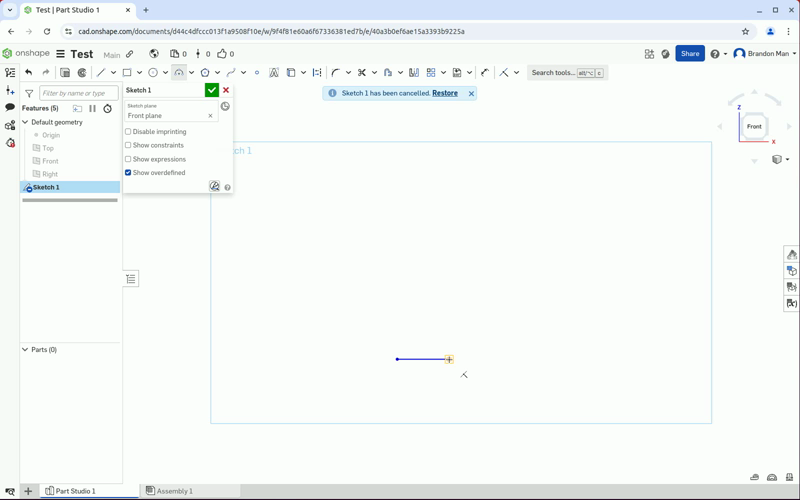
mouse_move(471, 359)
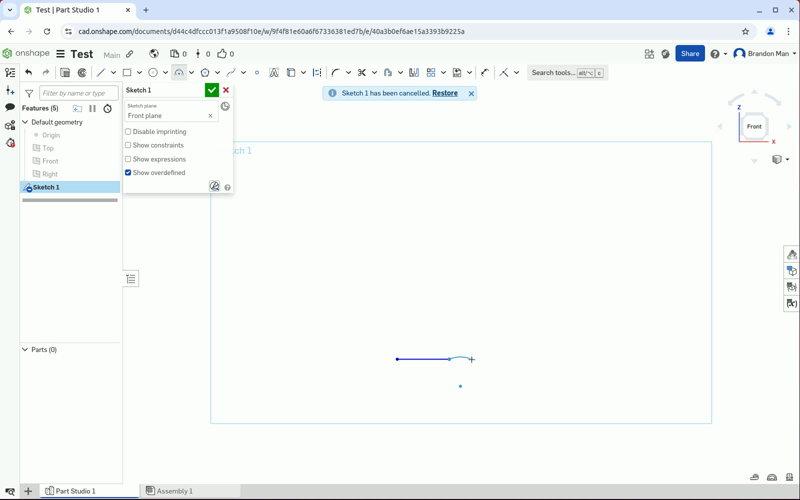
click(471, 359)
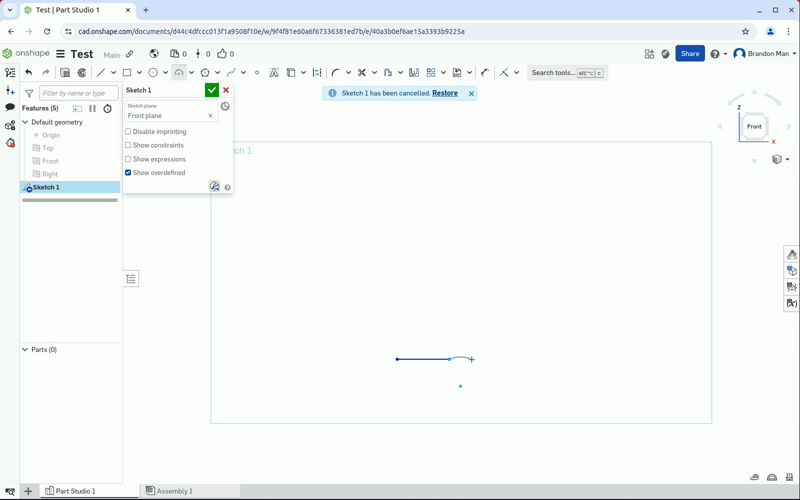
mouse_move(460, 347)
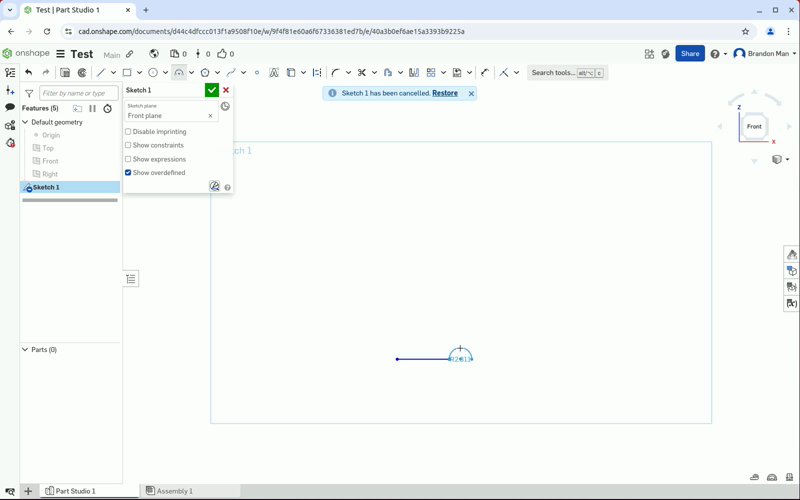
click(460, 347)
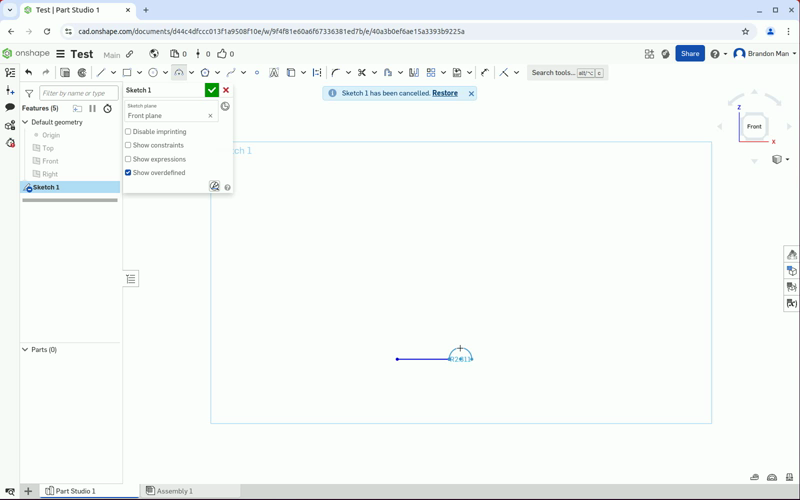
key_up(shift)
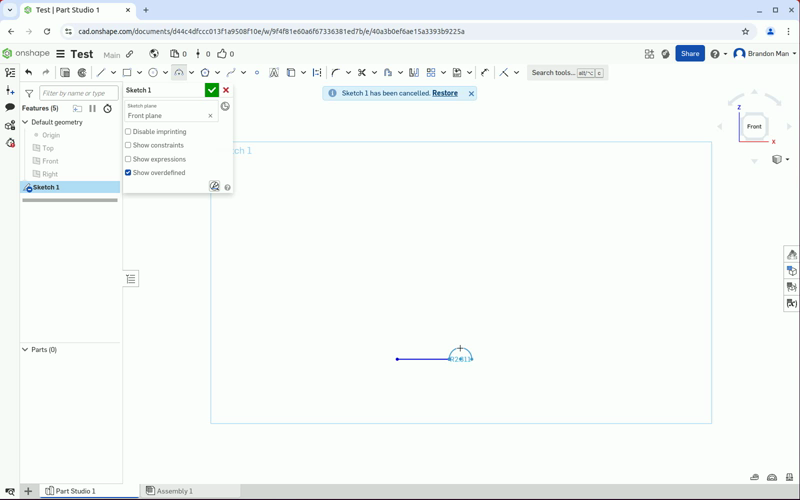
key(esc)
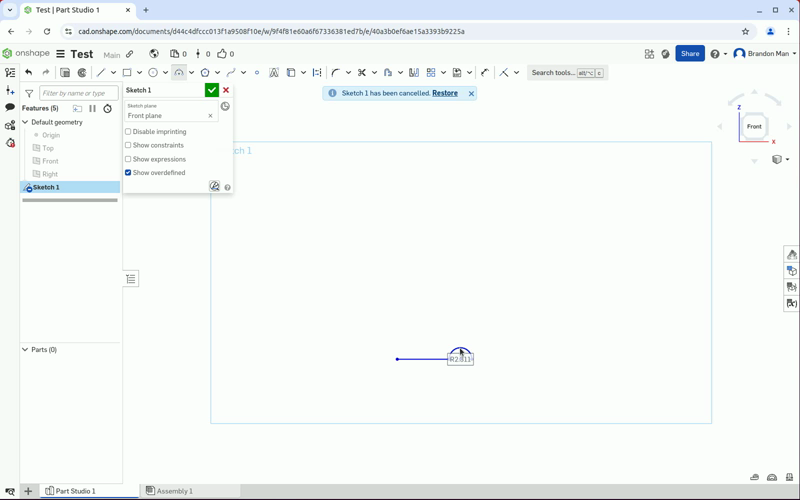
key(l)
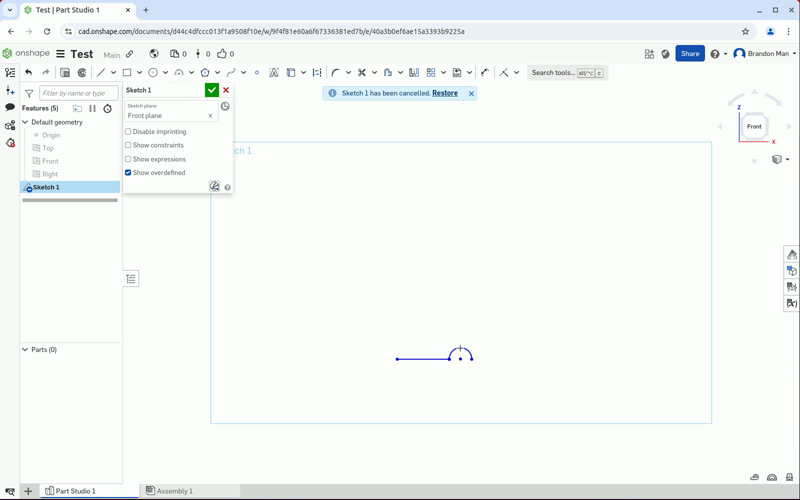
mouse_move(471, 359)
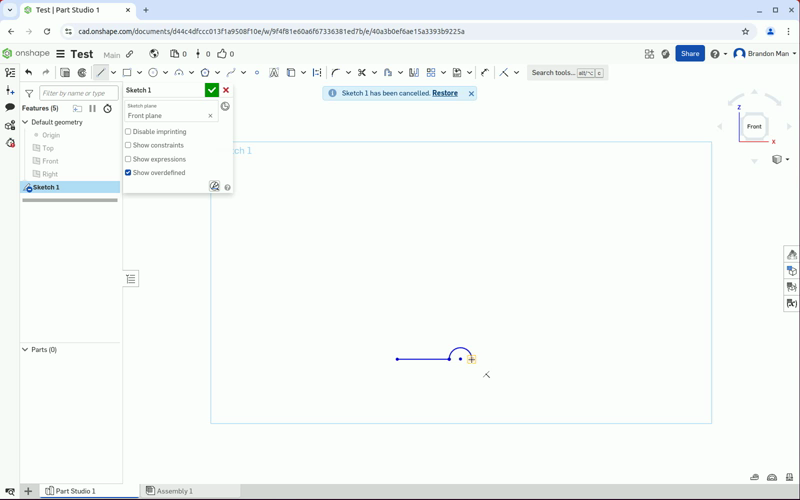
click(471, 359)
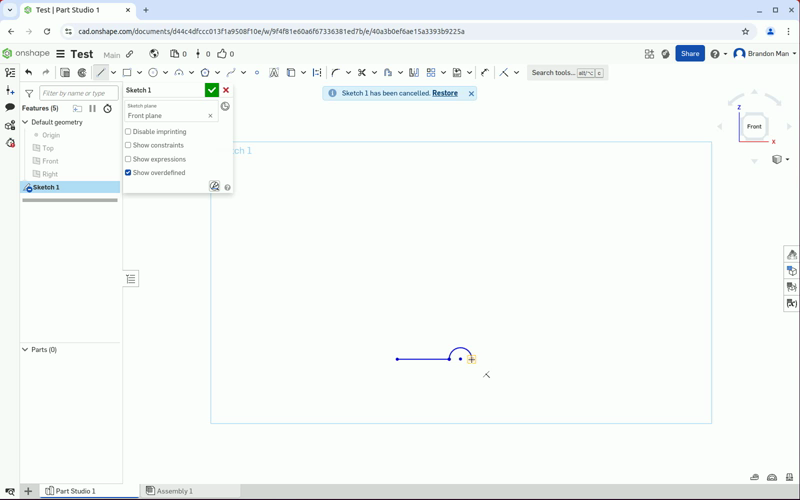
key_down(shift)
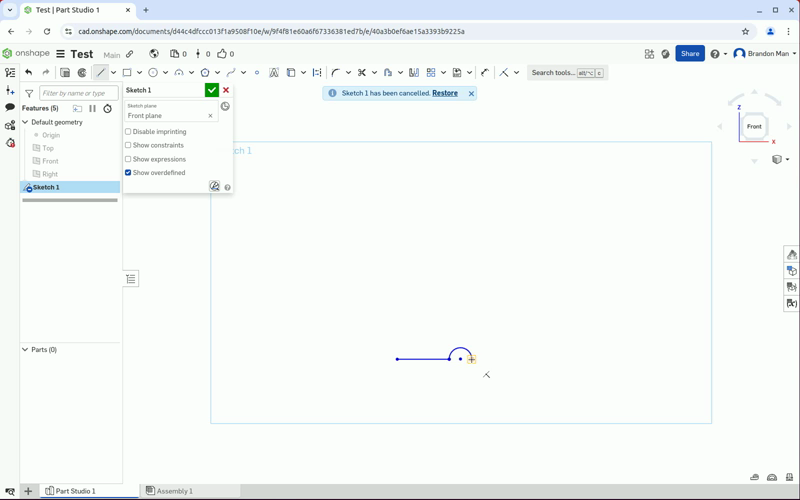
mouse_move(501, 359)
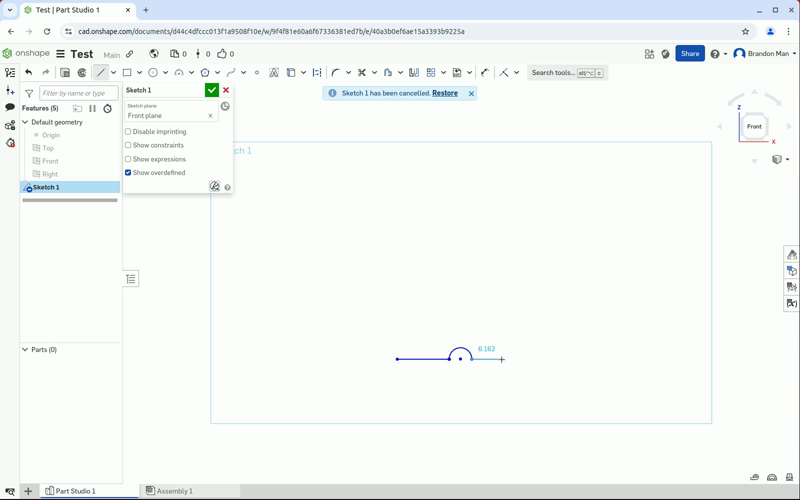
mouse_move(523, 359)
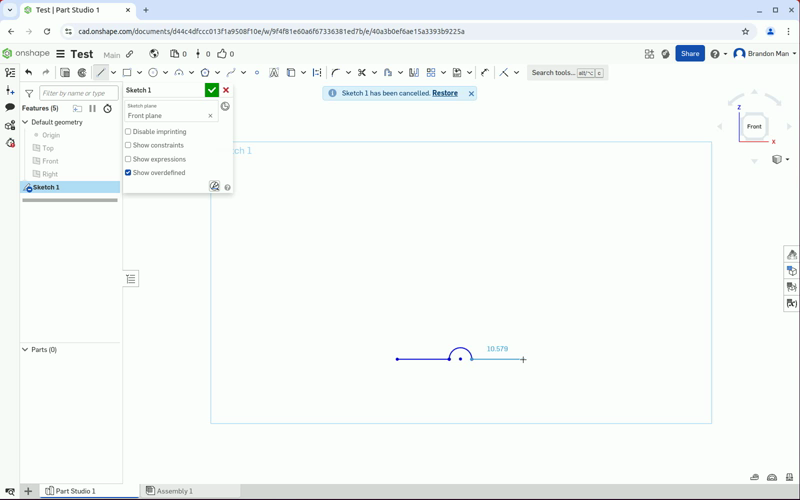
click(523, 359)
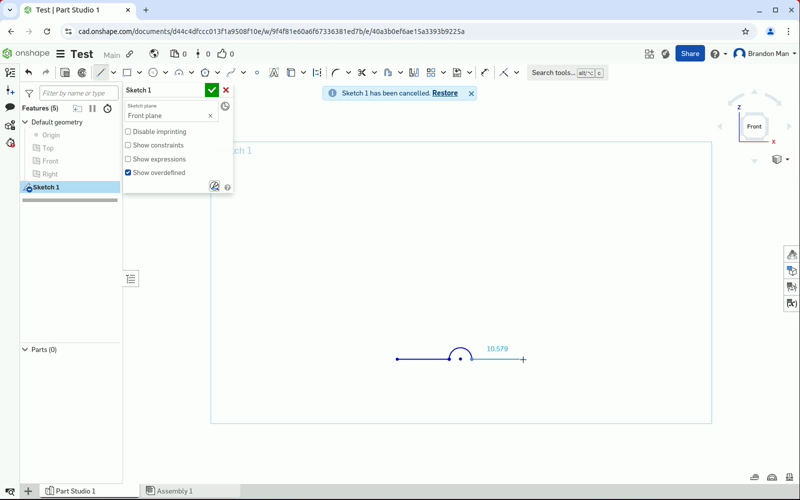
key_up(shift)
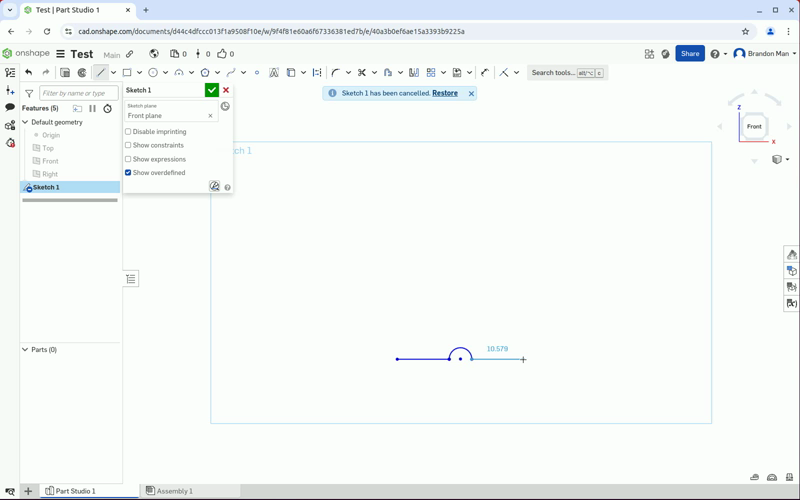
key_down(shift)
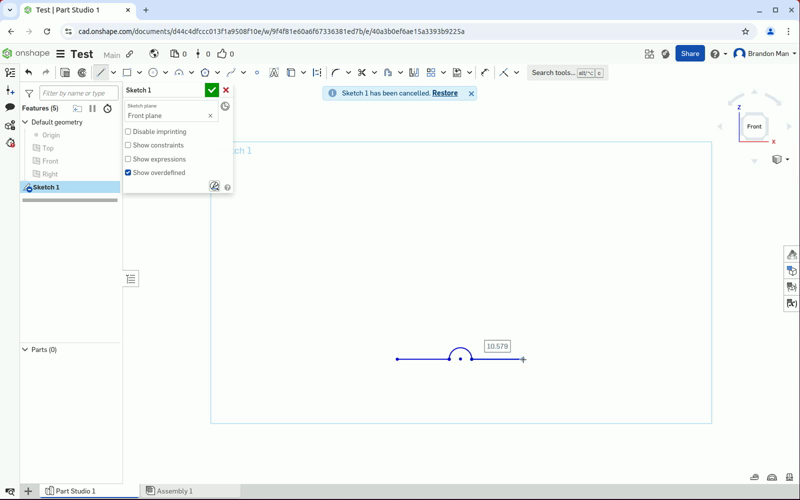
mouse_move(523, 206)
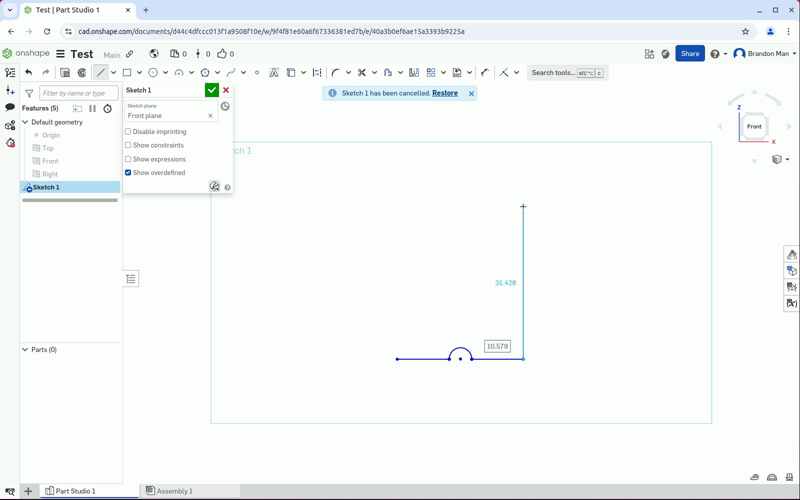
click(523, 206)
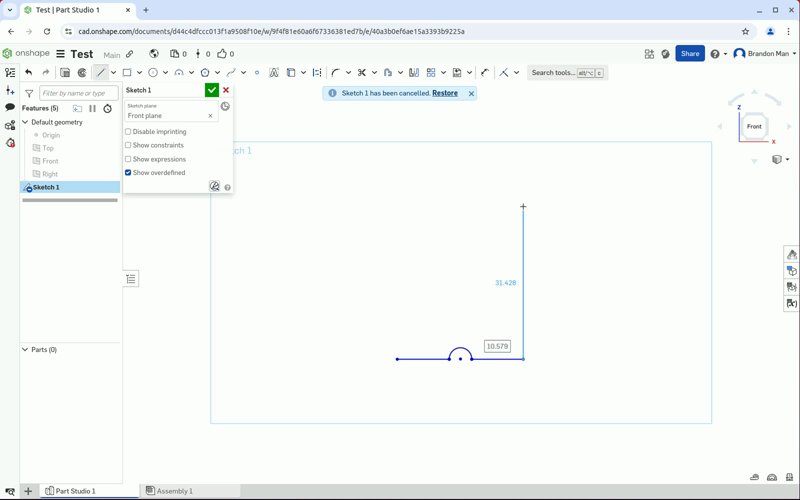
key_up(shift)
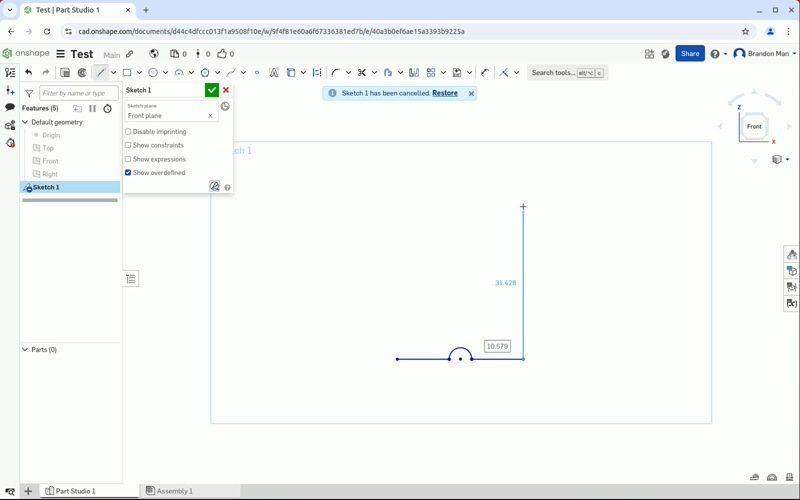
key_down(shift)
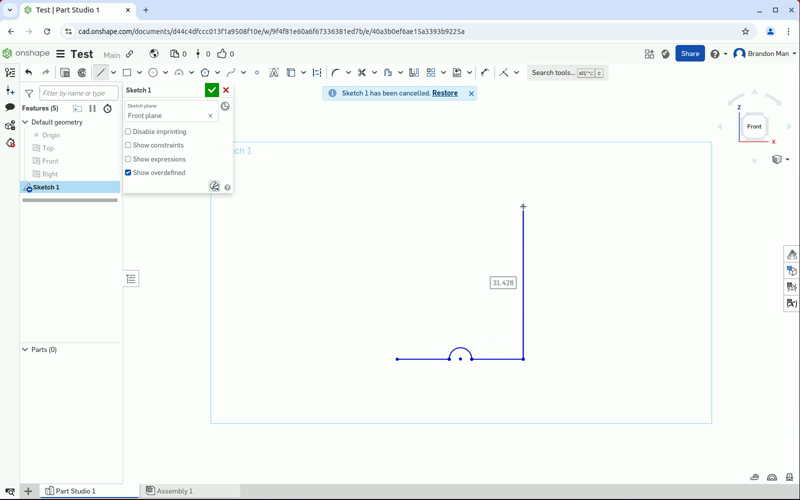
mouse_move(553, 206)
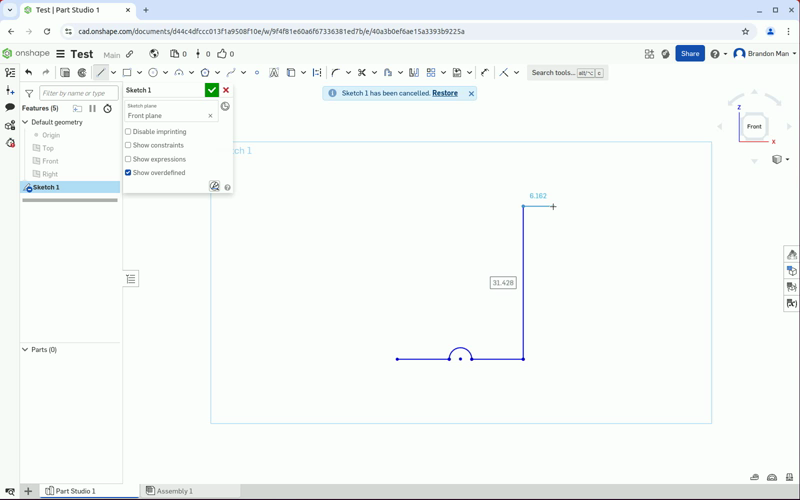
mouse_move(471, 206)
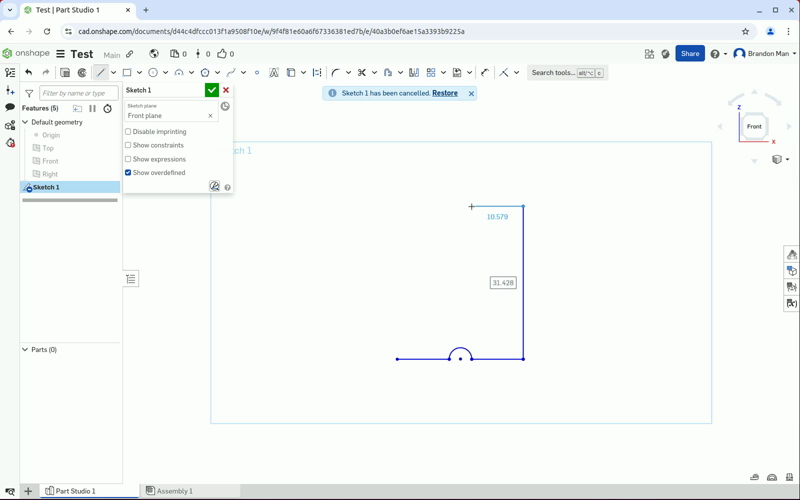
click(471, 206)
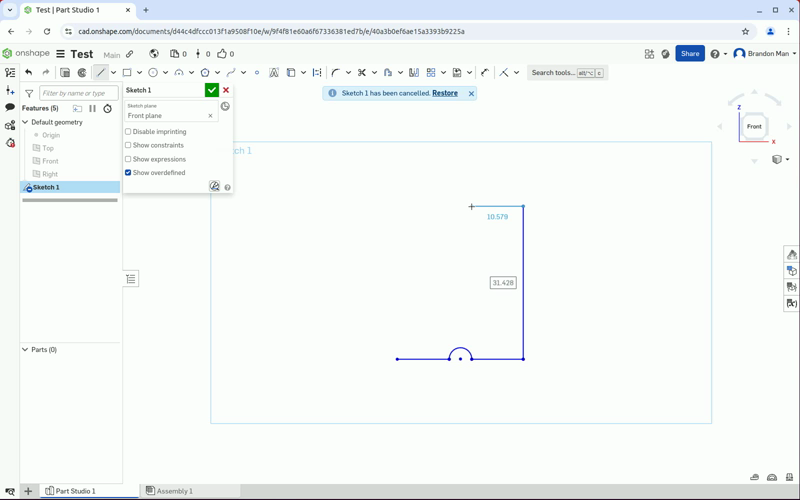
key_up(shift)
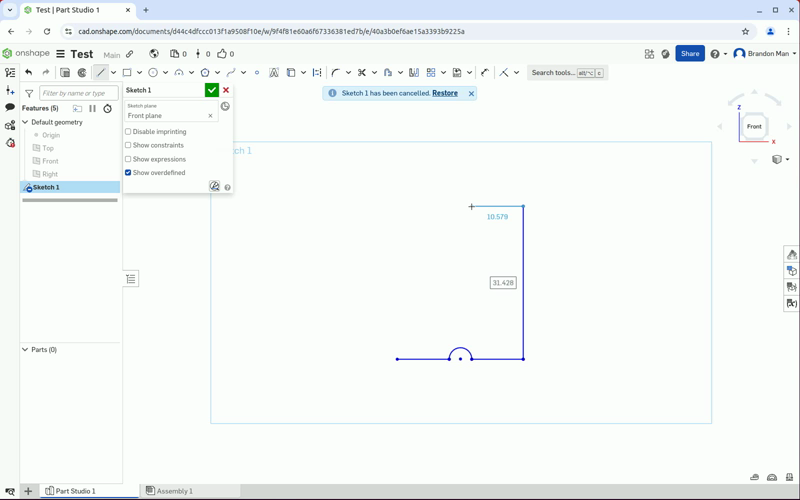
key(esc)
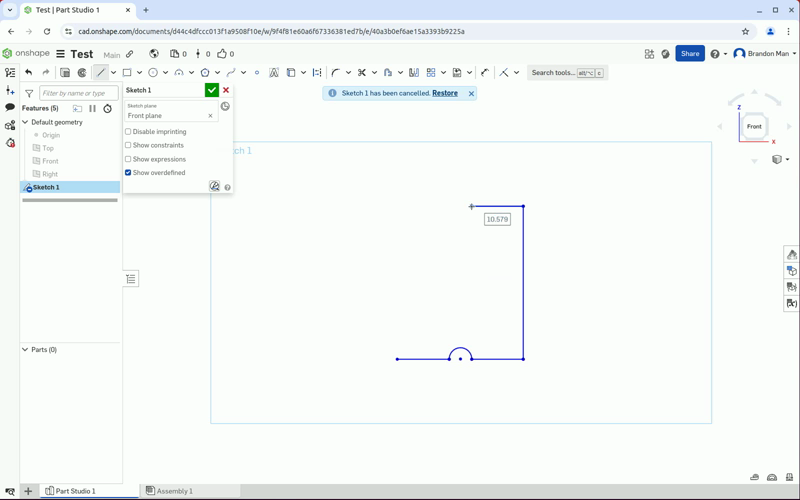
key(a)
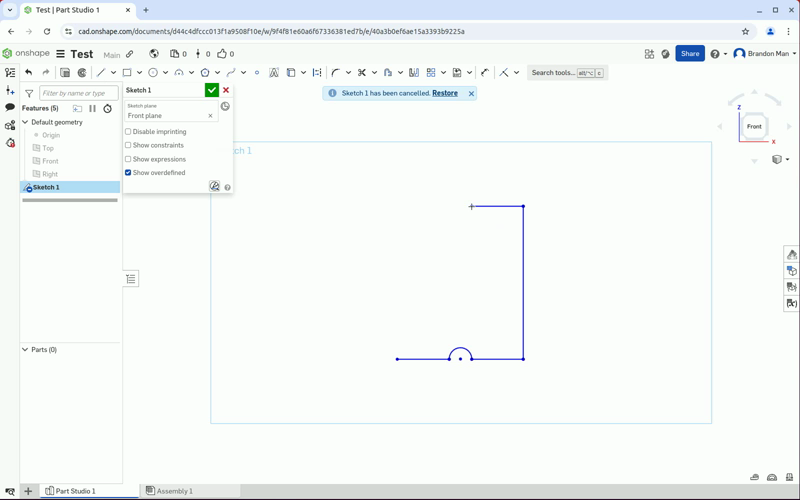
mouse_move(471, 206)
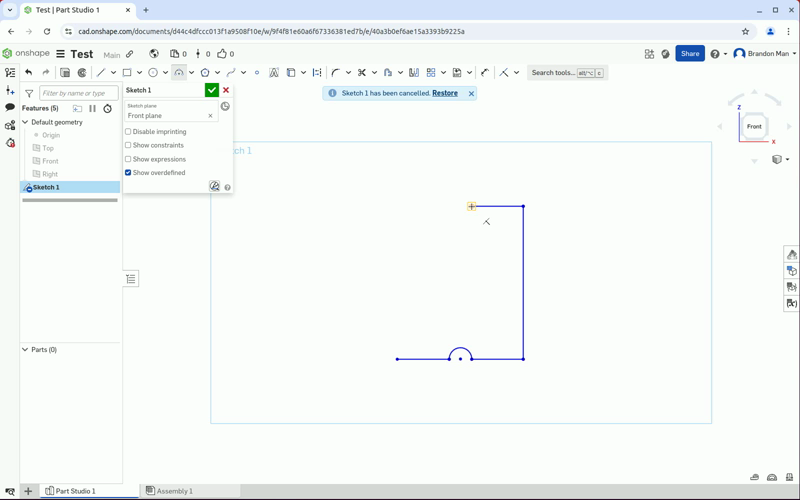
click(471, 206)
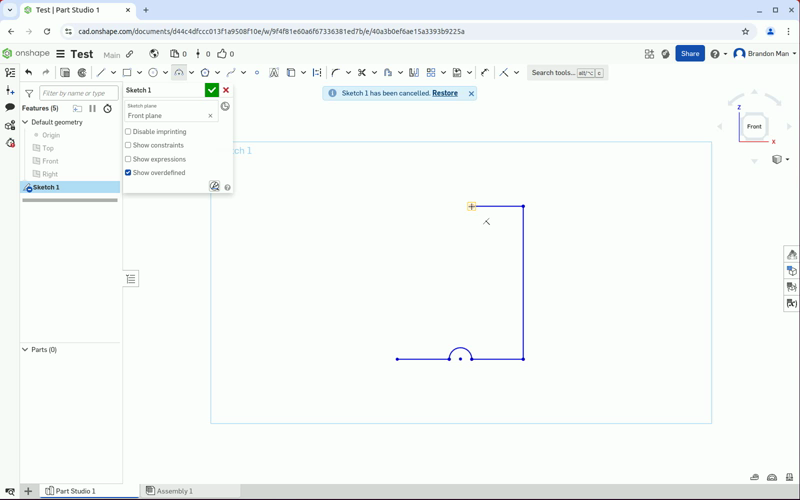
key_down(shift)
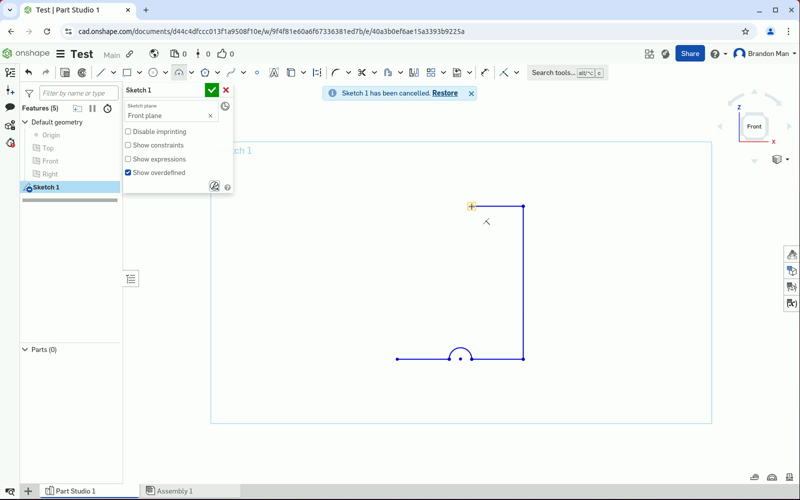
mouse_move(449, 206)
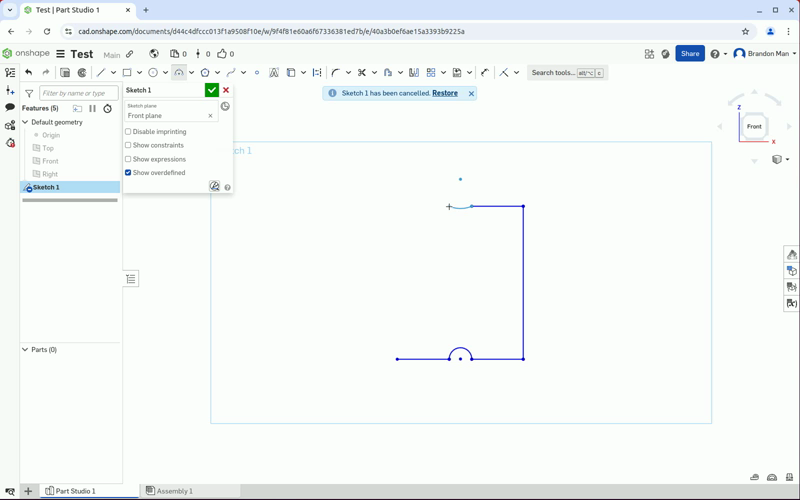
click(449, 206)
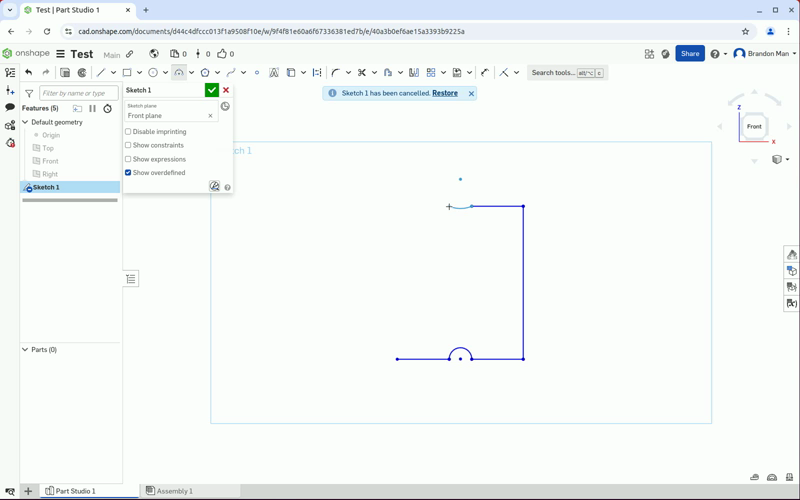
mouse_move(460, 217)
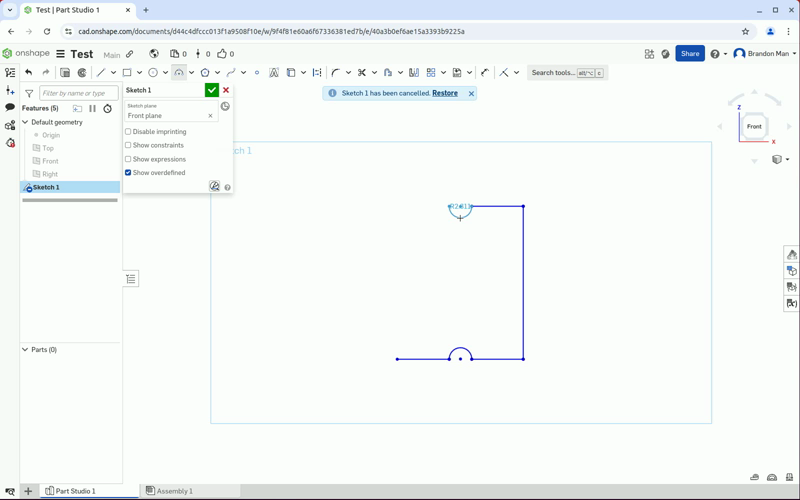
click(460, 217)
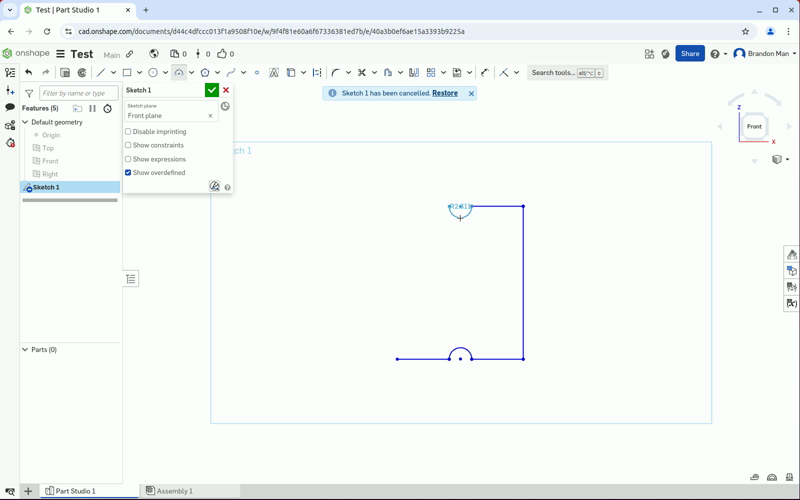
key_up(shift)
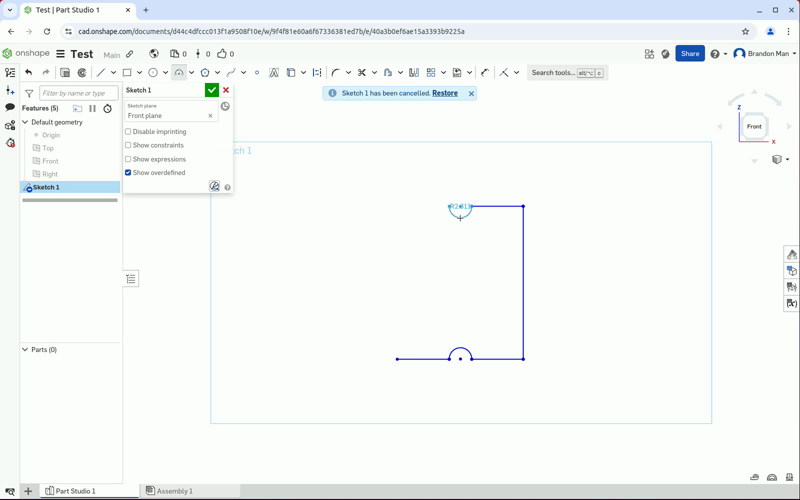
key(esc)
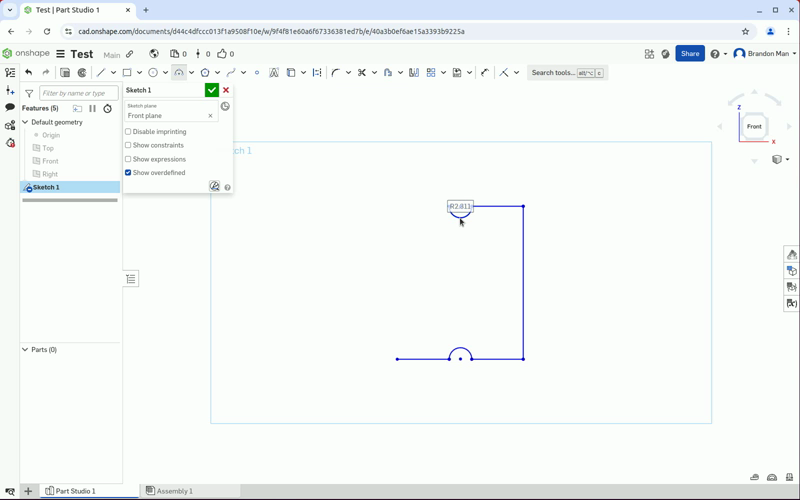
key(l)
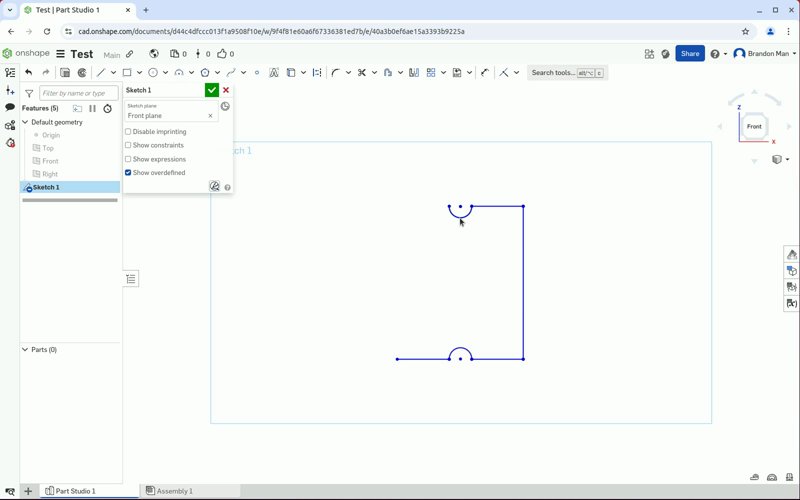
mouse_move(449, 206)
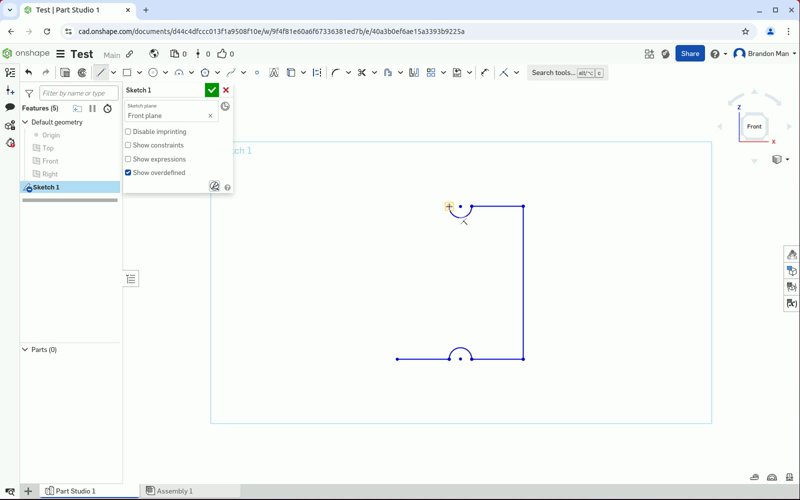
click(449, 206)
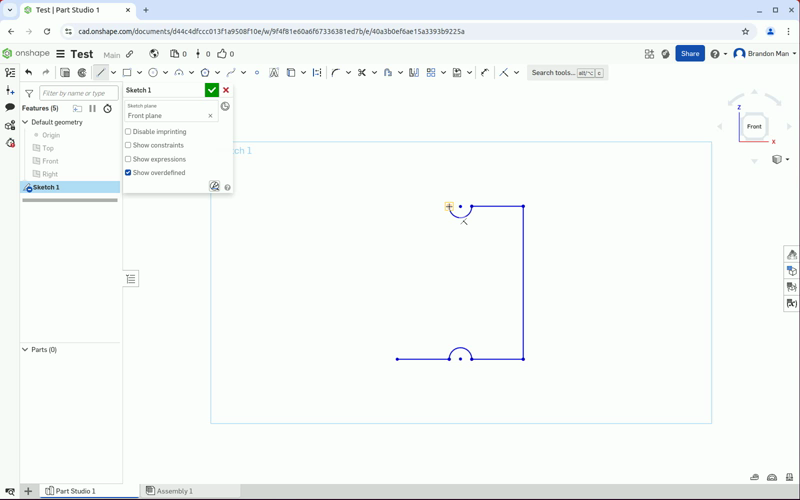
key_down(shift)
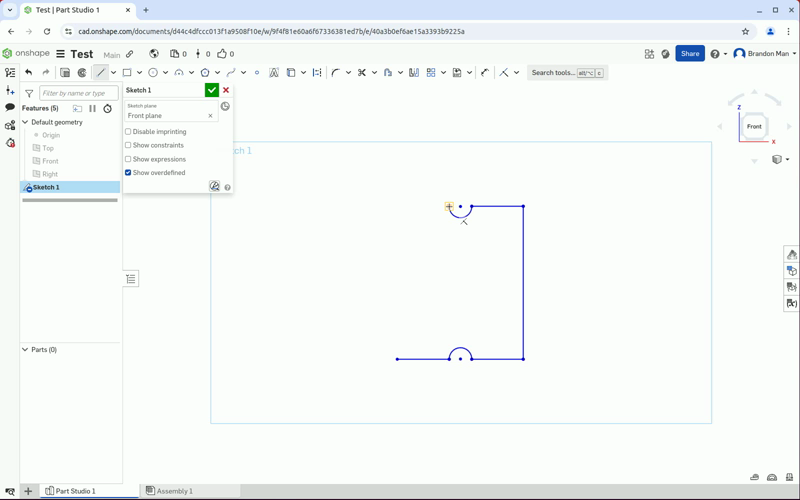
mouse_move(479, 206)
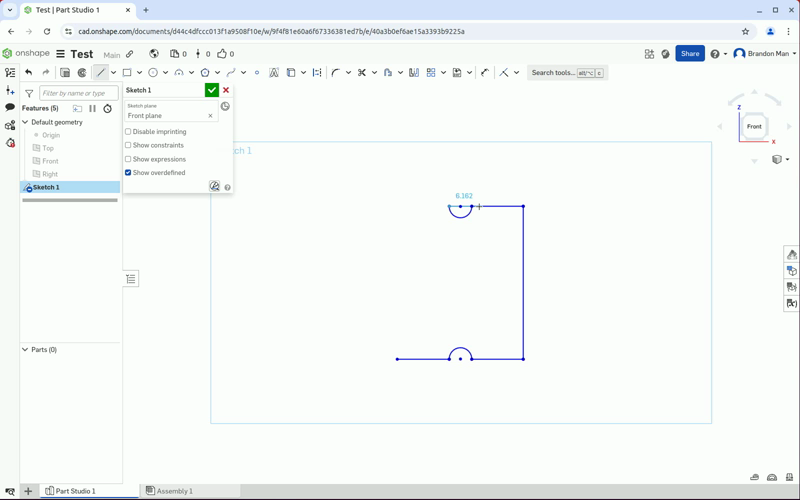
mouse_move(397, 206)
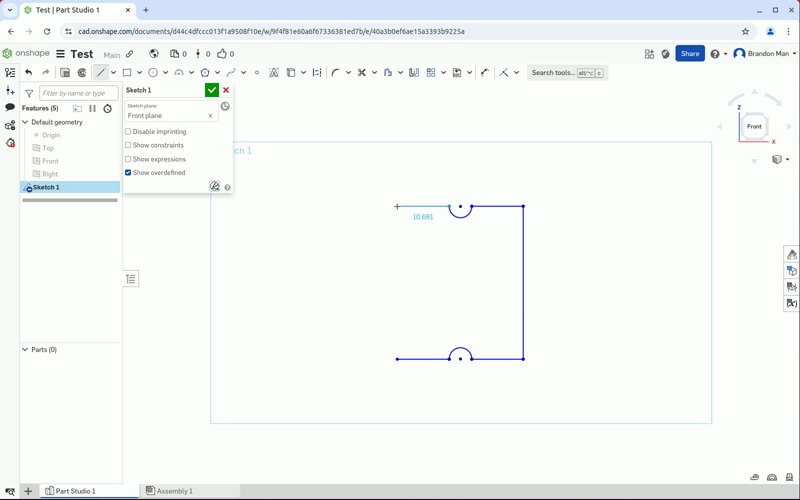
click(397, 206)
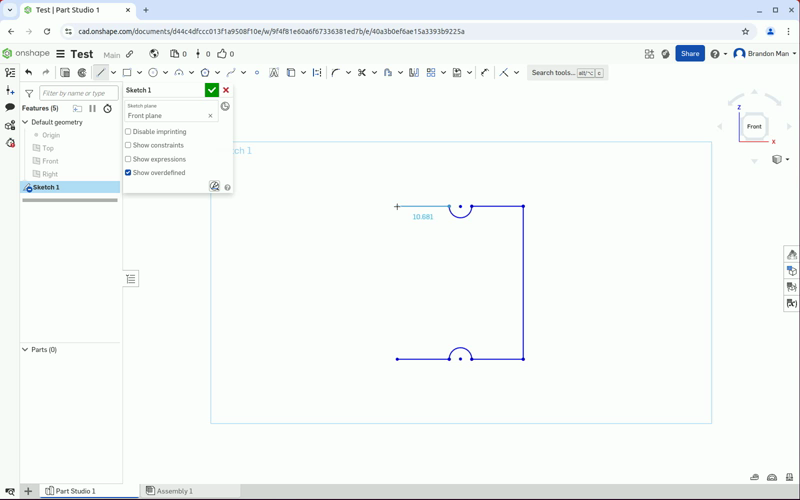
key_up(shift)
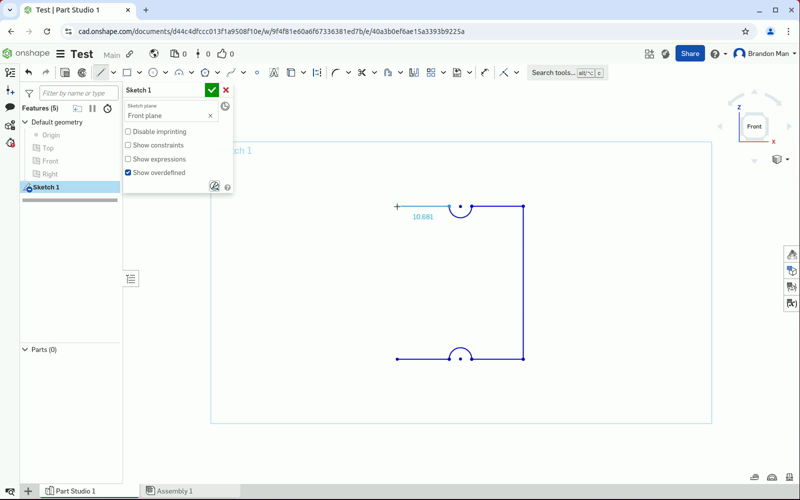
key_down(shift)
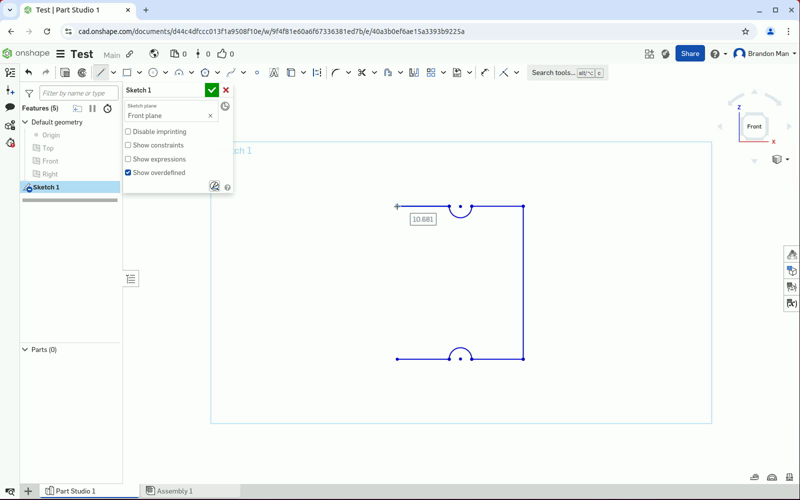
mouse_move(397, 359)
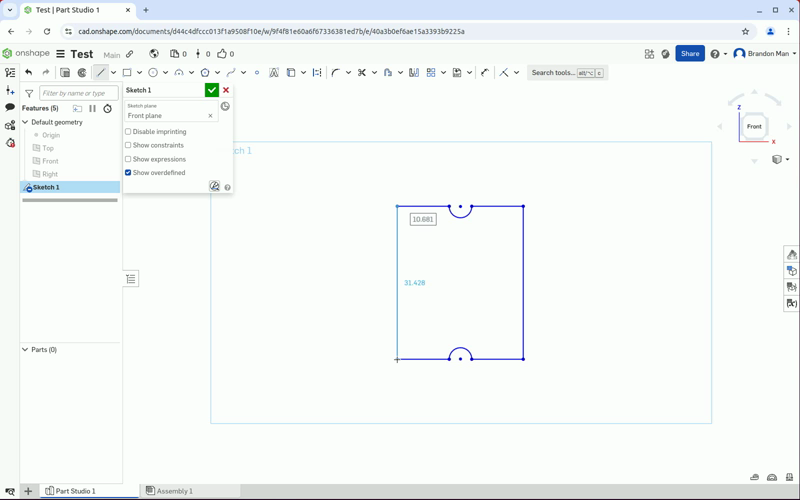
key_up(shift)
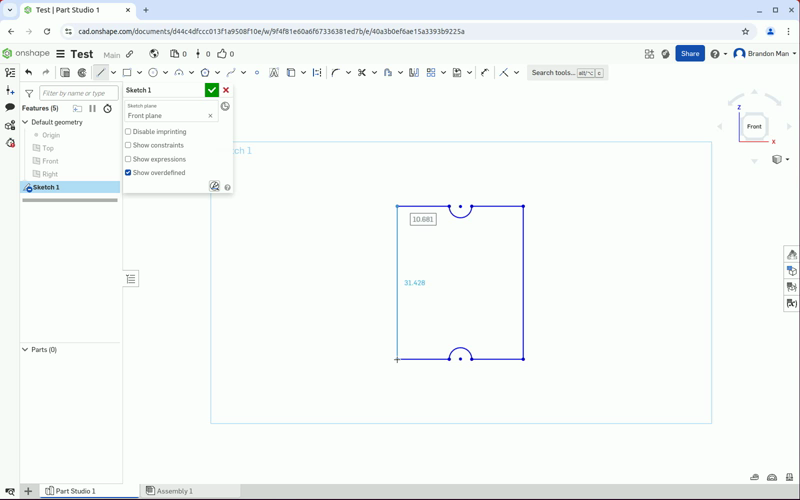
click(397, 359)
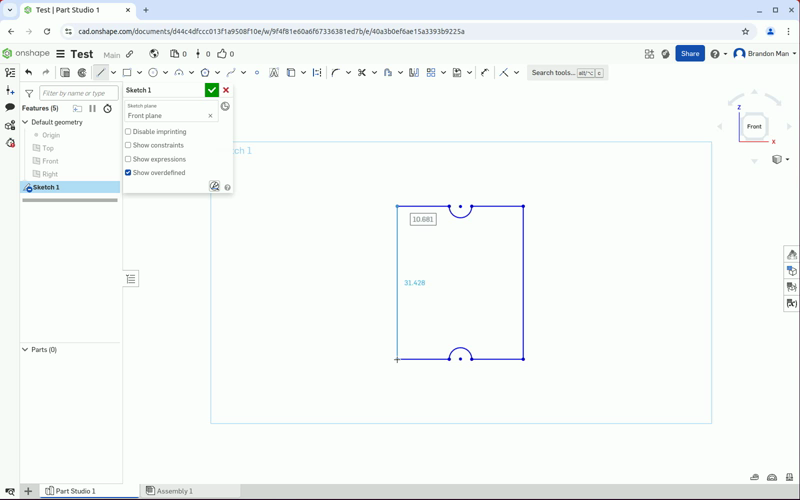
key(esc)
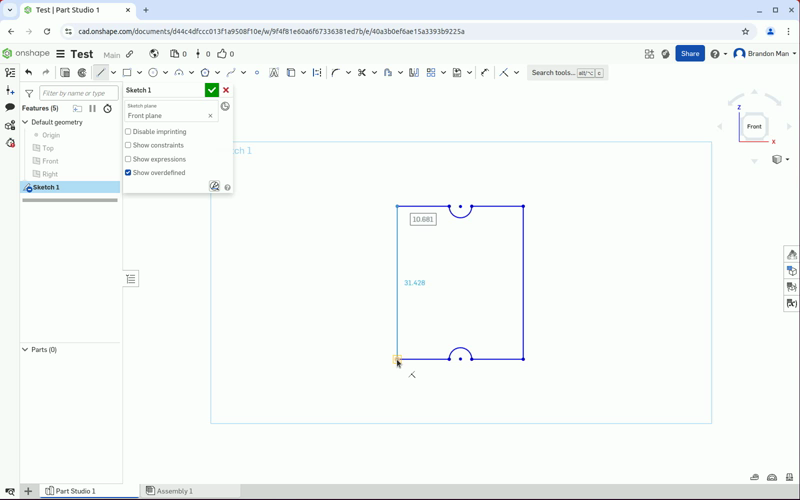
key(c)
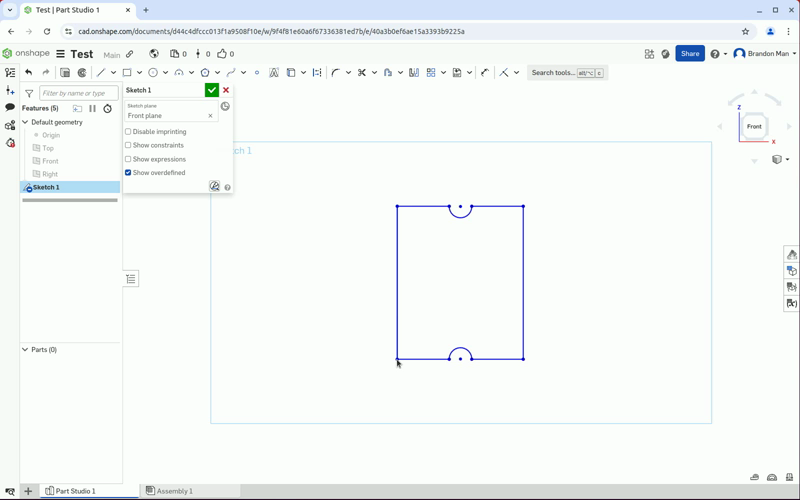
key_down(shift)
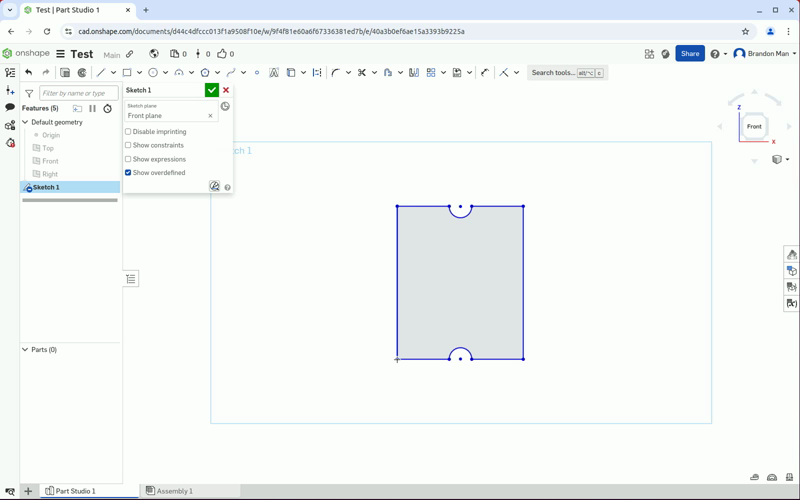
mouse_move(460, 281)
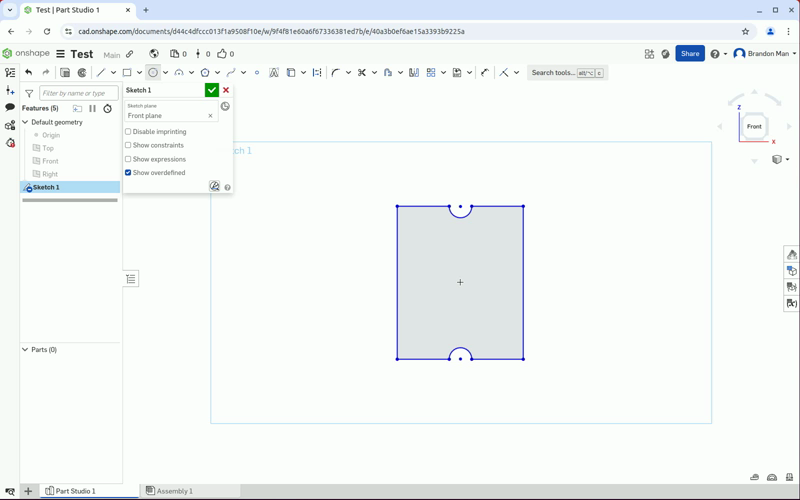
click(460, 281)
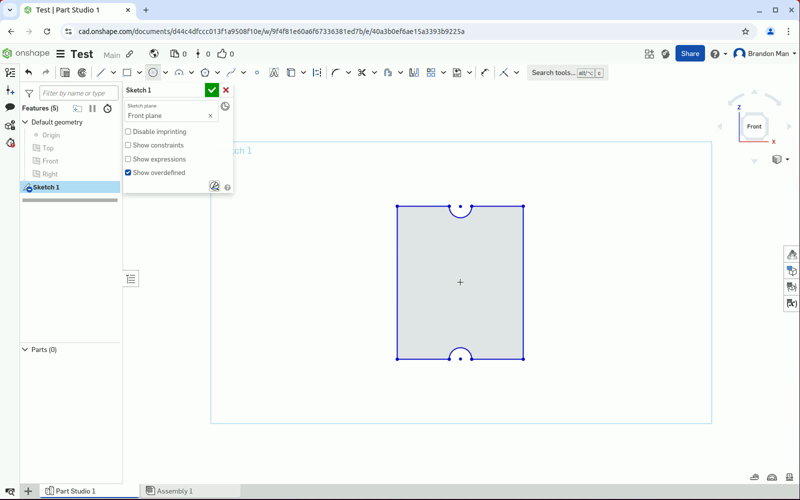
key_up(shift)
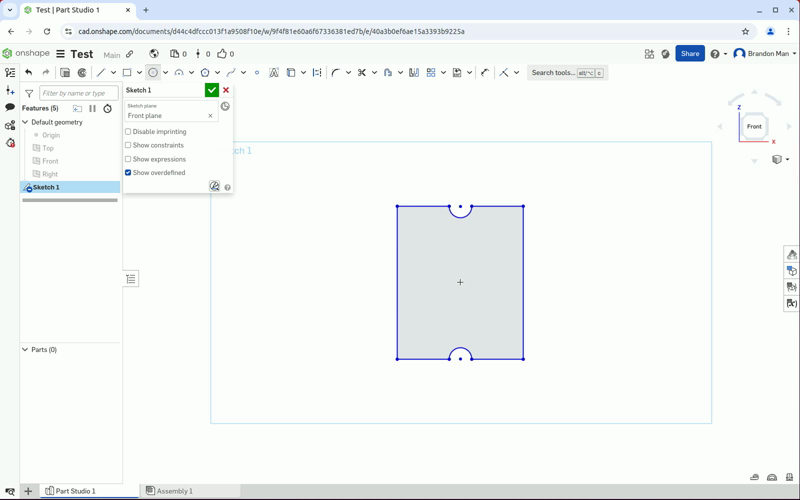
mouse_move(518, 281)
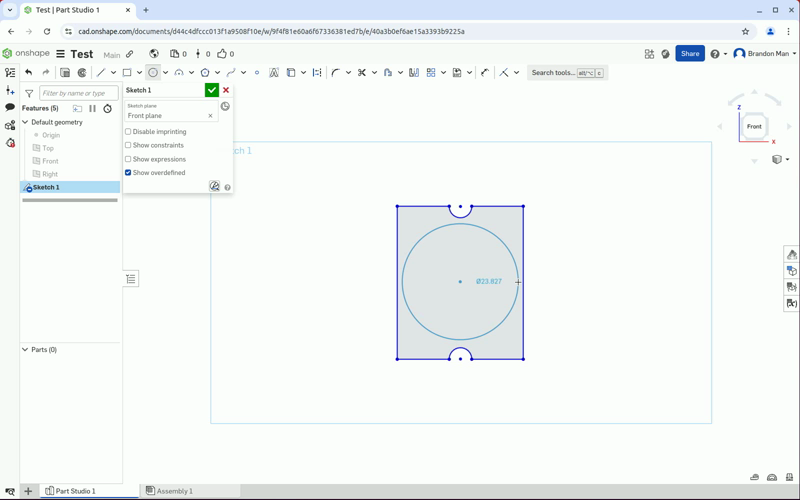
click(518, 281)
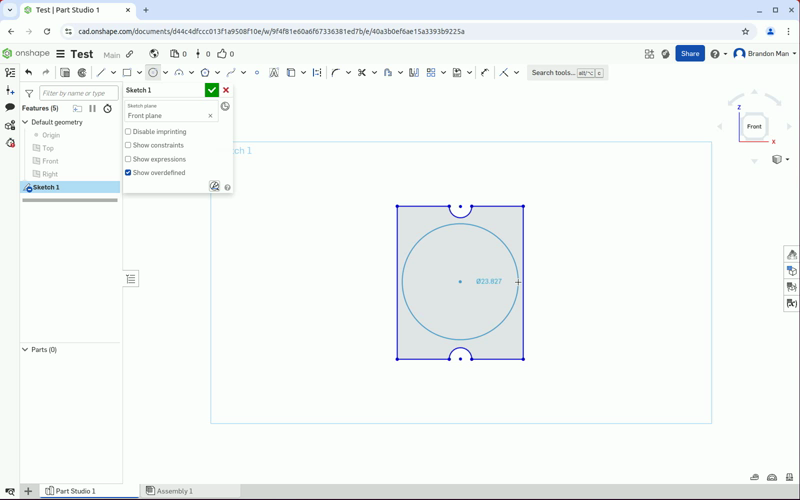
key(esc)
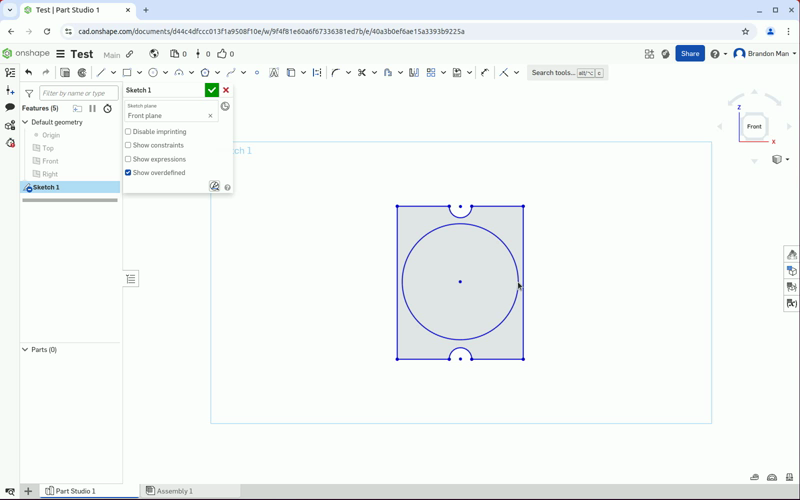
mouse_move(423, 229)
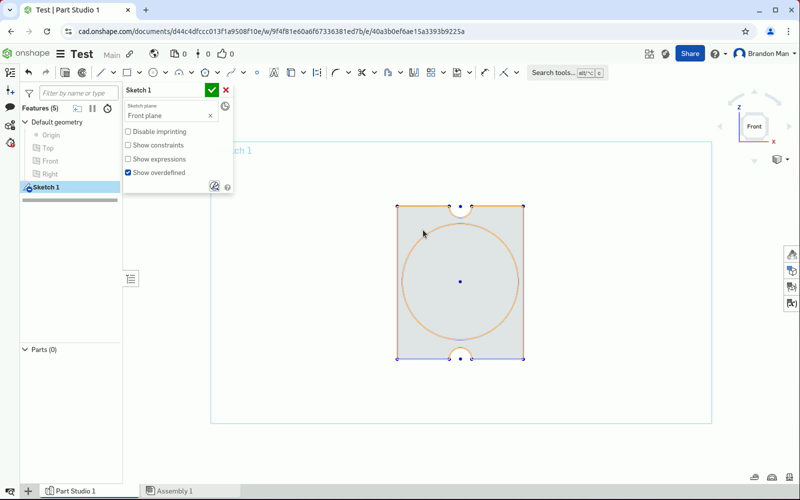
click(423, 229)
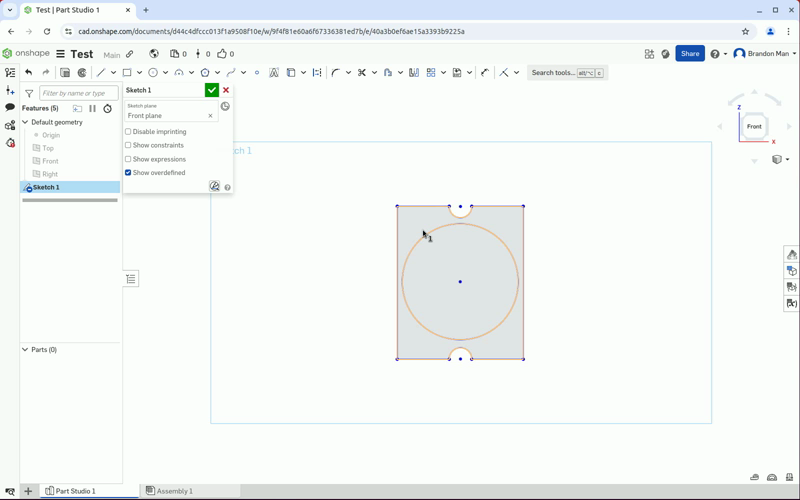
mouse_move(73, 352)
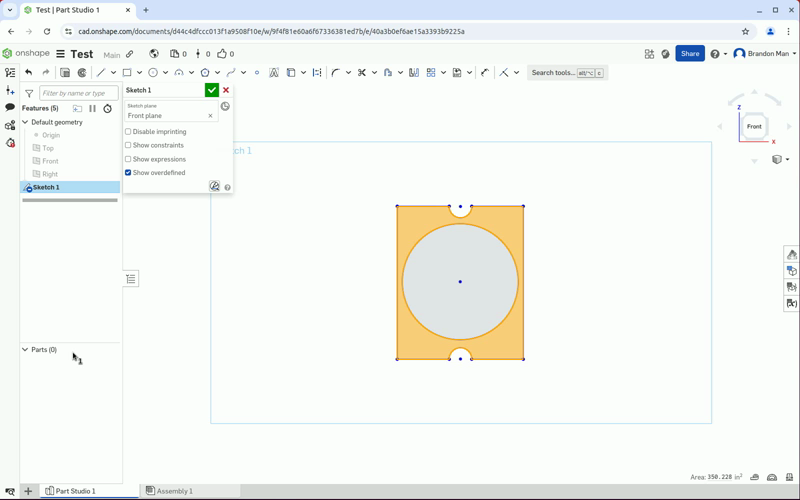
key(shift+y)
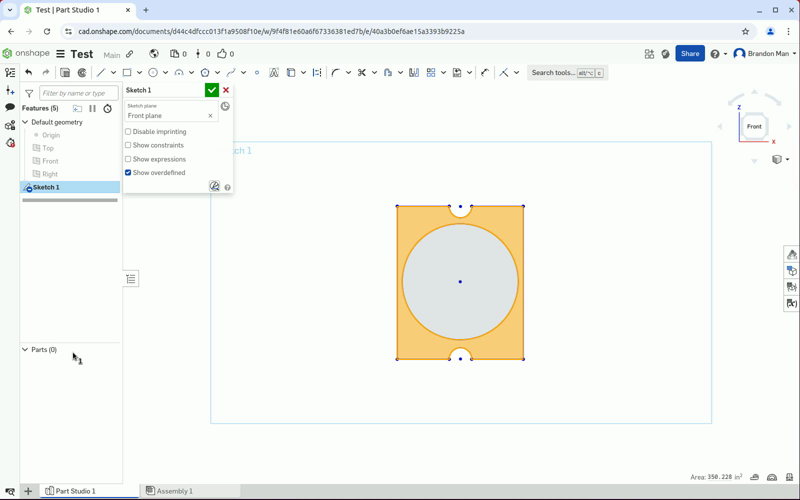
key(shift+e)
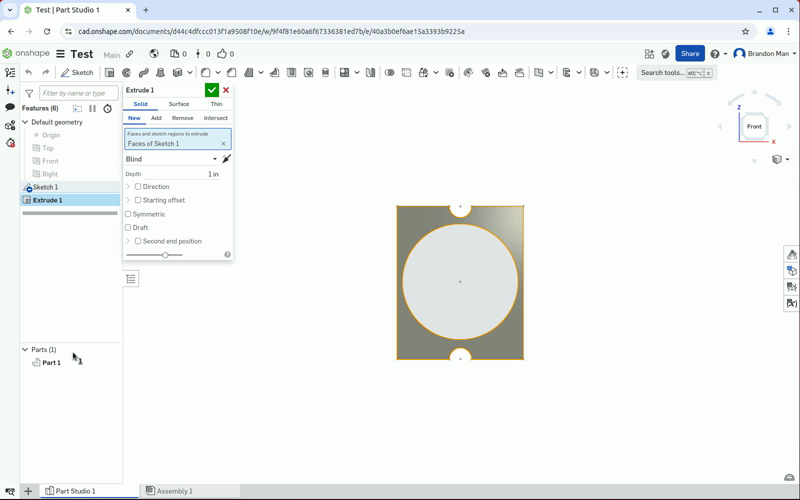
mouse_move(143, 106)
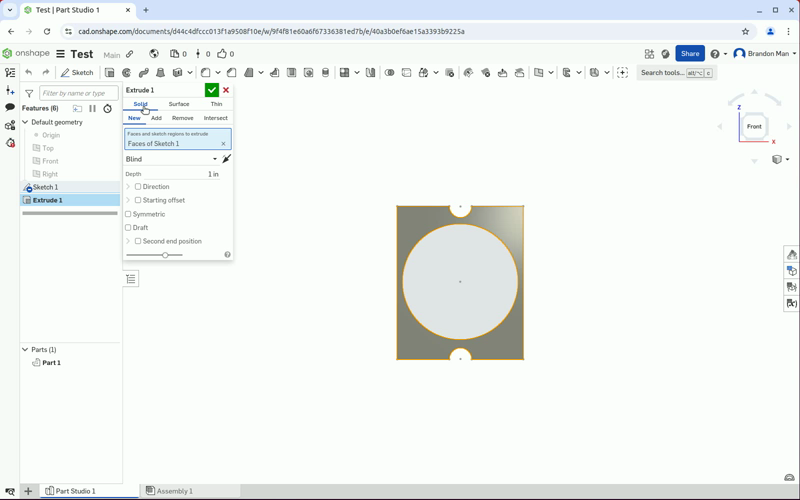
click(143, 106)
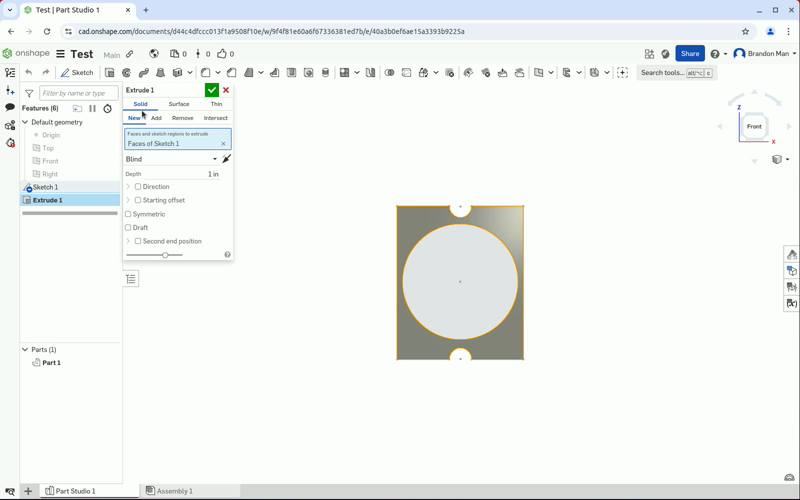
mouse_move(137, 120)
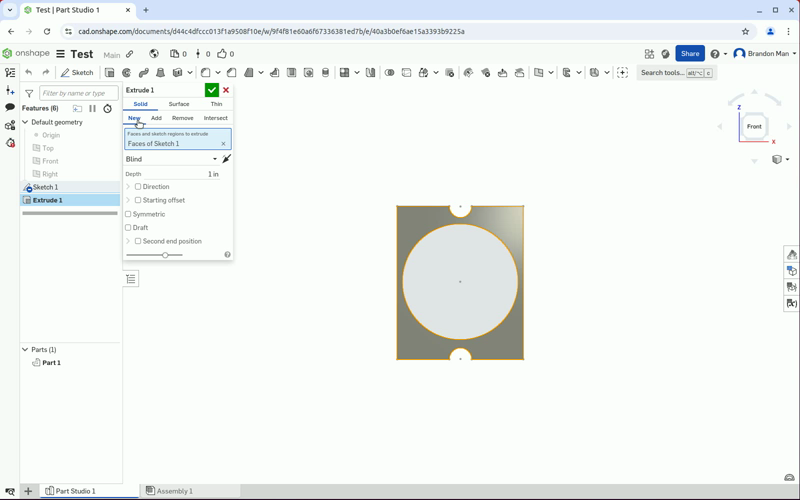
click(137, 120)
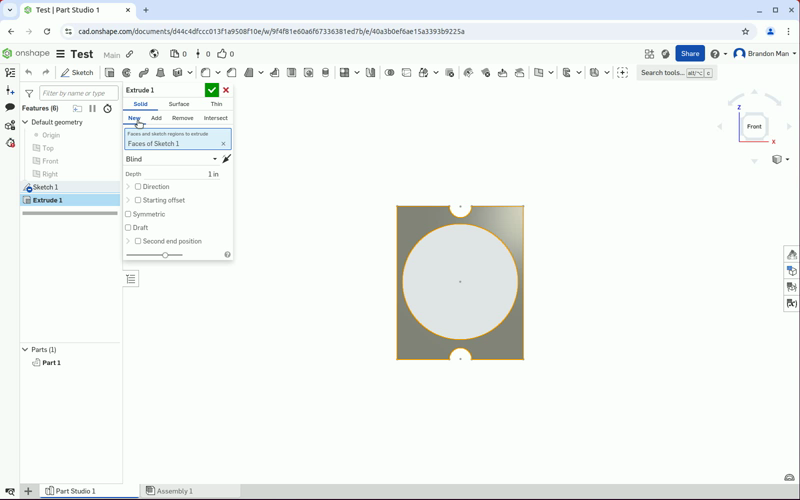
key(tab, 4)
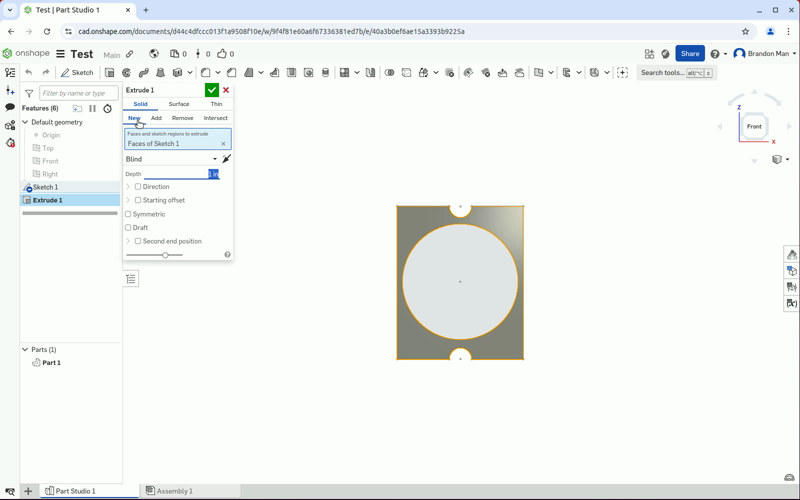
text(3.851)
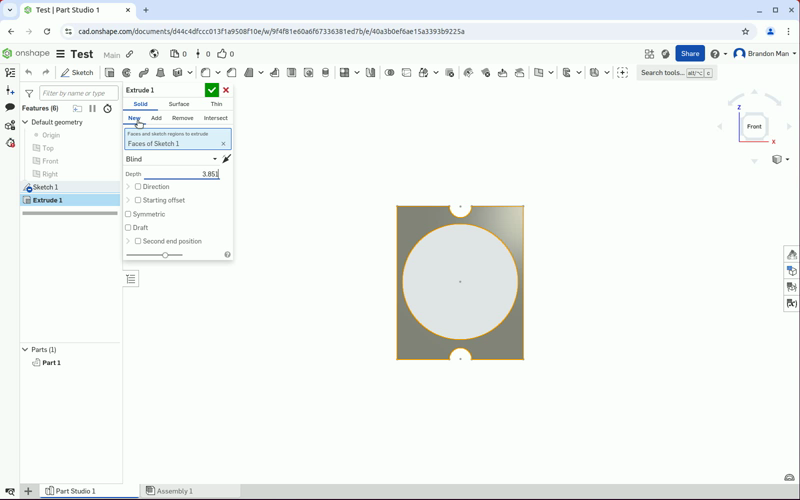
key(enter)
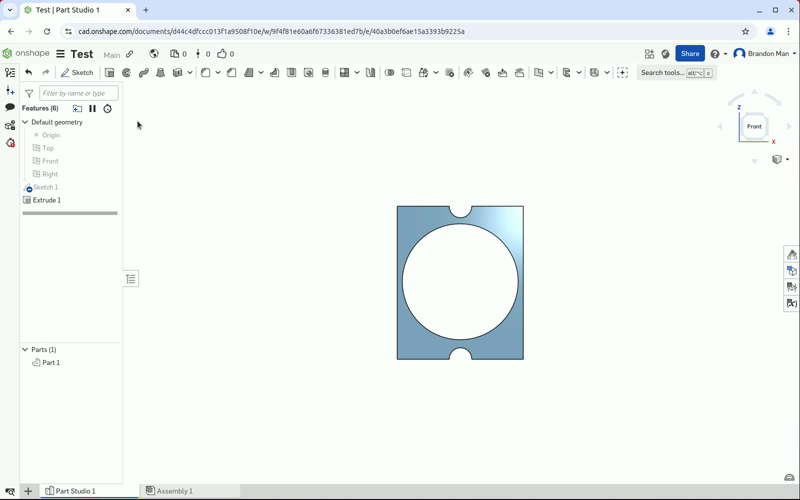
key(shift+h)
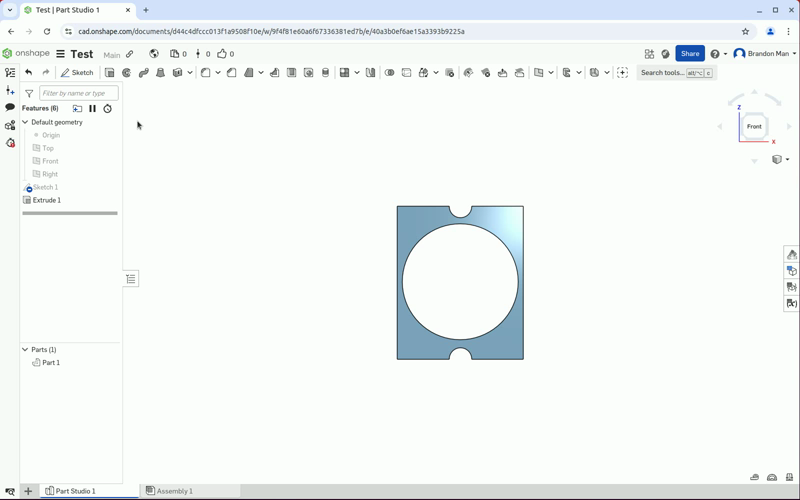
key(shift+h)
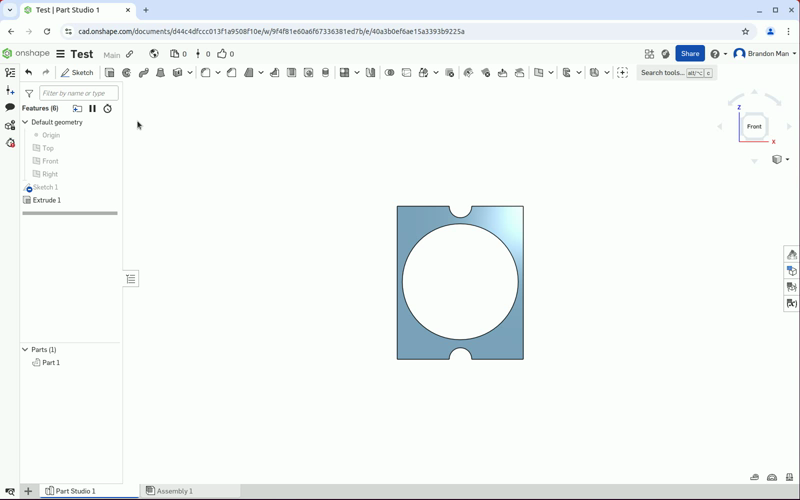
mouse_move(73, 189)
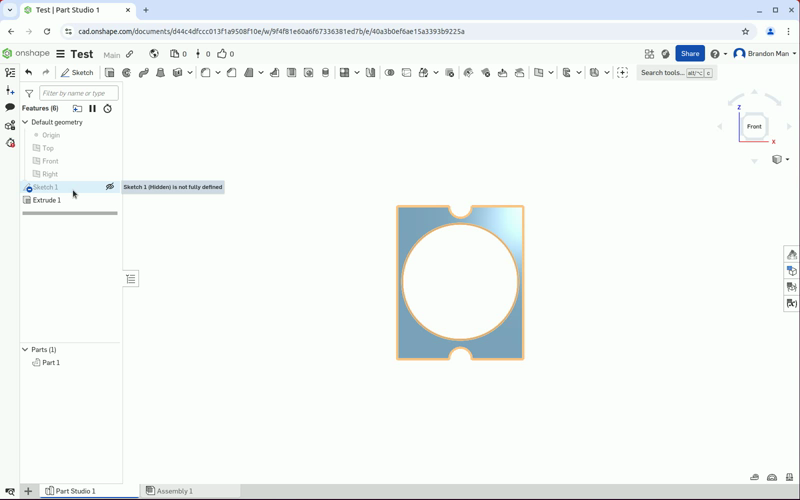
click(73, 189)
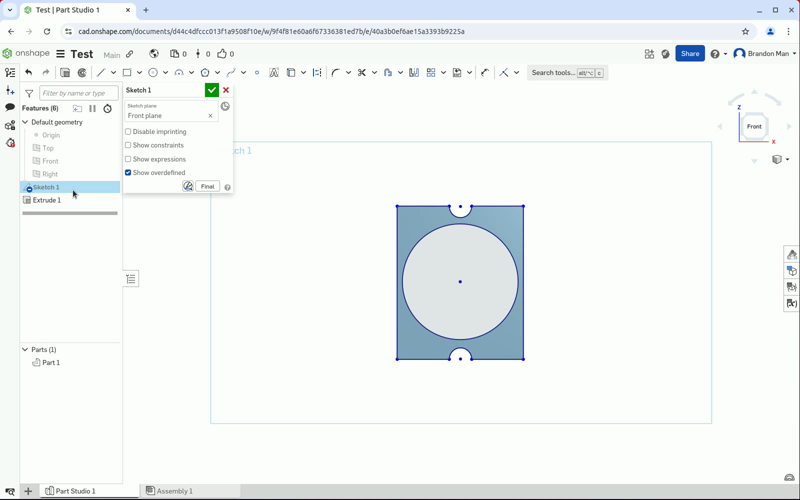
mouse_move(229, 92)
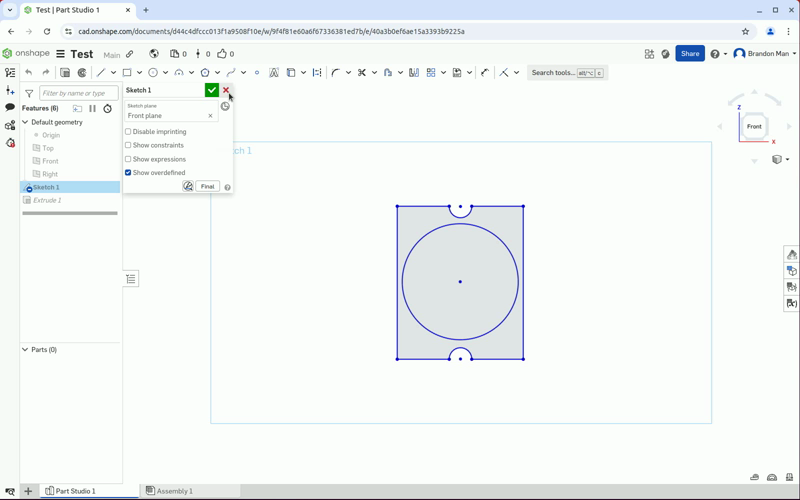
click(229, 92)
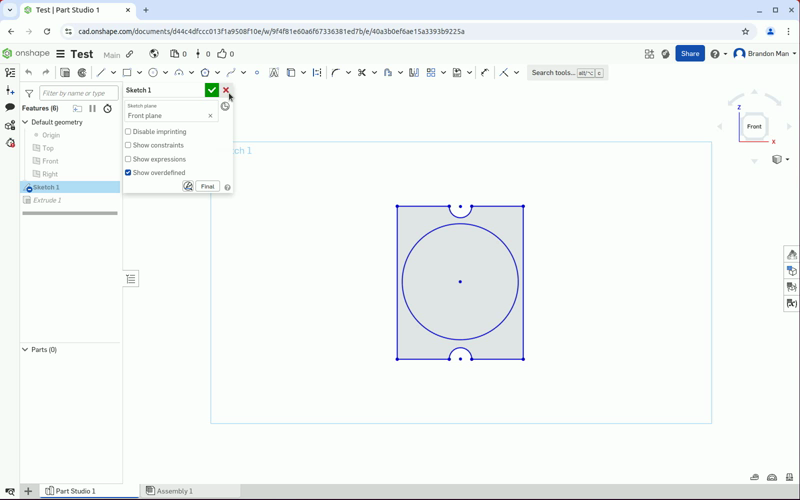
key(shift+s)
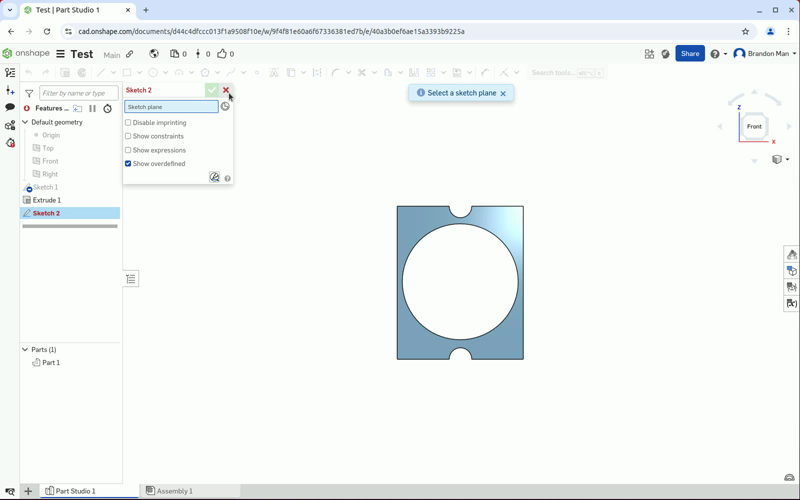
mouse_move(73, 163)
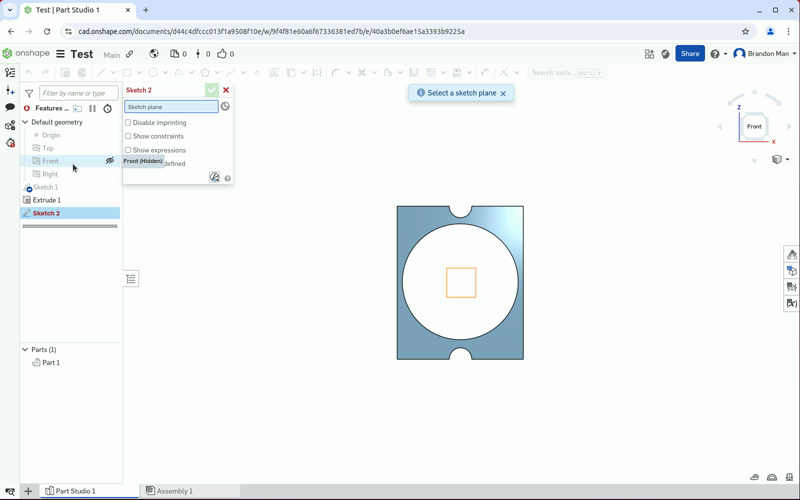
click(73, 163)
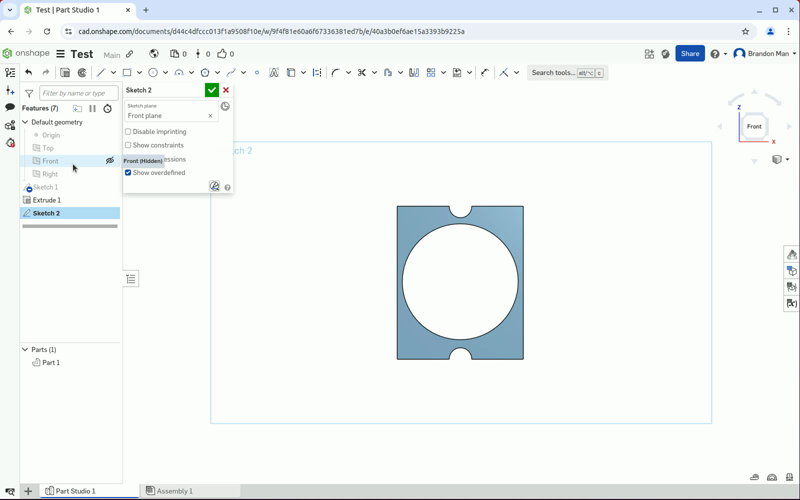
mouse_move(73, 352)
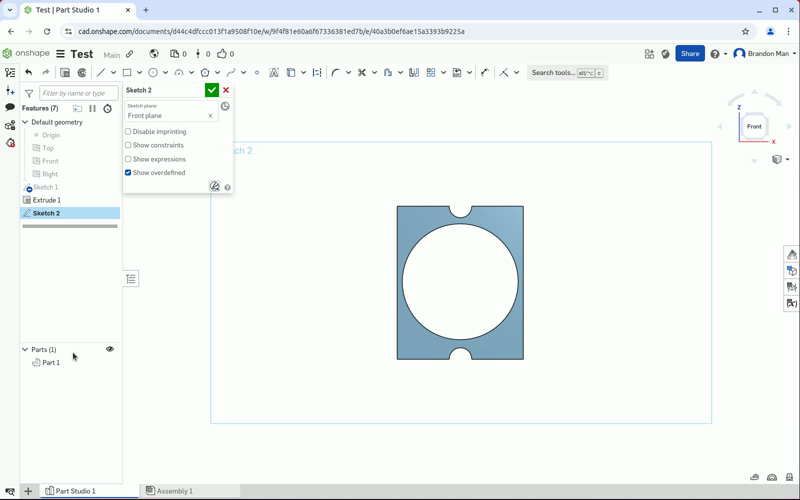
key(y)
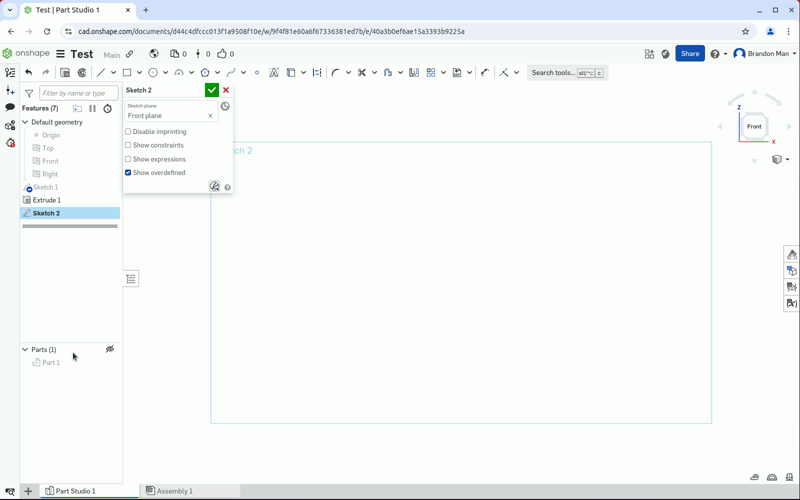
key(l)
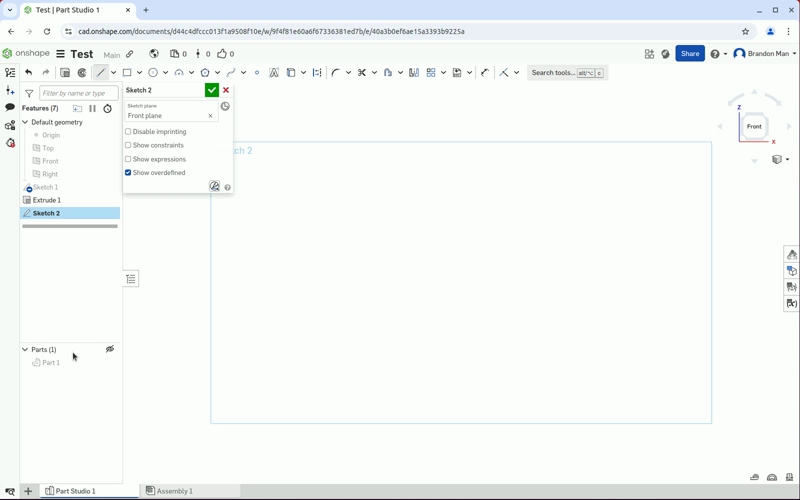
key_down(shift)
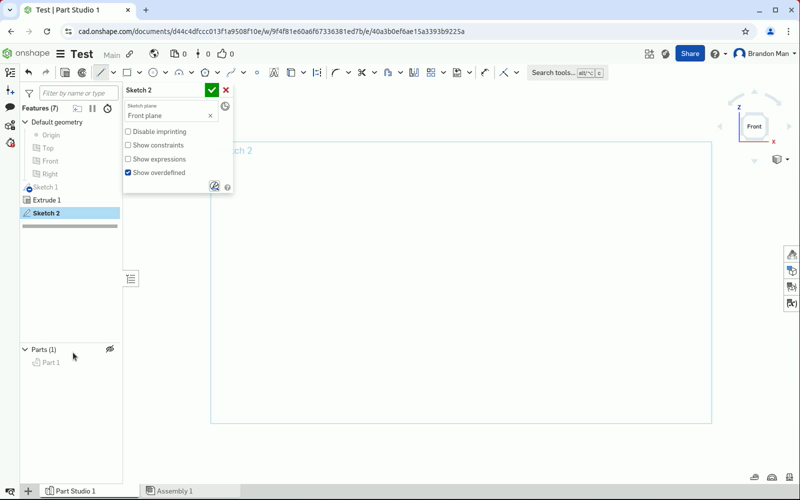
mouse_move(397, 206)
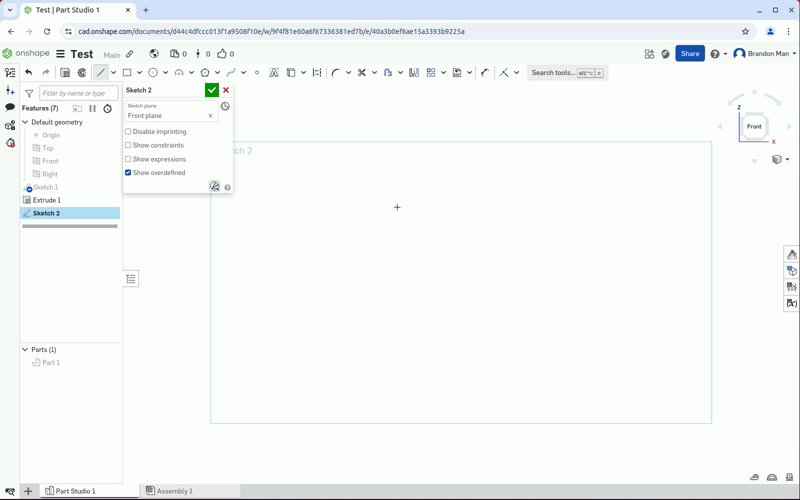
click(397, 206)
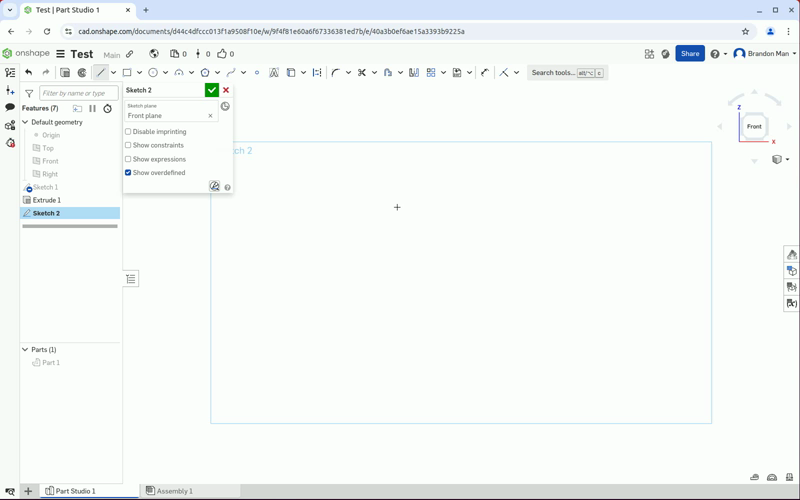
key_up(shift)
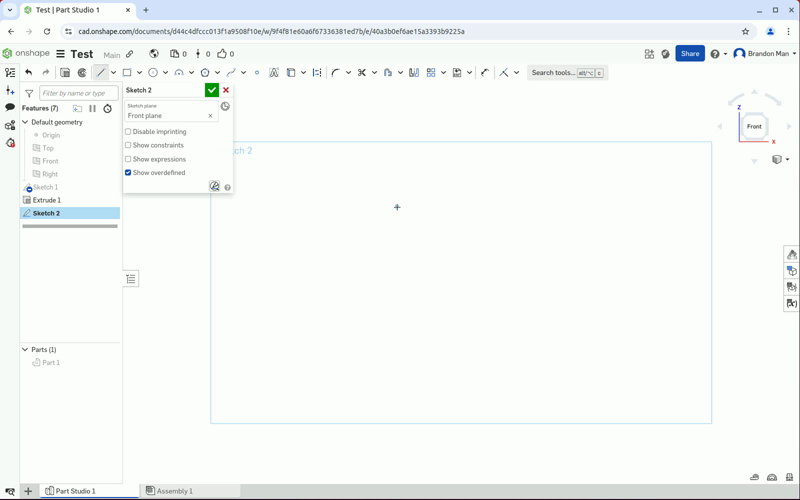
key_down(shift)
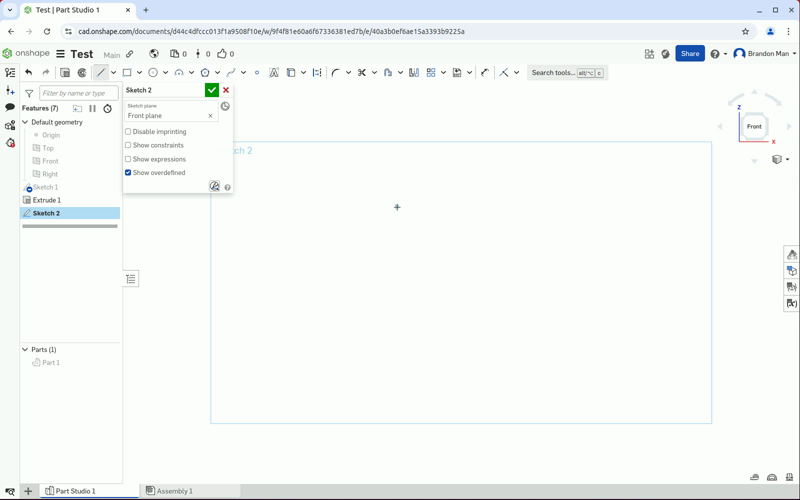
mouse_move(427, 206)
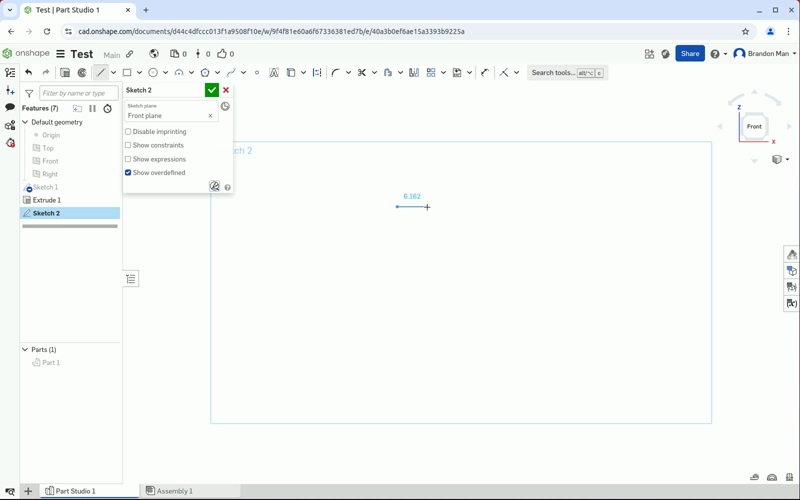
mouse_move(448, 206)
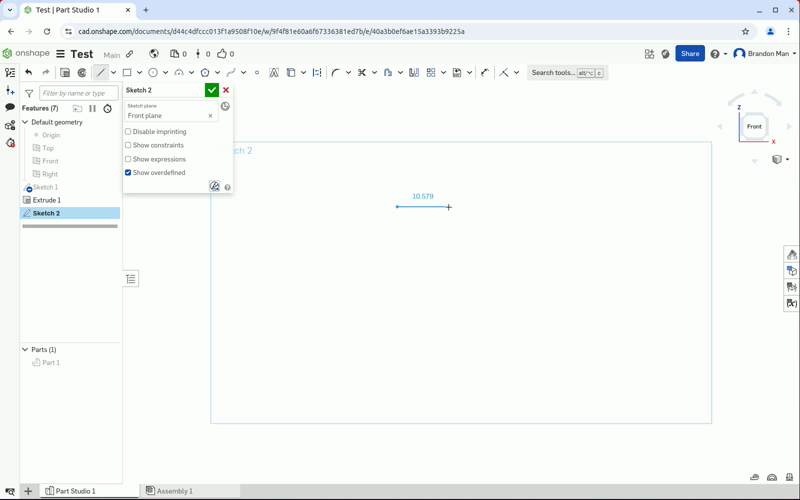
click(448, 206)
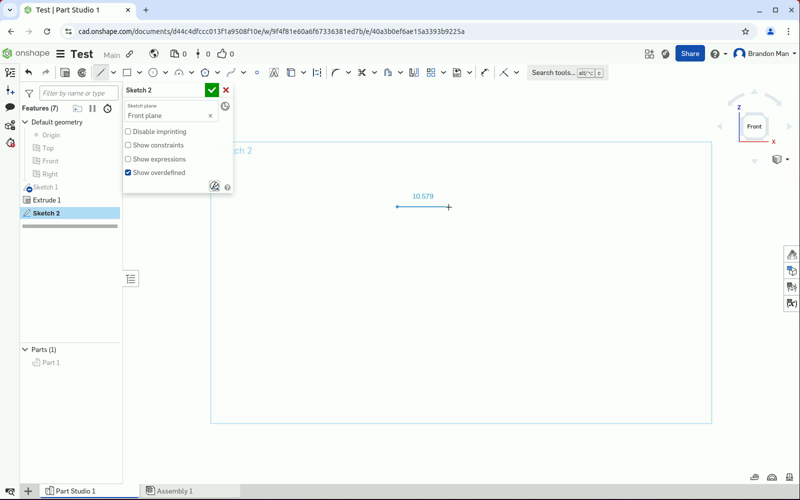
key_up(shift)
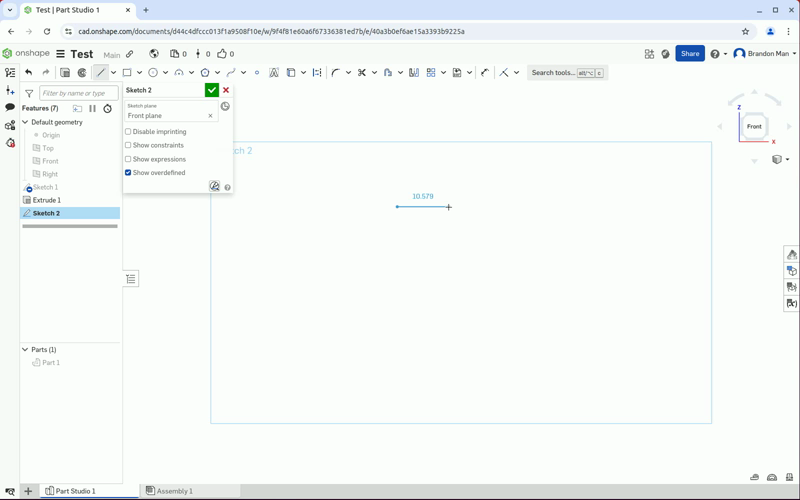
key(esc)
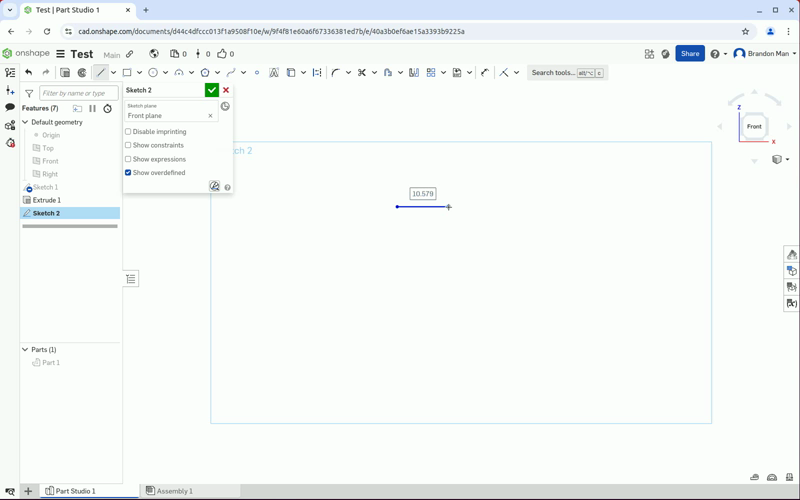
key(a)
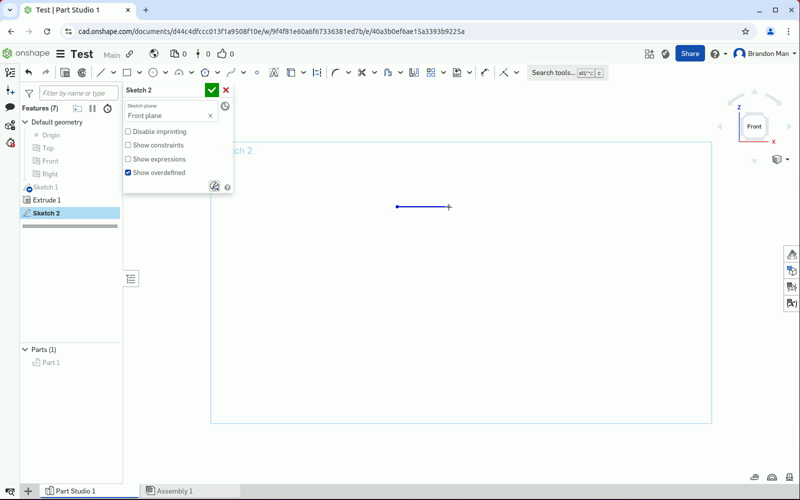
mouse_move(448, 206)
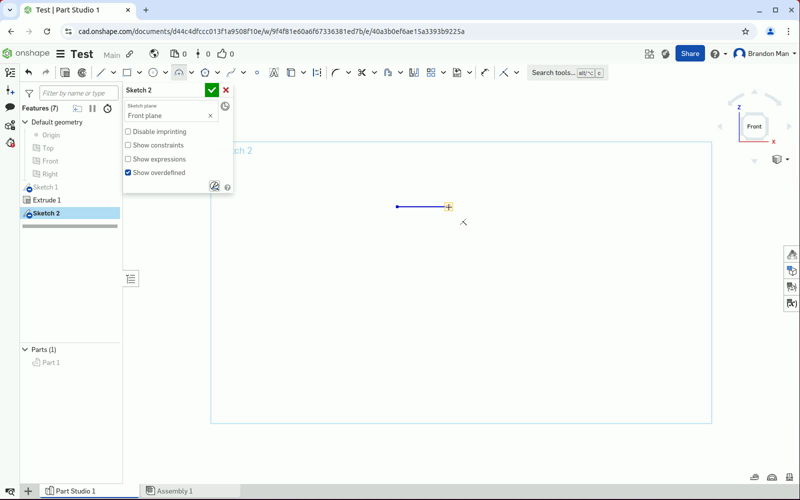
click(448, 206)
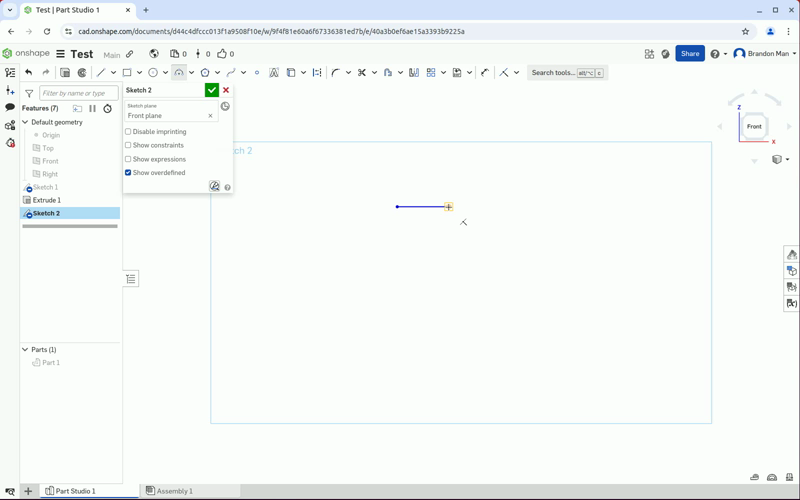
key_down(shift)
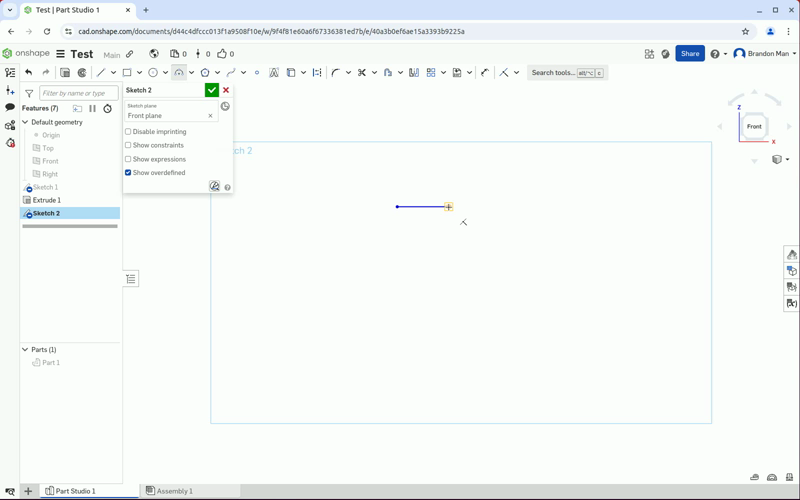
mouse_move(471, 206)
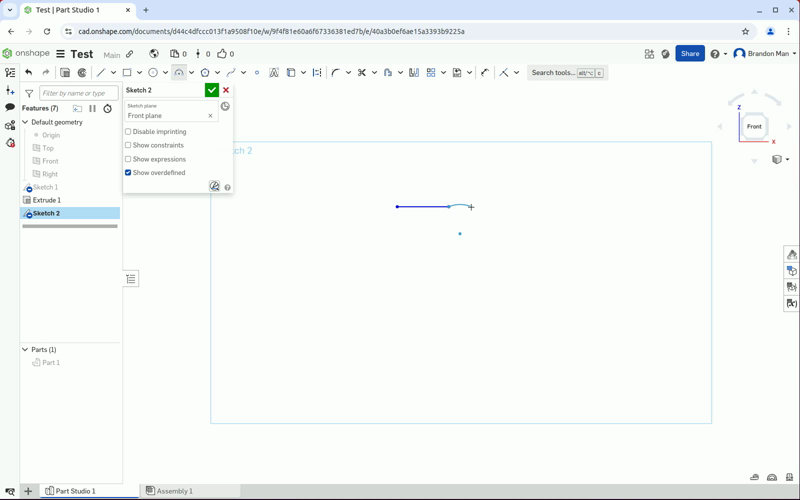
click(471, 206)
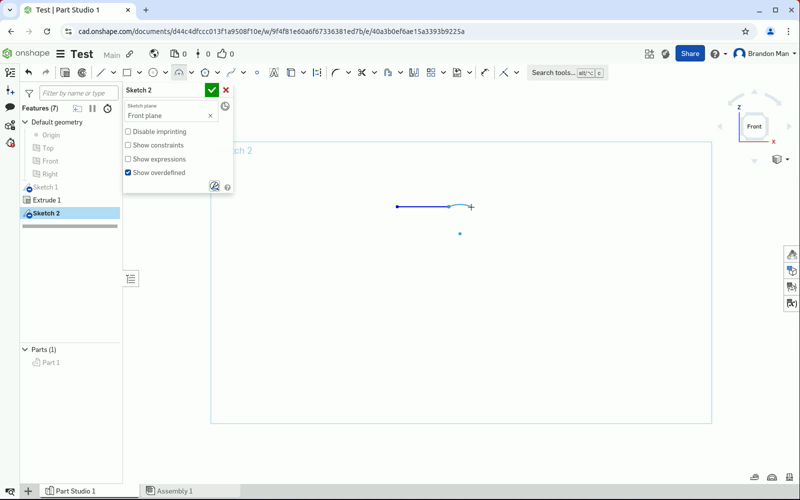
mouse_move(460, 195)
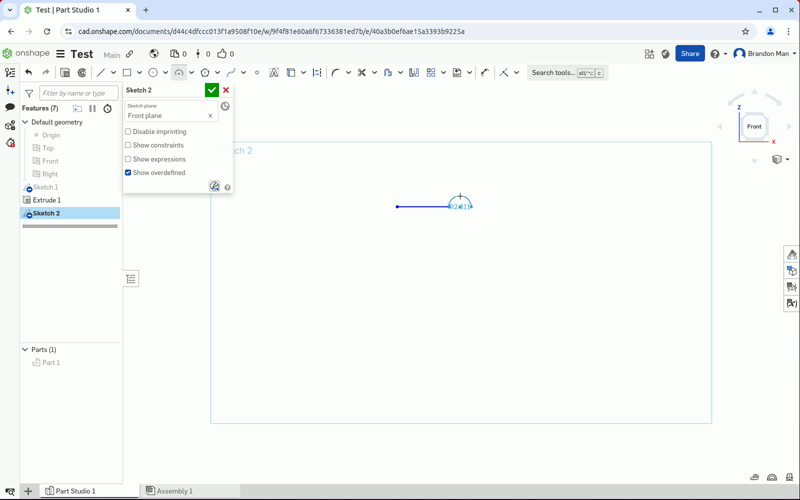
click(460, 195)
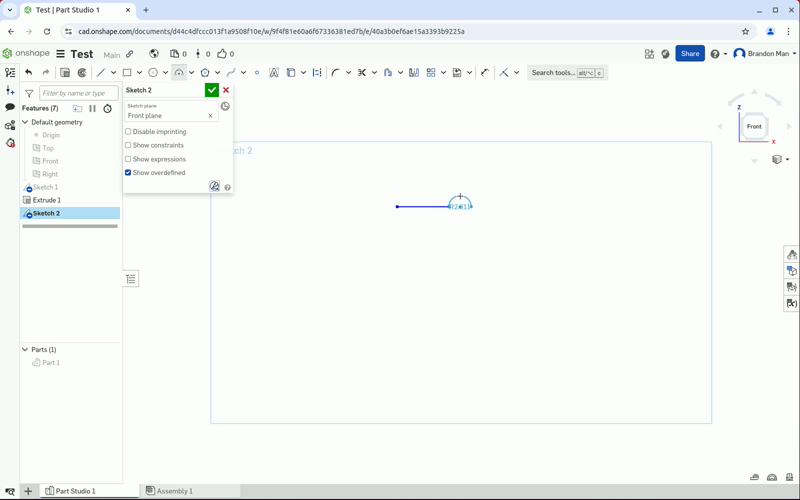
key_up(shift)
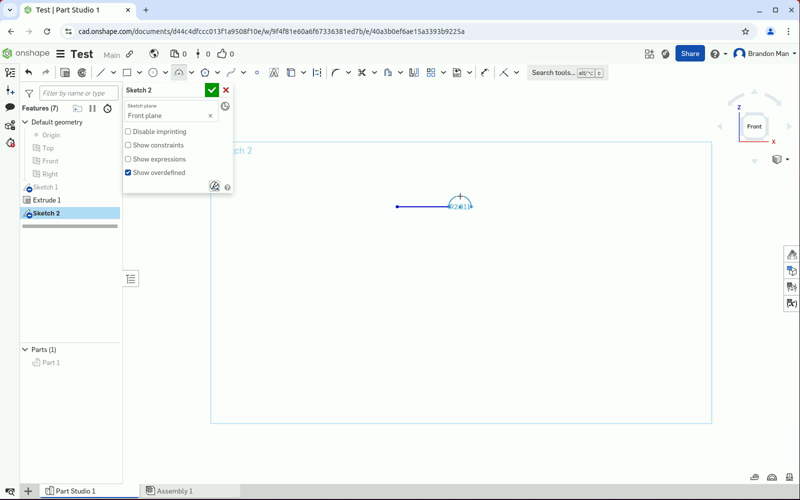
key(esc)
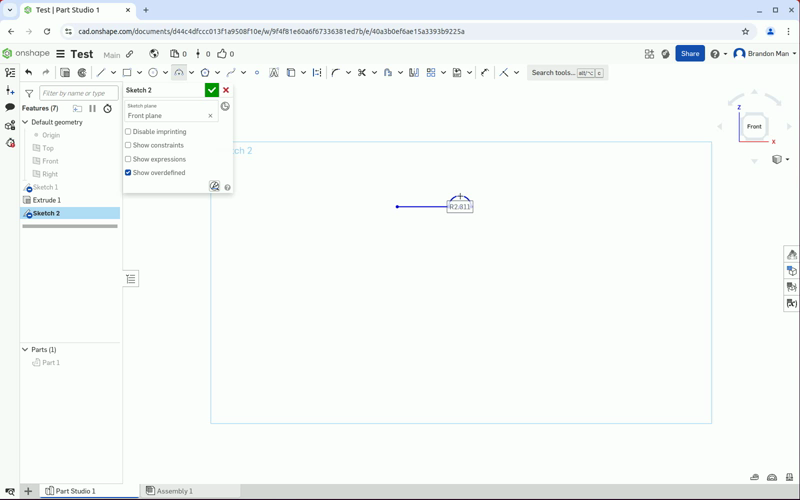
key(l)
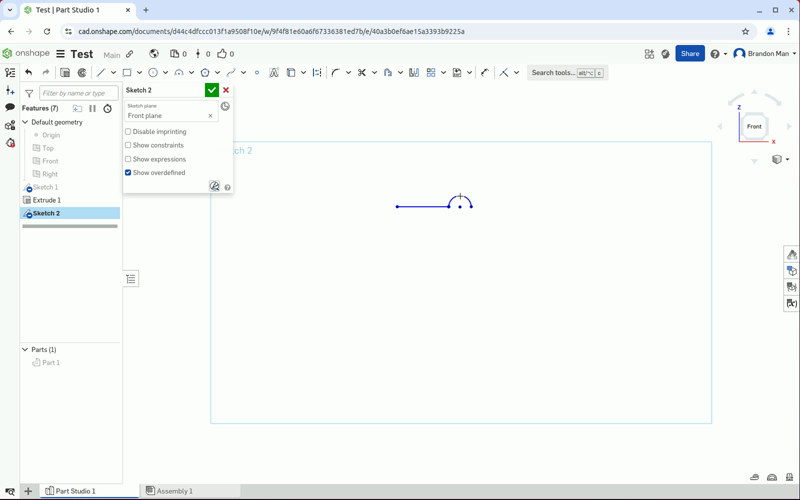
mouse_move(471, 206)
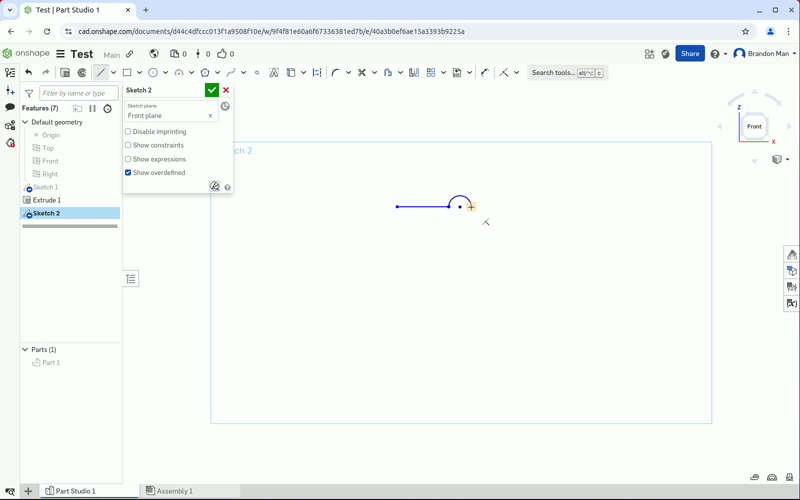
click(471, 206)
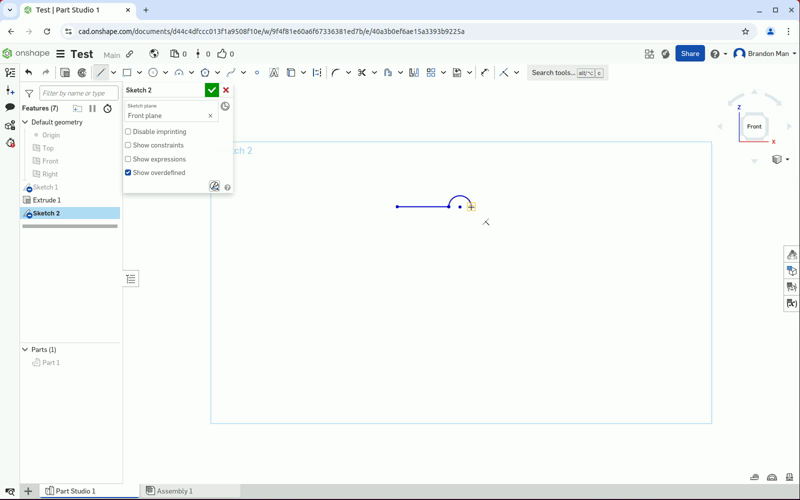
key_down(shift)
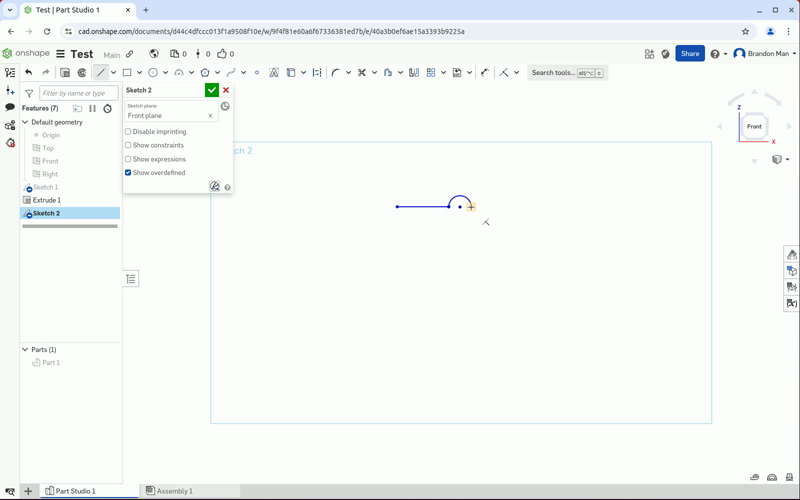
mouse_move(501, 206)
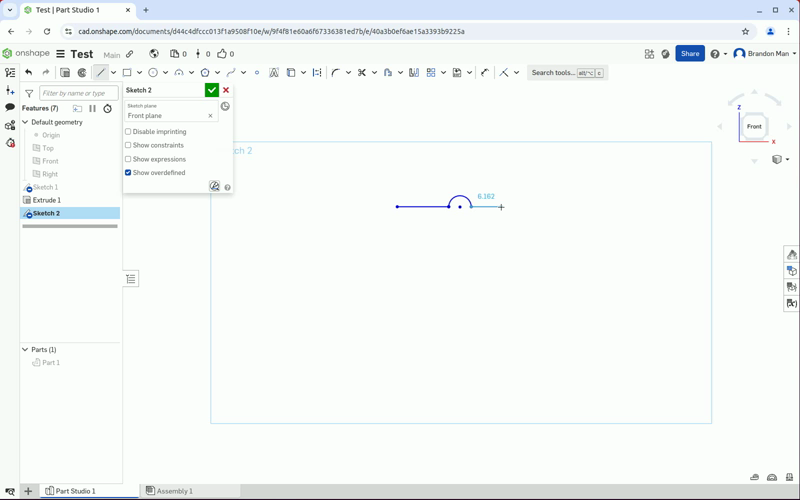
mouse_move(522, 206)
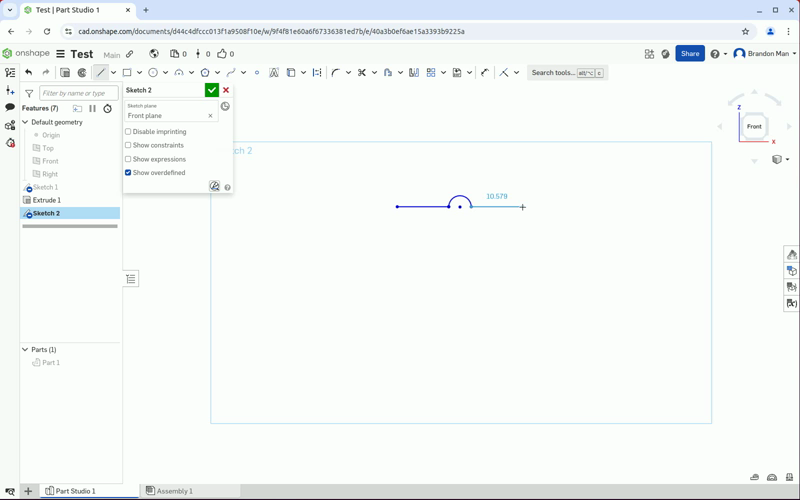
click(522, 206)
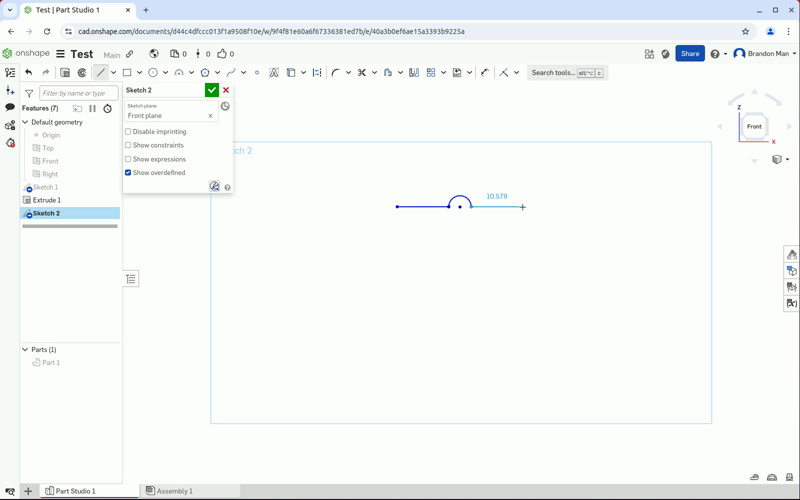
key_up(shift)
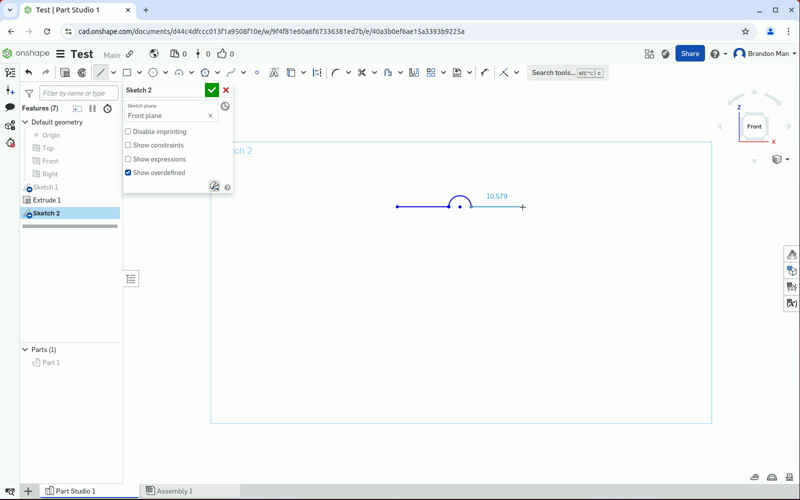
key_down(shift)
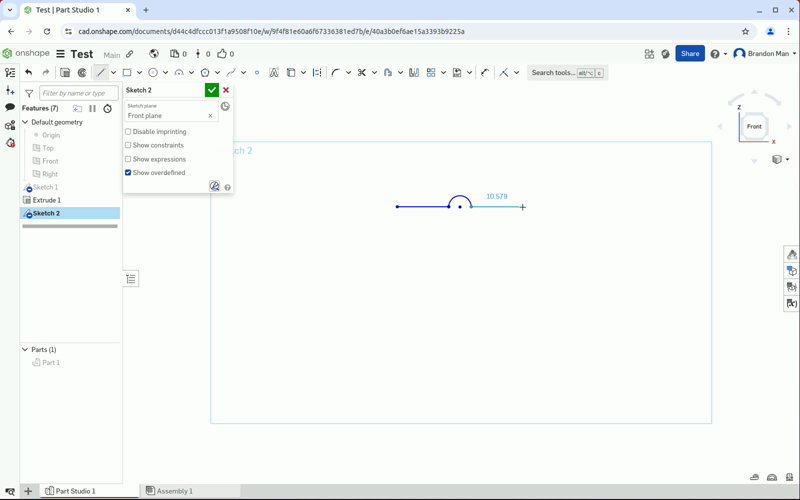
mouse_move(552, 206)
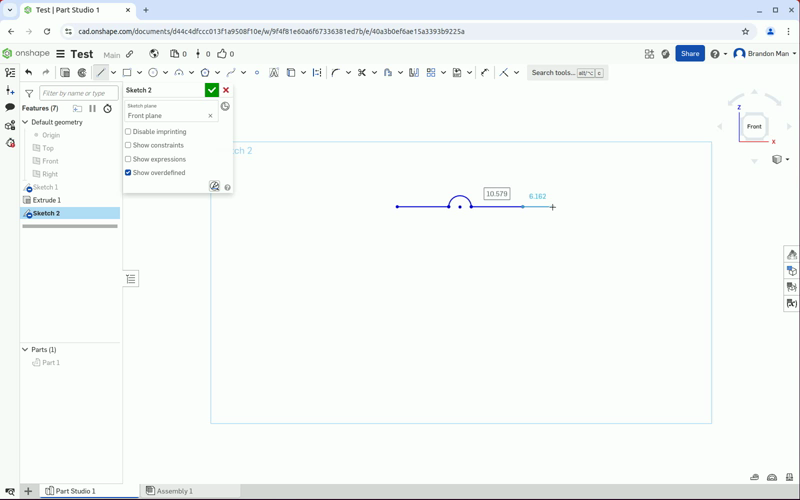
mouse_move(522, 190)
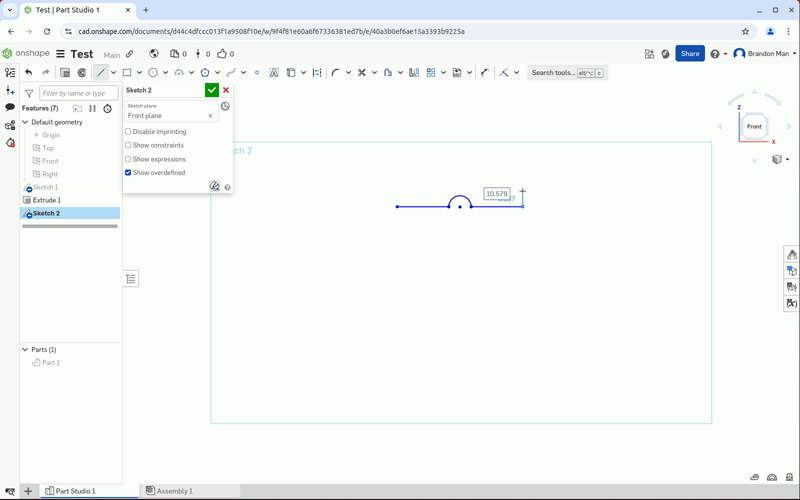
click(522, 190)
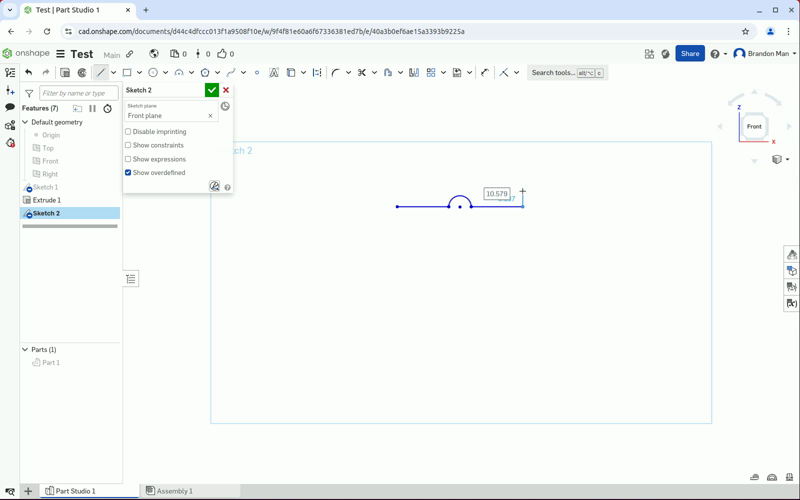
key_up(shift)
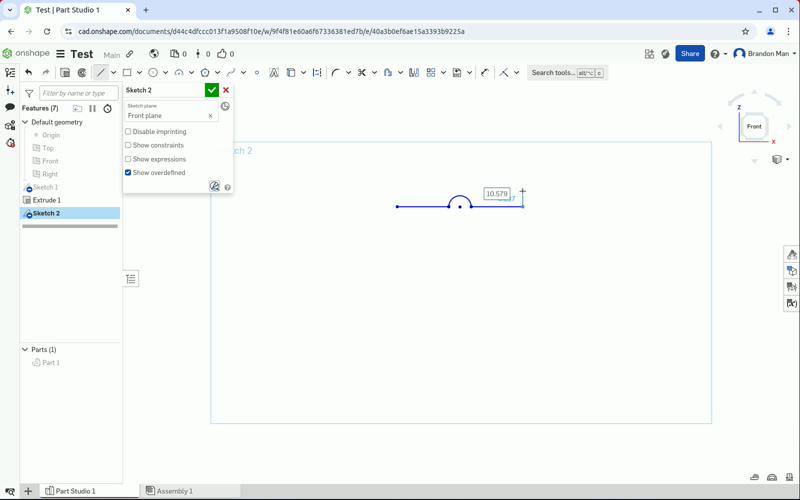
key(esc)
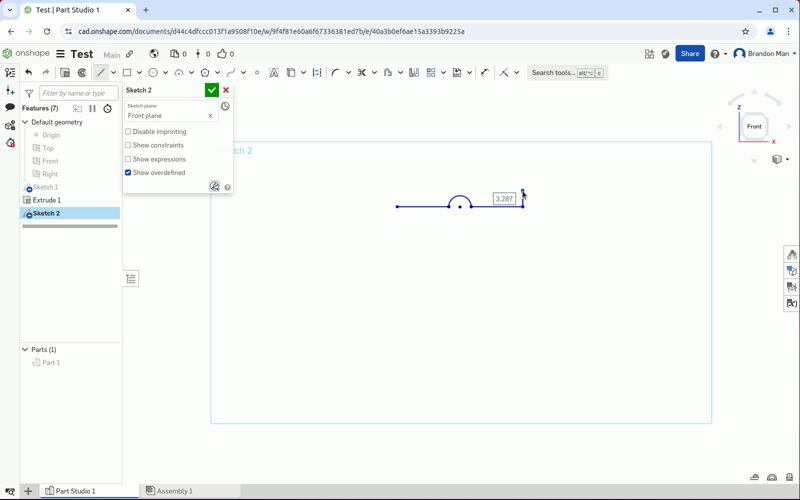
key(a)
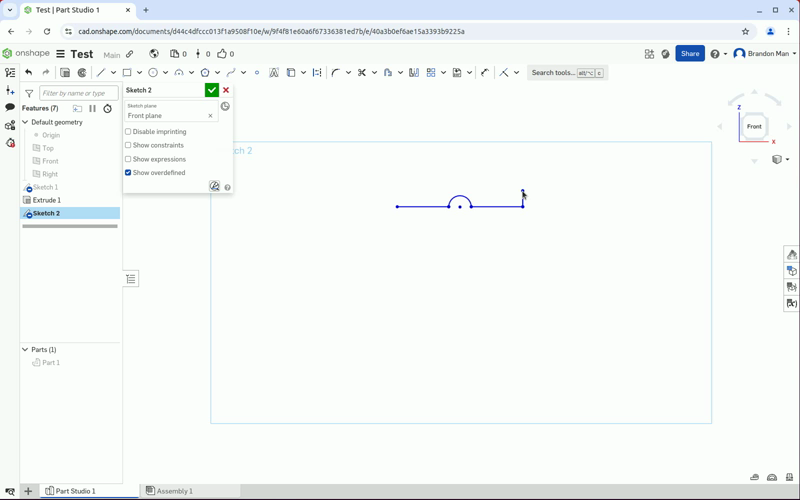
mouse_move(522, 190)
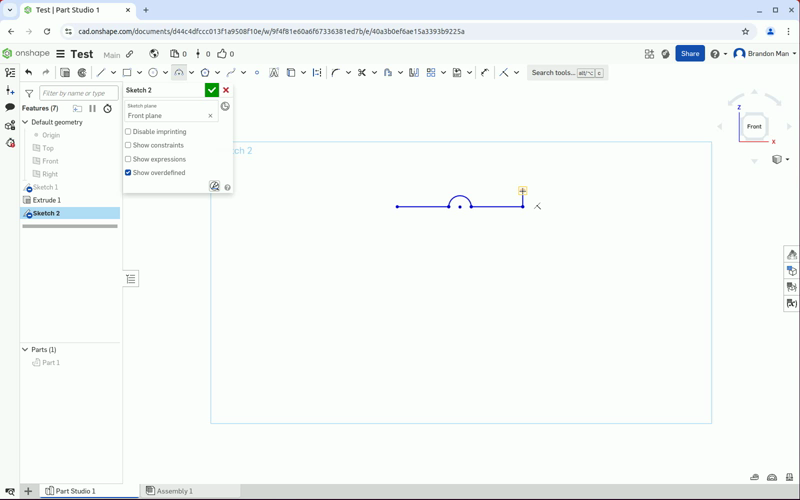
click(522, 190)
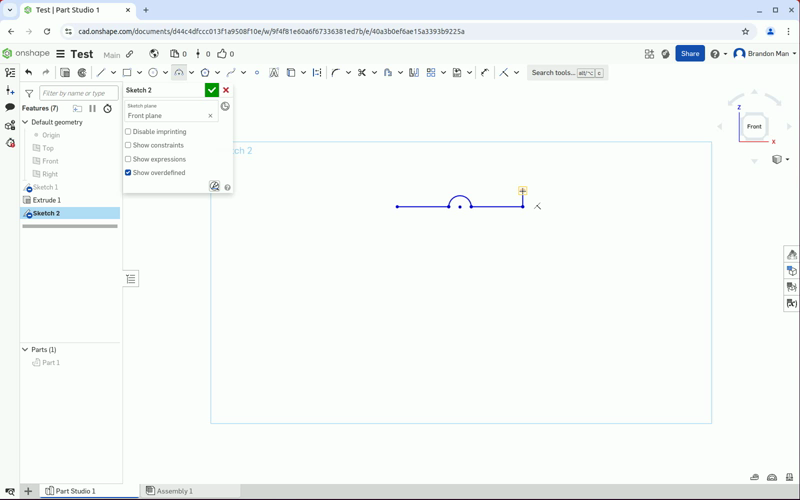
key_down(shift)
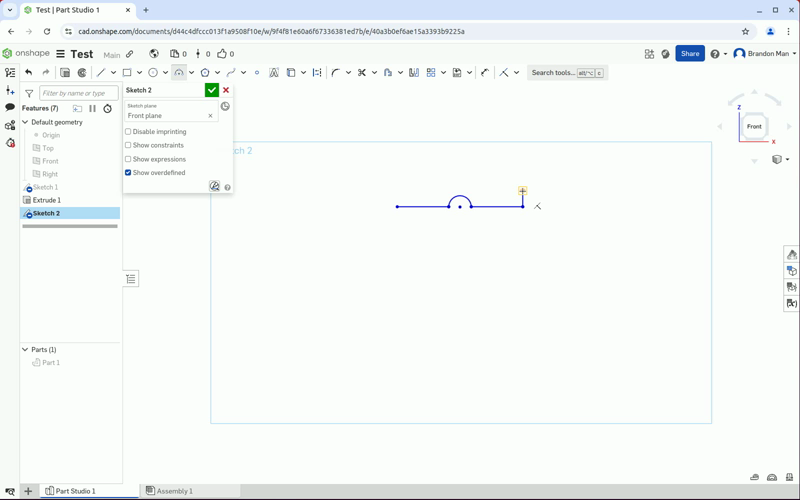
mouse_move(397, 190)
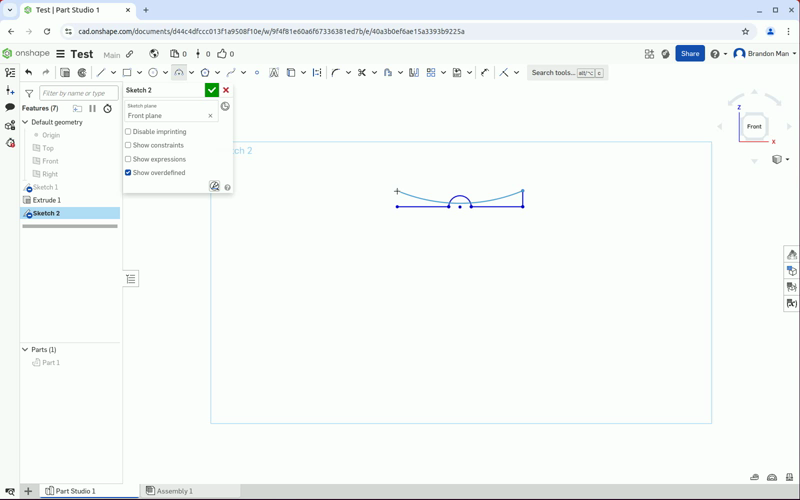
click(397, 190)
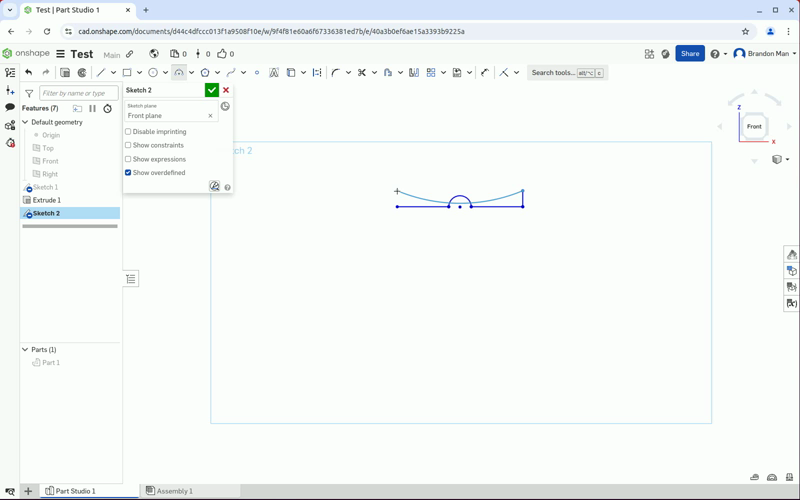
mouse_move(460, 171)
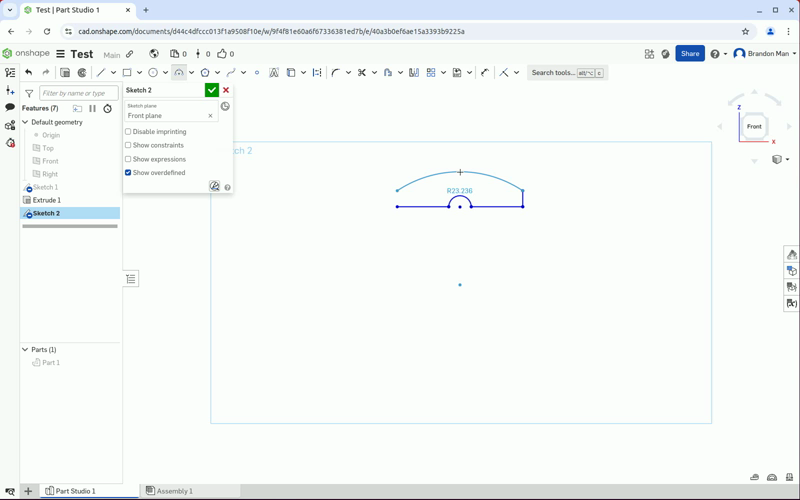
click(460, 171)
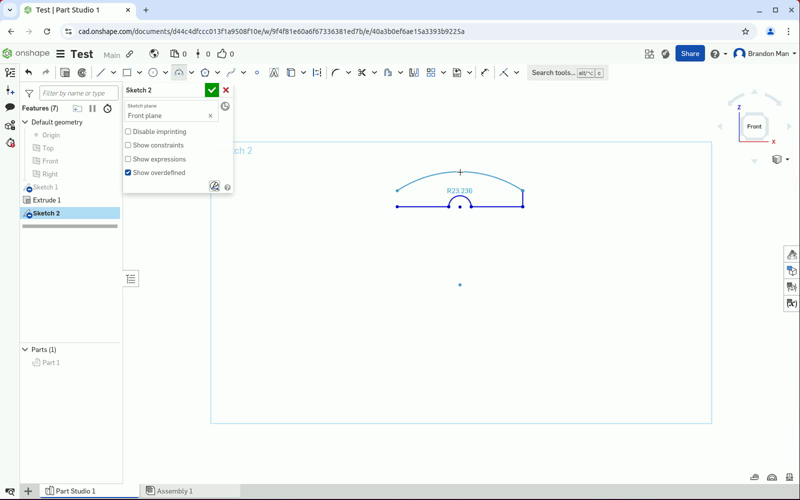
key_up(shift)
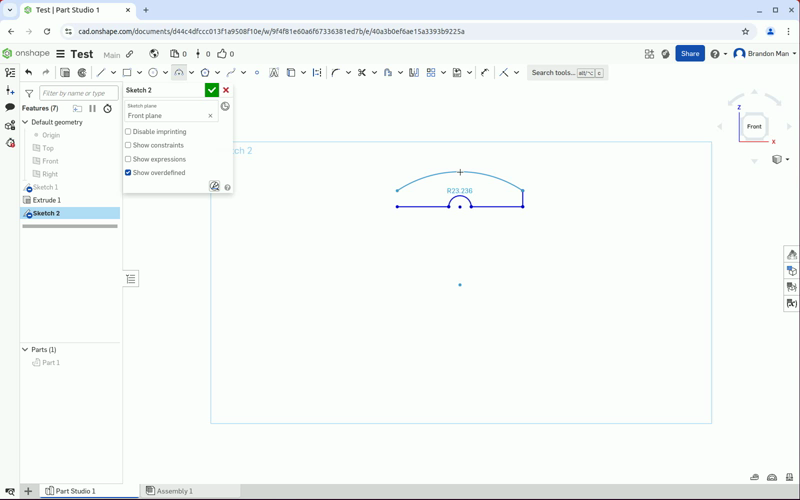
key(esc)
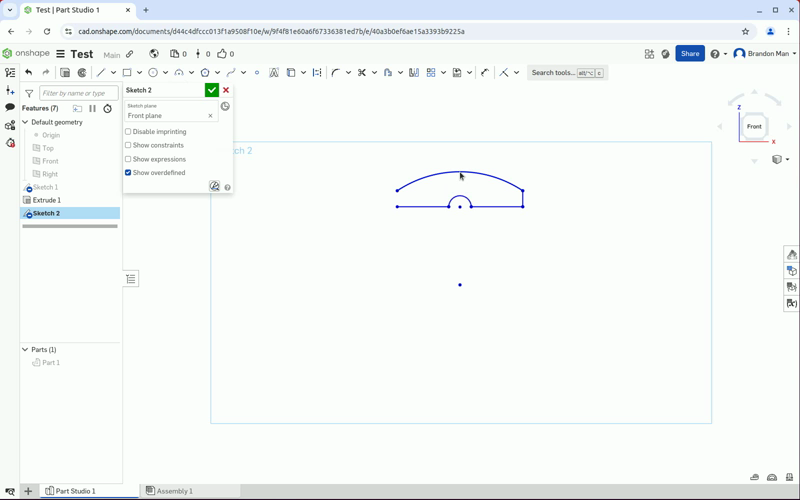
key(l)
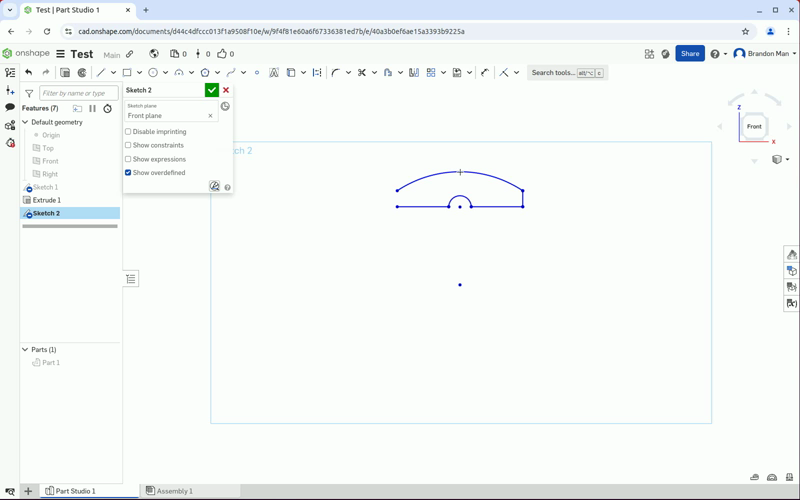
mouse_move(397, 190)
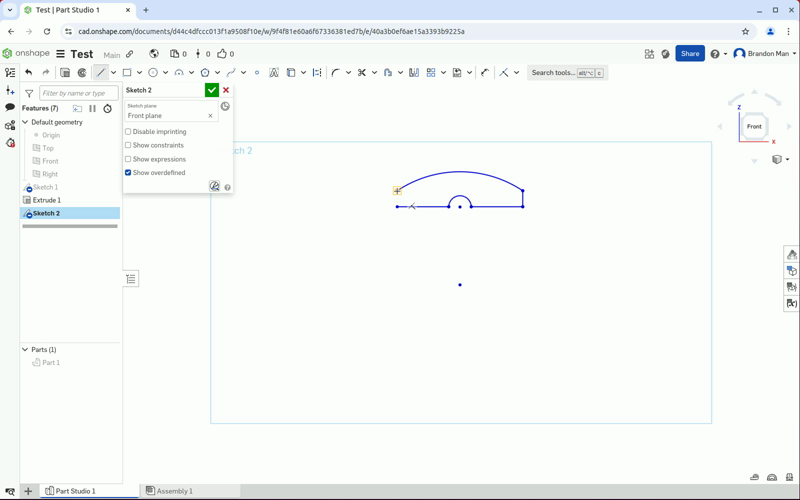
click(397, 190)
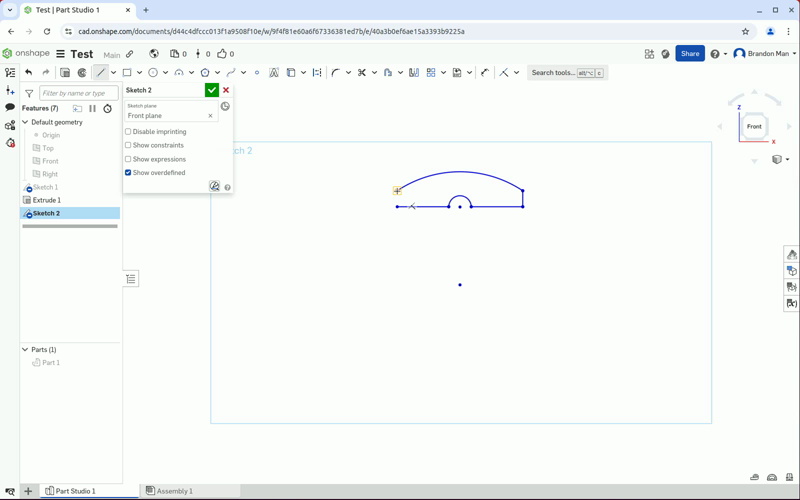
mouse_move(427, 190)
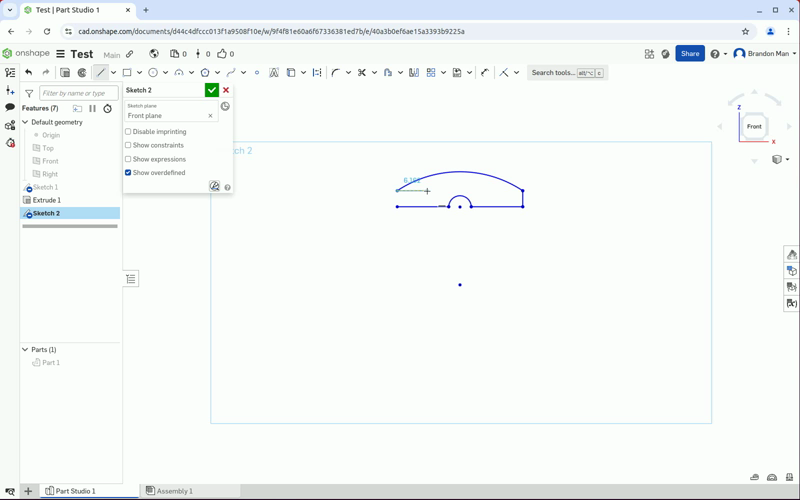
key_down(shift)
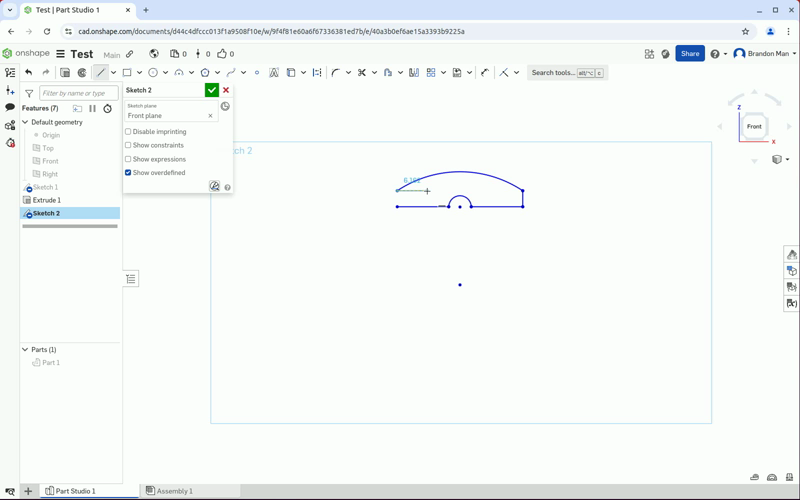
mouse_move(397, 206)
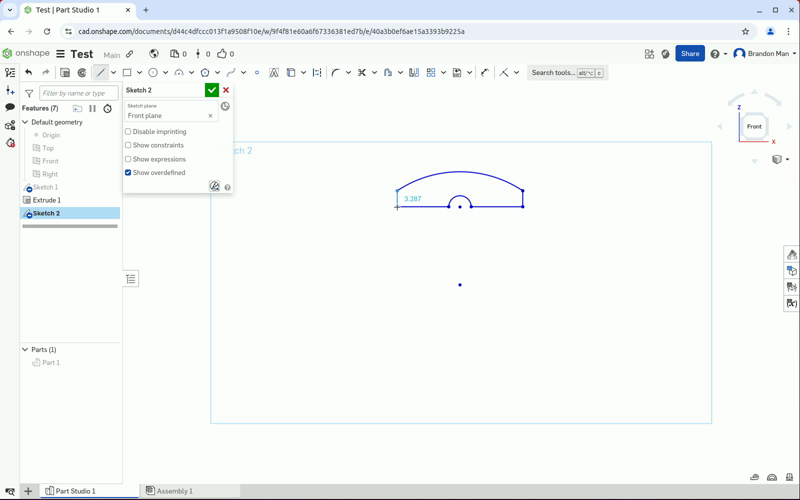
key_up(shift)
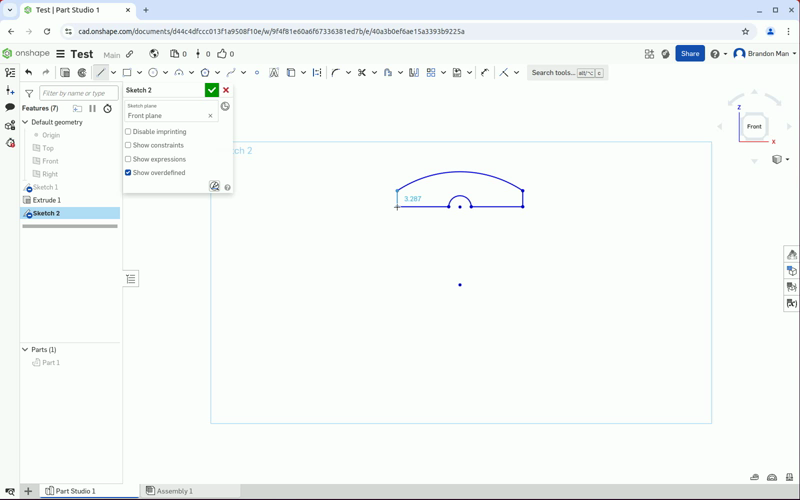
click(397, 206)
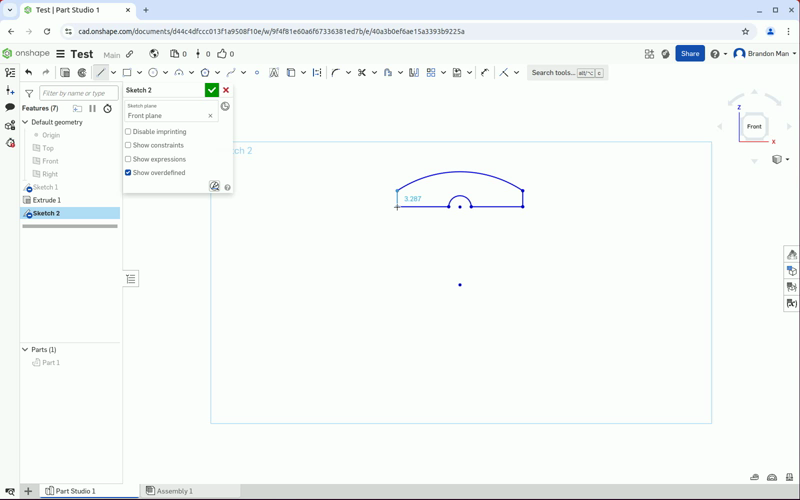
key(esc)
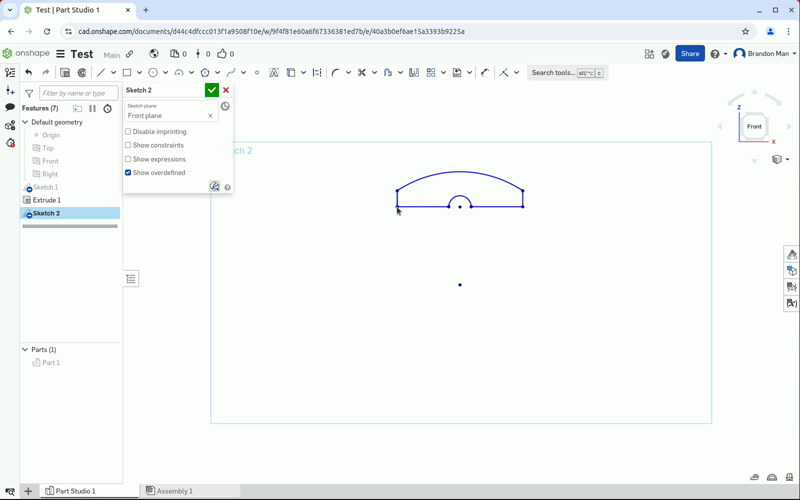
mouse_move(473, 197)
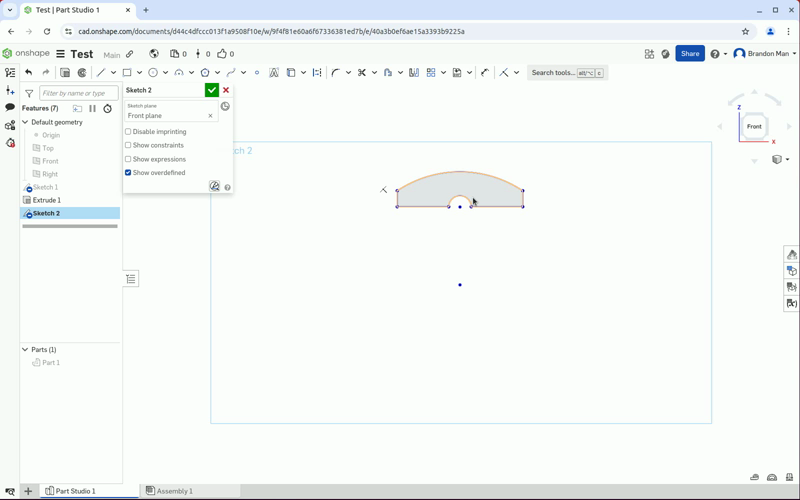
scroll(6)
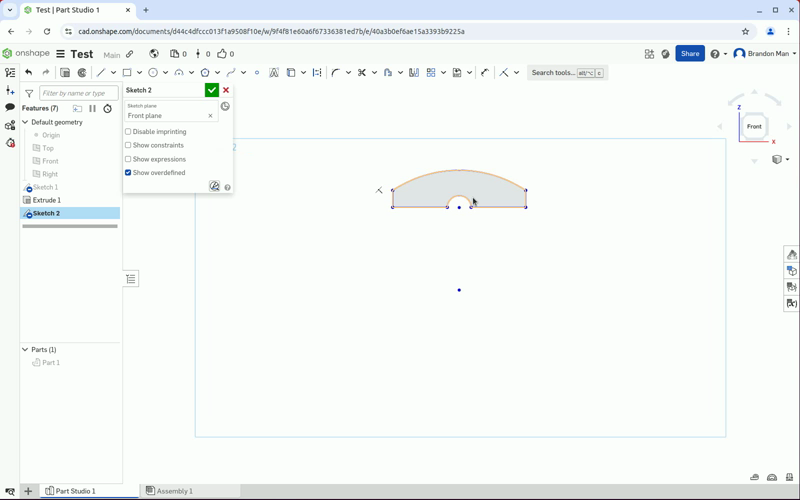
scroll(6)
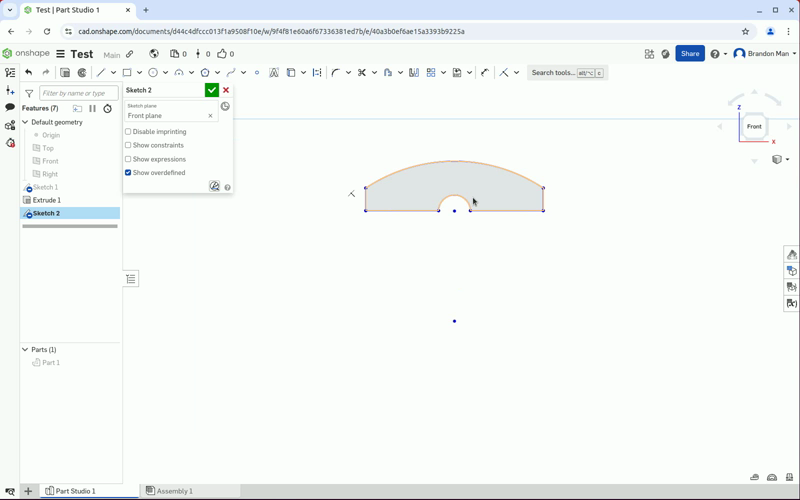
scroll(6)
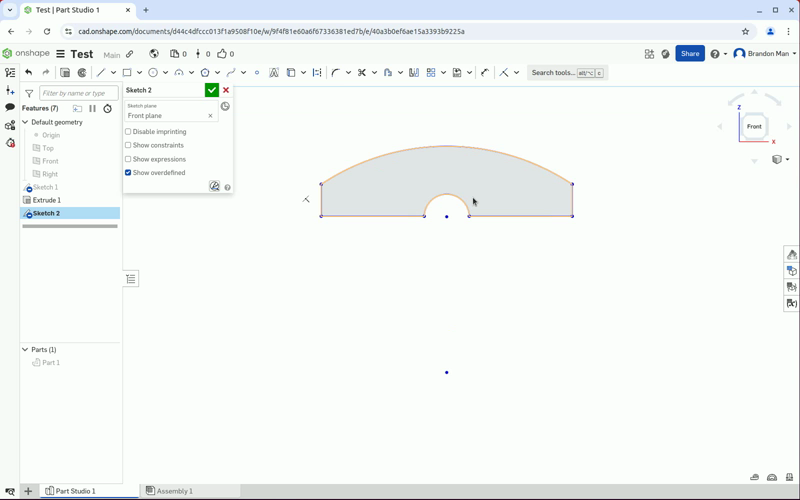
scroll(6)
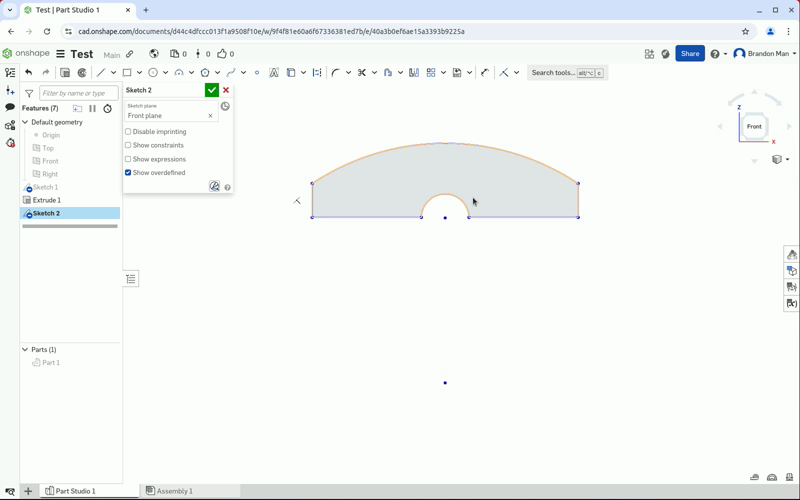
scroll(6)
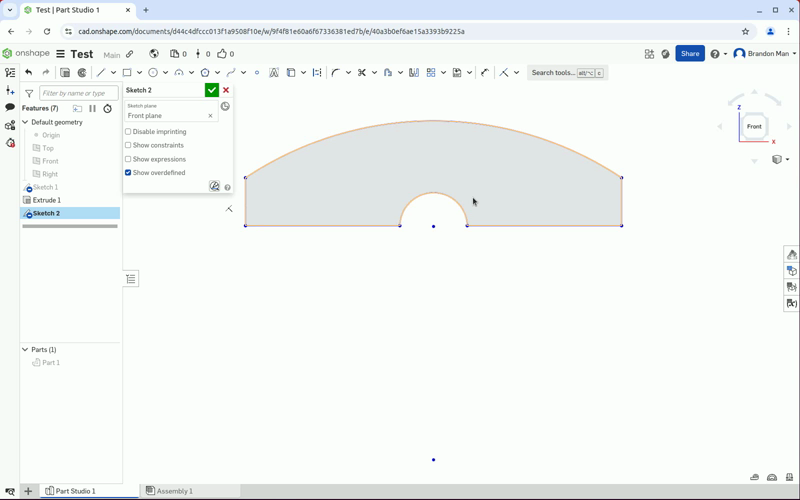
scroll(6)
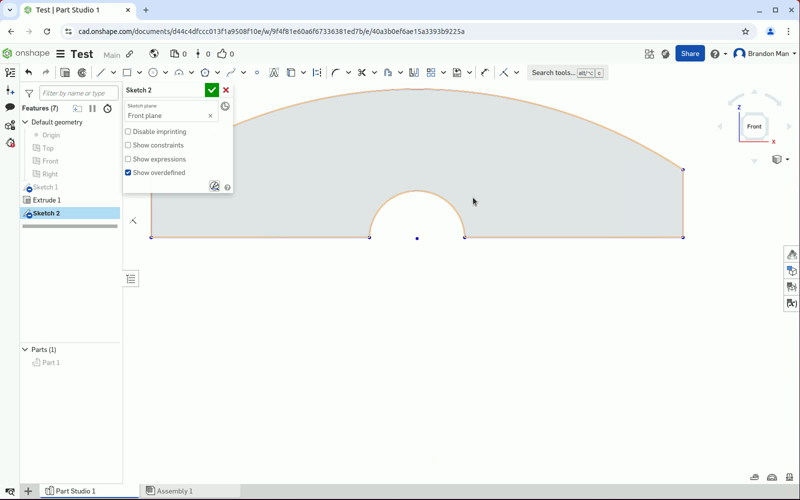
scroll(6)
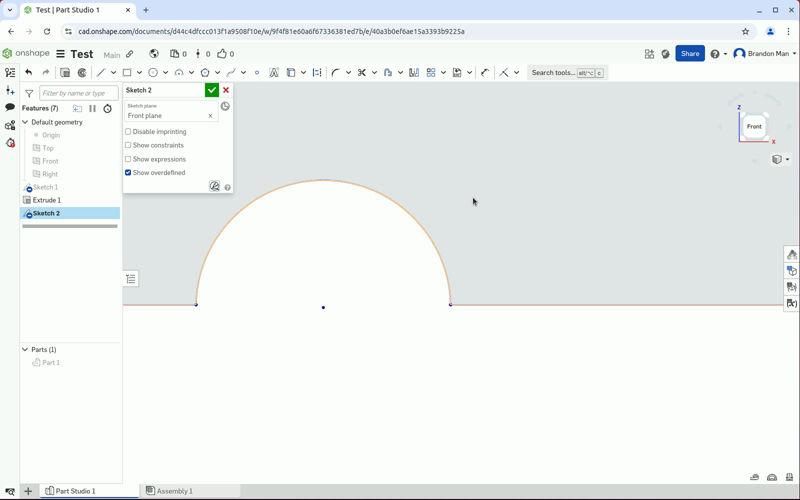
click(473, 197)
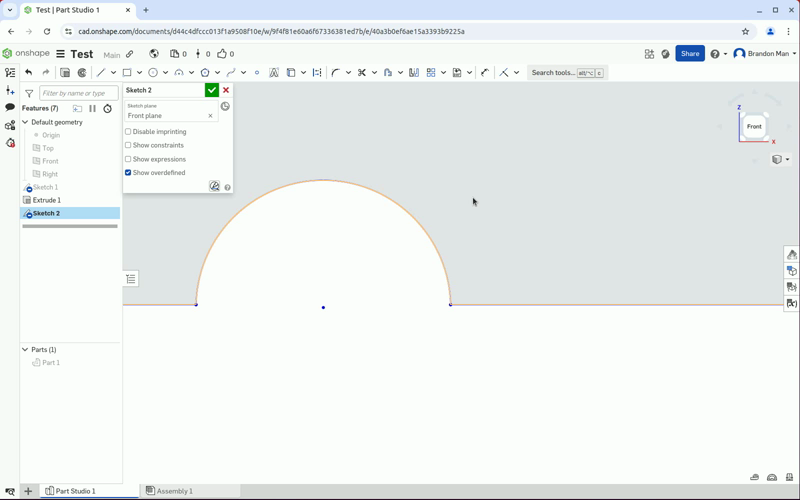
scroll(-6)
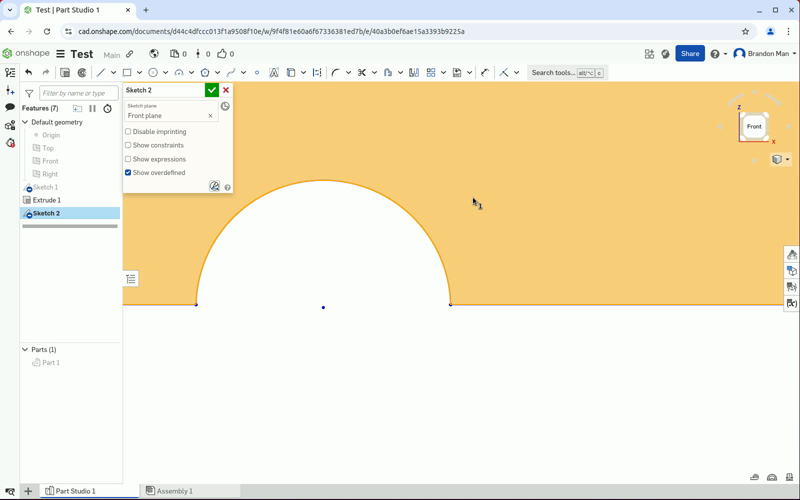
scroll(-6)
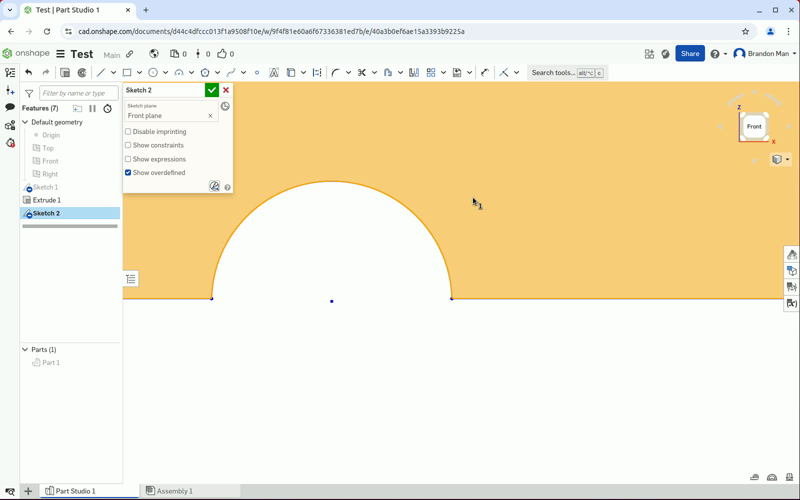
scroll(-6)
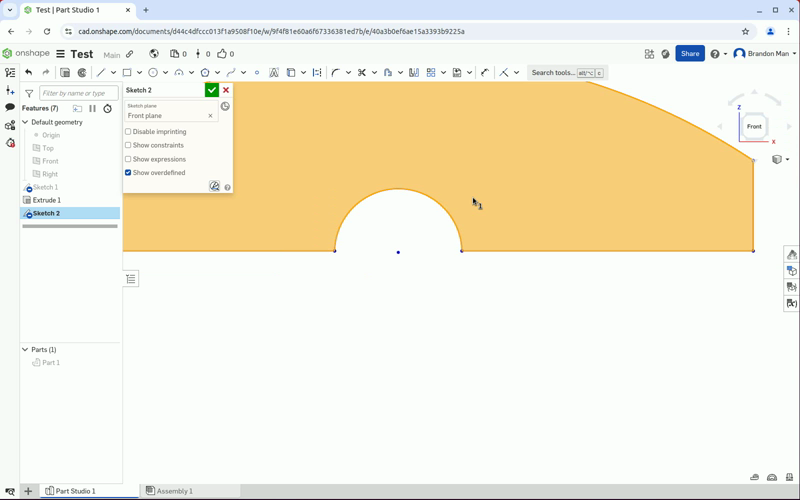
scroll(-6)
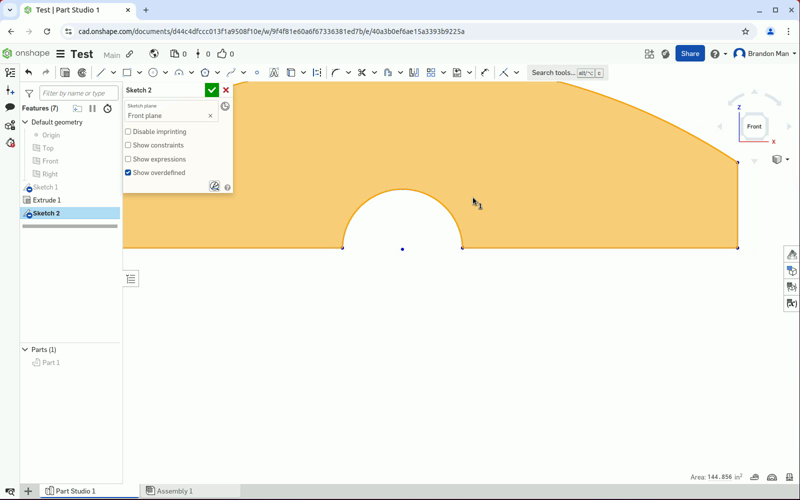
scroll(-6)
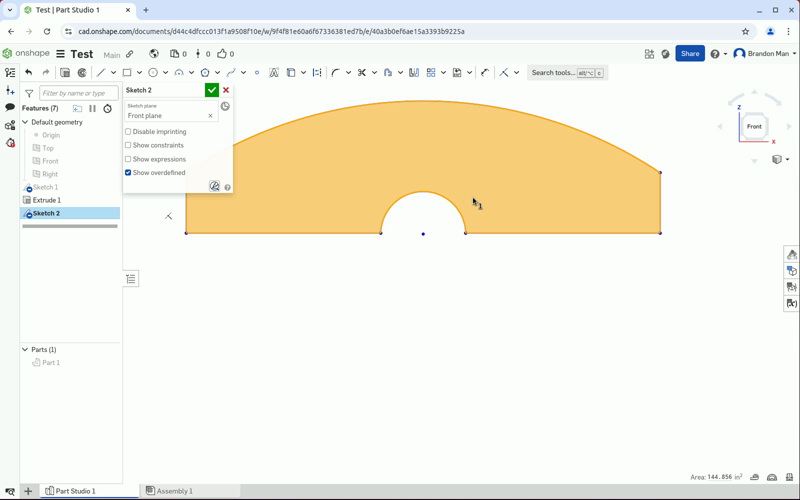
scroll(-6)
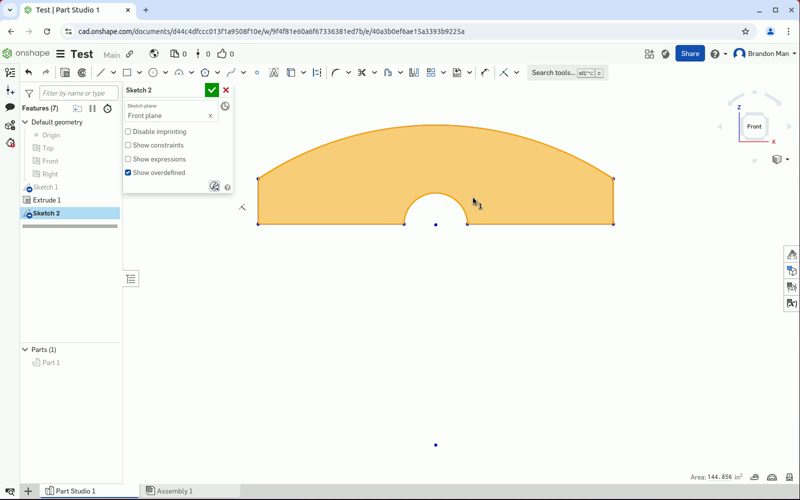
scroll(-6)
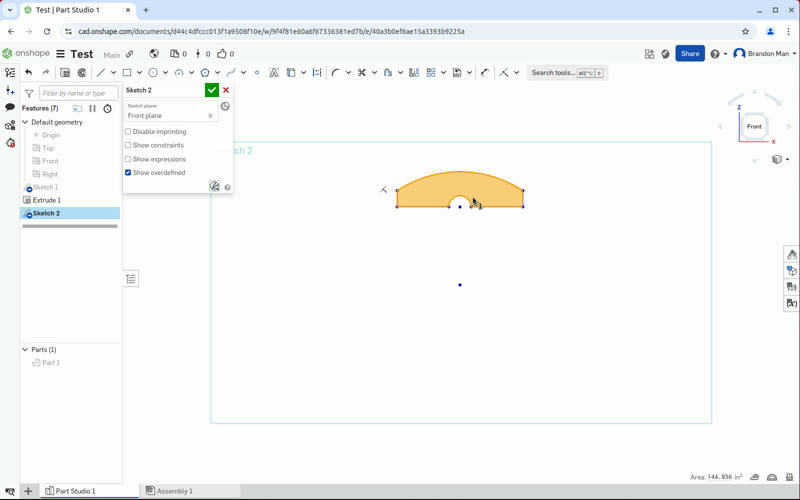
mouse_move(73, 352)
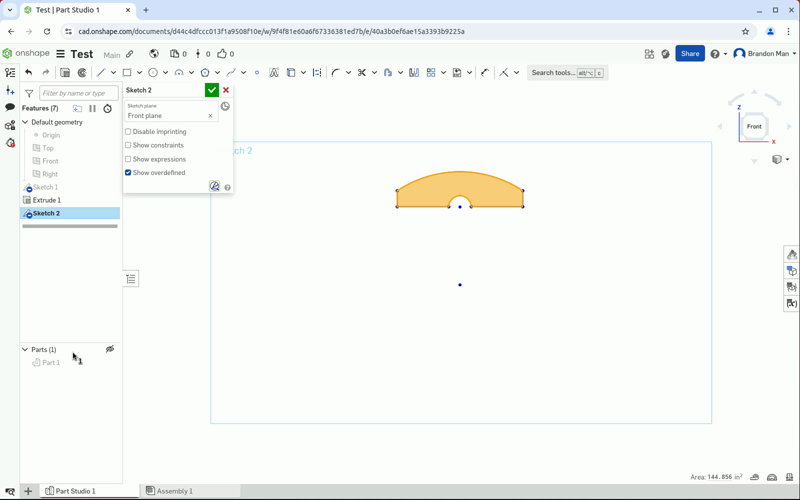
key(shift+y)
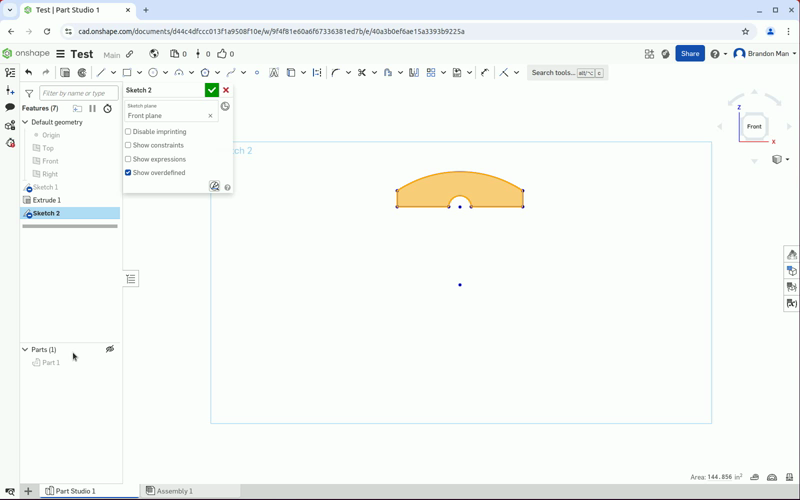
key(shift+e)
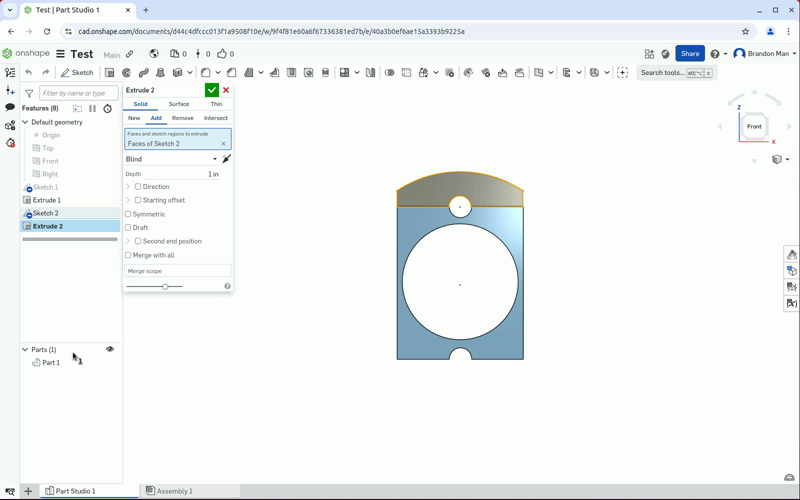
mouse_move(143, 106)
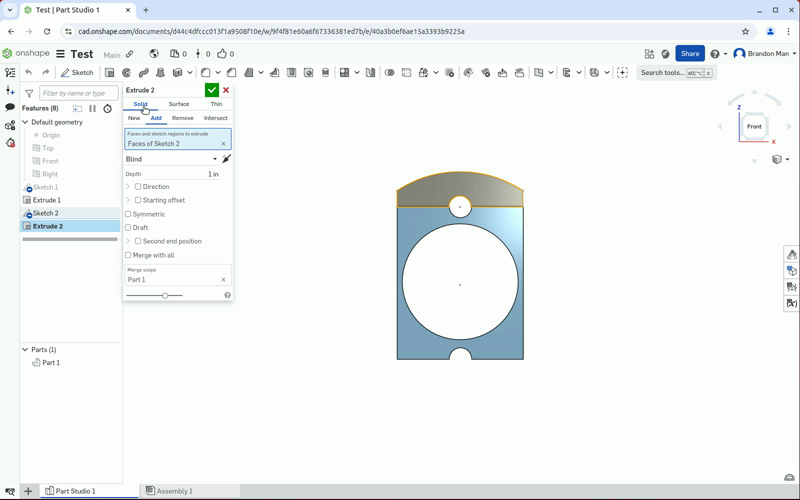
click(143, 106)
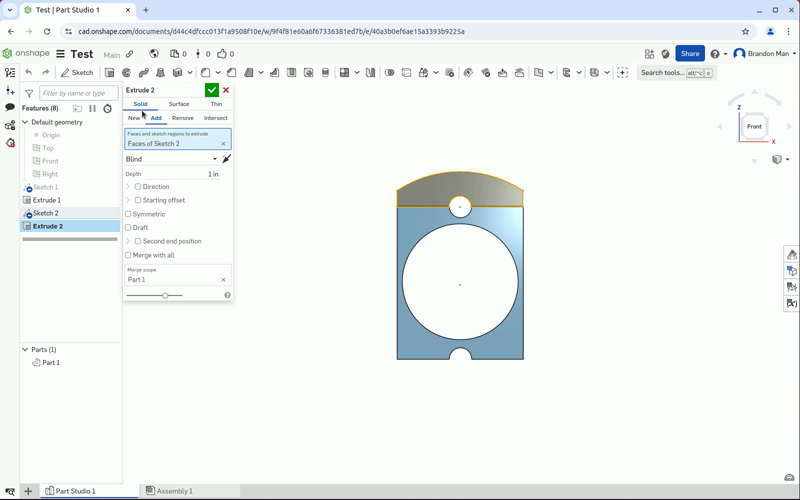
mouse_move(137, 120)
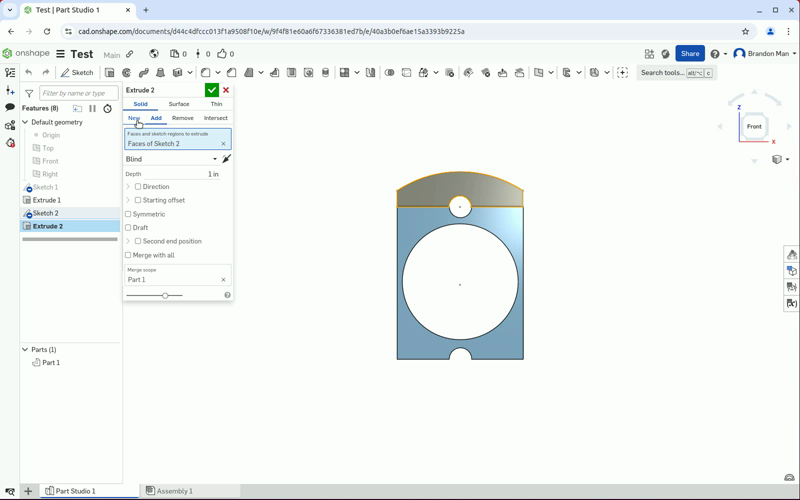
click(137, 120)
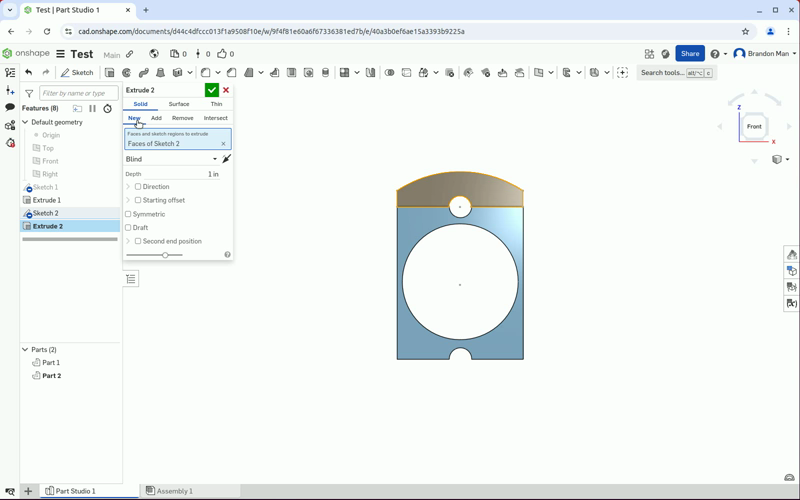
key(tab, 4)
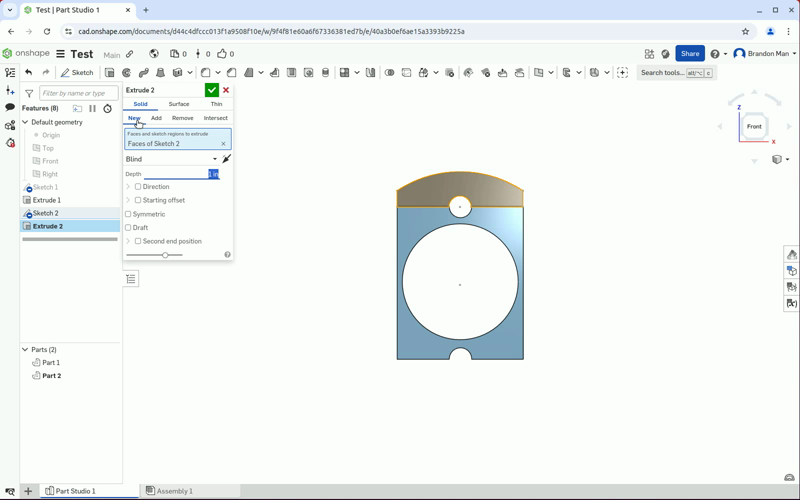
text(3.851)
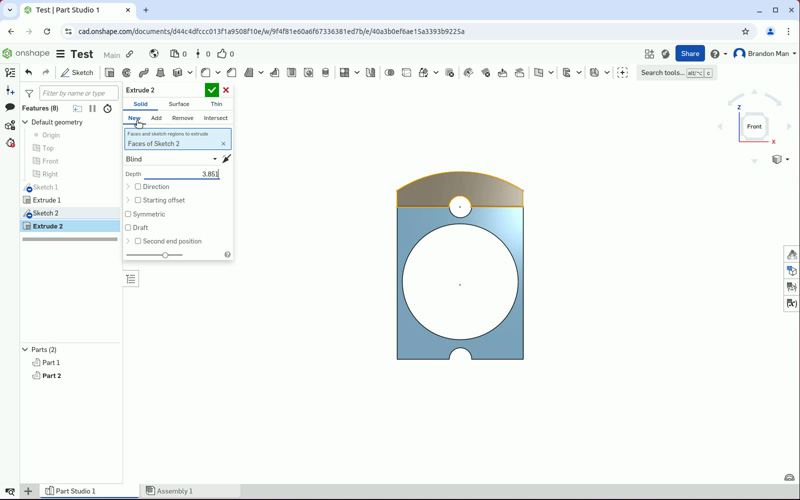
key(enter)
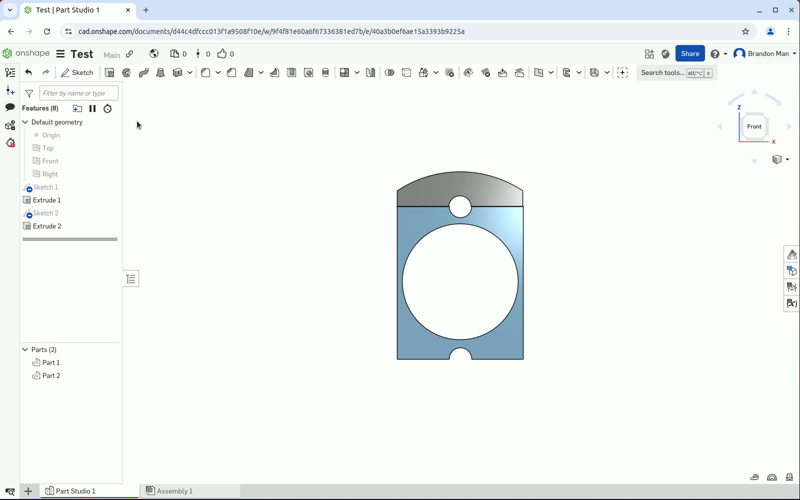
key(shift+h)
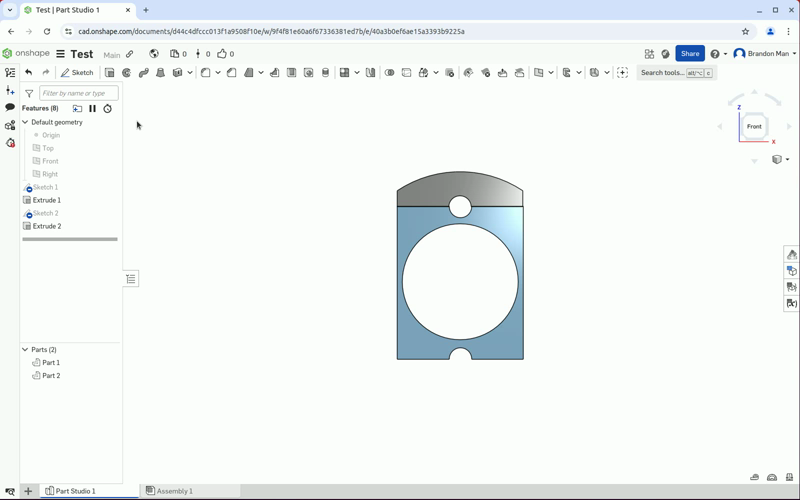
key(shift+h)
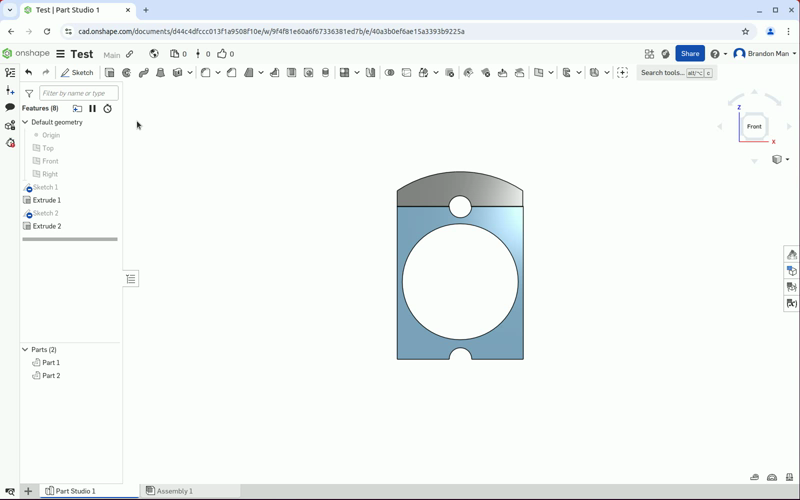
mouse_move(73, 189)
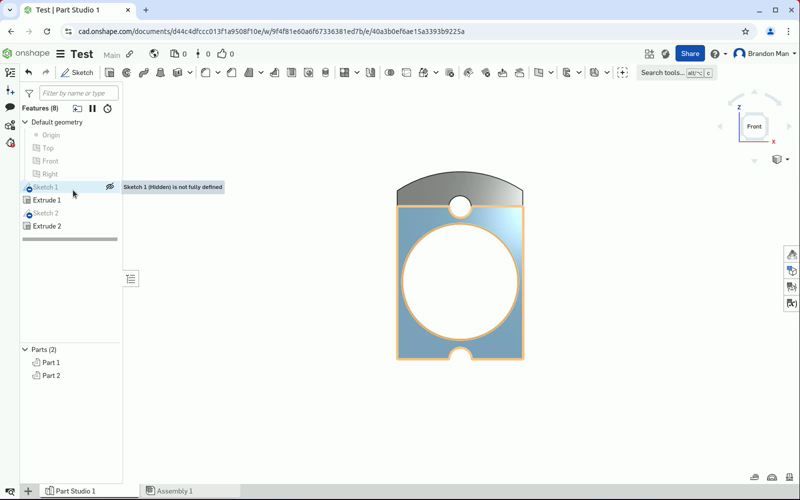
click(73, 189)
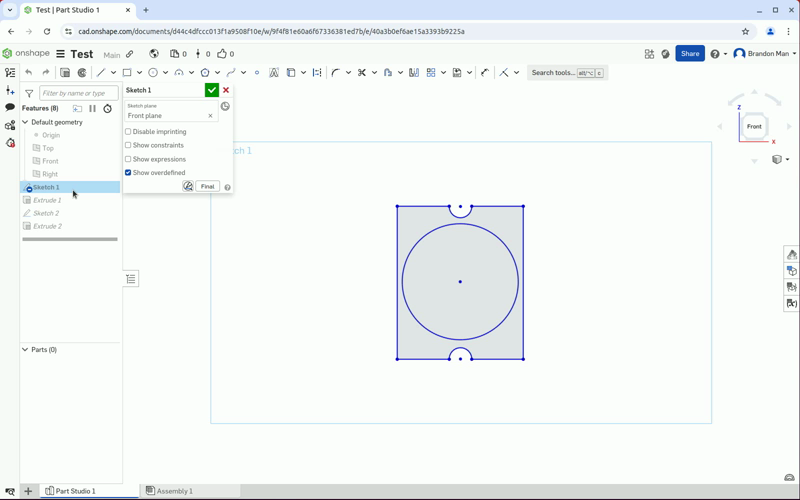
mouse_move(229, 92)
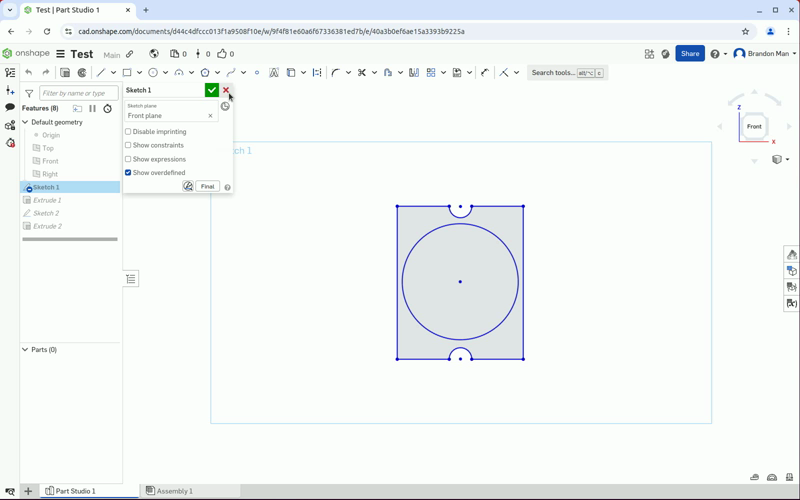
click(229, 92)
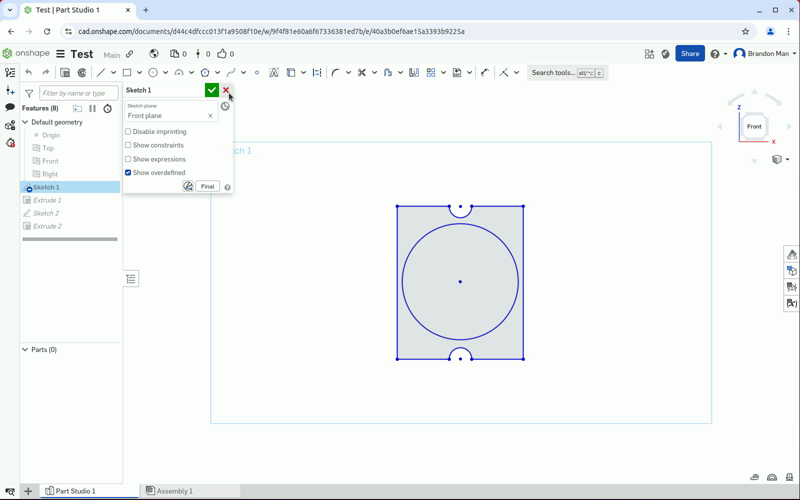
key(shift+s)
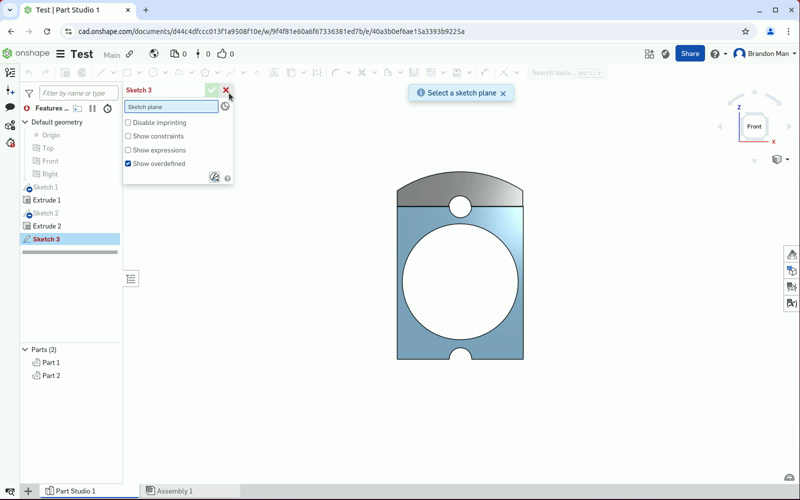
mouse_move(73, 163)
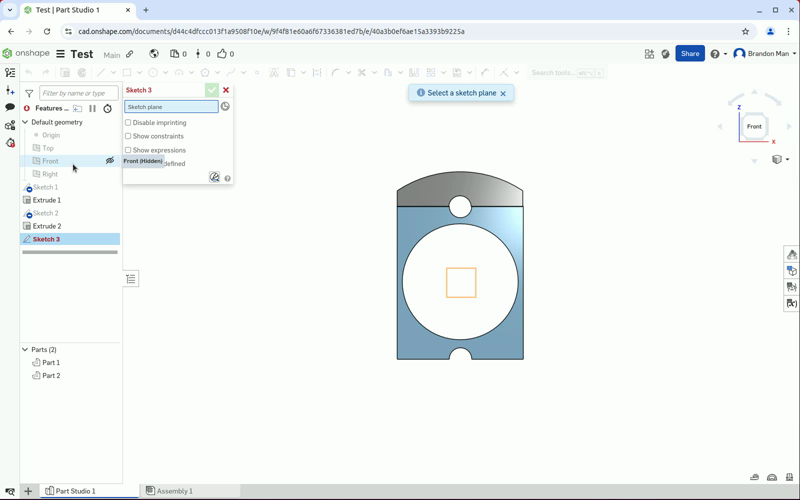
click(73, 163)
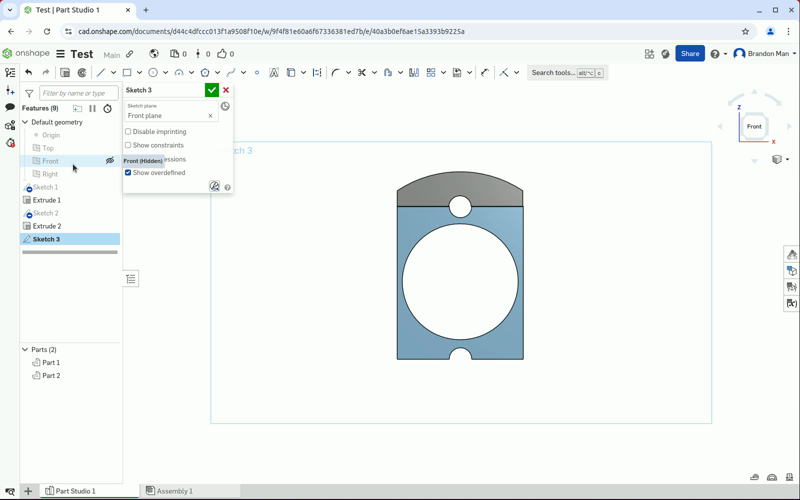
mouse_move(73, 352)
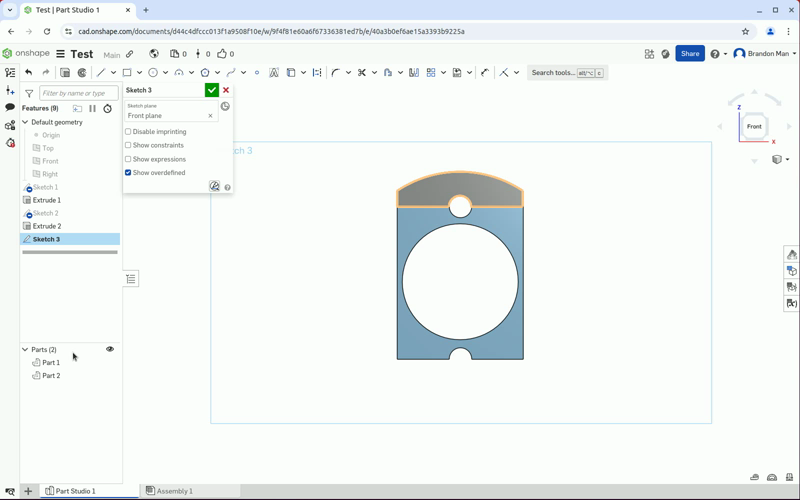
key(y)
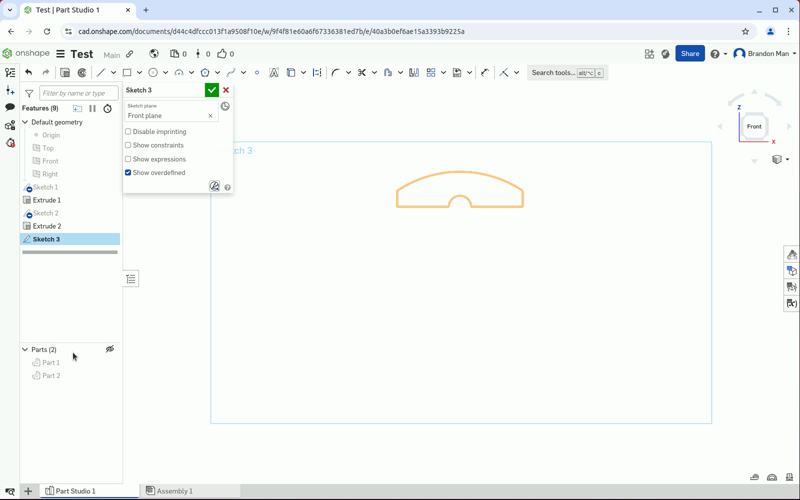
key(a)
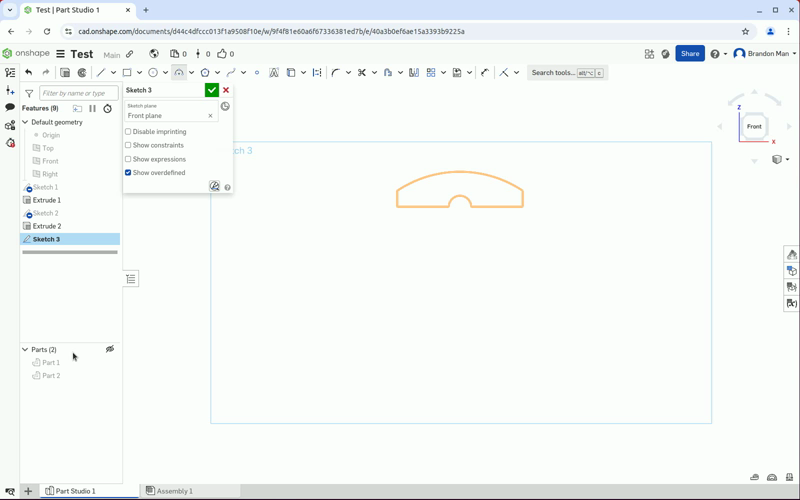
key_down(shift)
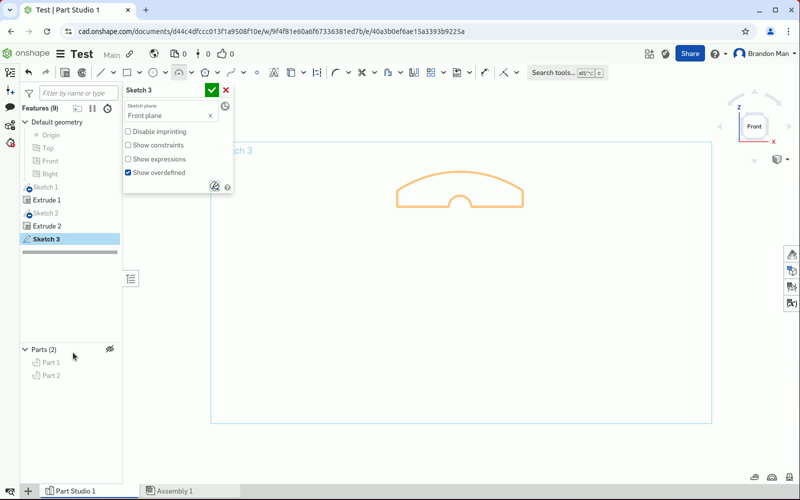
mouse_move(397, 375)
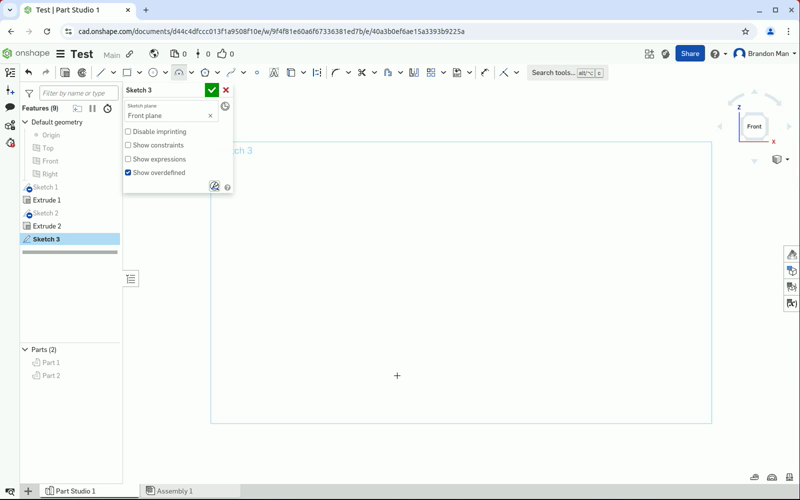
click(397, 375)
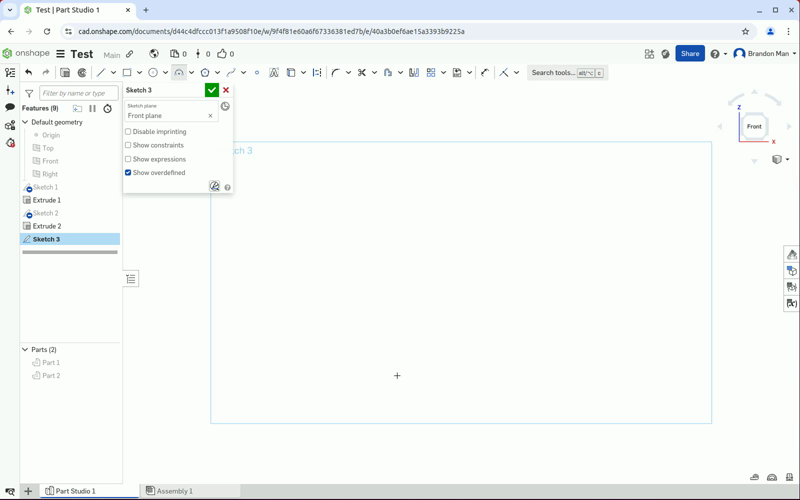
key_up(shift)
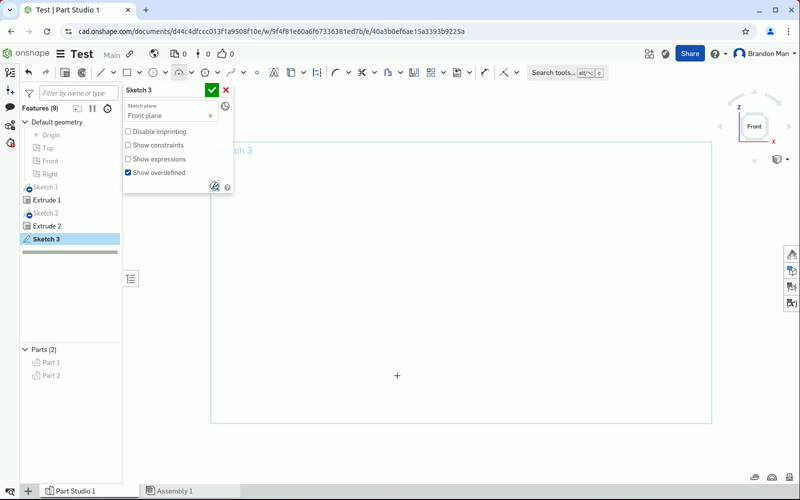
key_down(shift)
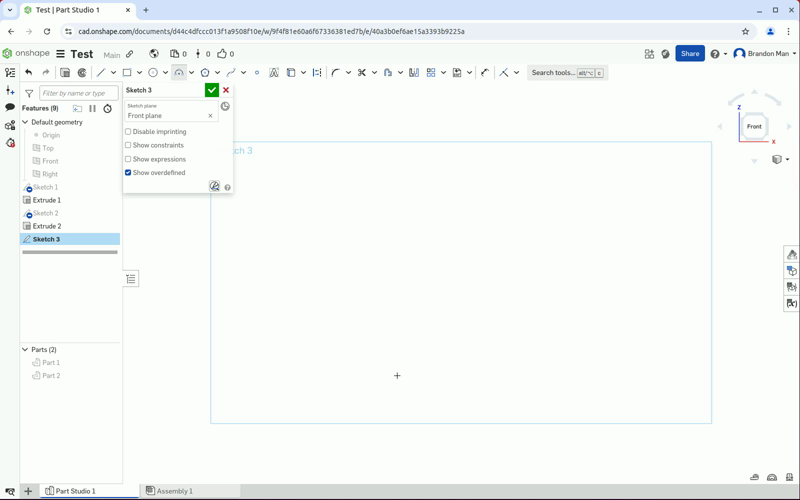
mouse_move(522, 375)
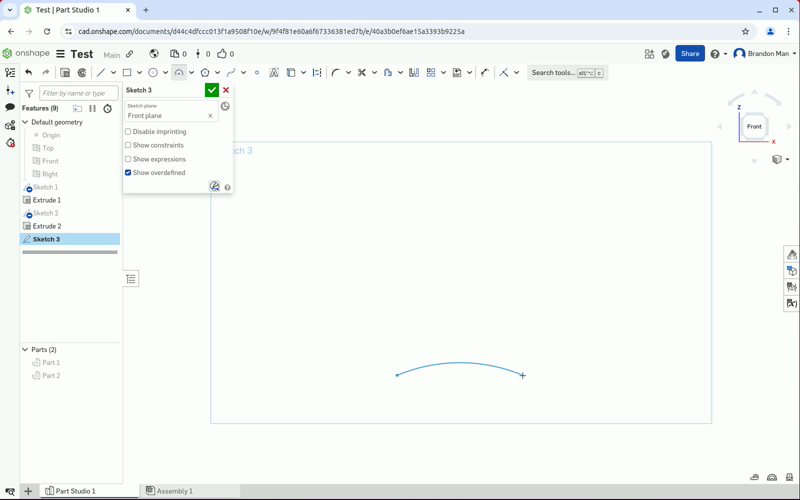
click(522, 375)
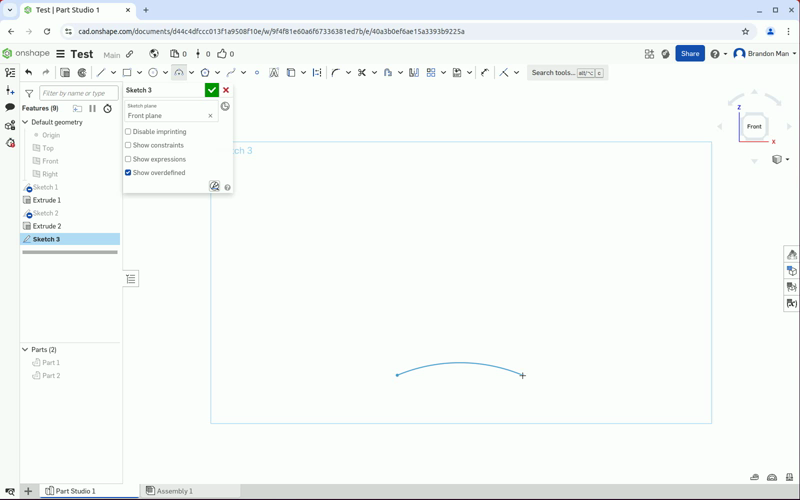
mouse_move(460, 394)
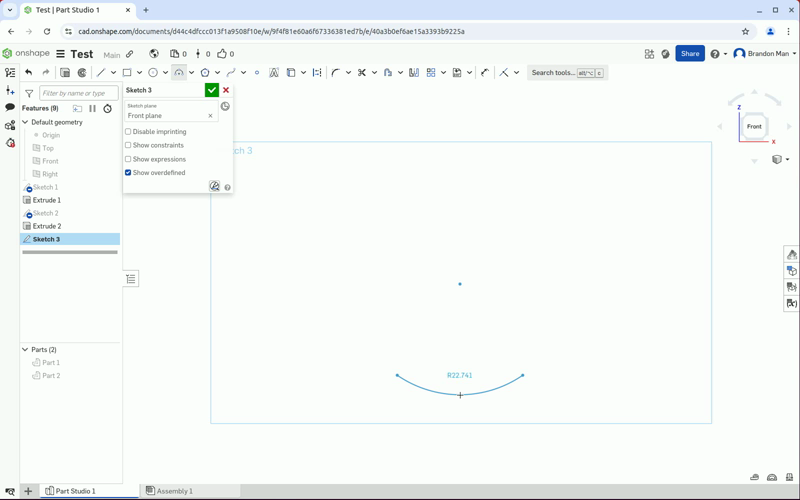
click(460, 394)
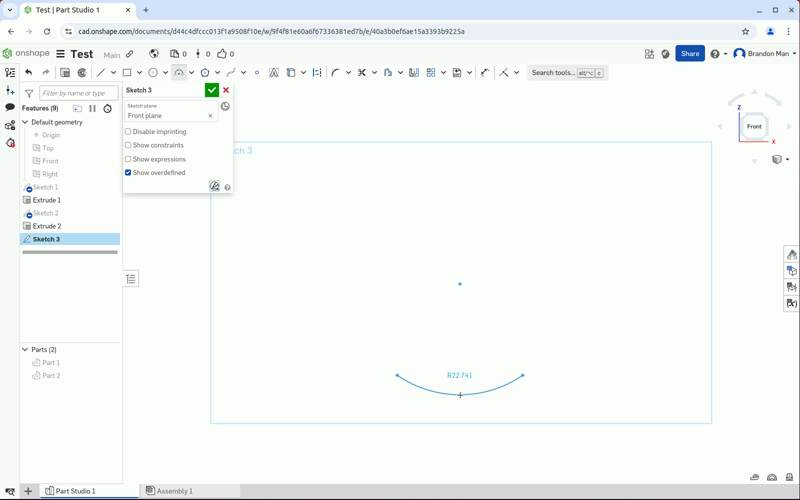
key_up(shift)
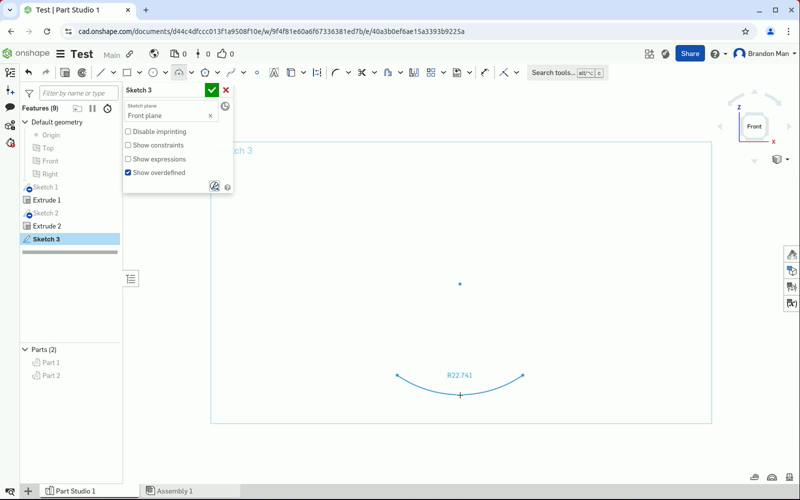
key(esc)
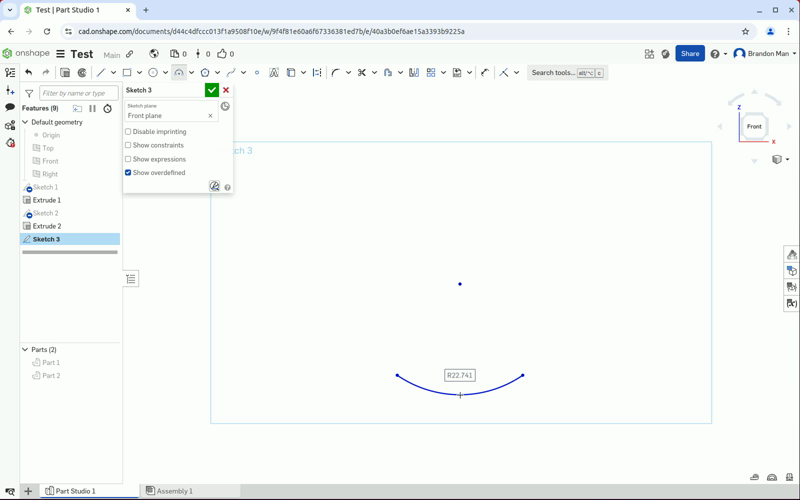
key(l)
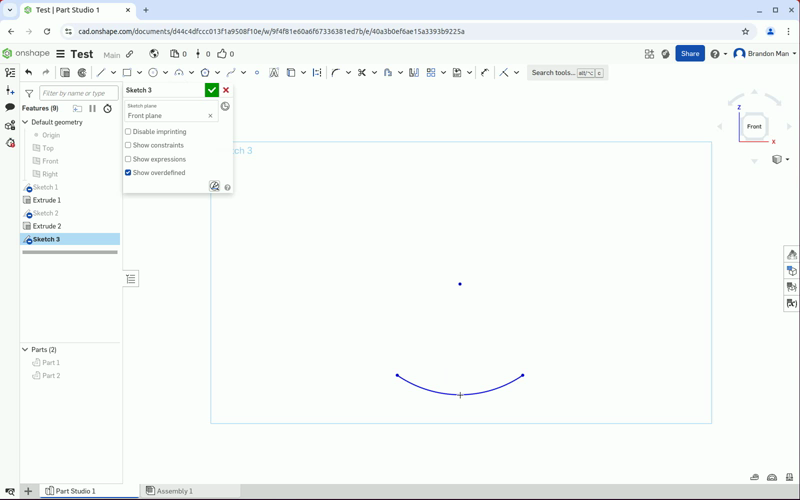
mouse_move(522, 375)
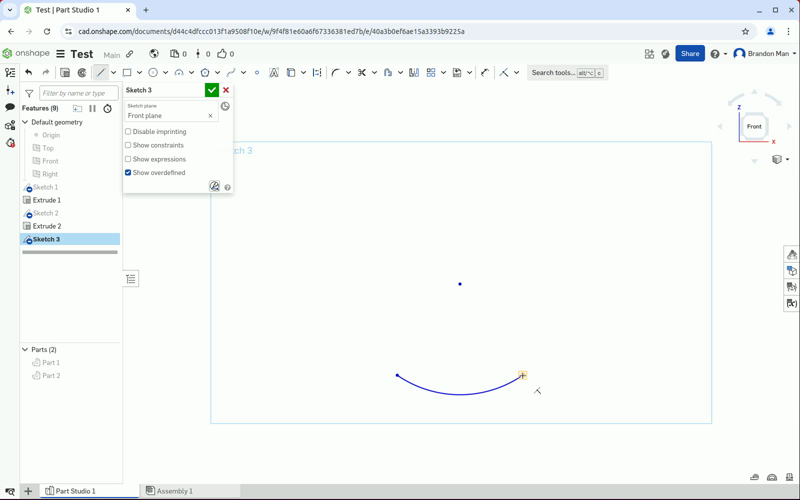
click(522, 375)
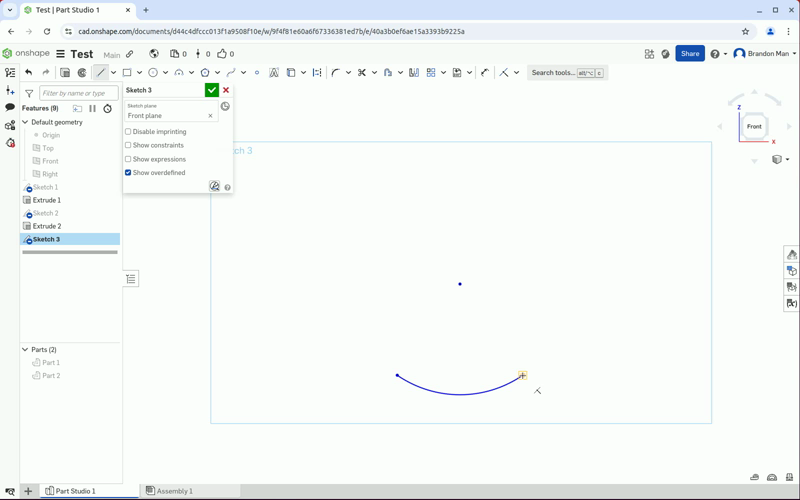
key_down(shift)
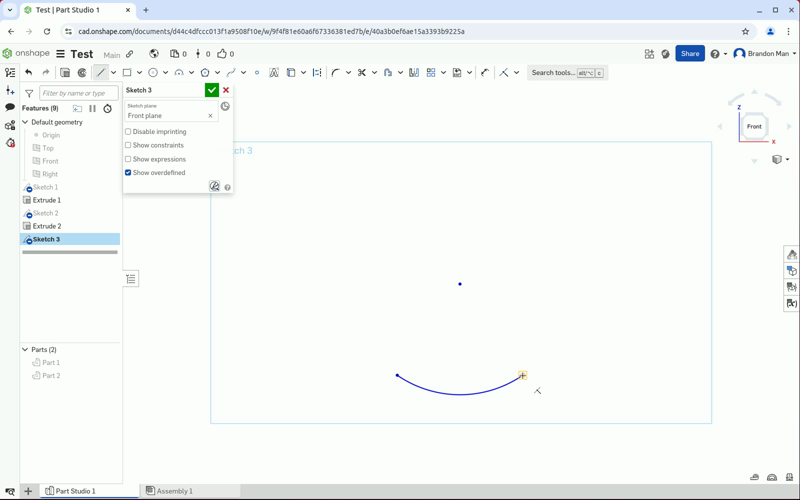
mouse_move(552, 375)
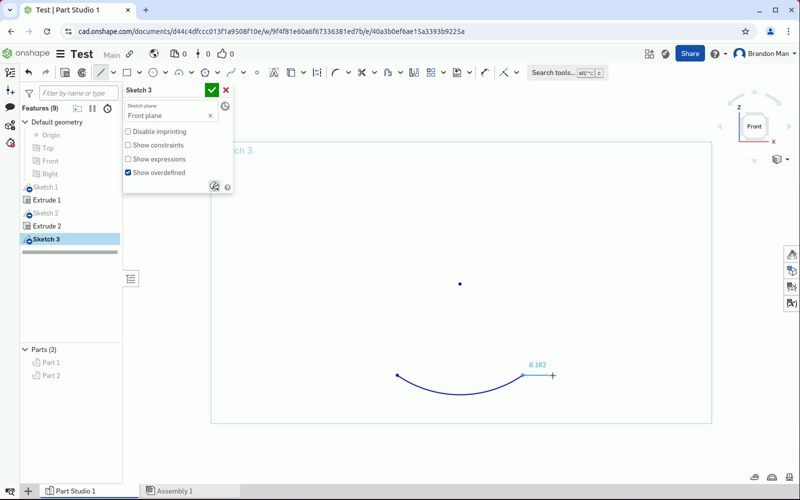
mouse_move(522, 359)
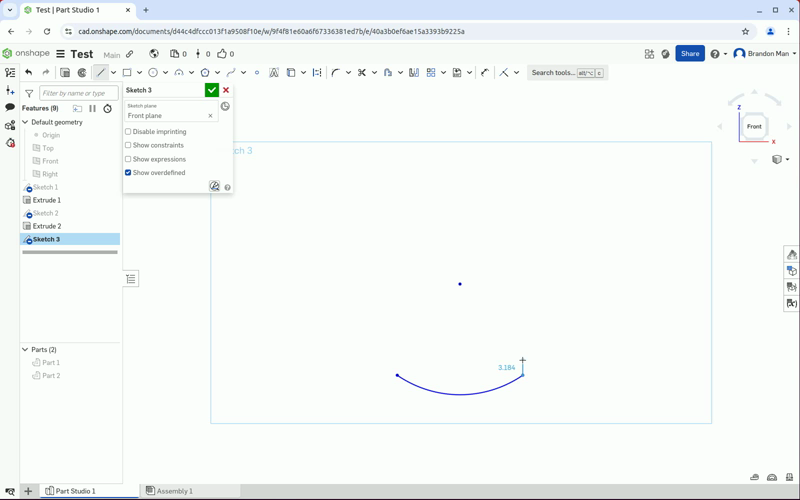
click(522, 359)
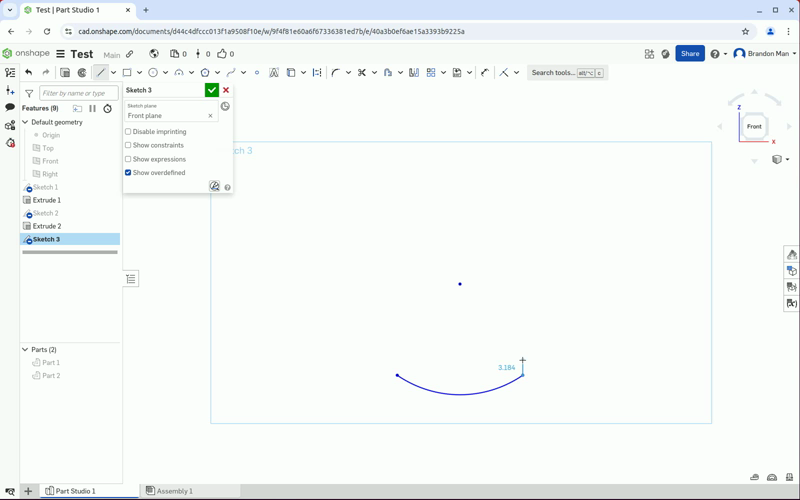
key_up(shift)
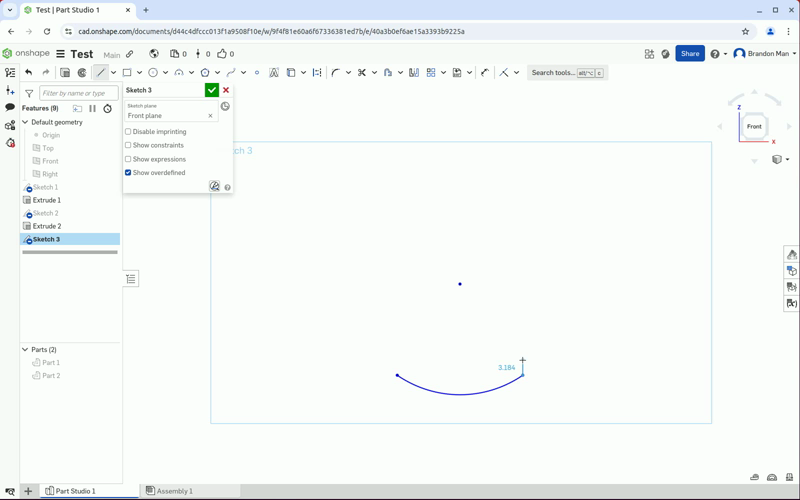
key_down(shift)
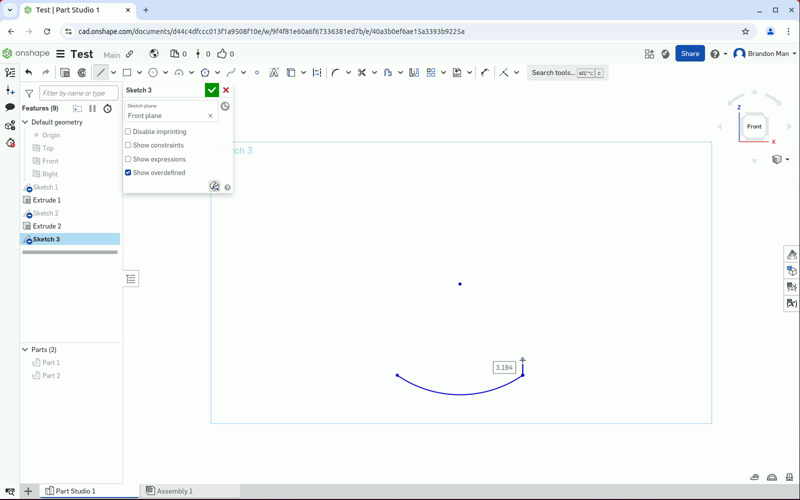
mouse_move(552, 359)
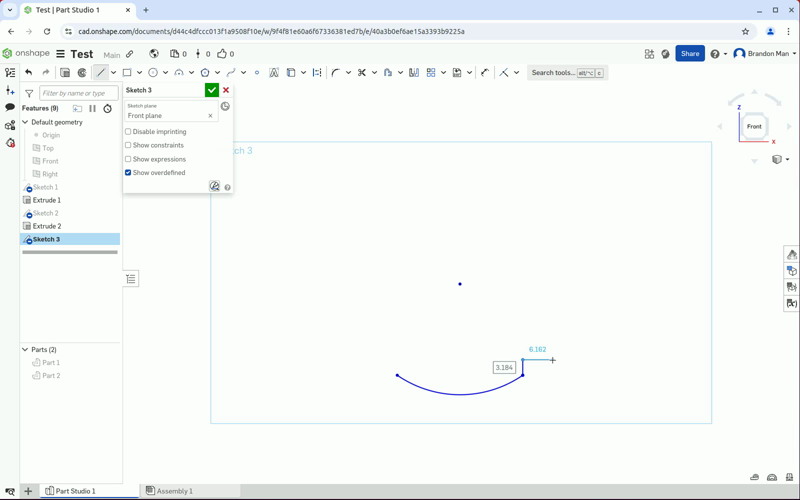
mouse_move(471, 359)
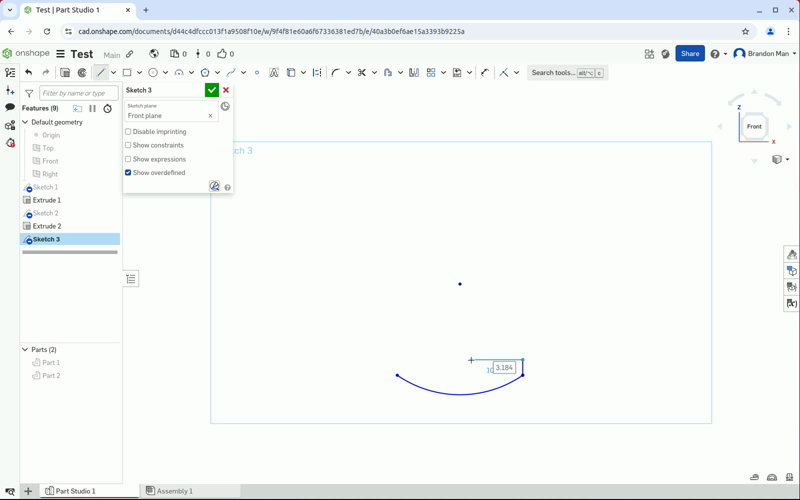
click(471, 359)
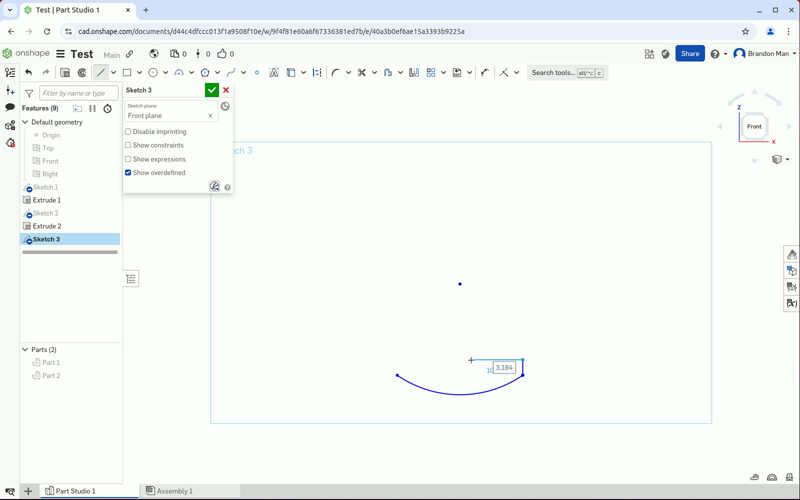
key_up(shift)
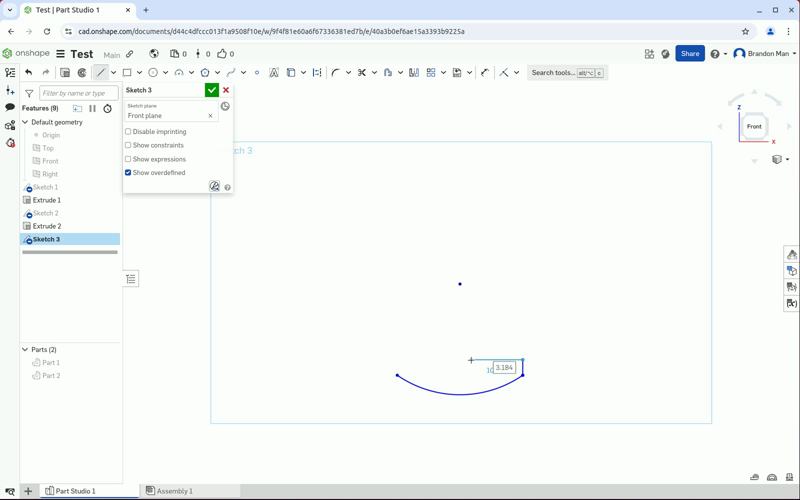
key(esc)
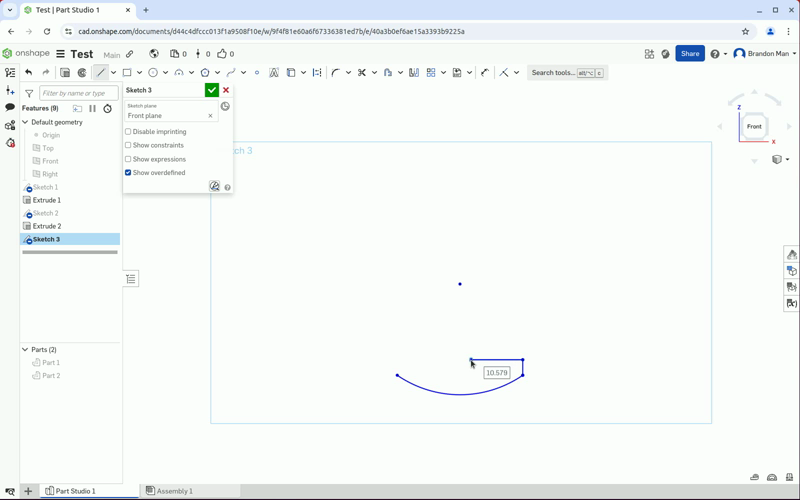
key(a)
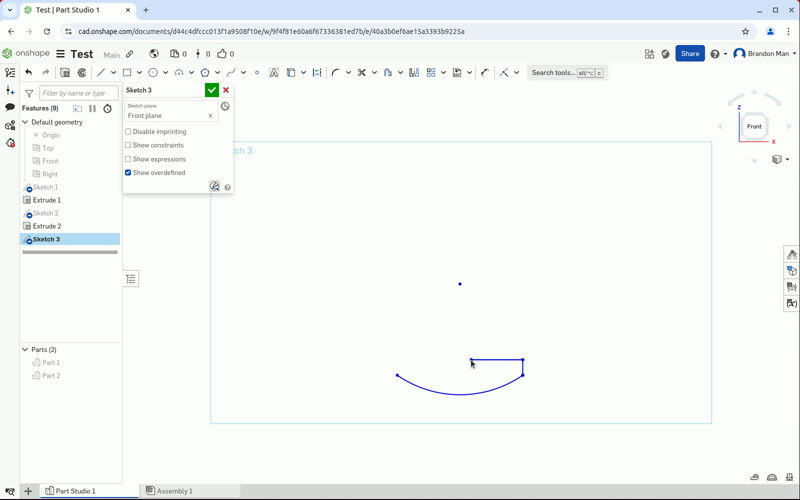
mouse_move(471, 359)
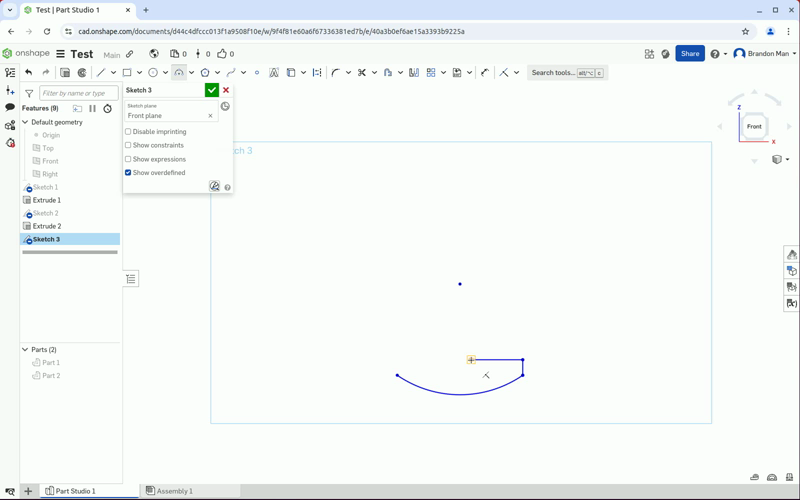
click(471, 359)
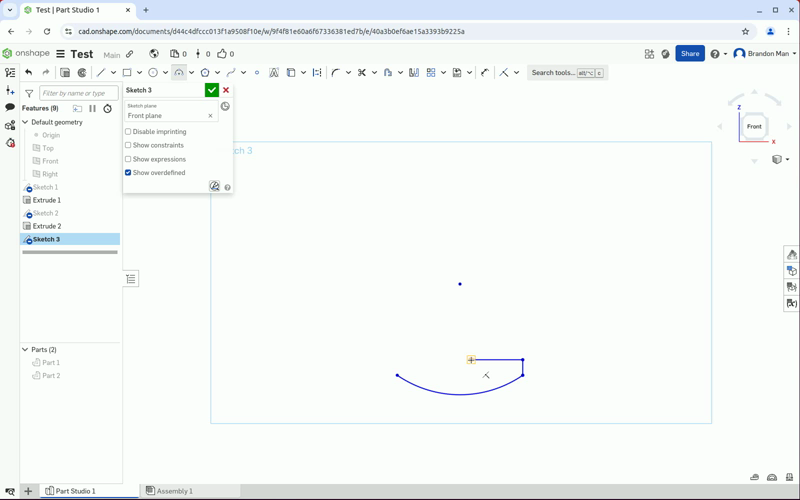
key_down(shift)
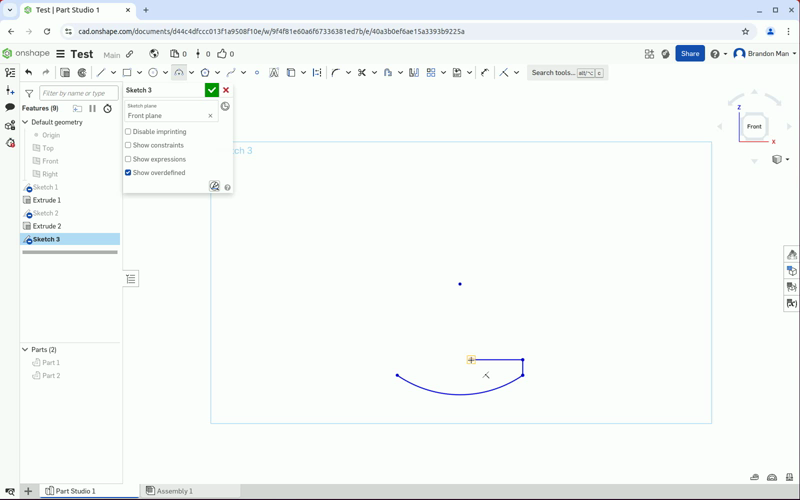
mouse_move(448, 359)
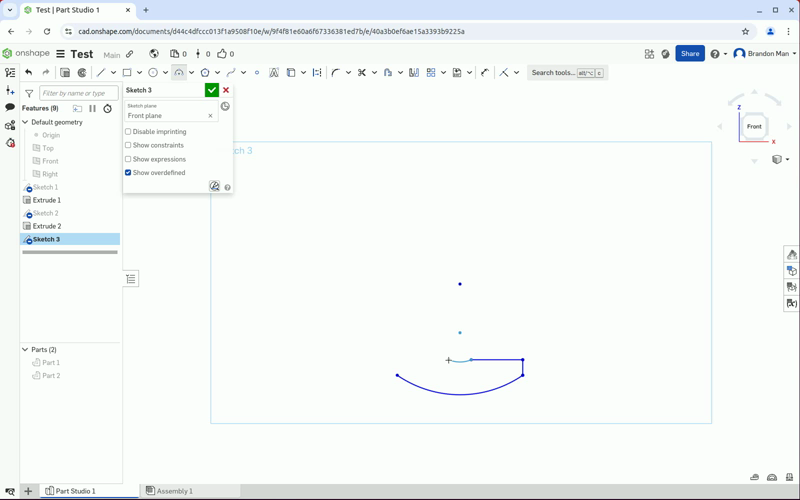
click(448, 359)
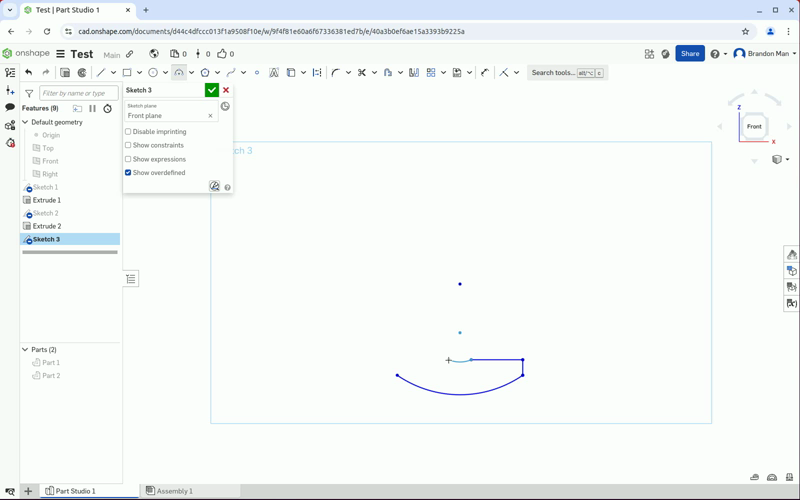
mouse_move(460, 370)
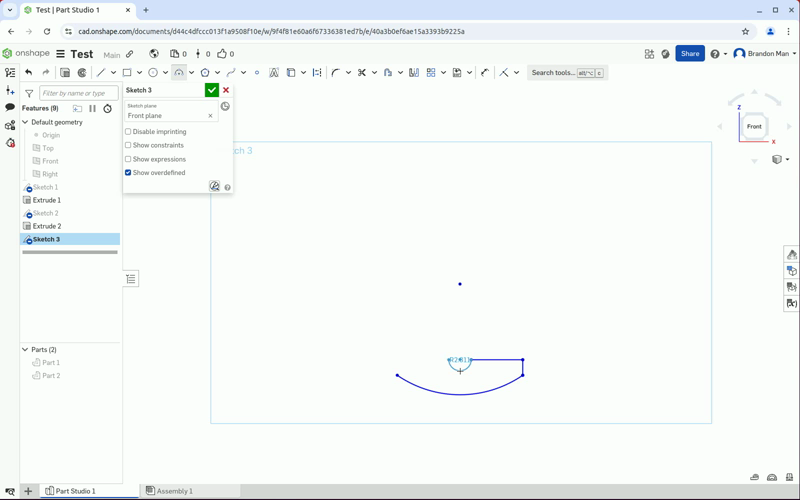
click(460, 370)
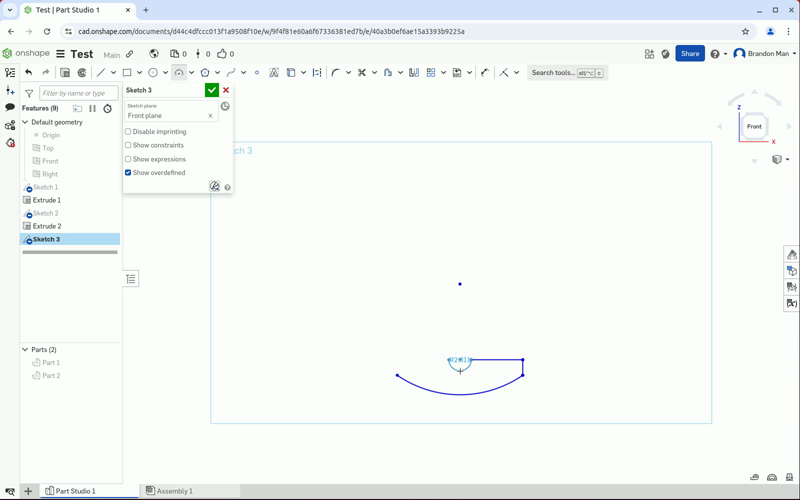
key_up(shift)
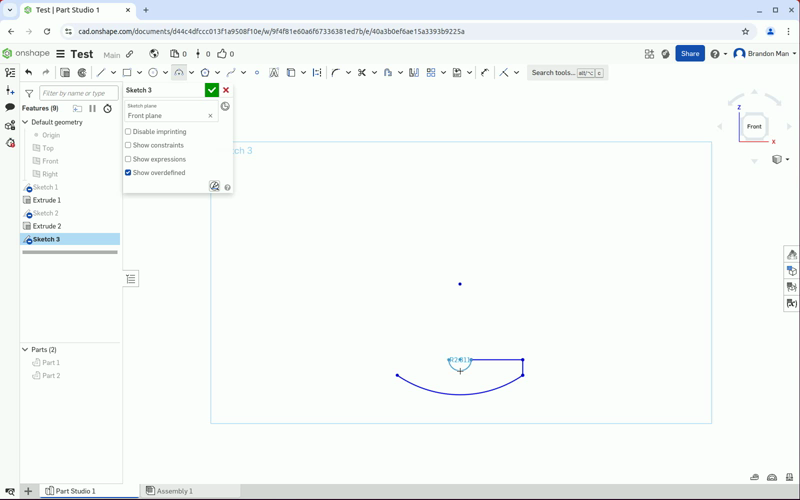
key(esc)
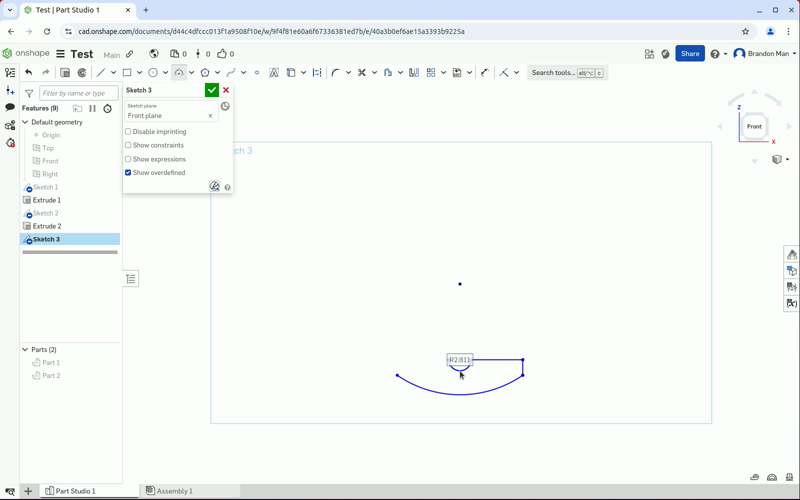
key(l)
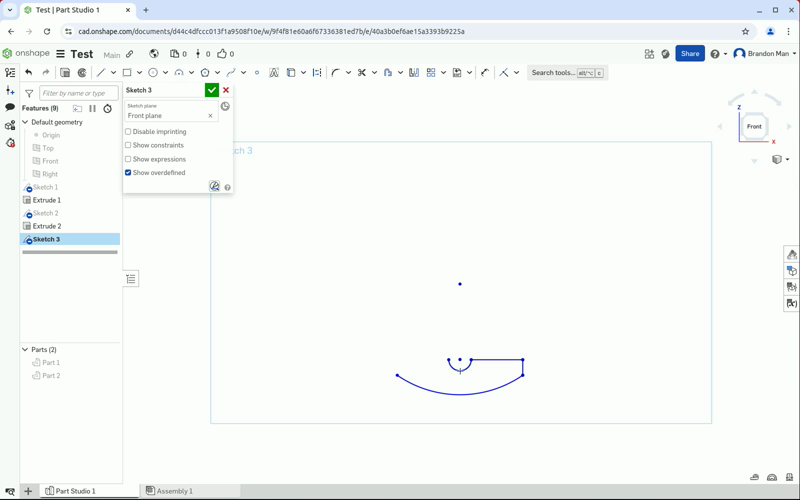
mouse_move(448, 359)
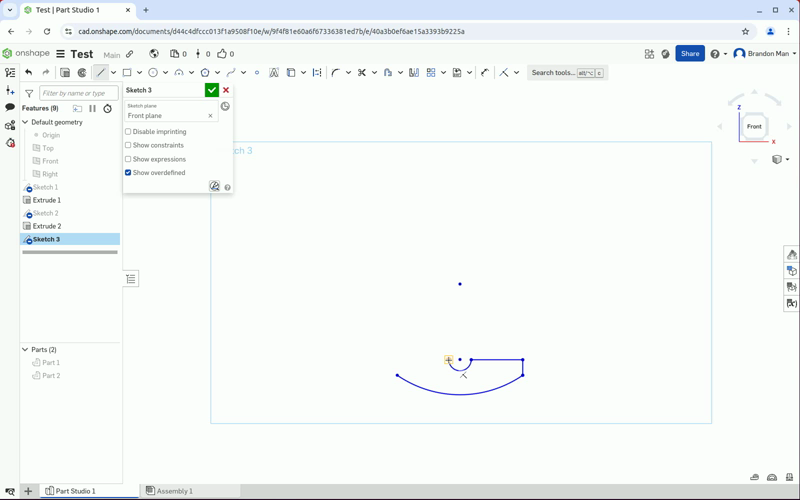
click(448, 359)
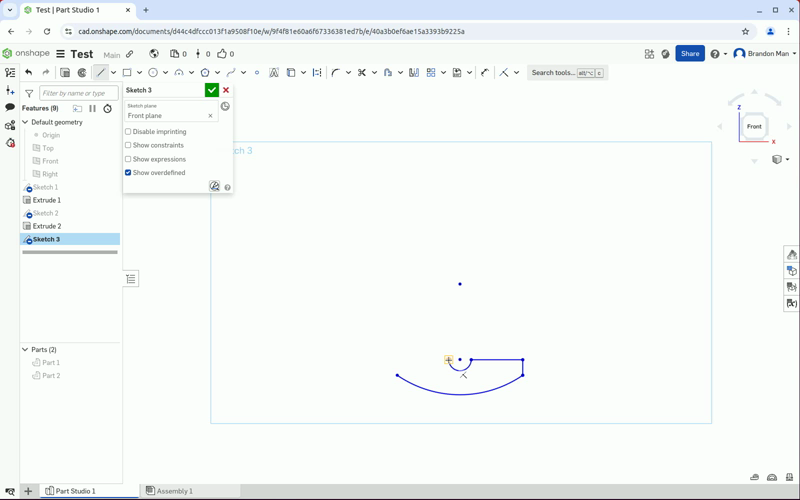
key_down(shift)
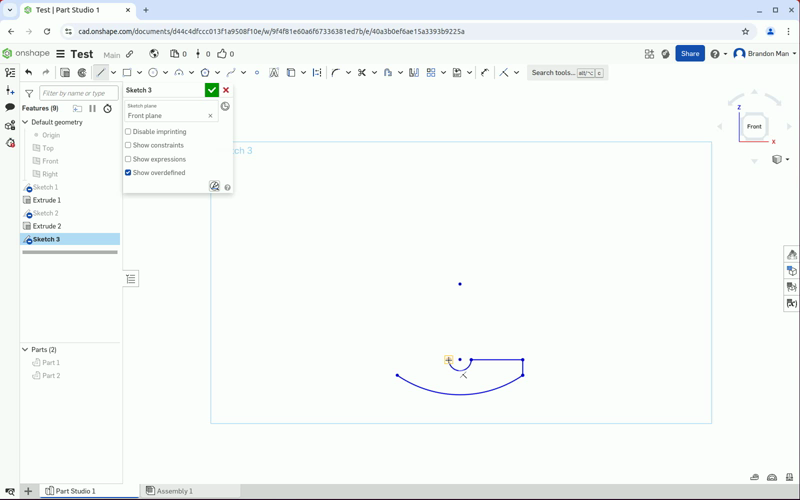
mouse_move(478, 359)
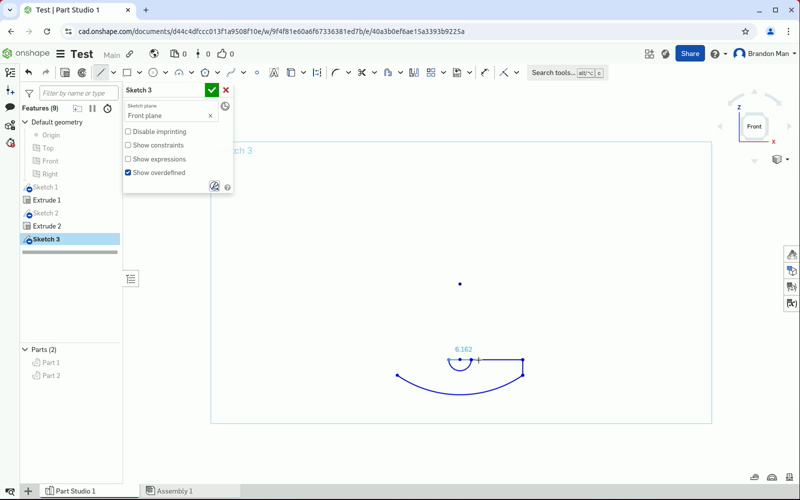
mouse_move(397, 359)
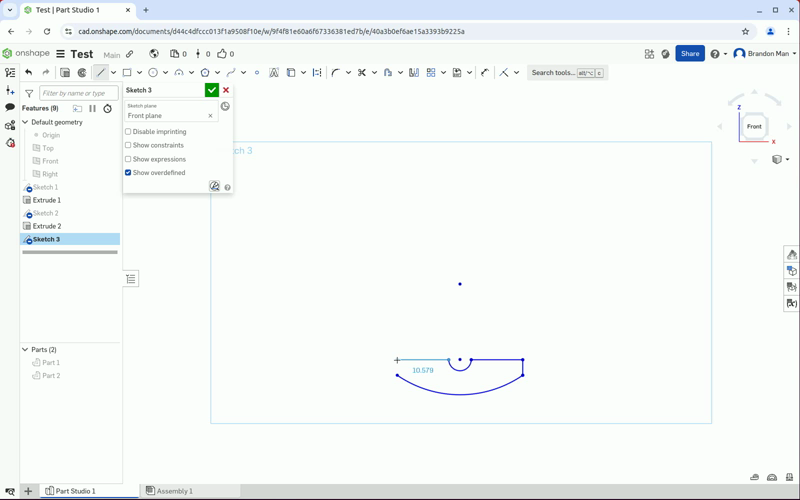
click(397, 359)
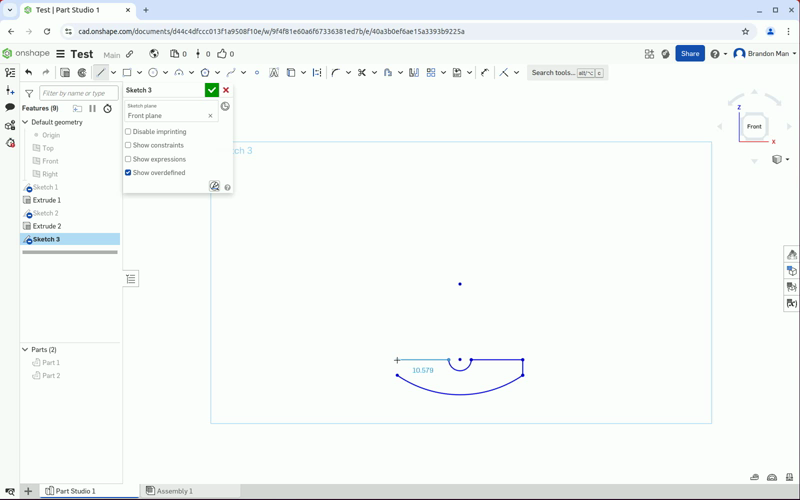
key_up(shift)
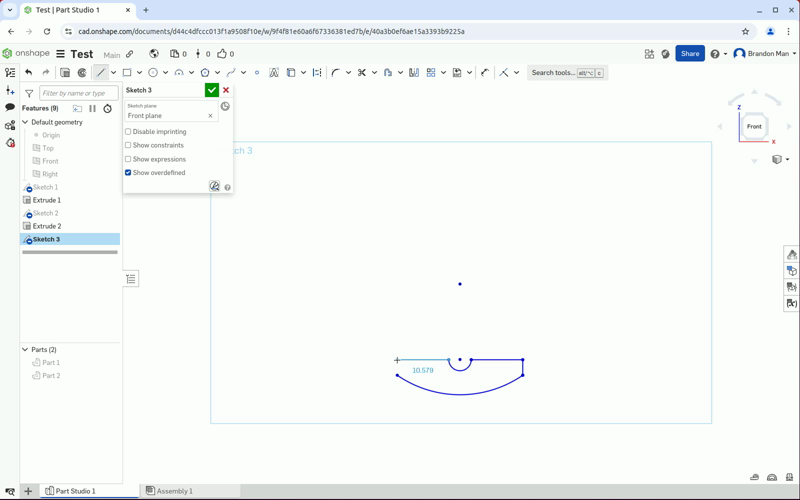
mouse_move(427, 359)
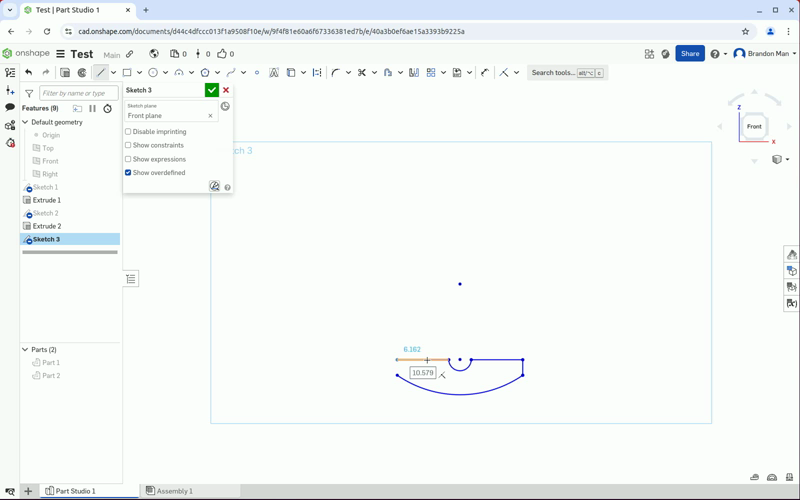
key_down(shift)
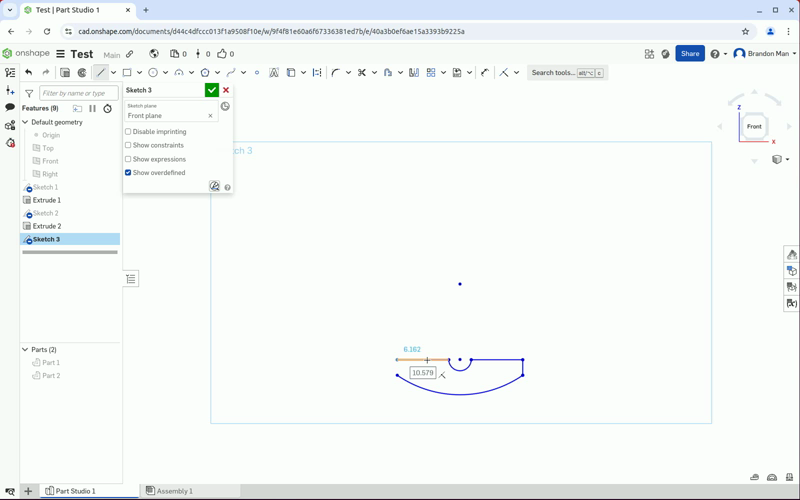
mouse_move(397, 375)
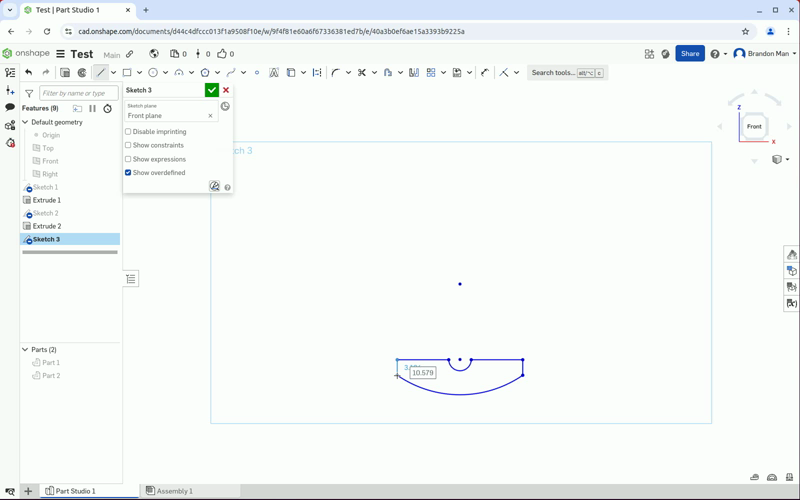
key_up(shift)
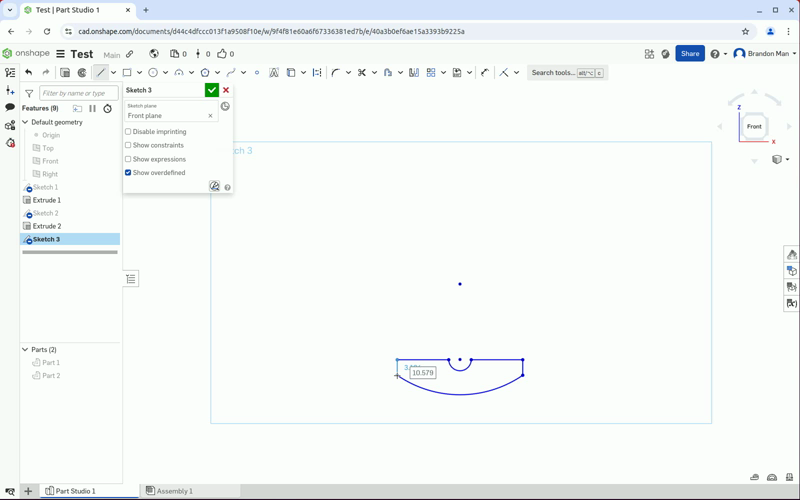
click(397, 375)
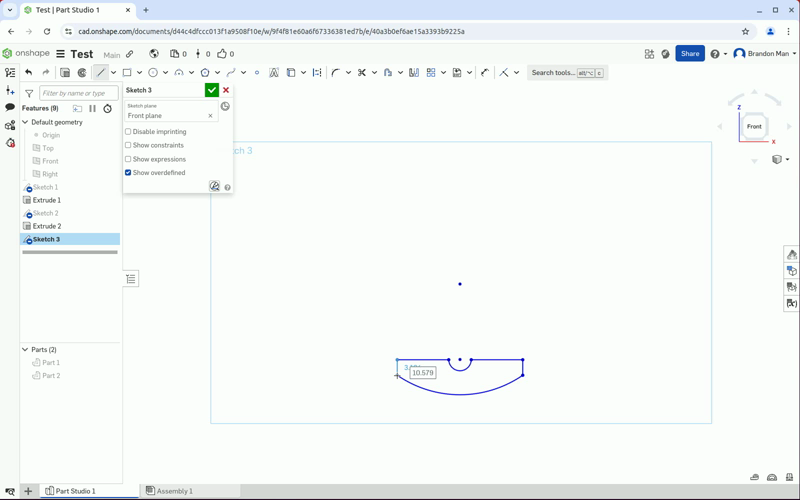
key(esc)
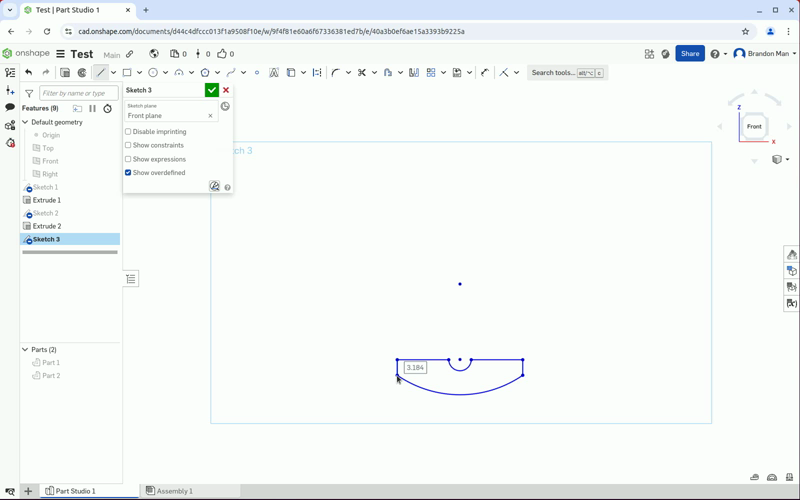
mouse_move(514, 373)
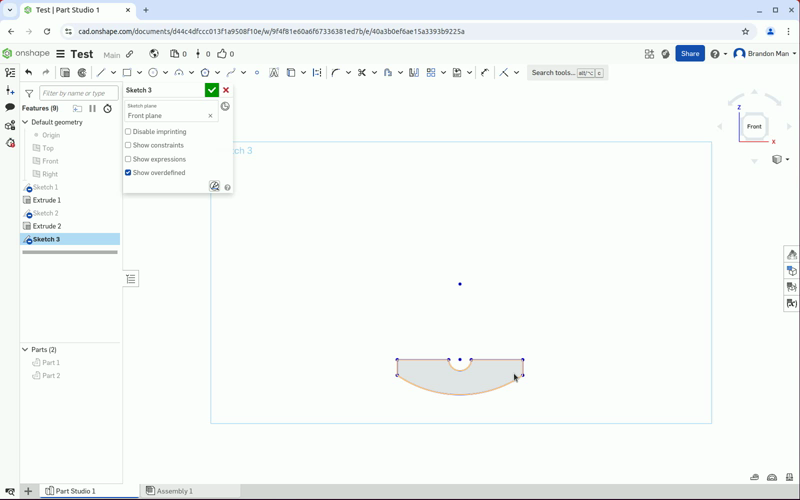
click(514, 373)
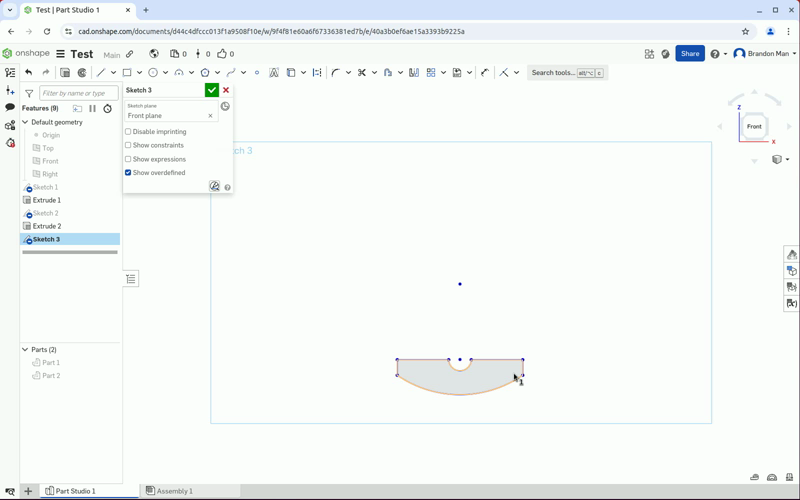
mouse_move(73, 352)
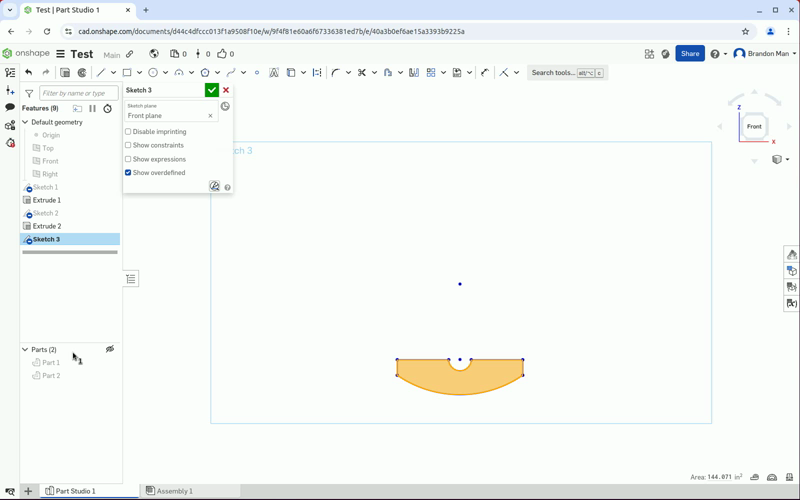
key(shift+y)
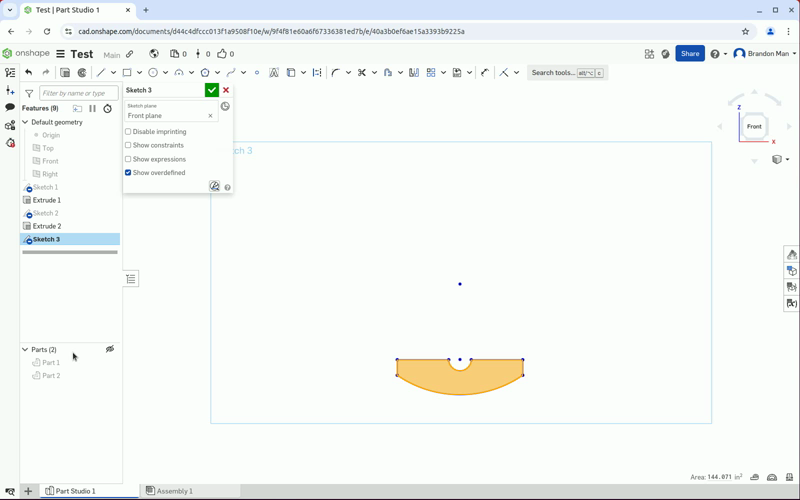
key(shift+e)
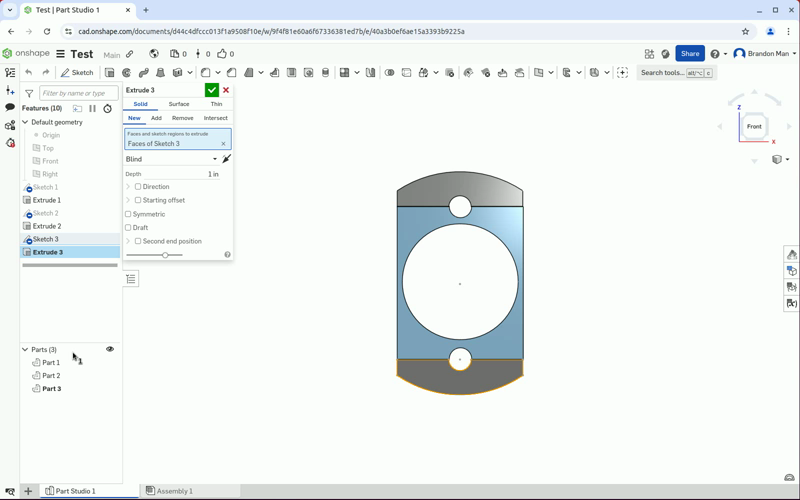
mouse_move(143, 106)
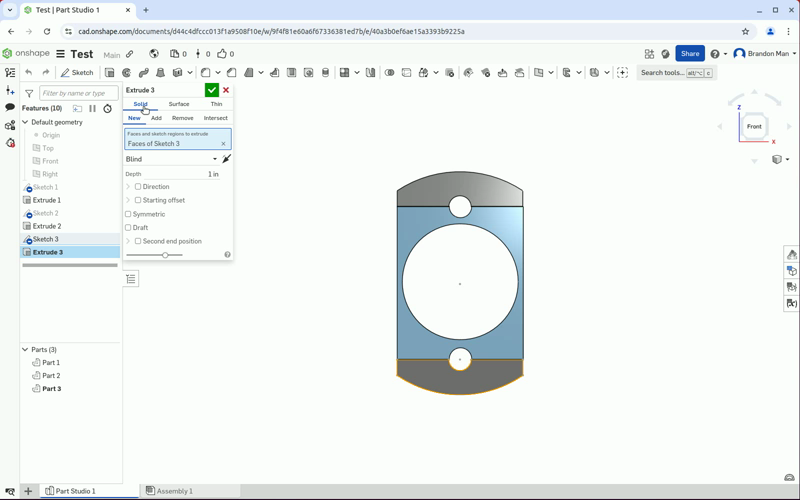
click(143, 106)
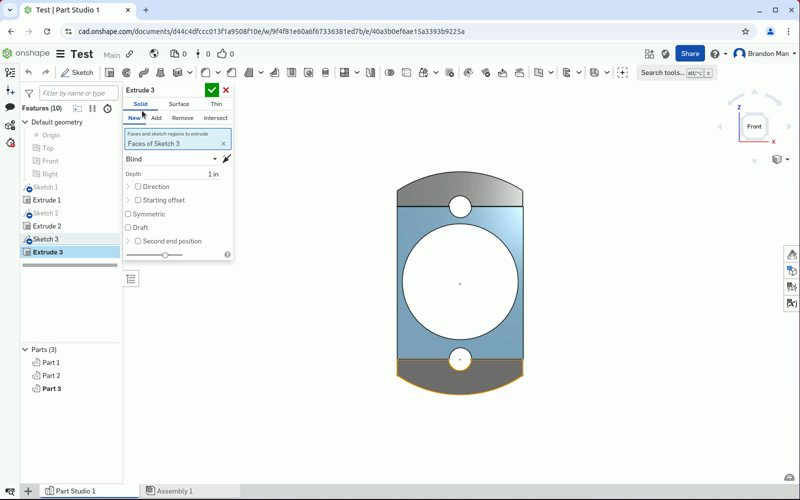
mouse_move(137, 120)
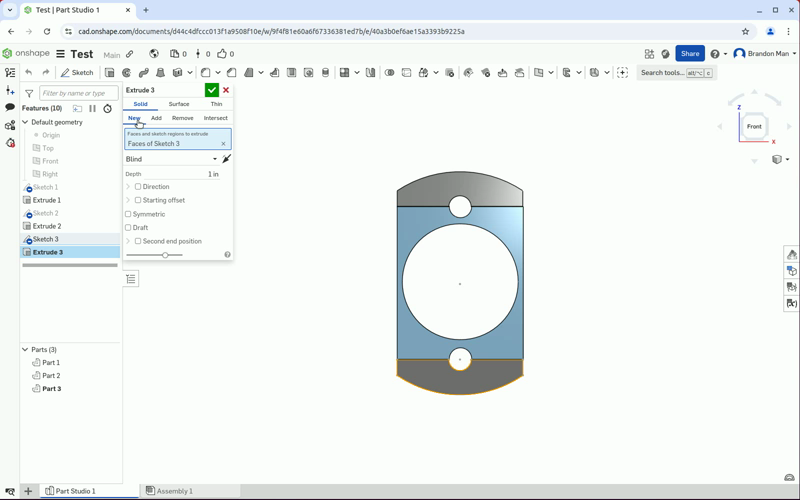
click(137, 120)
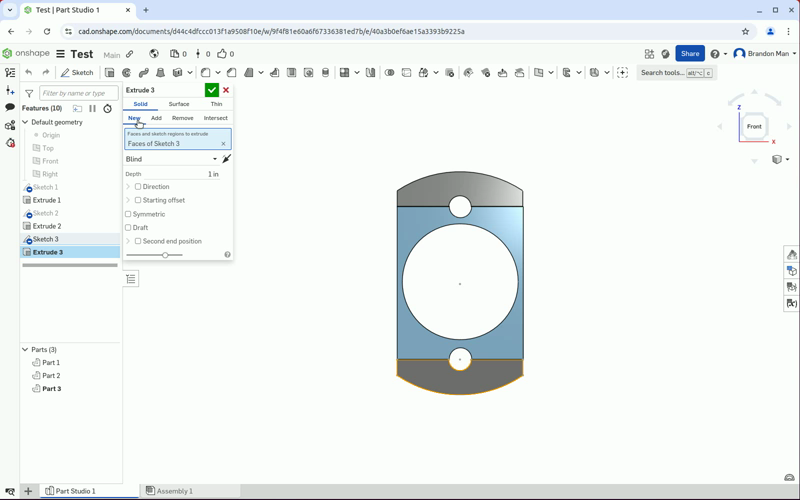
key(tab, 4)
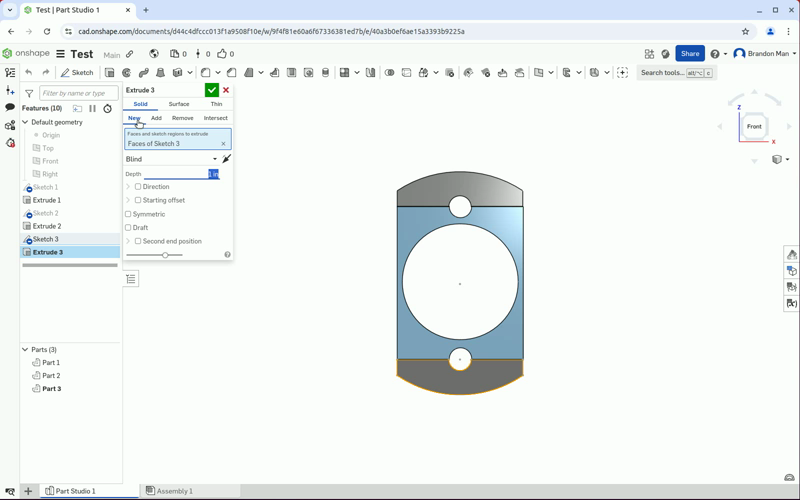
text(3.851)
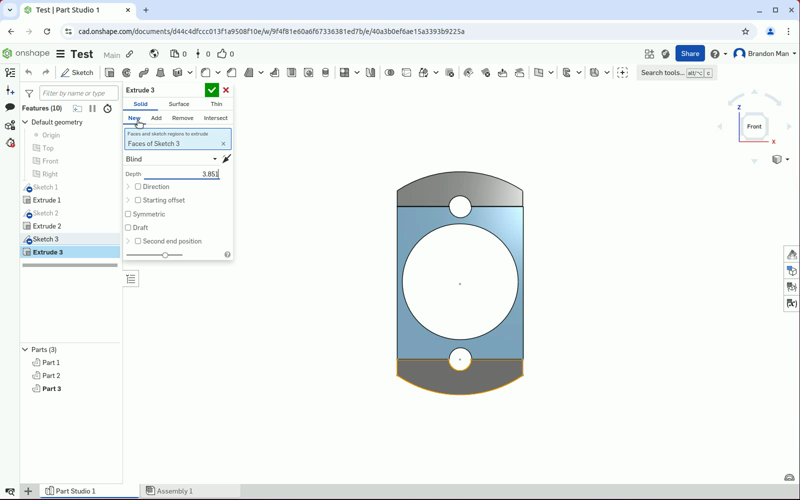
key(enter)
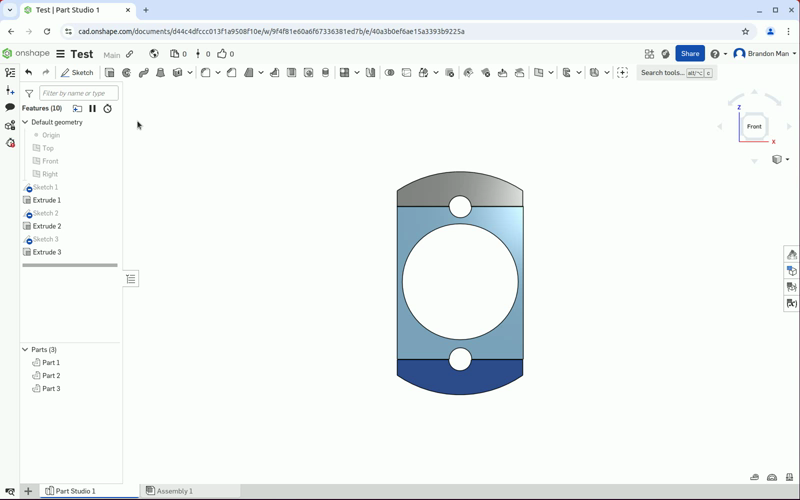
key(shift+h)
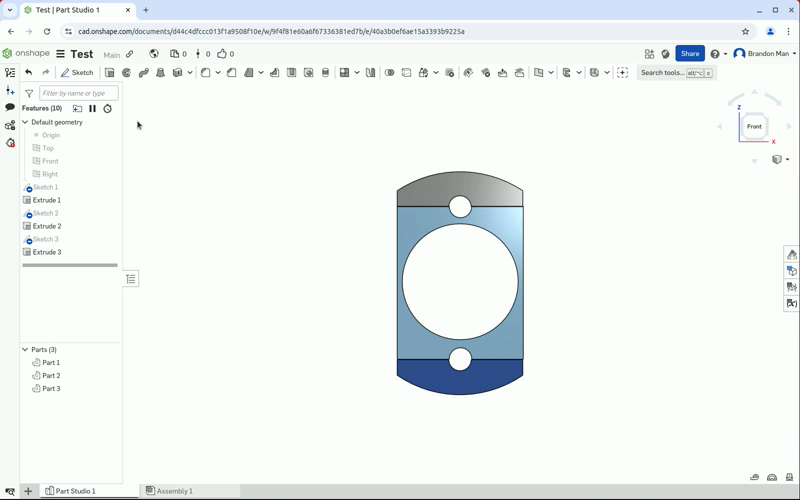
key(shift+h)
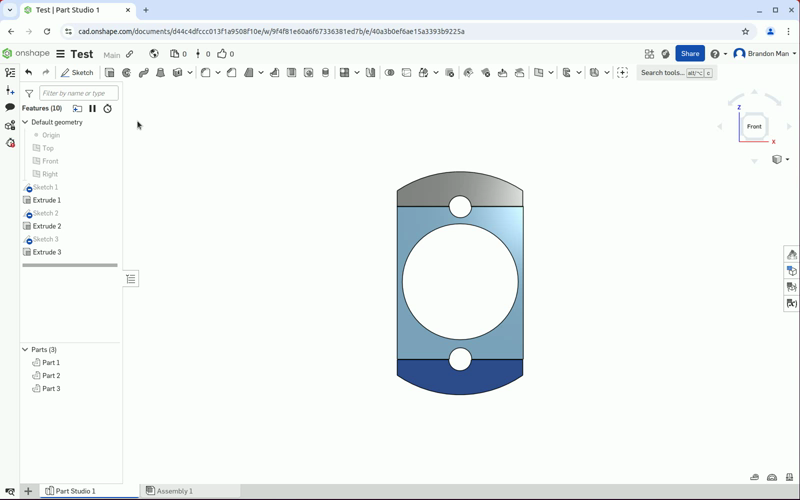
mouse_move(73, 189)
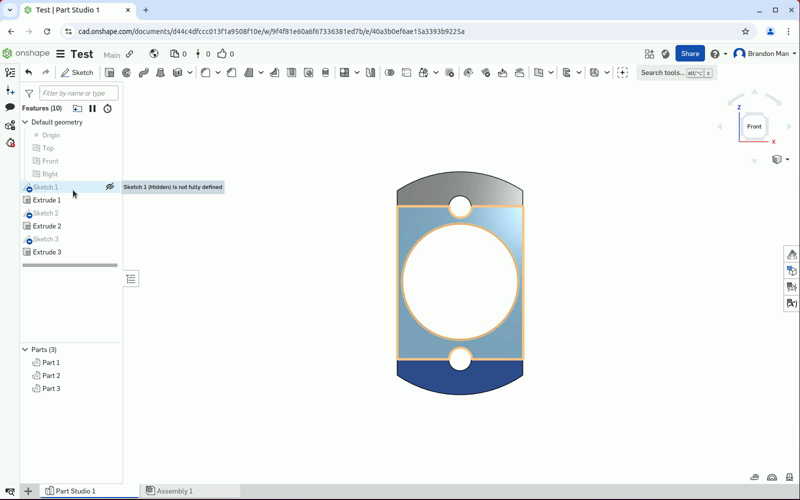
click(73, 189)
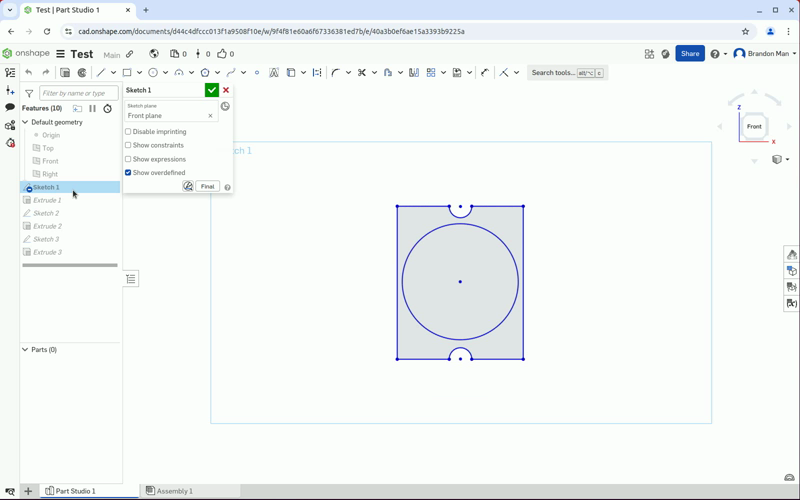
mouse_move(229, 92)
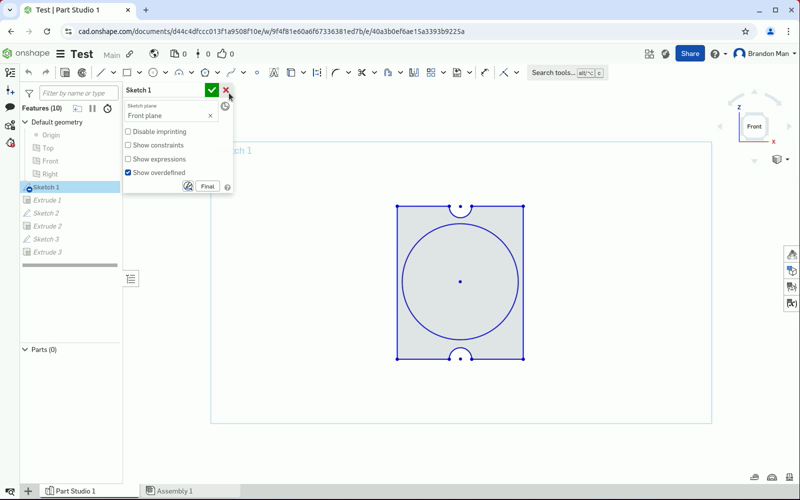
click(229, 92)
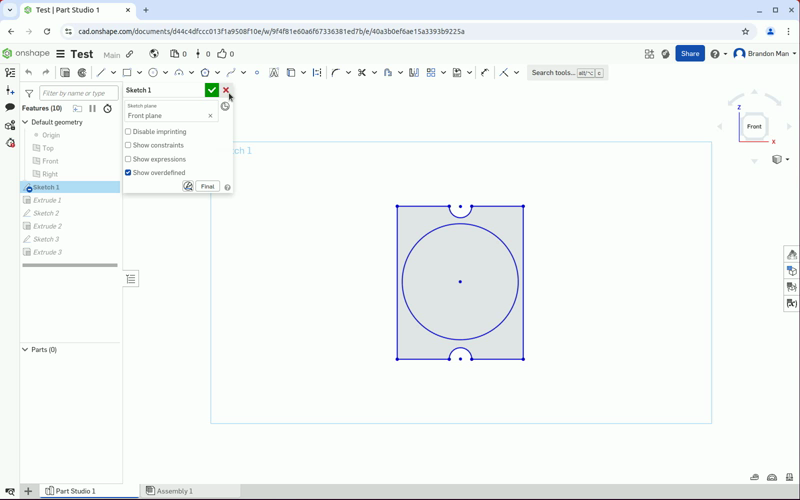
key(shift+s)
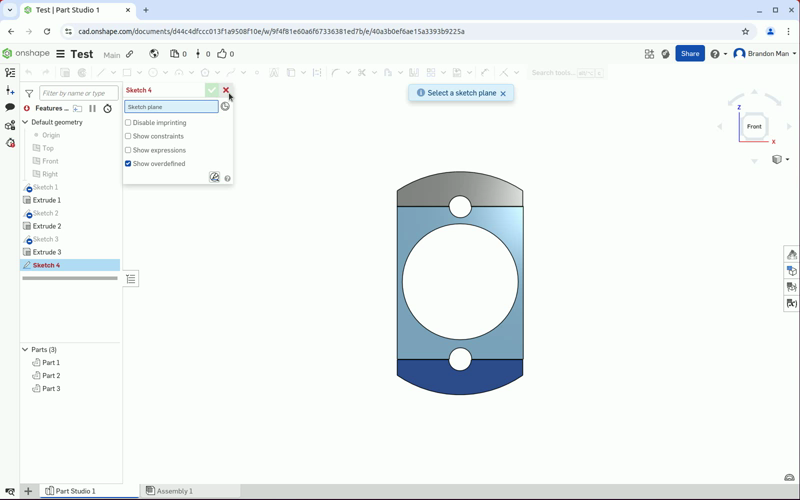
mouse_move(73, 163)
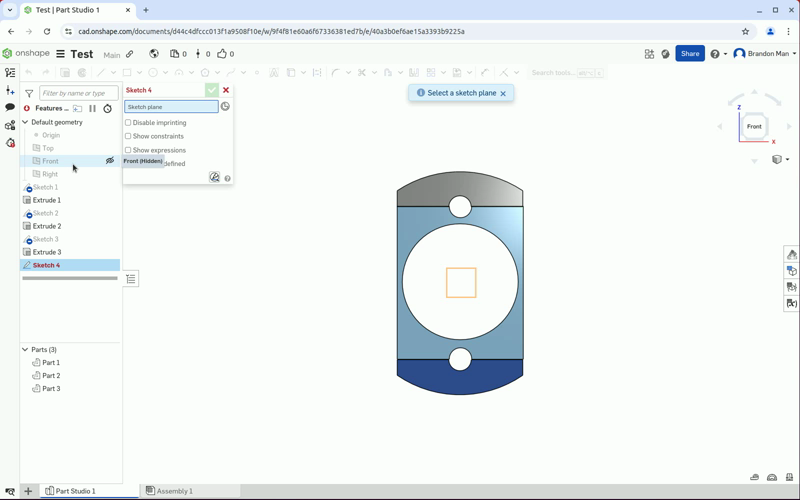
click(73, 163)
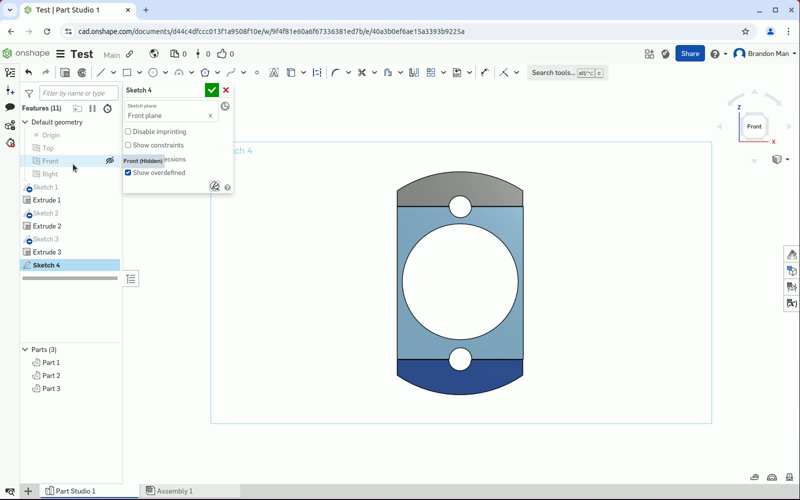
mouse_move(73, 352)
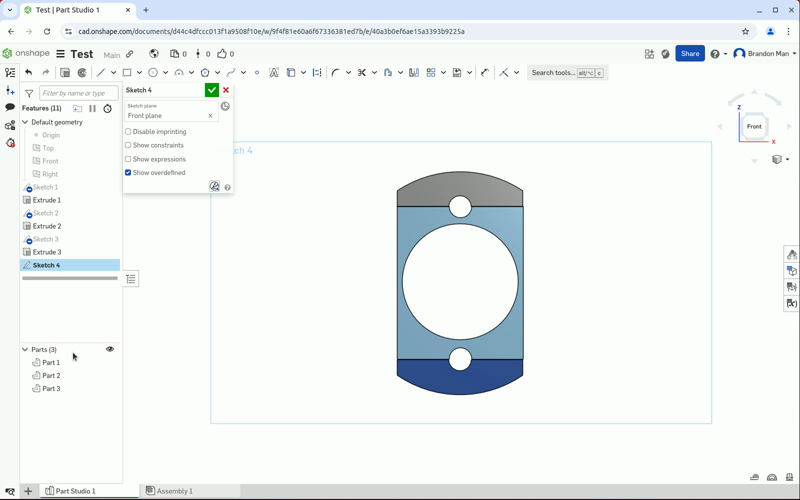
key(y)
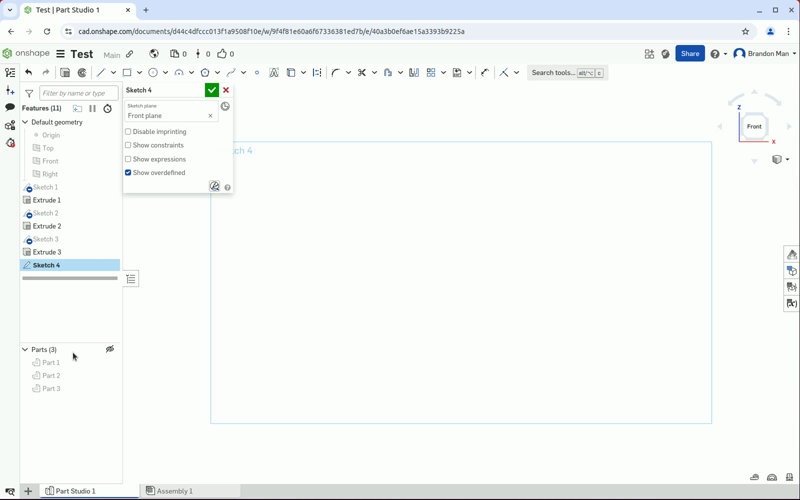
key(c)
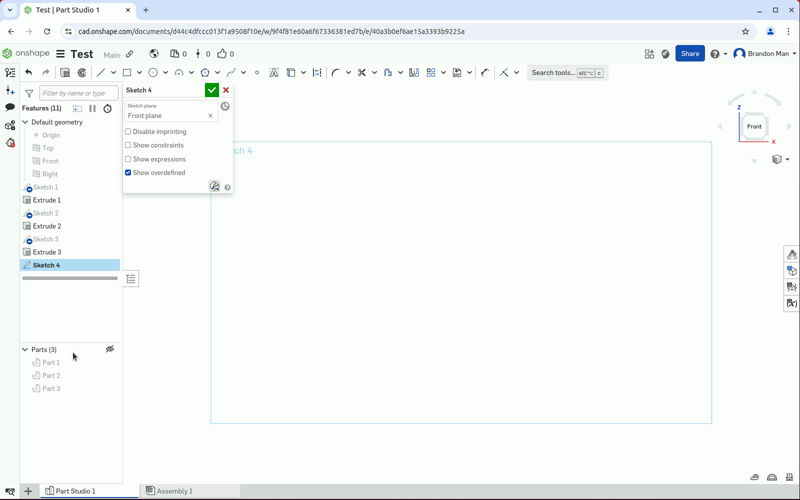
key_down(shift)
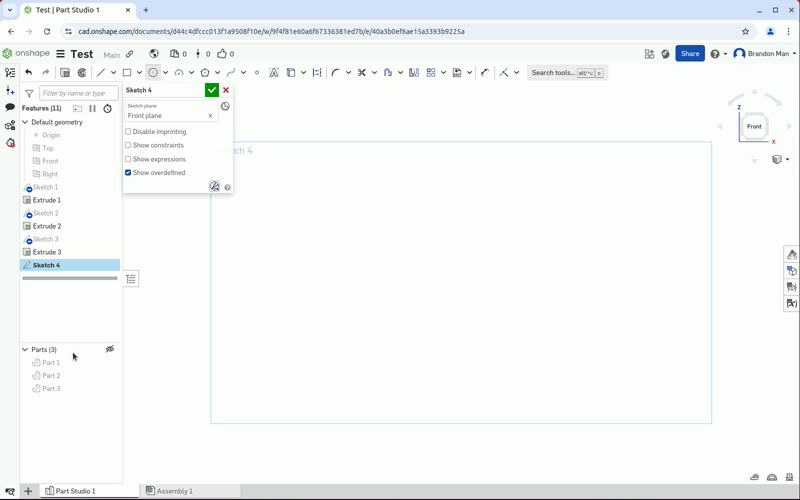
mouse_move(461, 282)
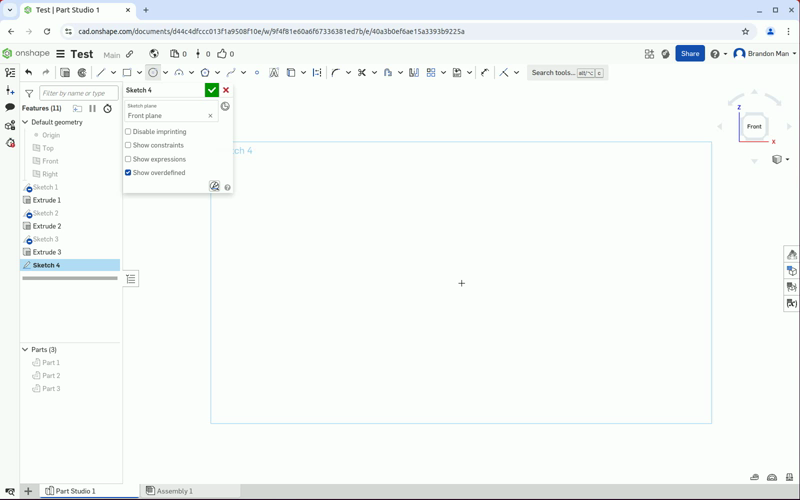
click(461, 282)
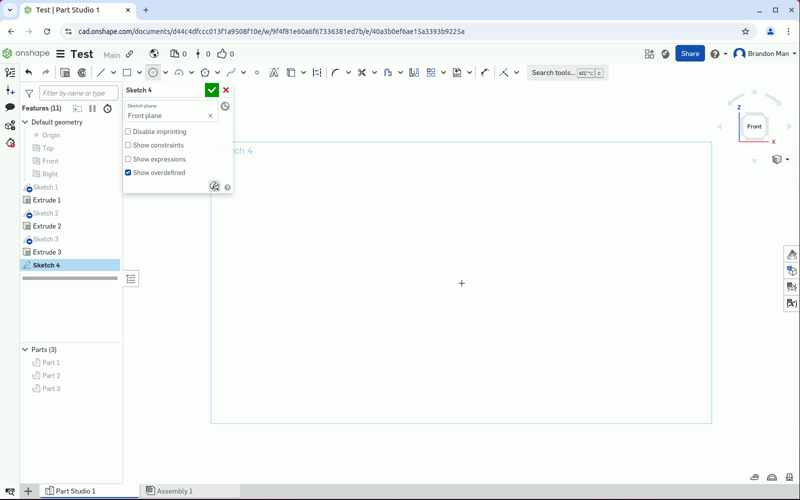
key_up(shift)
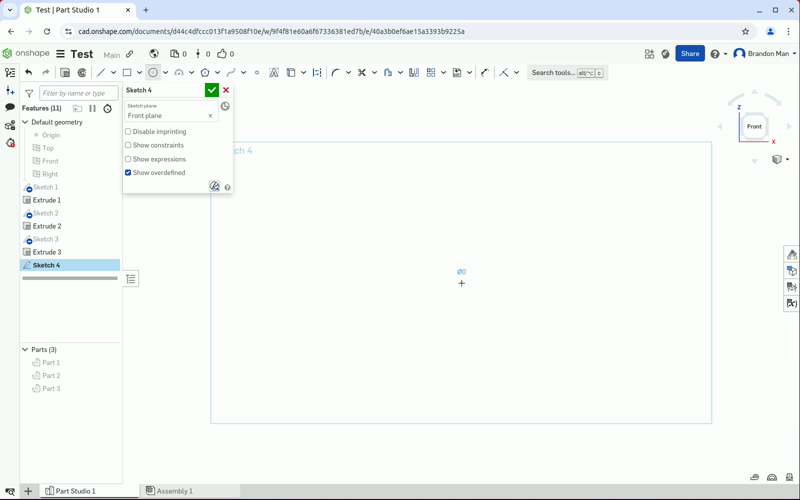
mouse_move(520, 282)
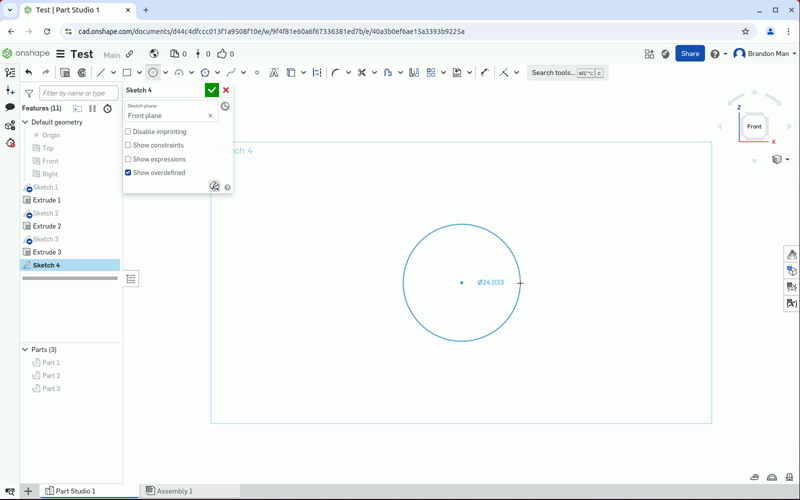
click(520, 282)
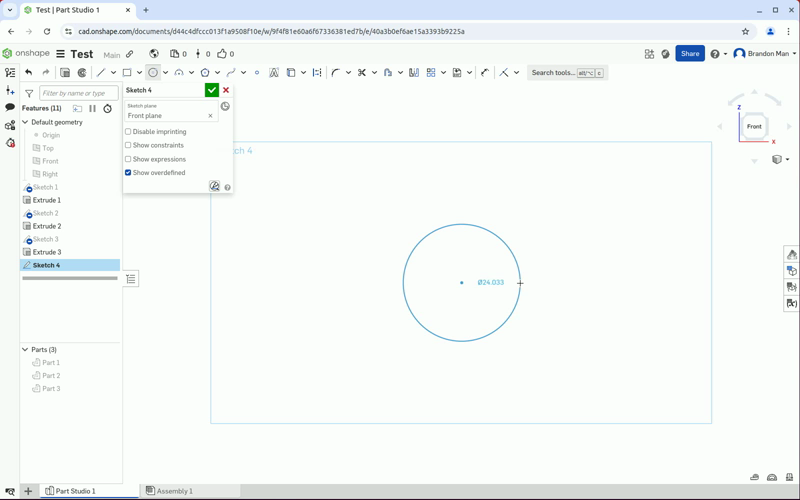
key(esc)
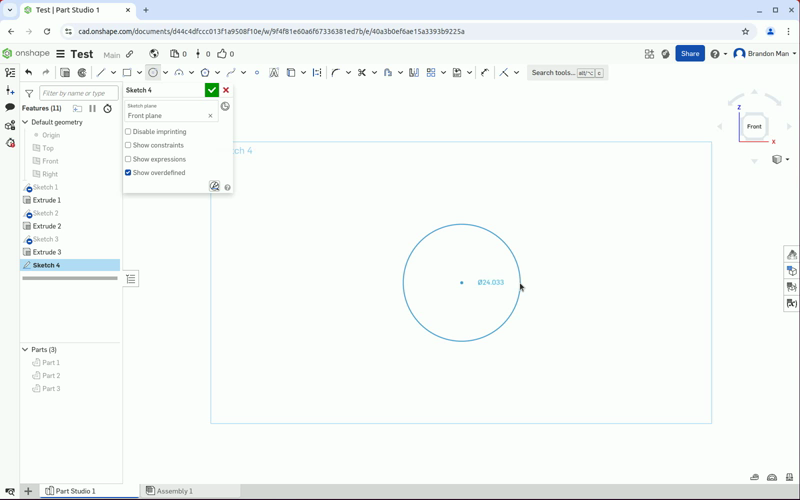
key(c)
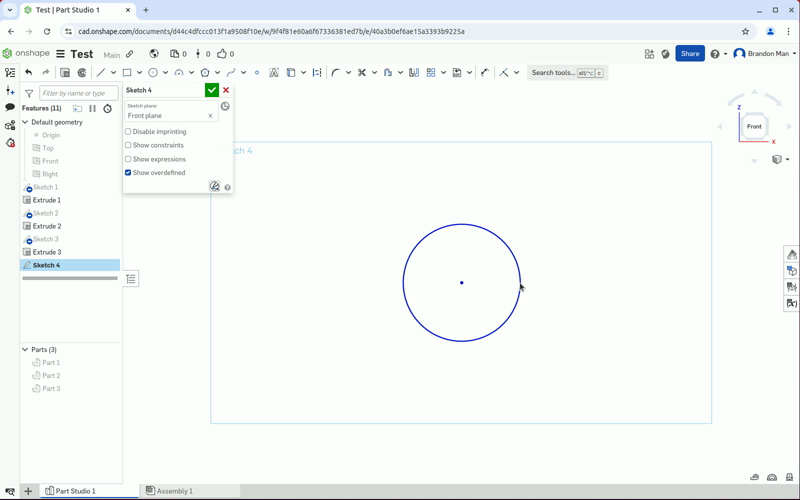
key_down(shift)
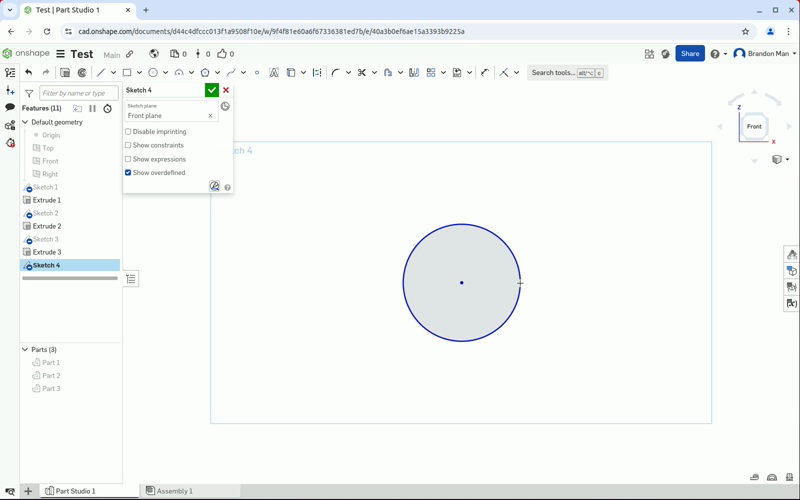
mouse_move(461, 282)
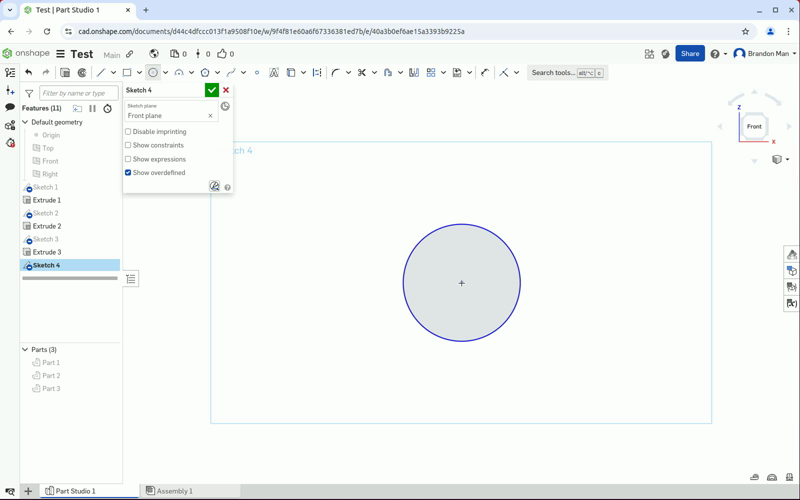
click(461, 282)
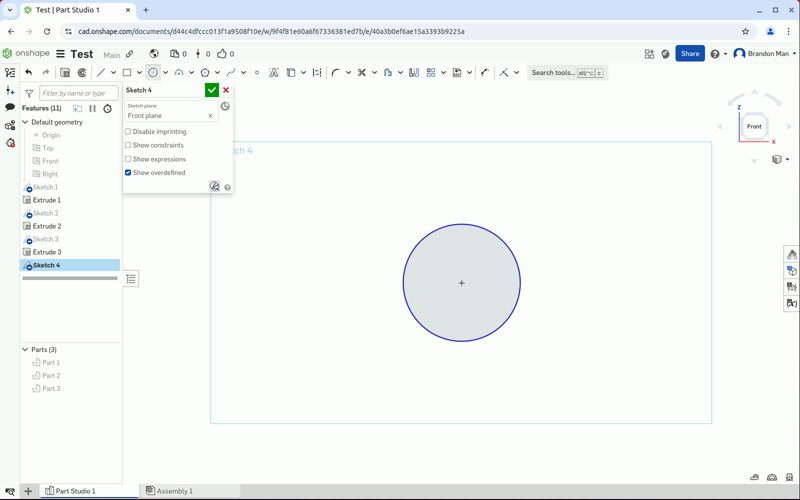
key_up(shift)
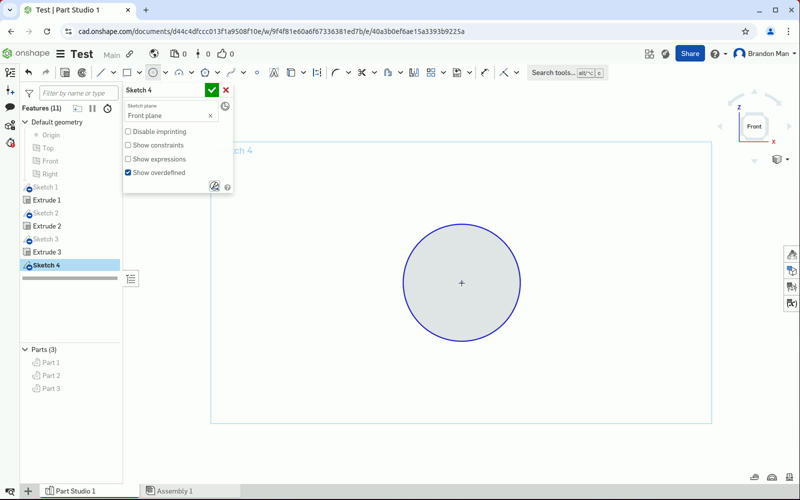
mouse_move(510, 282)
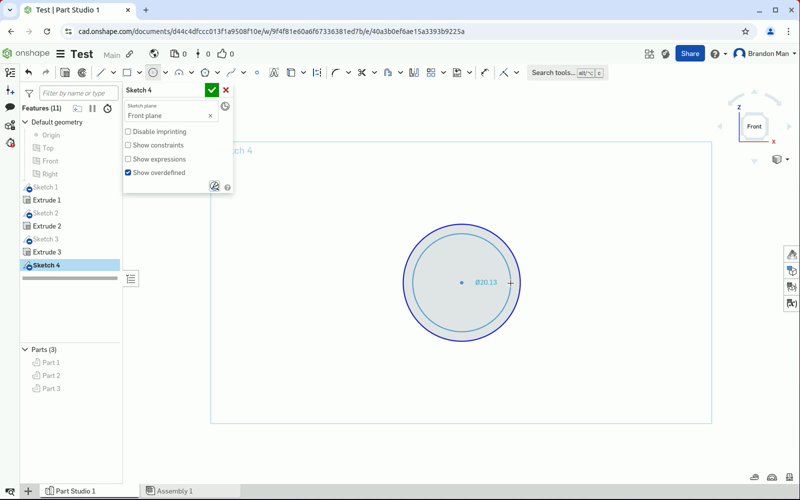
click(510, 282)
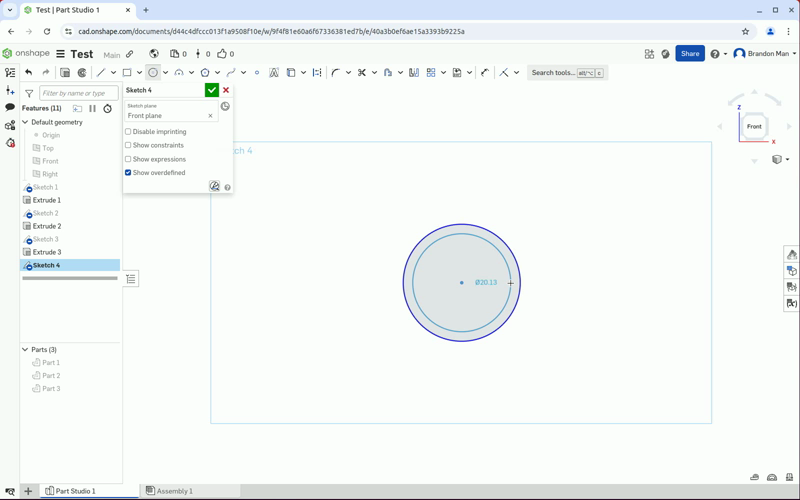
key(esc)
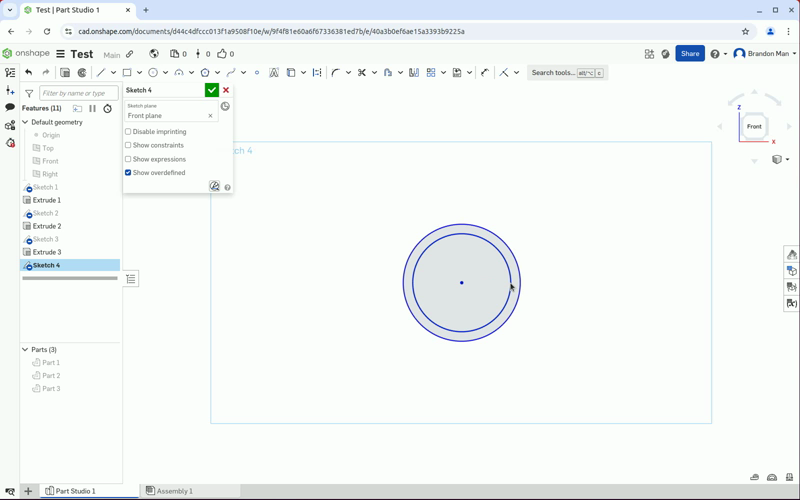
mouse_move(477, 232)
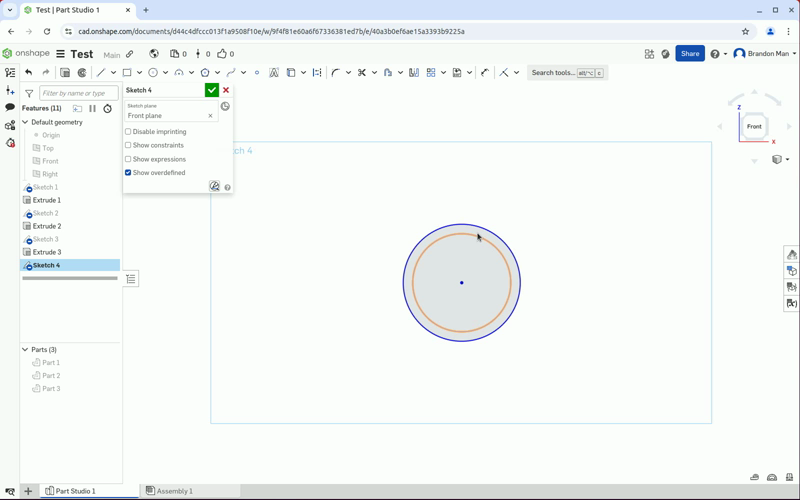
click(477, 232)
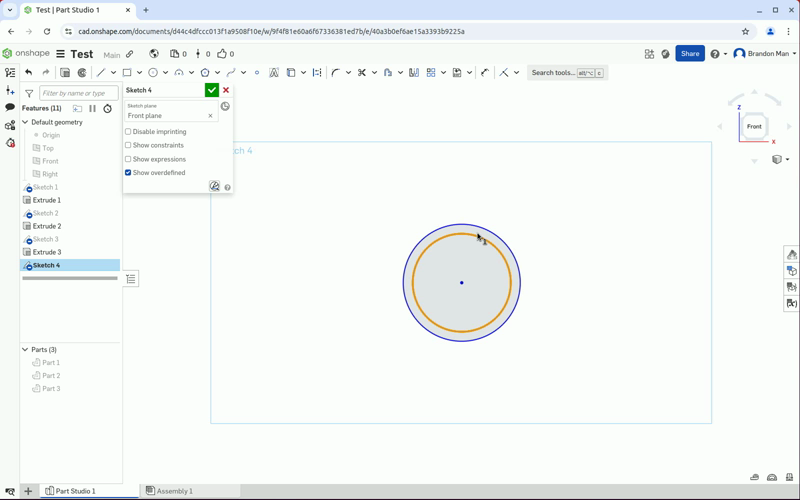
mouse_move(73, 352)
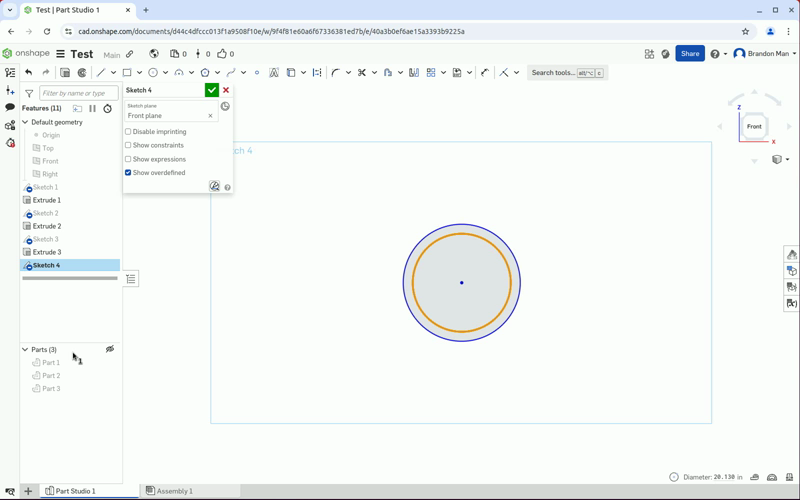
key(shift+y)
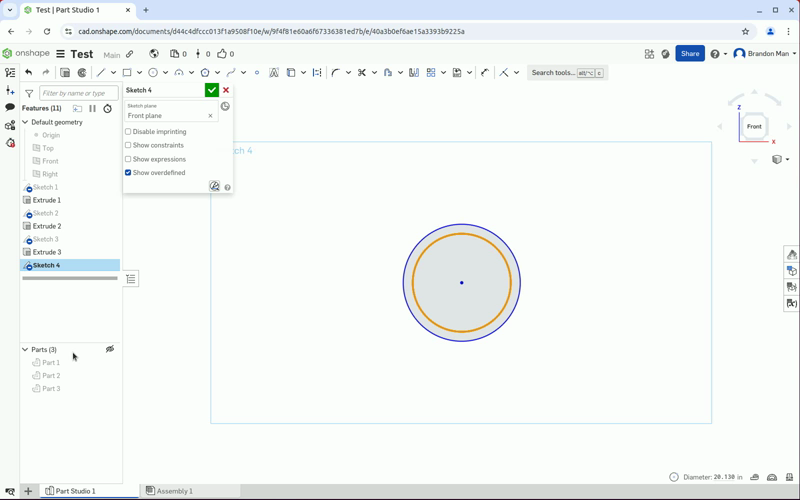
key(shift+e)
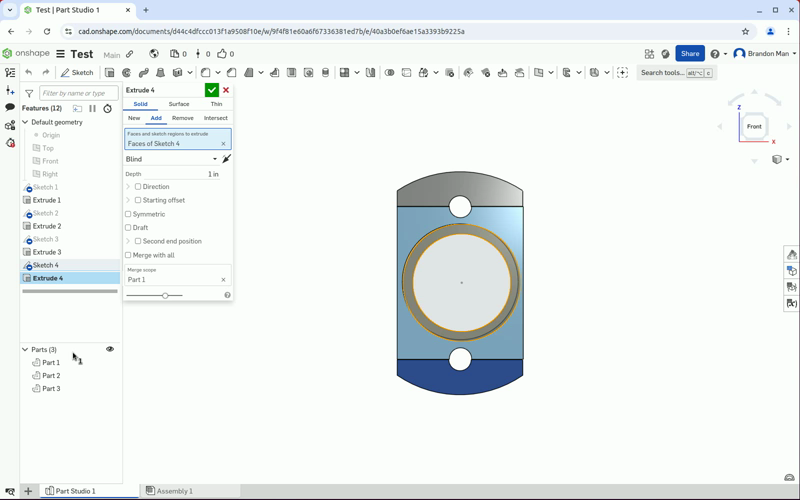
mouse_move(143, 106)
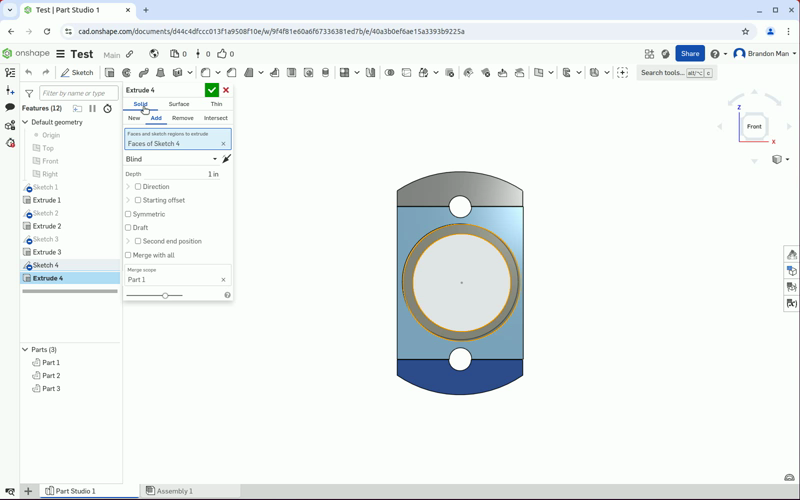
click(143, 106)
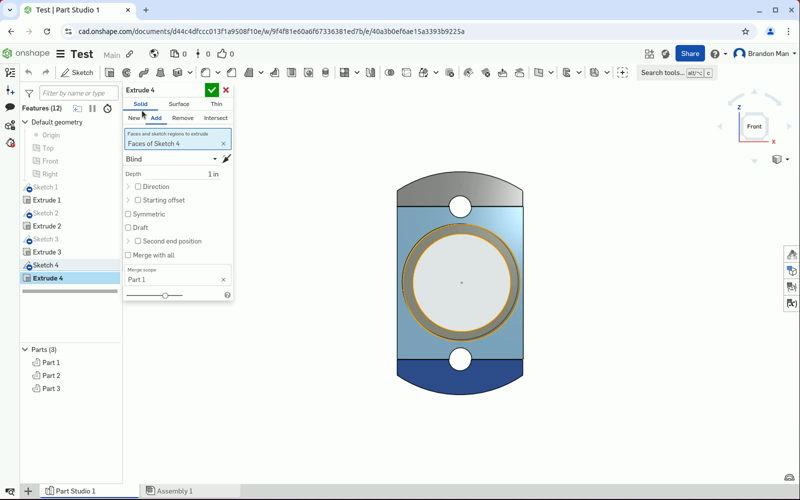
mouse_move(137, 120)
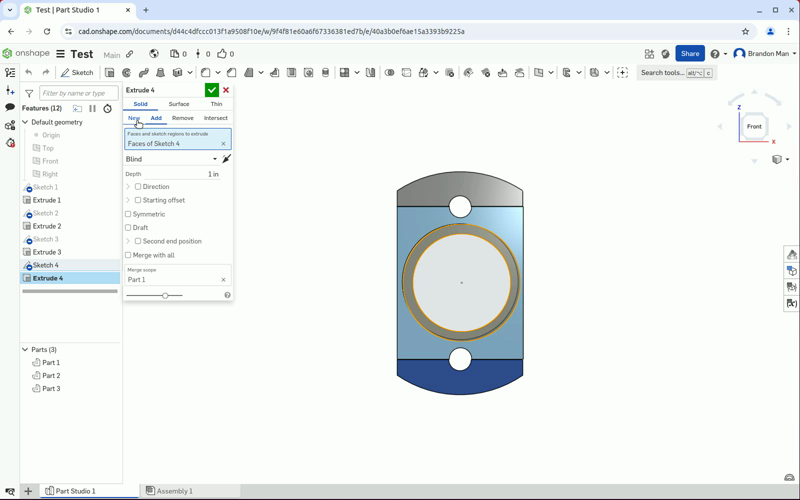
click(137, 120)
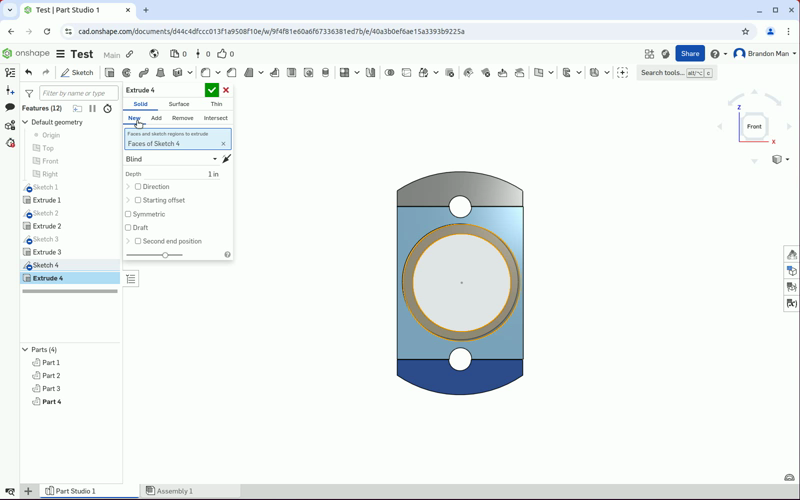
key(tab, 4)
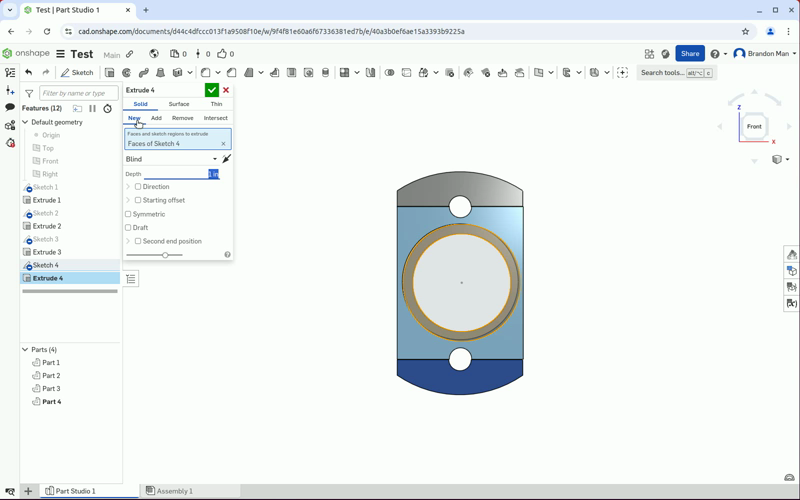
text(19.257)
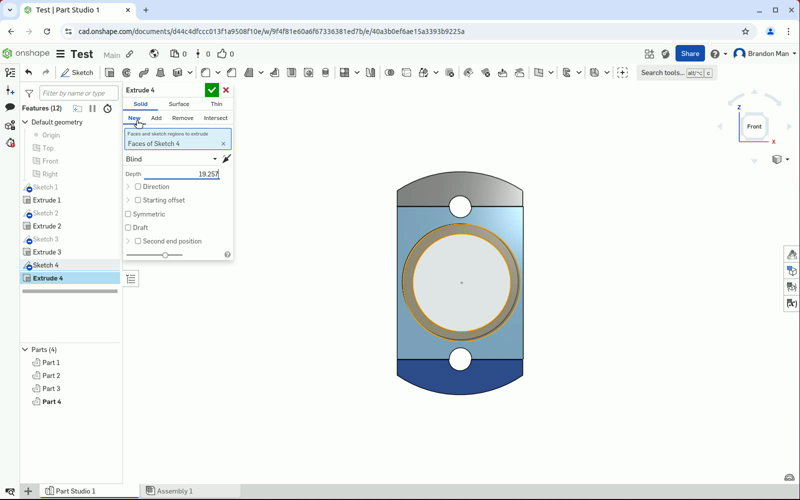
key(enter)
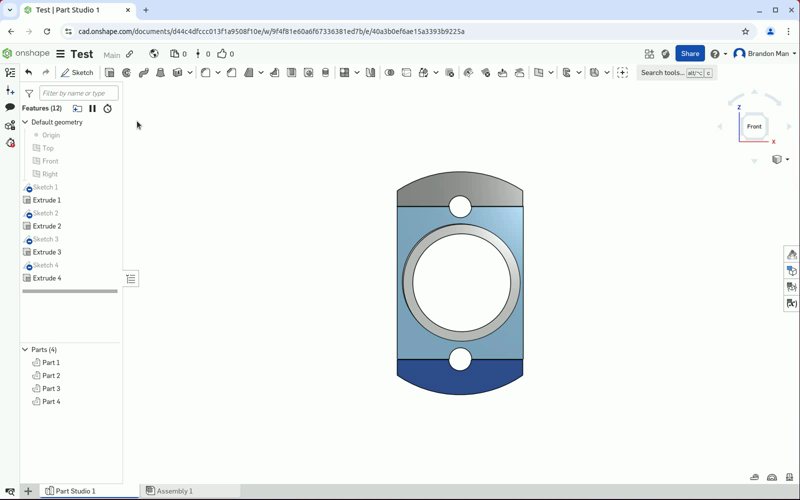
key(shift+h)
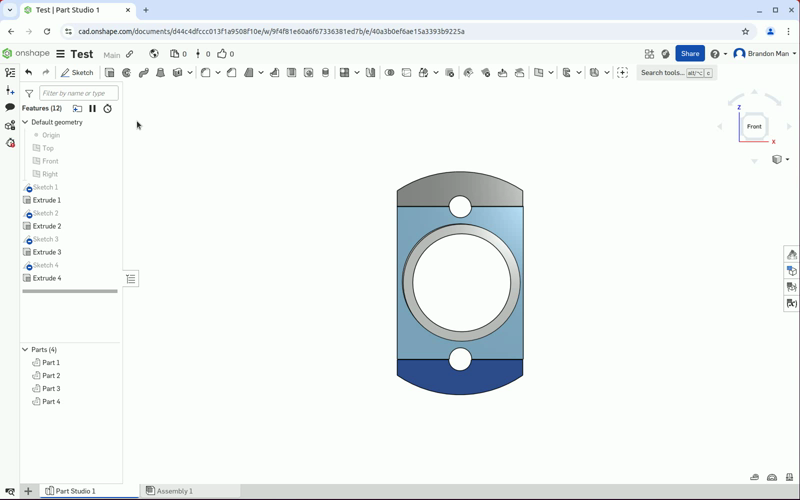
key(shift+h)
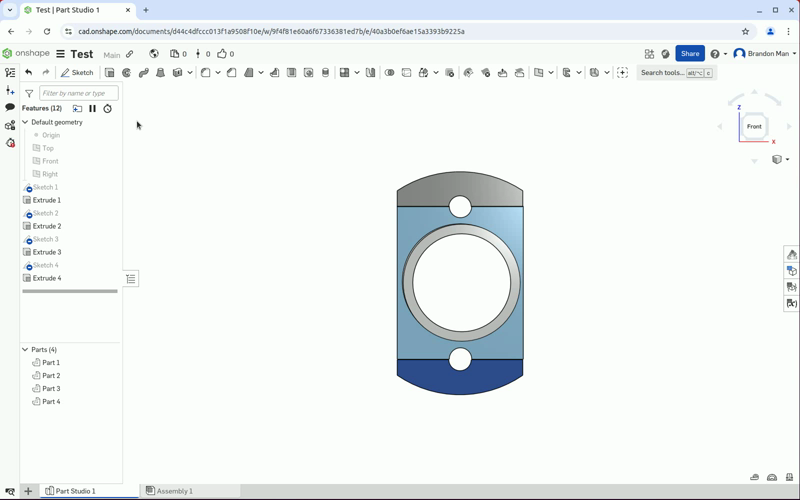
mouse_move(73, 189)
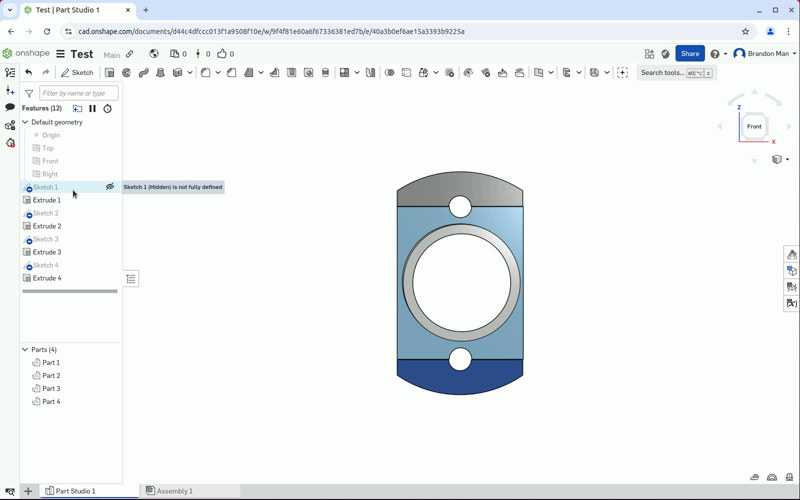
click(73, 189)
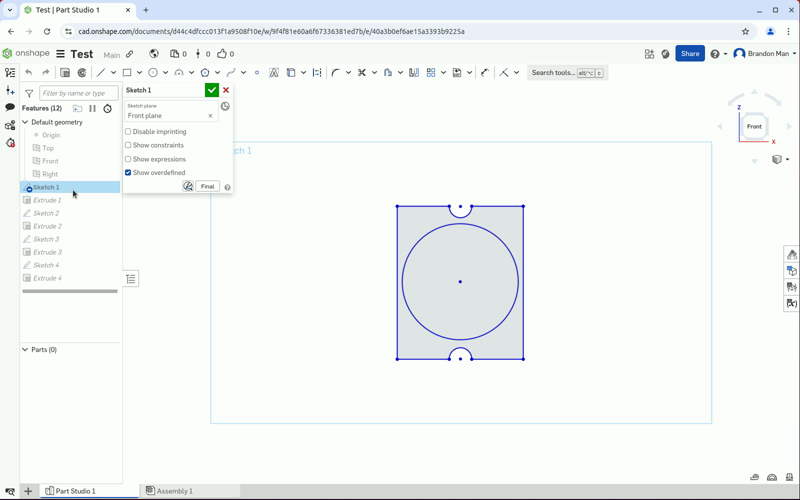
mouse_move(229, 92)
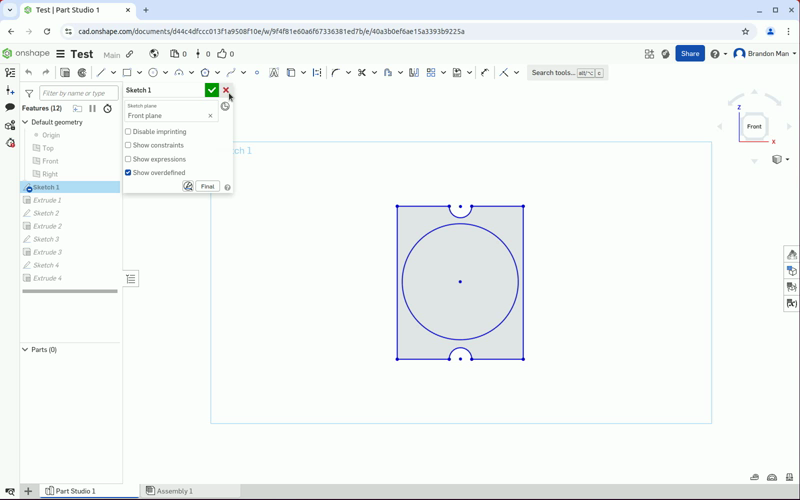
click(229, 92)
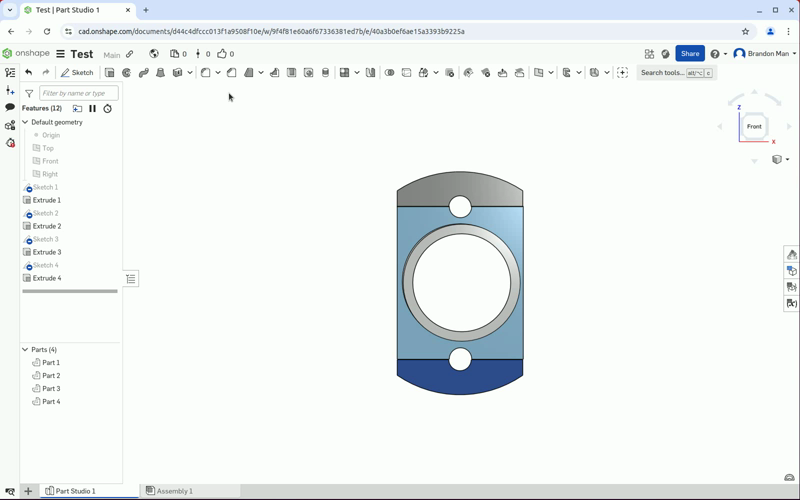
mouse_move(73, 352)
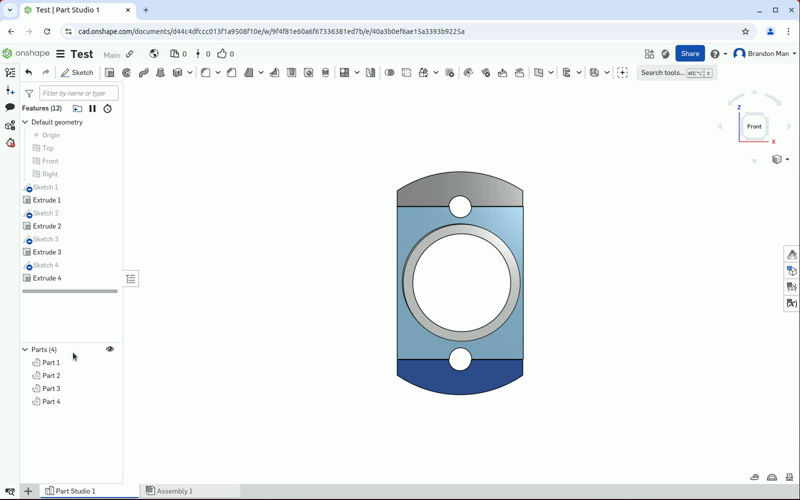
key(y)
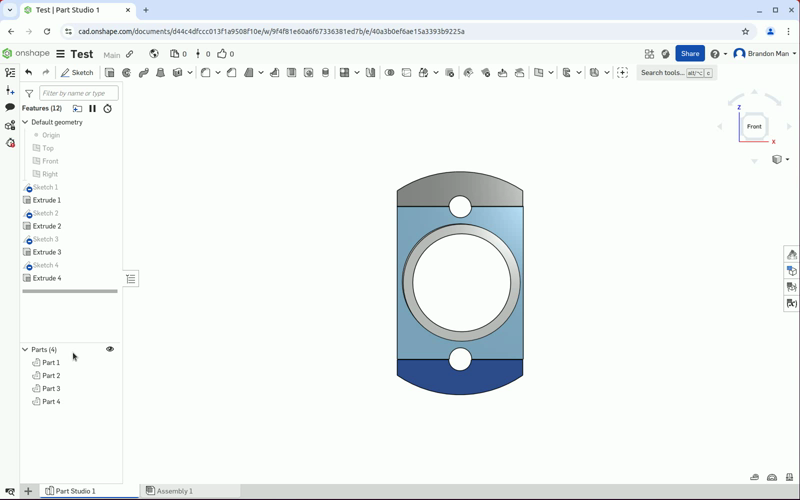
key(shift+p)
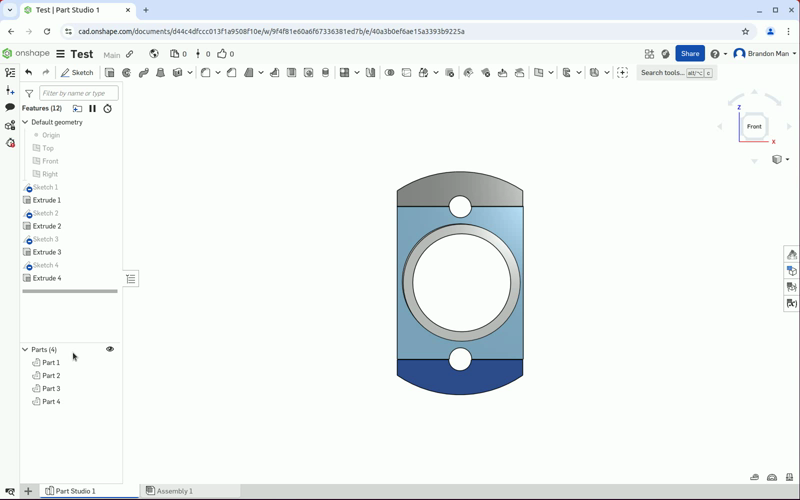
key(space)
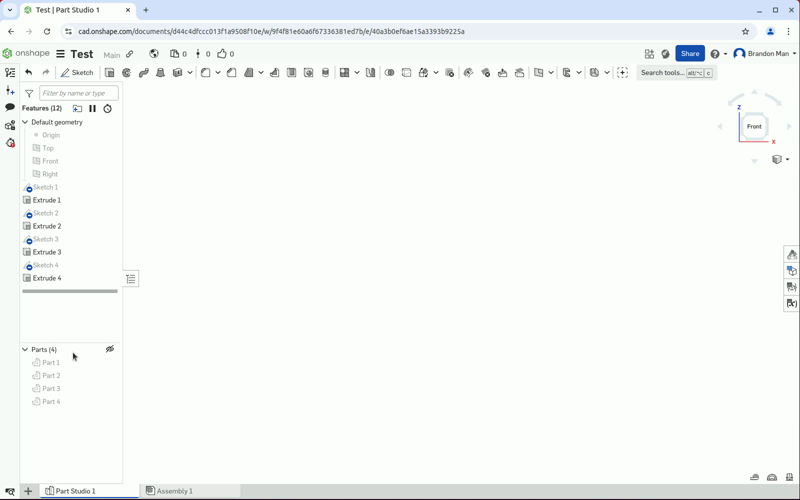
key_down(shift)
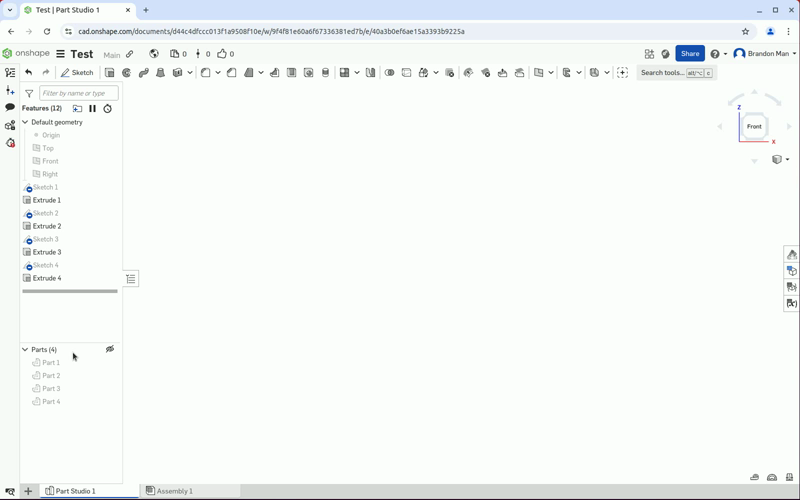
key(left)
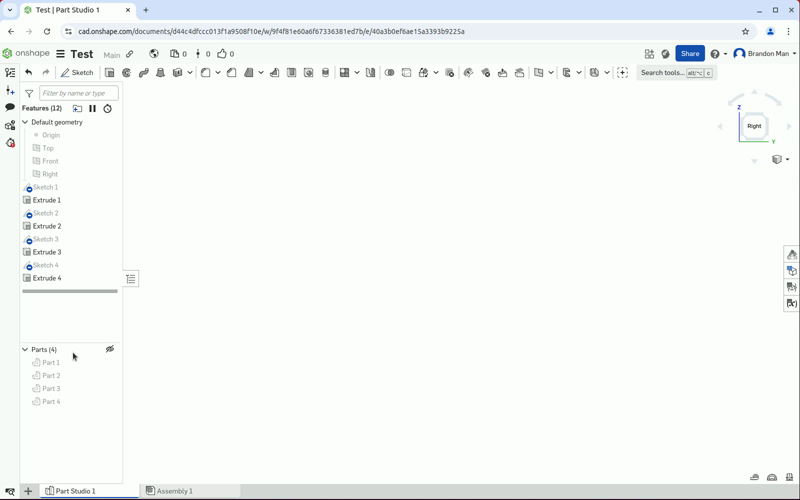
key_up(shift)
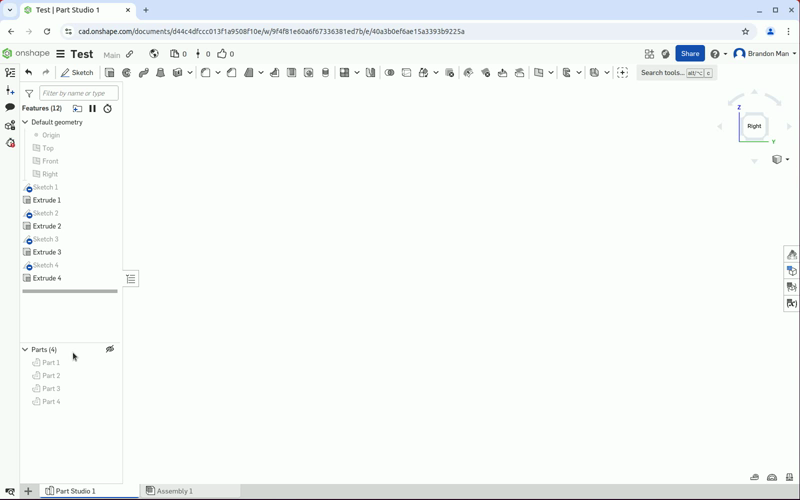
mouse_move(73, 352)
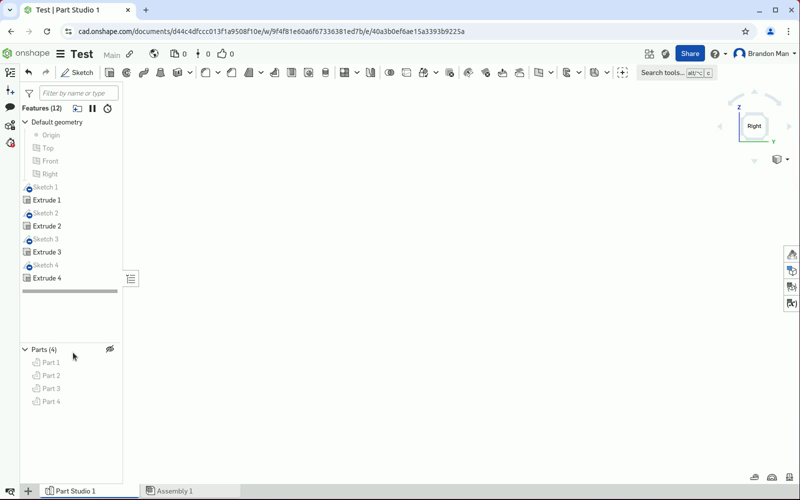
key(shift+y)
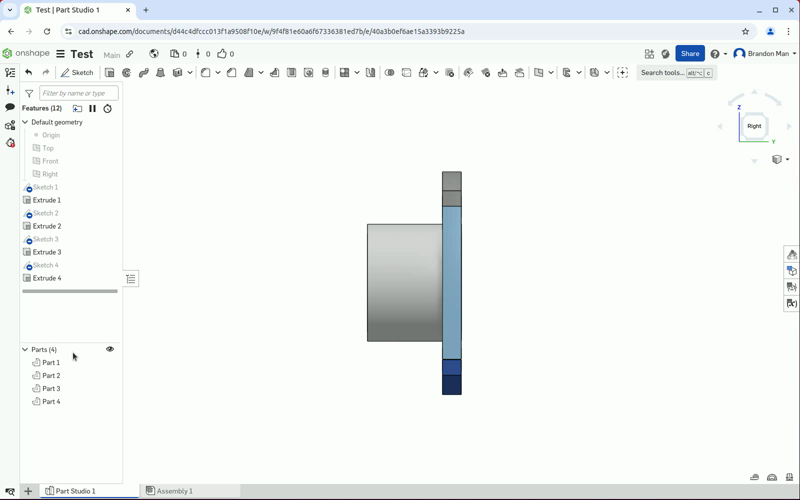
mouse_move(541, 75)
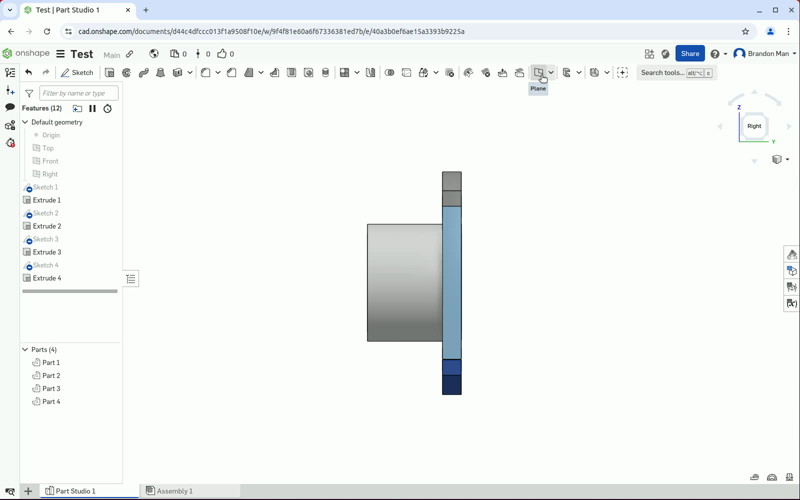
click(541, 75)
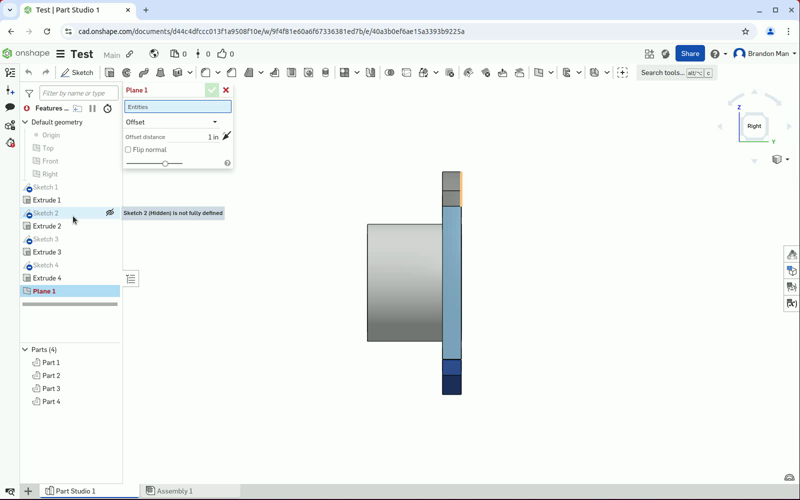
scroll(3)
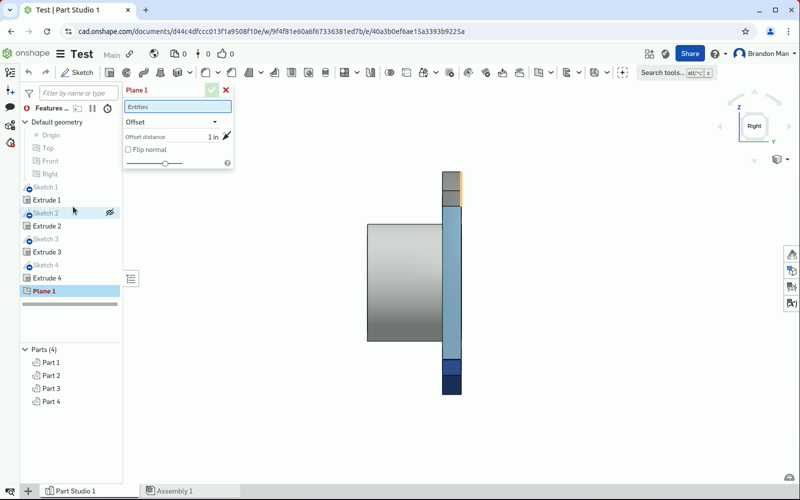
mouse_move(73, 176)
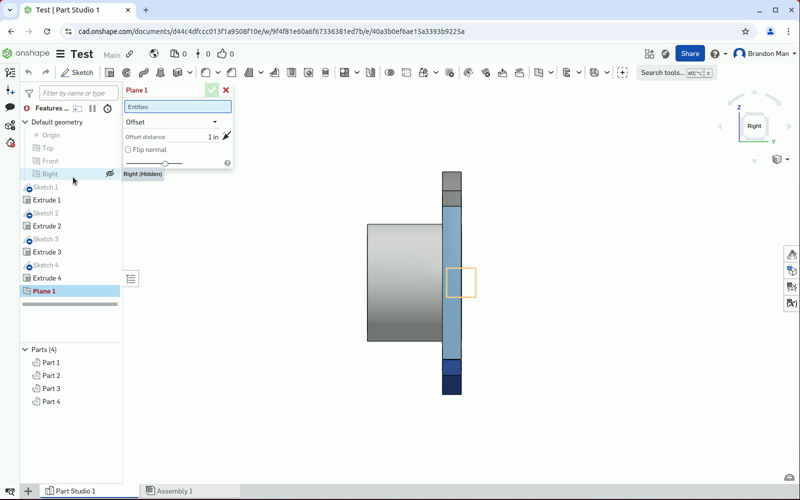
click(73, 176)
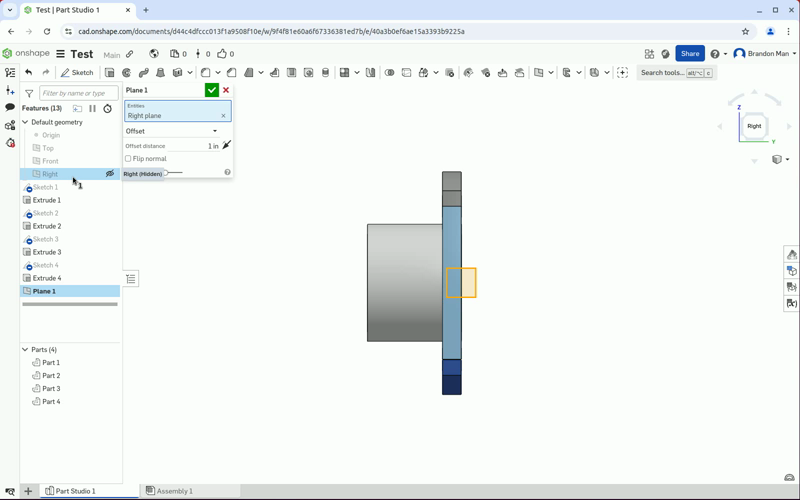
key(tab, 2)
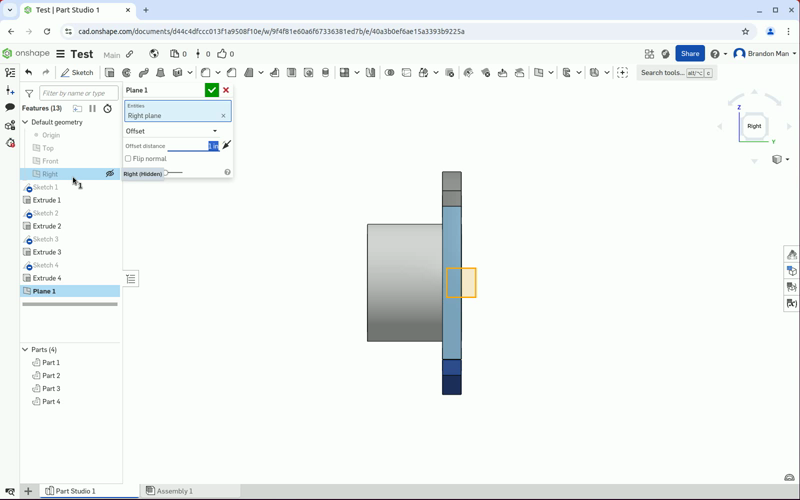
text(13.002)
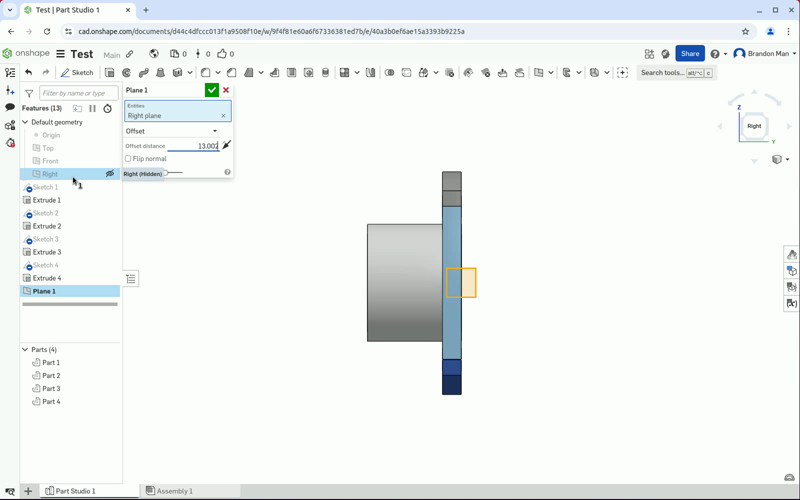
key(enter, 2)
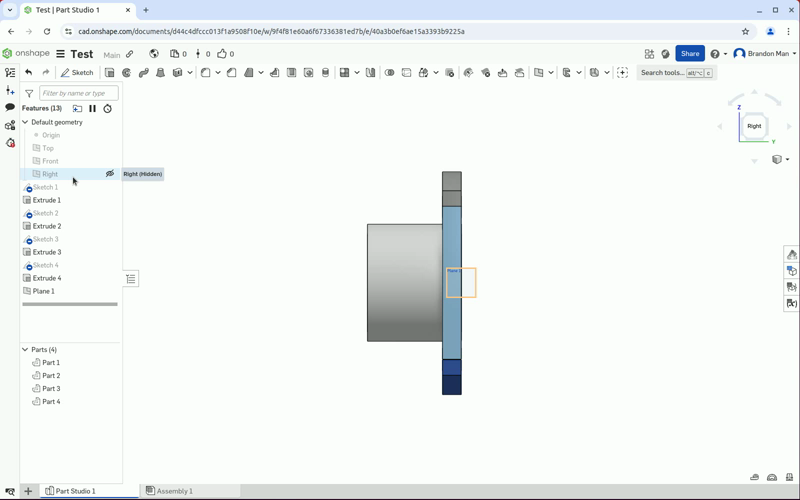
key(shift+s)
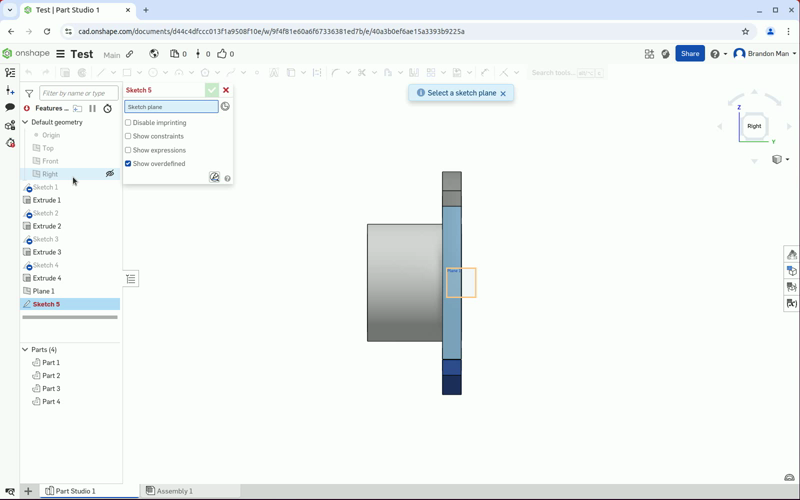
mouse_move(73, 293)
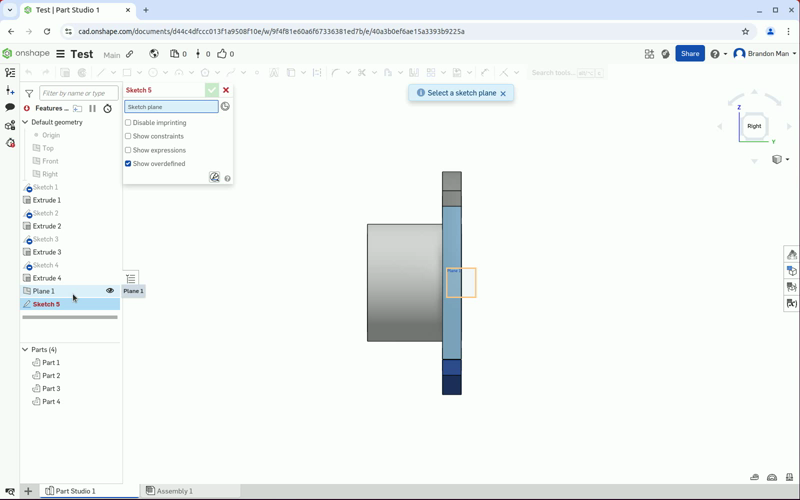
click(73, 293)
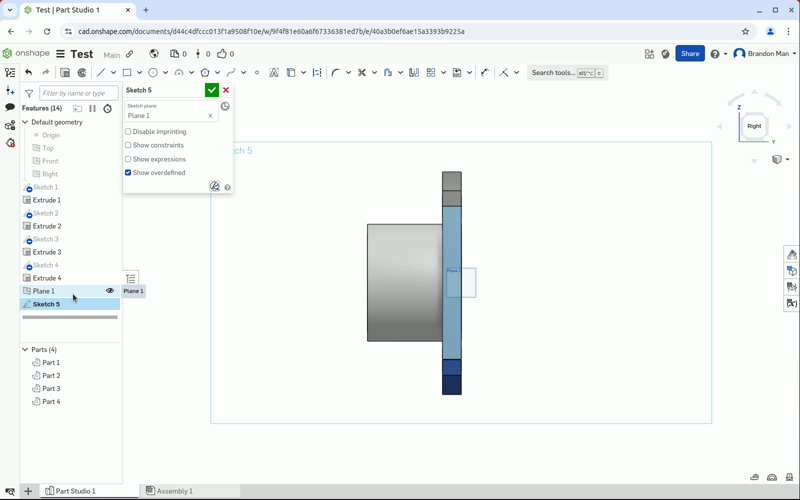
mouse_move(73, 352)
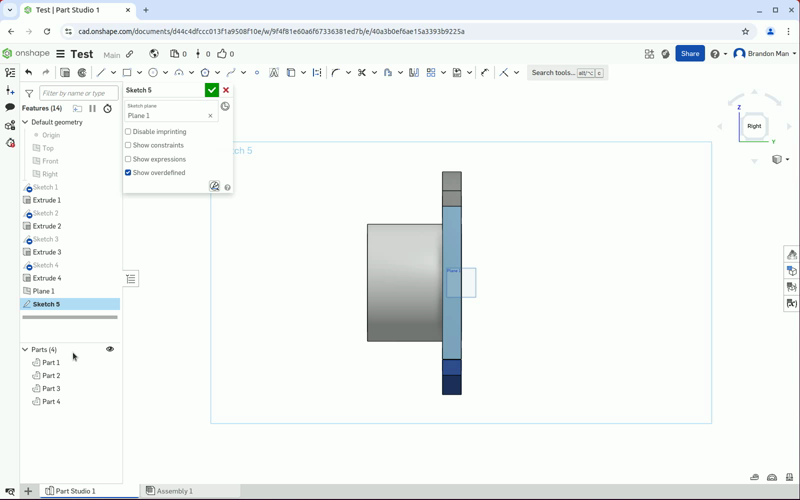
key(y)
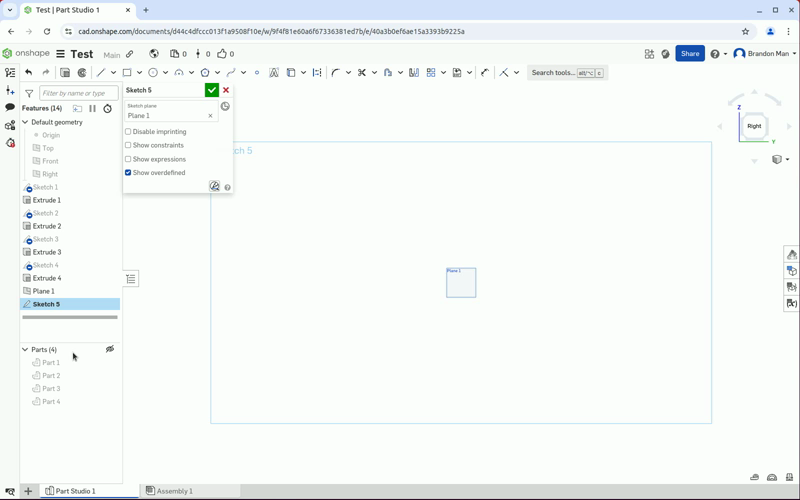
key(c)
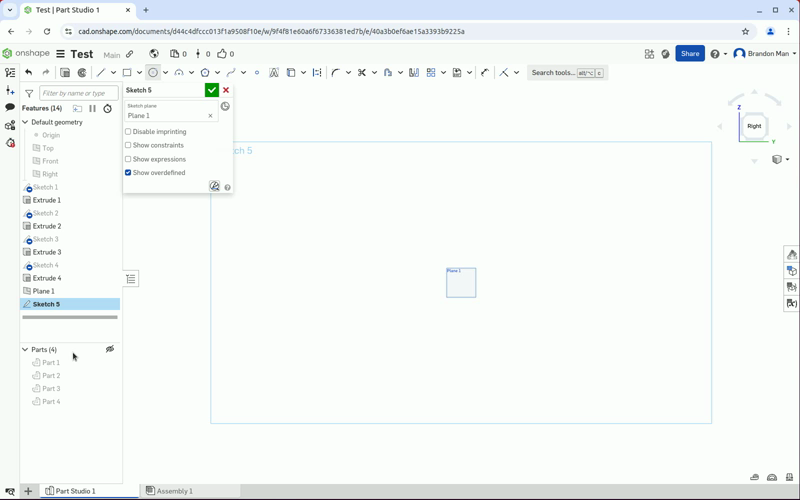
key_down(shift)
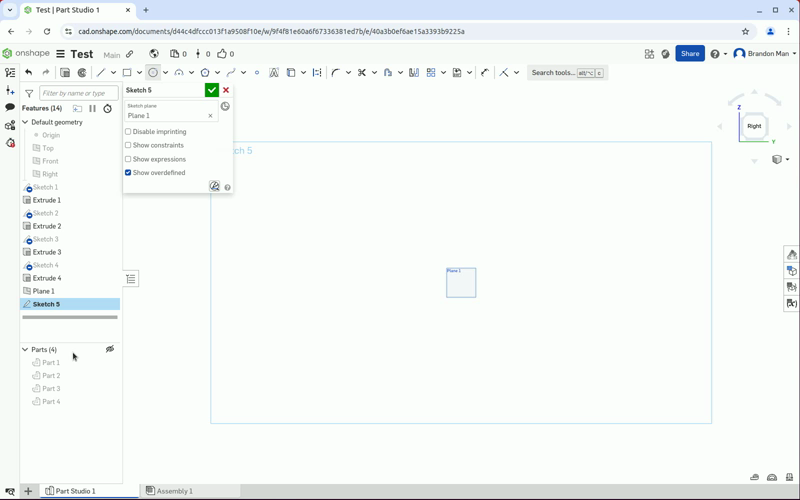
mouse_move(405, 282)
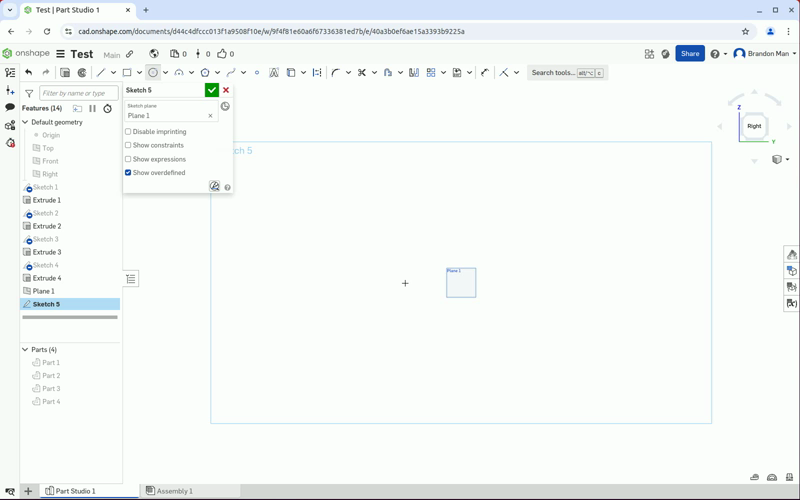
click(405, 282)
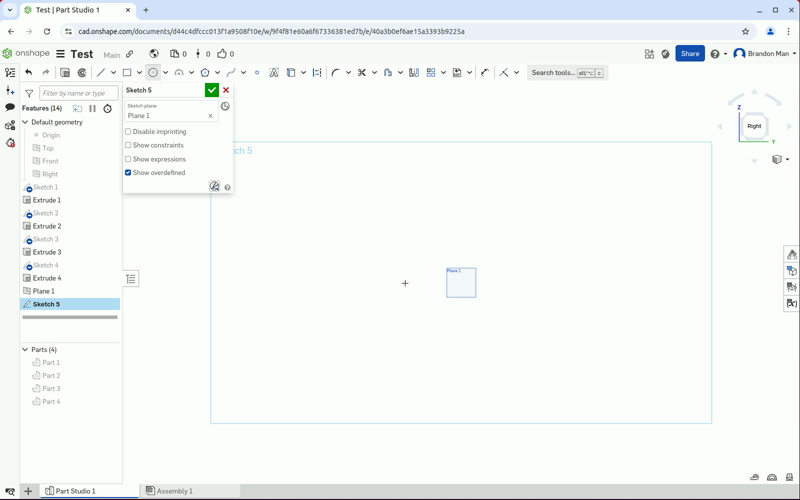
key_up(shift)
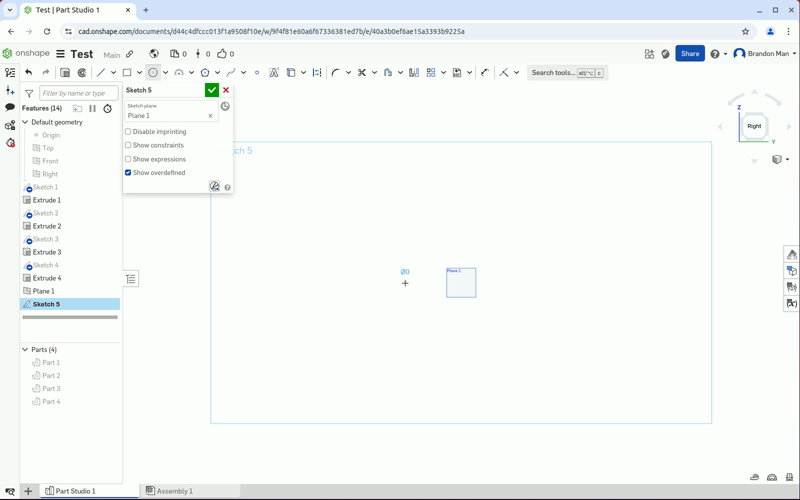
mouse_move(417, 282)
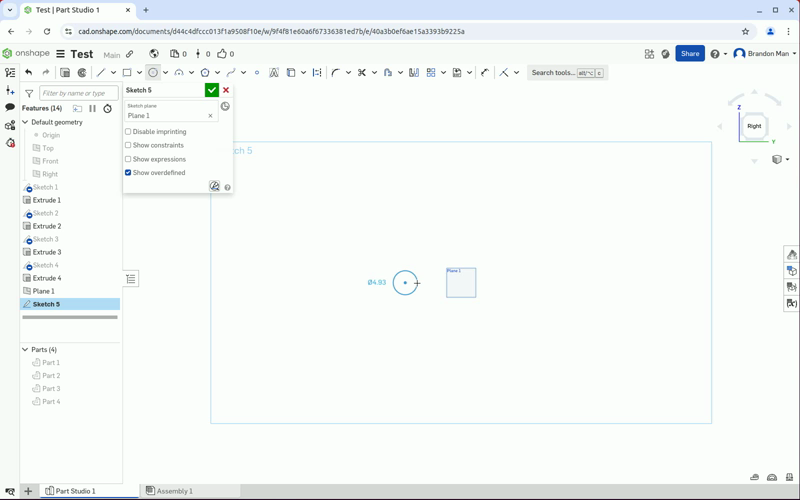
click(417, 282)
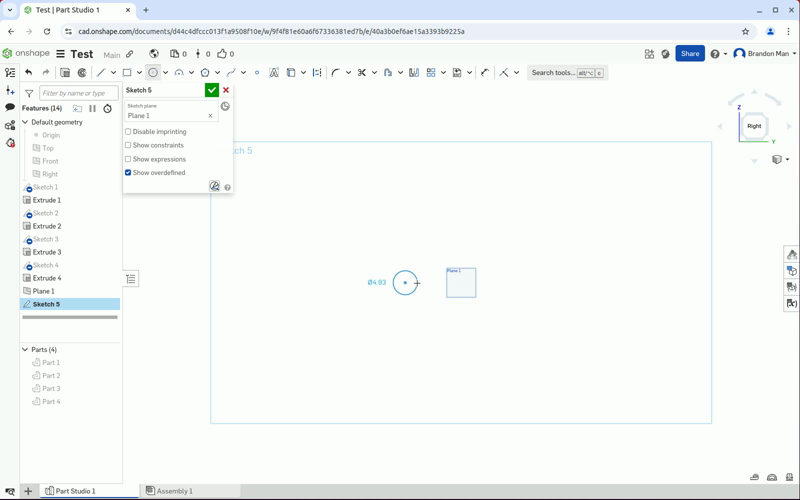
key(esc)
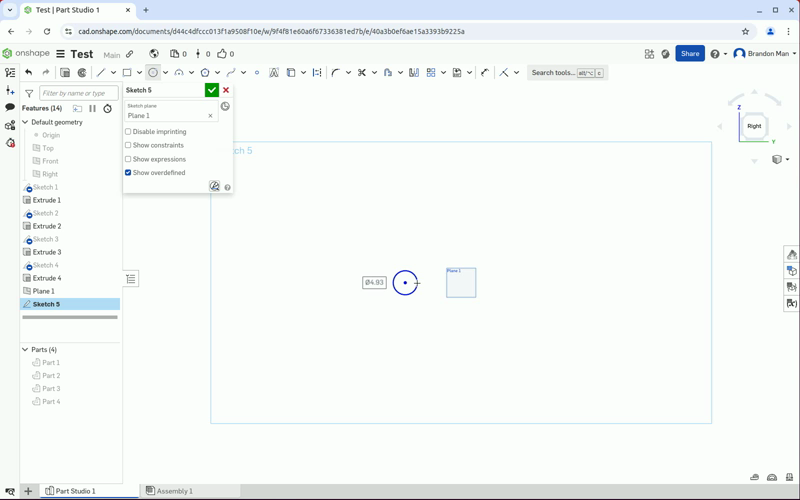
mouse_move(398, 276)
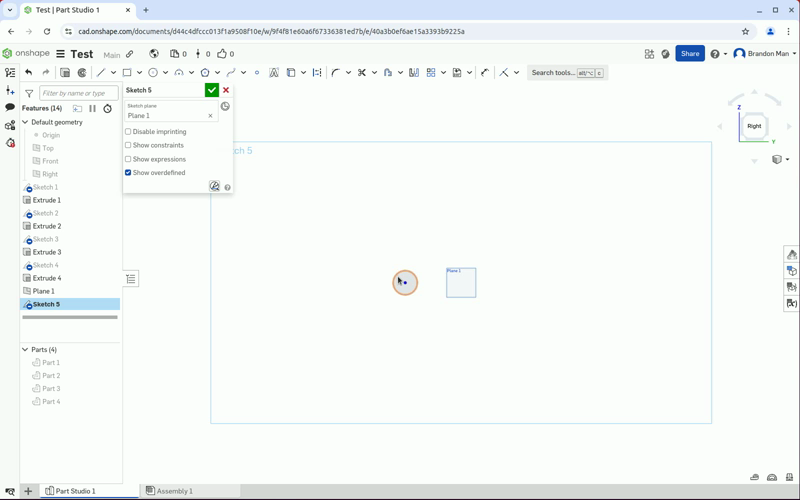
scroll(6)
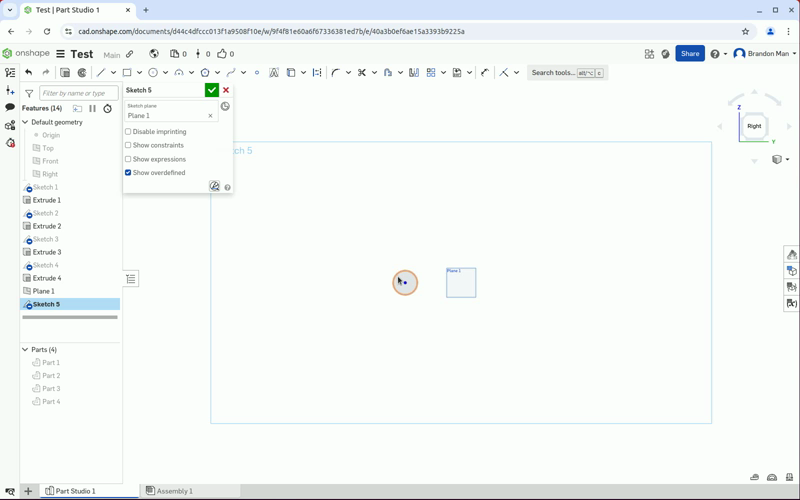
scroll(6)
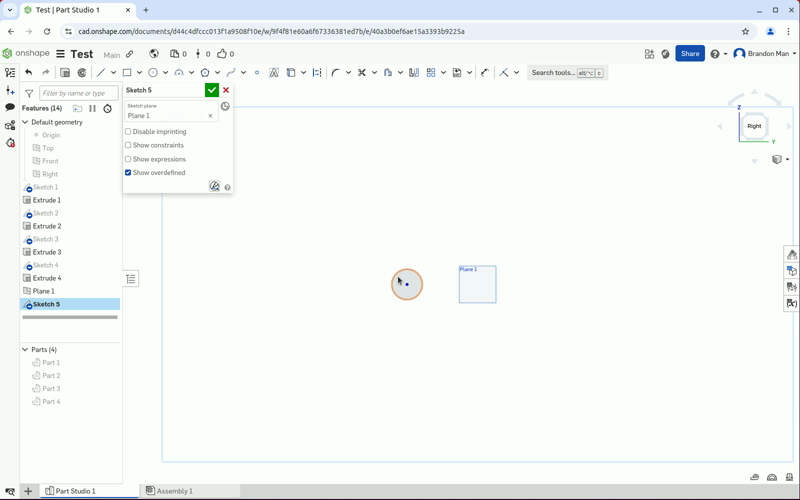
scroll(6)
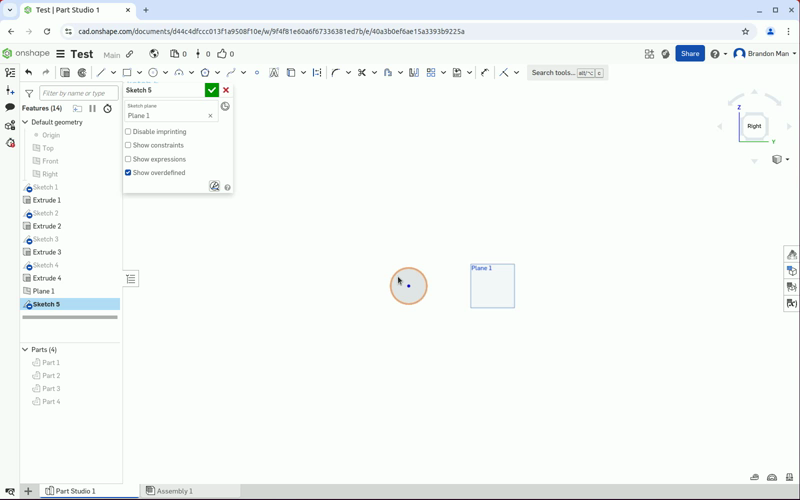
scroll(6)
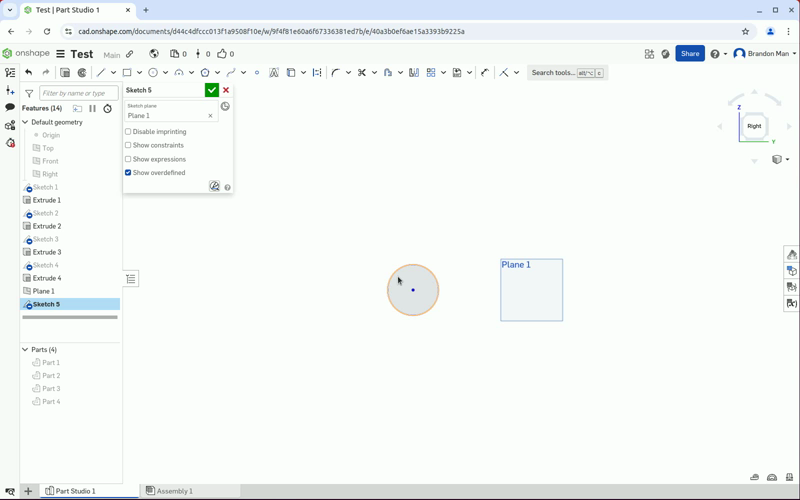
scroll(6)
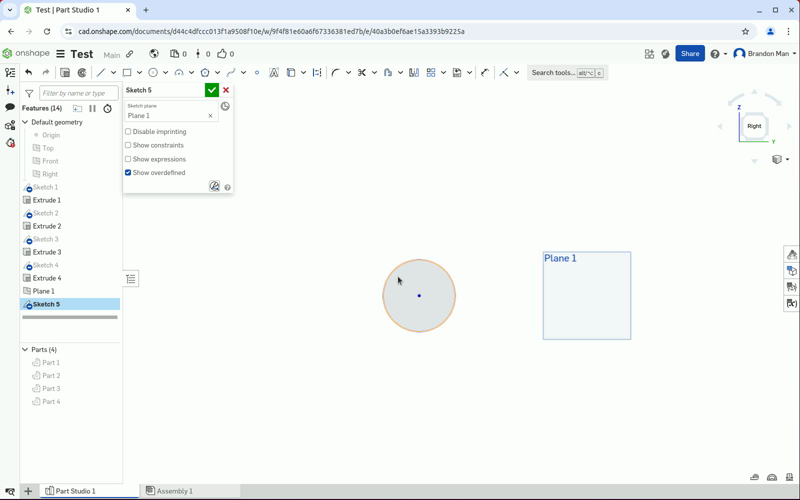
scroll(6)
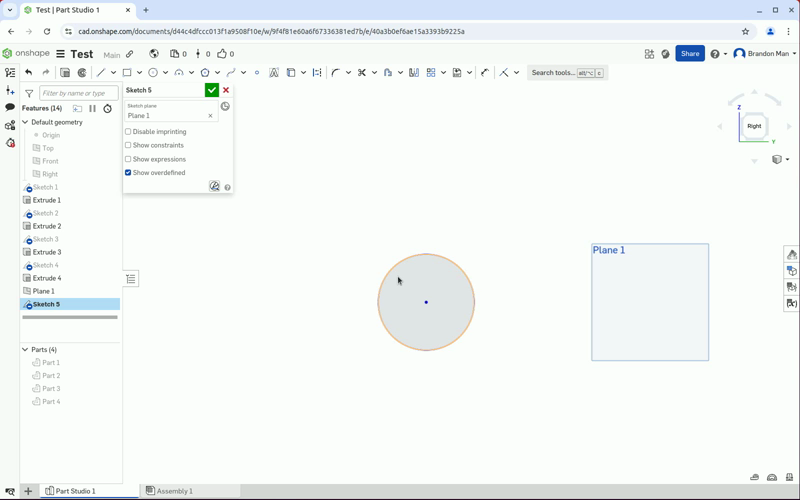
scroll(6)
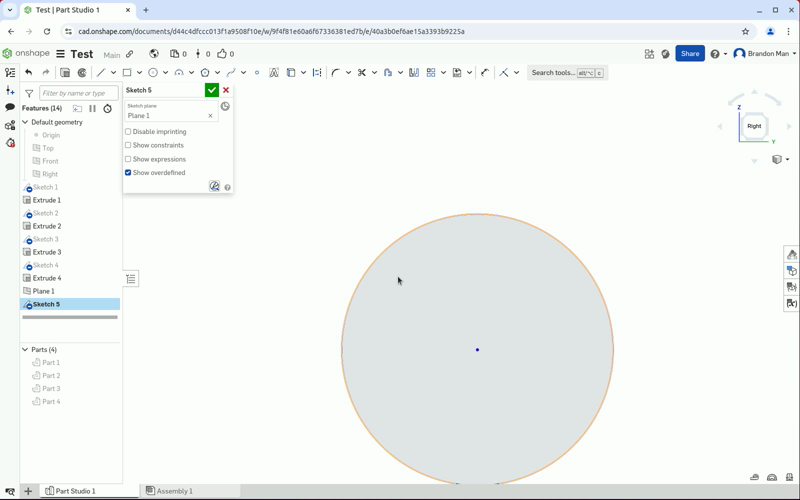
click(398, 276)
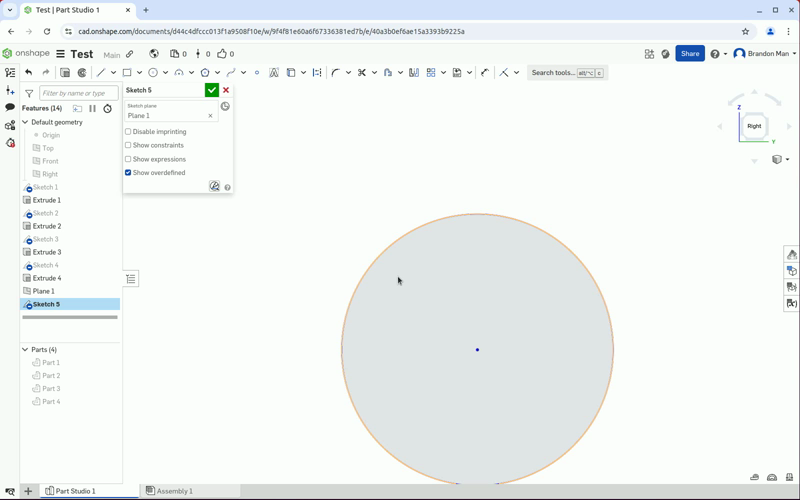
scroll(-6)
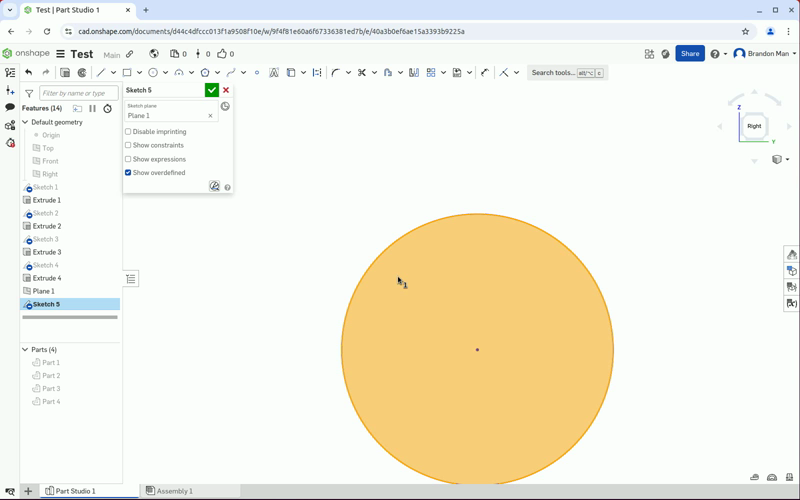
scroll(-6)
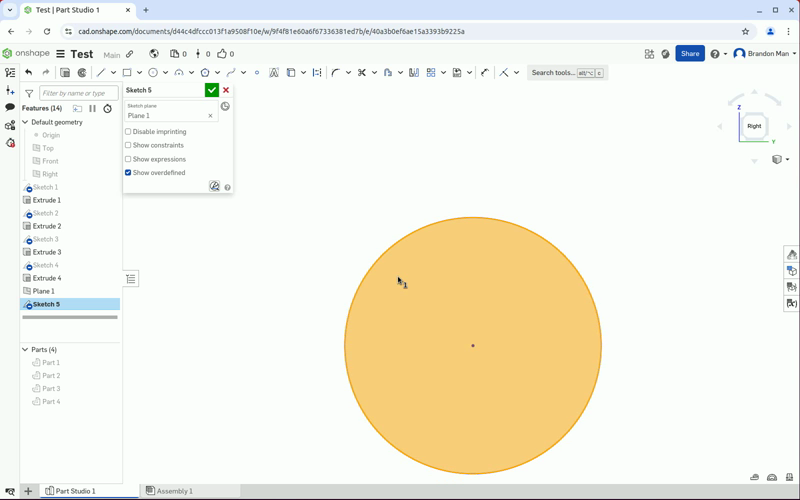
scroll(-6)
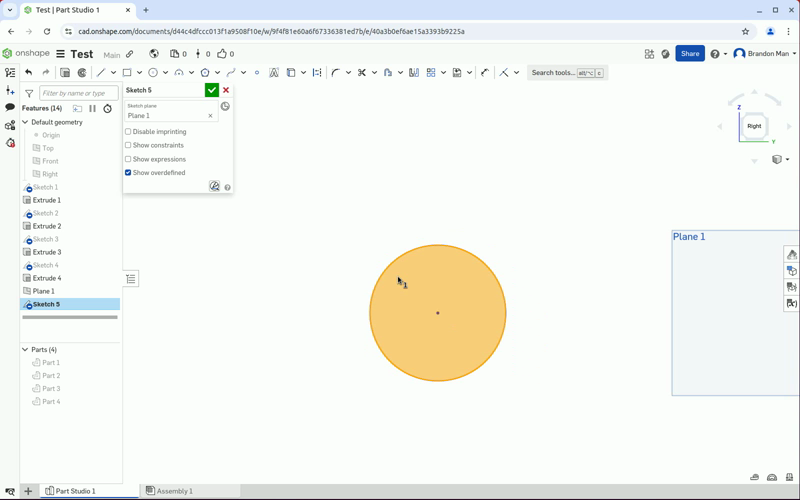
scroll(-6)
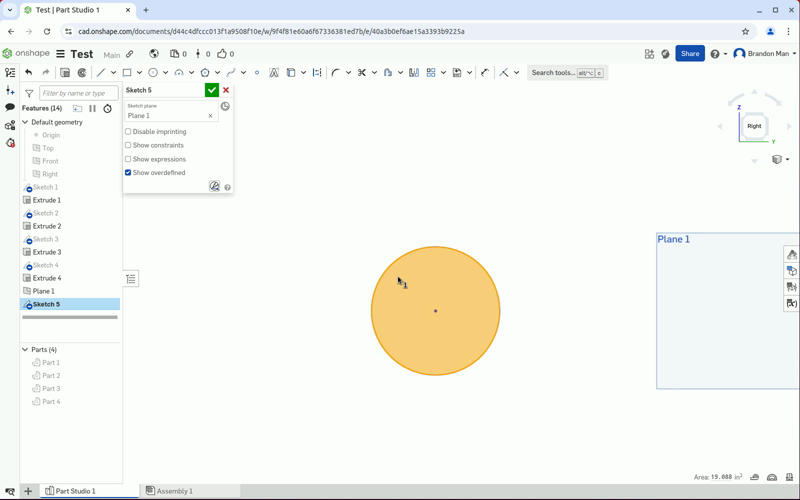
scroll(-6)
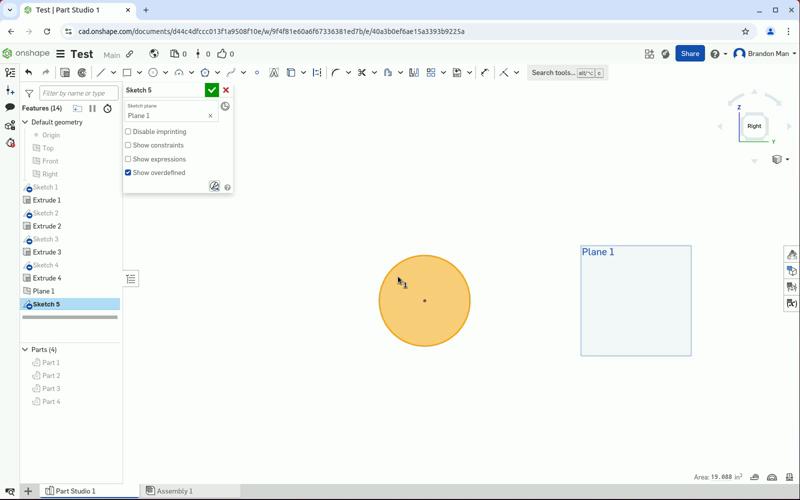
scroll(-6)
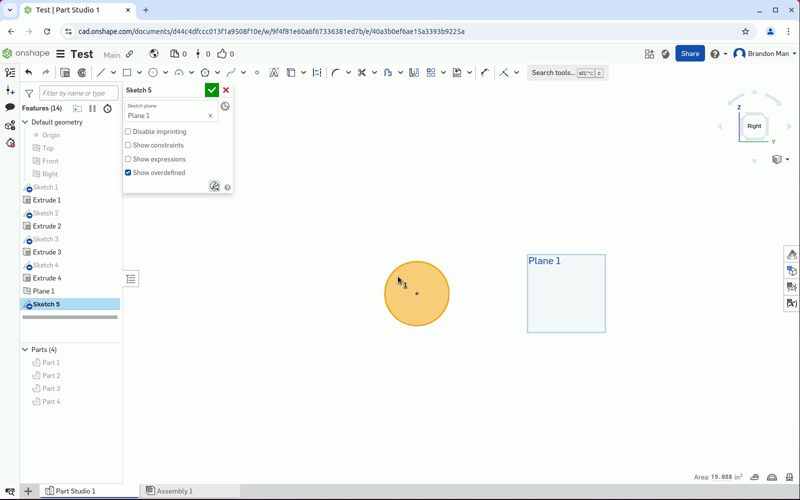
scroll(-6)
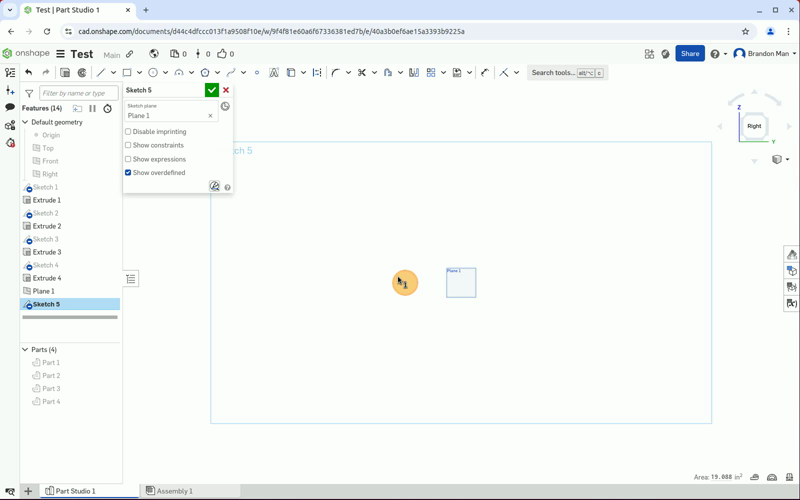
mouse_move(73, 352)
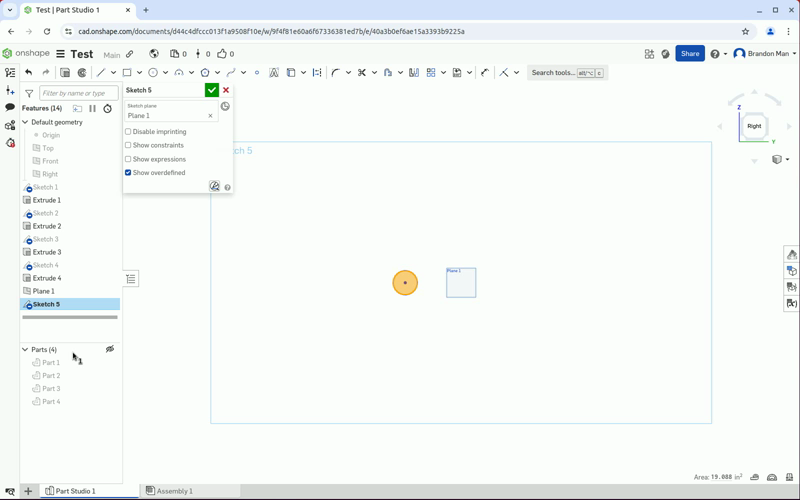
key(shift+y)
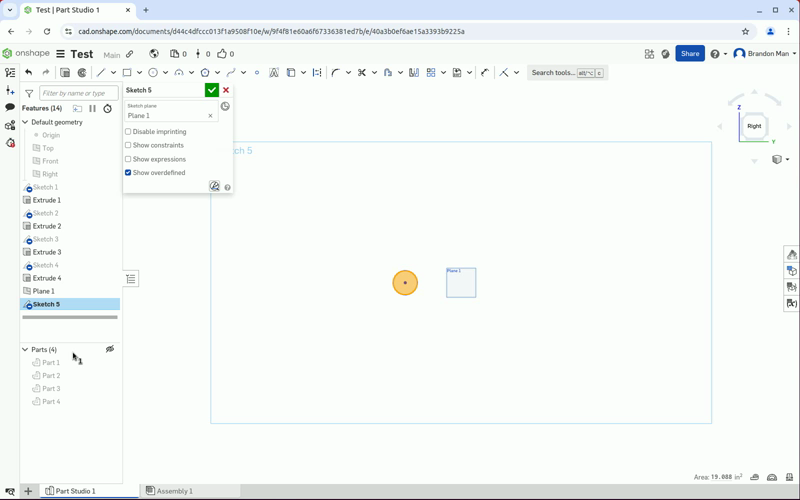
key(shift+e)
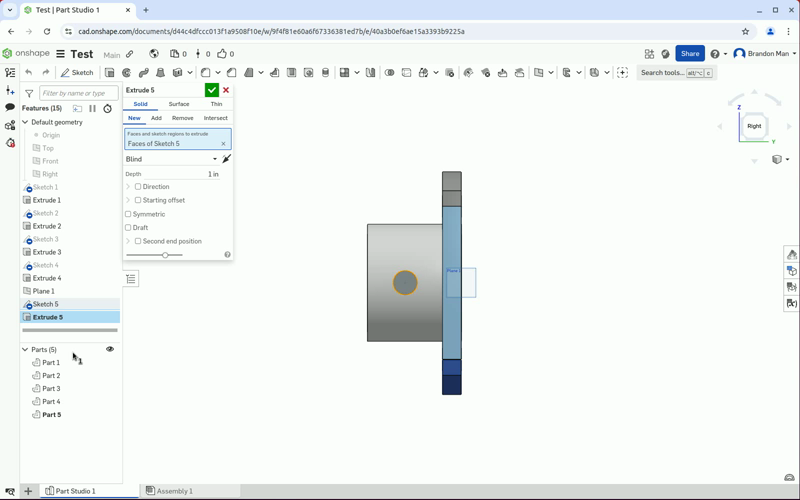
mouse_move(143, 106)
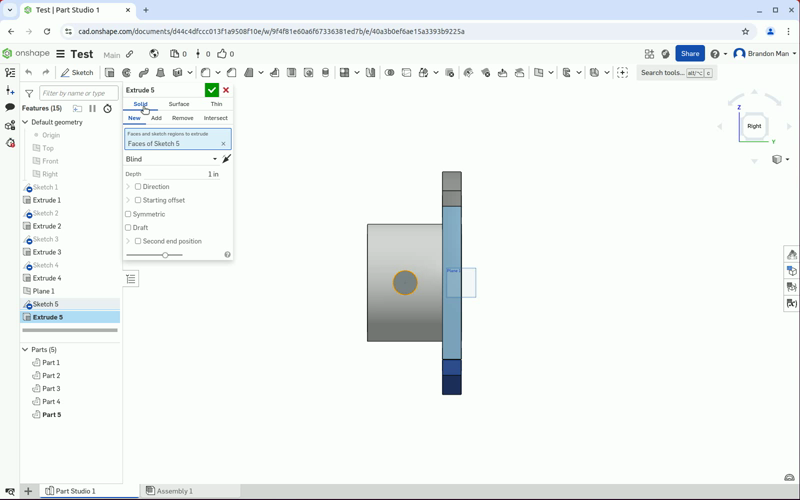
click(143, 106)
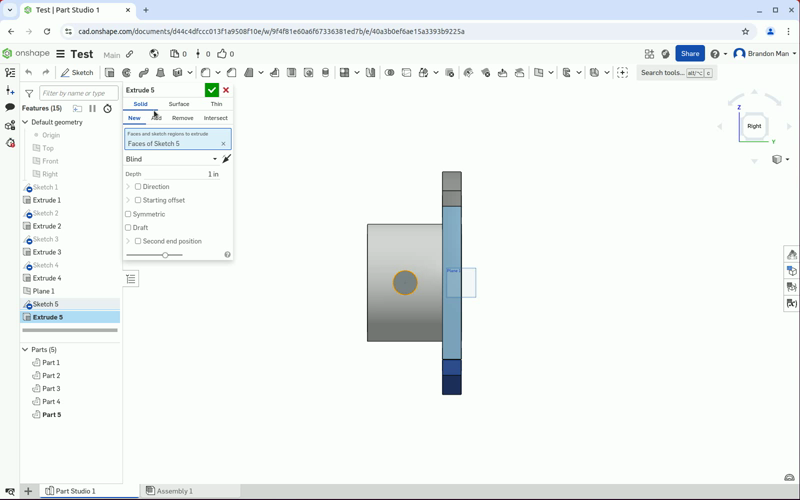
mouse_move(186, 120)
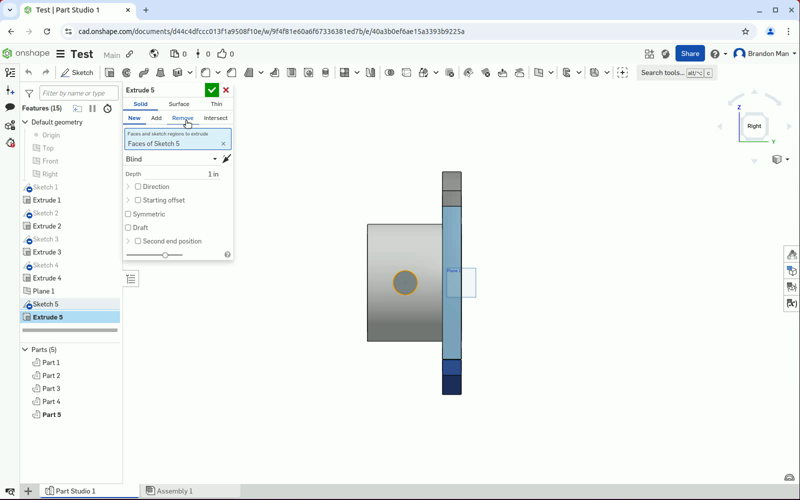
click(186, 120)
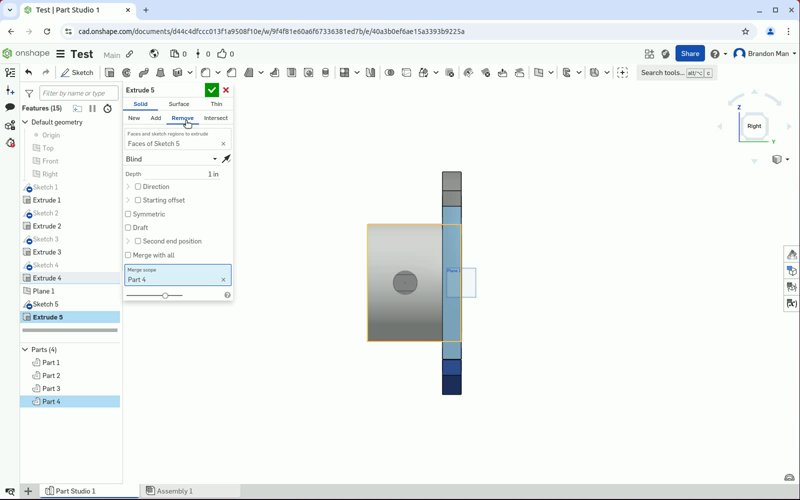
key(tab, 4)
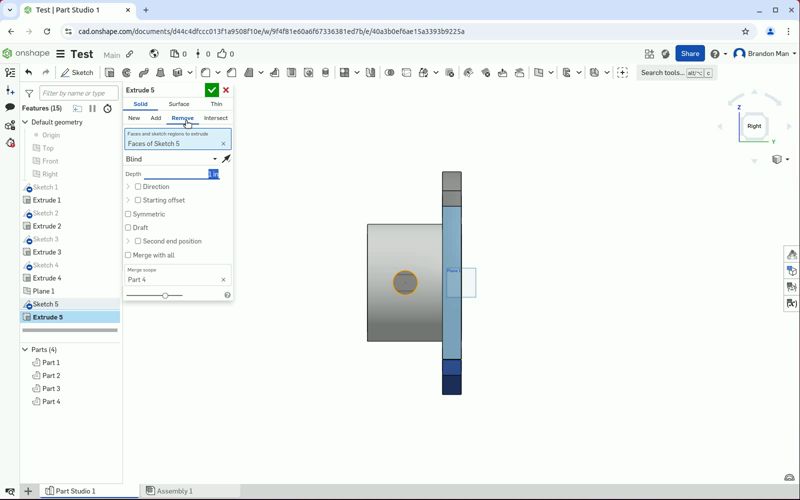
text(28.885)
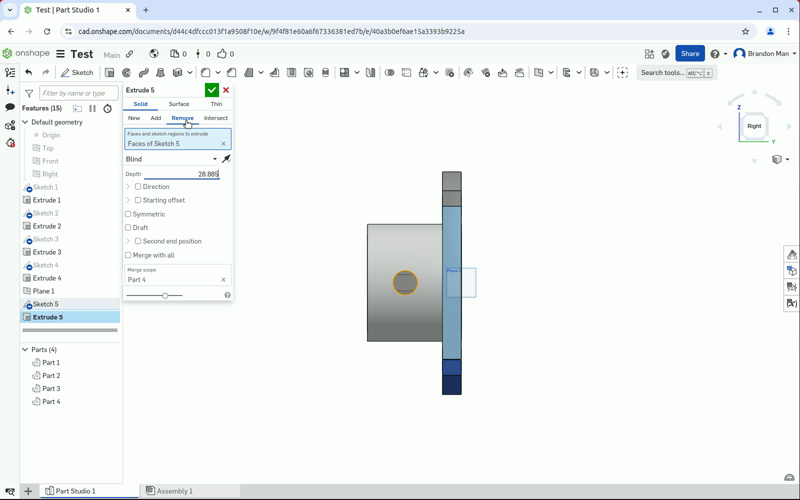
key(tab, 6)
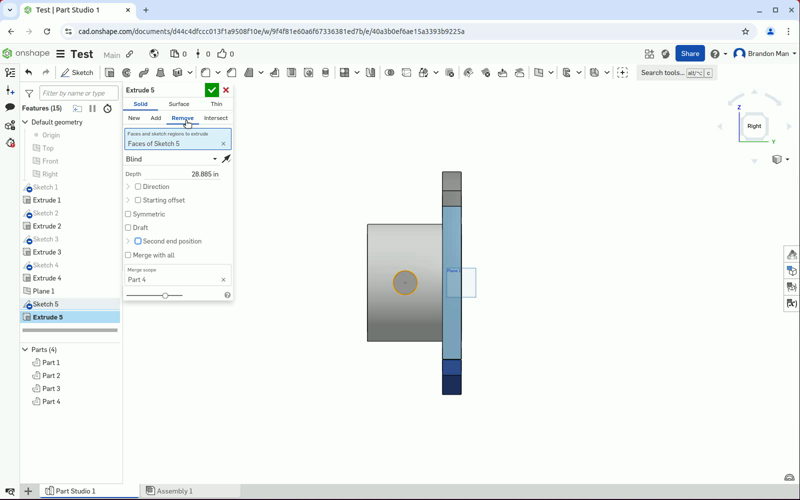
key(space)
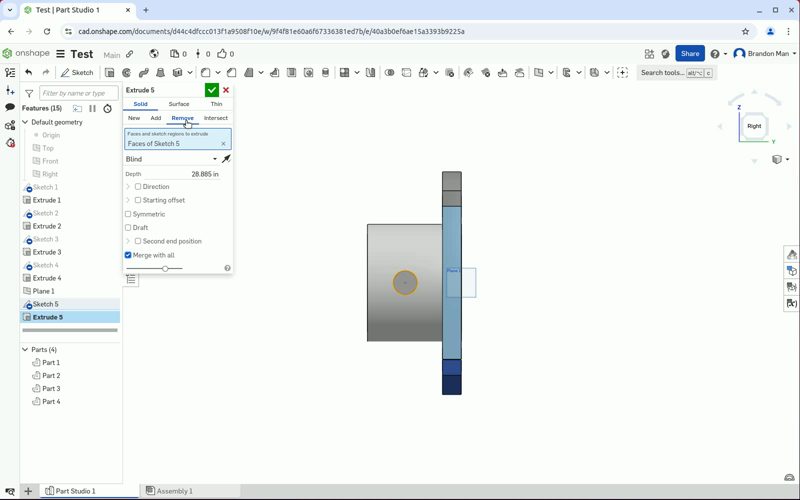
key(enter)
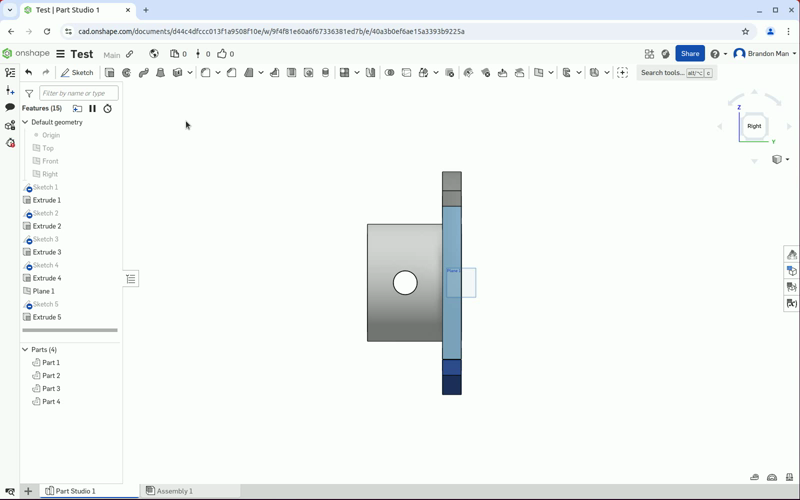
key(shift+h)
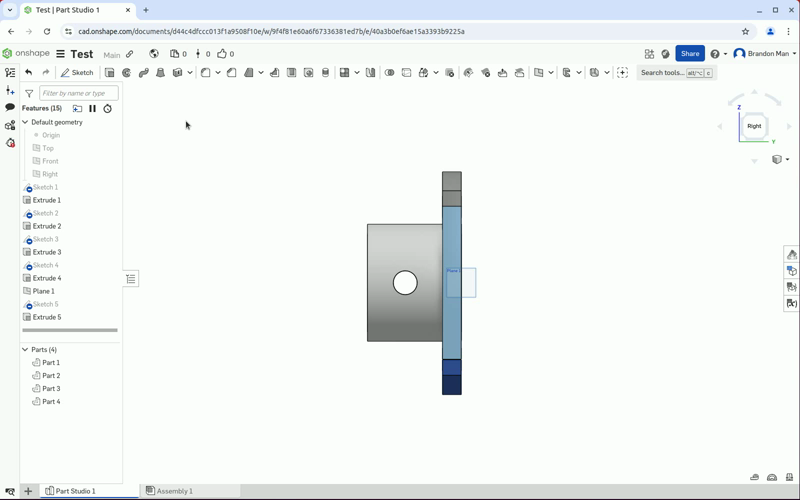
key(shift+h)
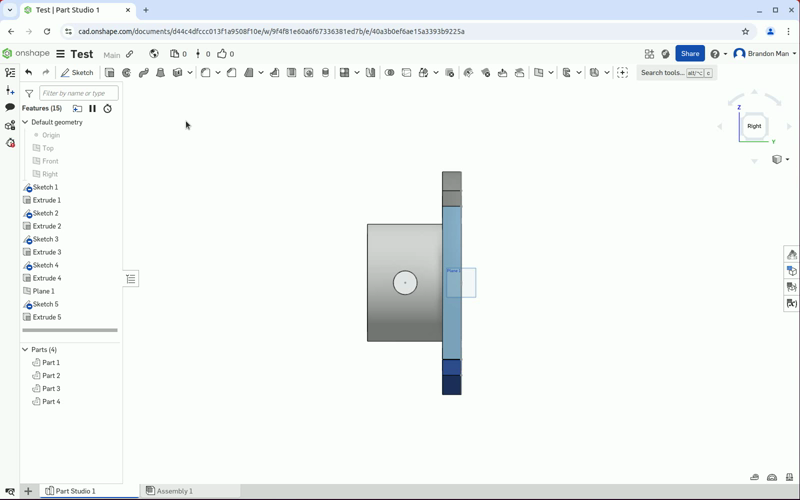
key(shift+7)
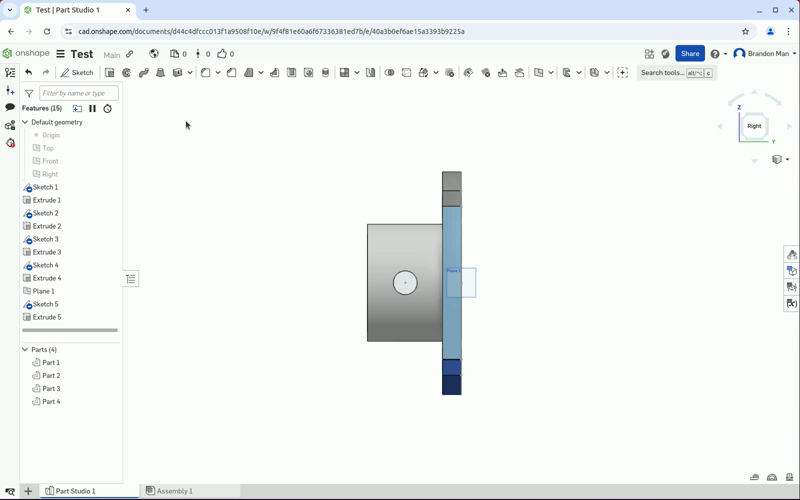
key(right, 2)
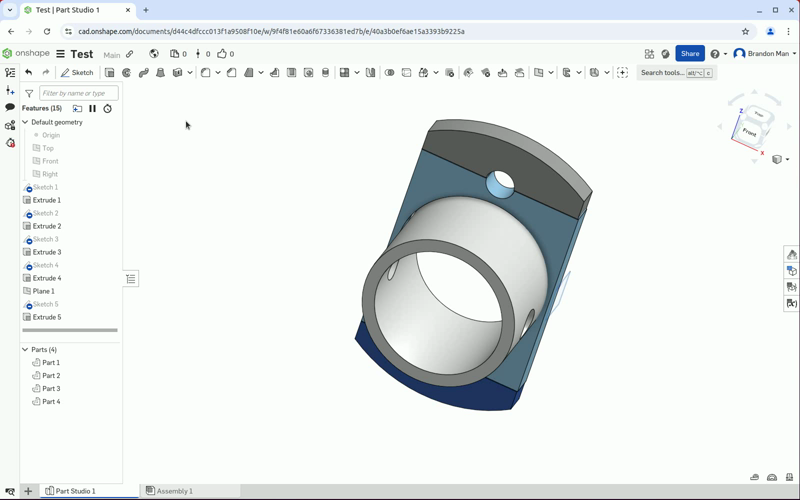
key(down, 2)
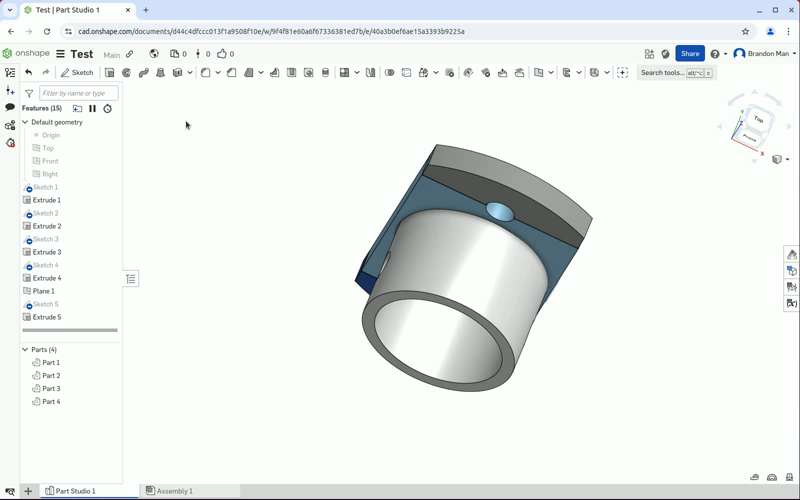
key(up, 2)
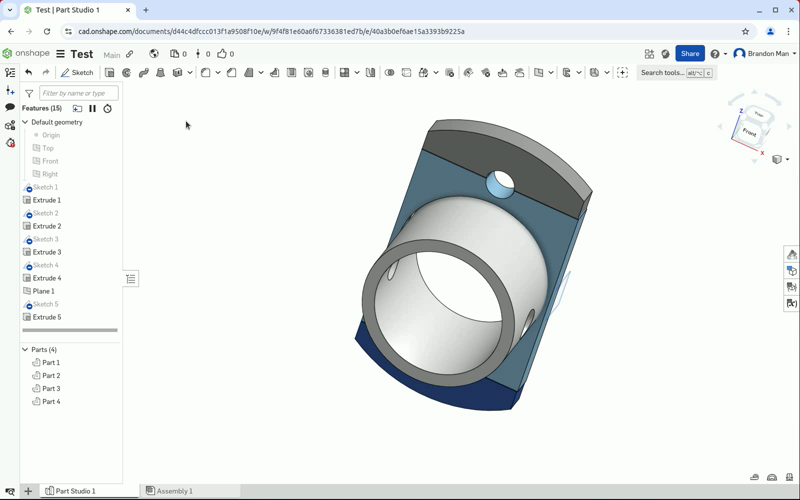
key(left, 2)
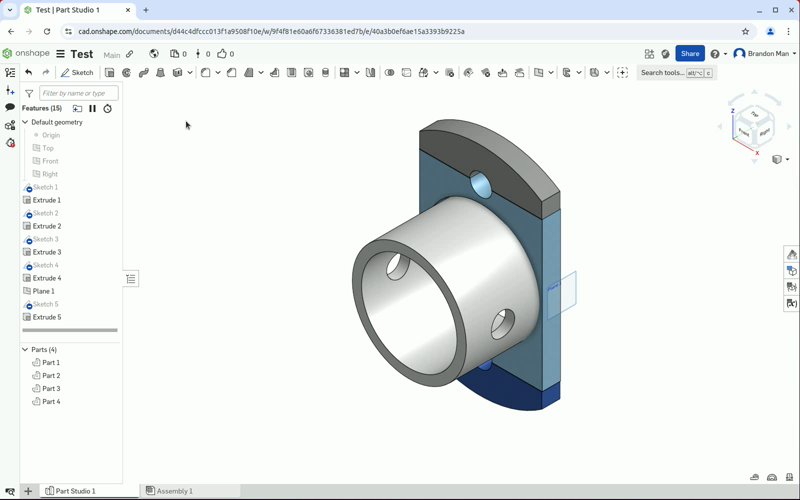
mouse_move(73, 189)
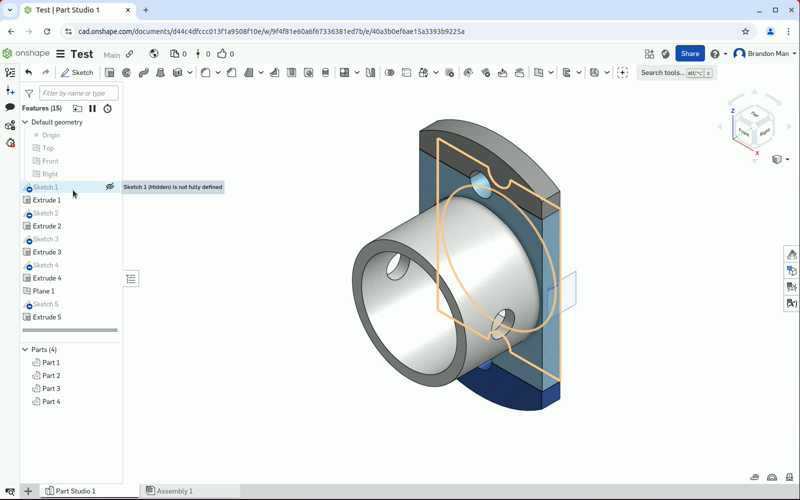
click(73, 189)